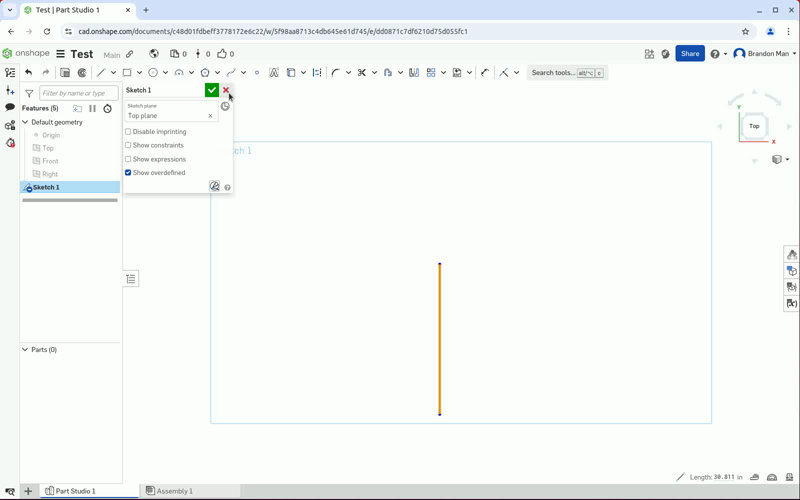
key(shift+h)
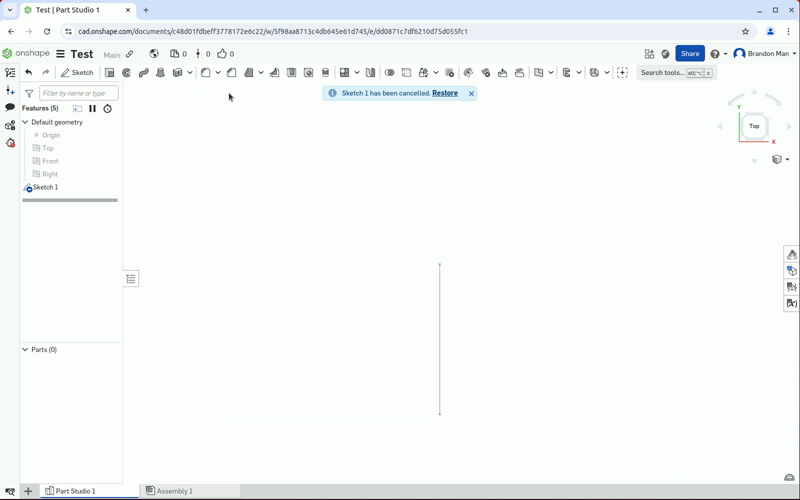
key(shift+s)
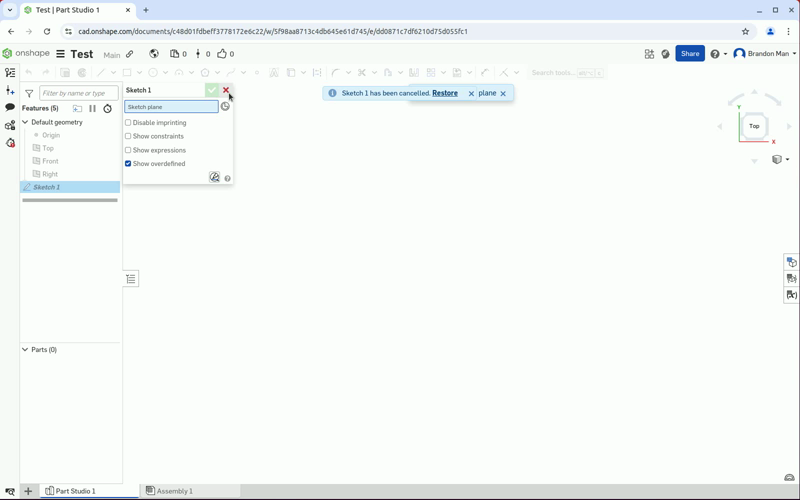
mouse_move(73, 150)
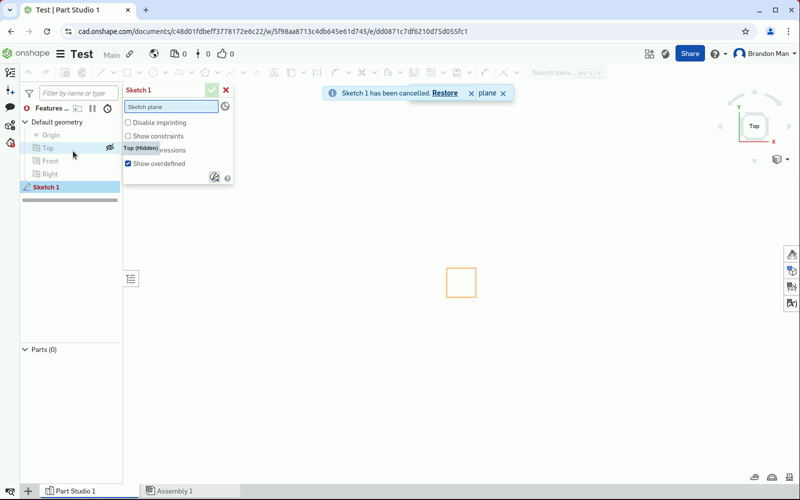
click(73, 150)
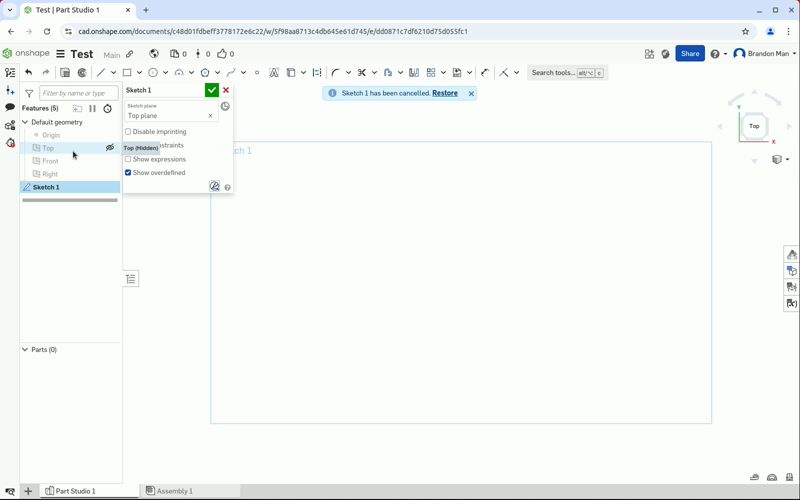
mouse_move(73, 352)
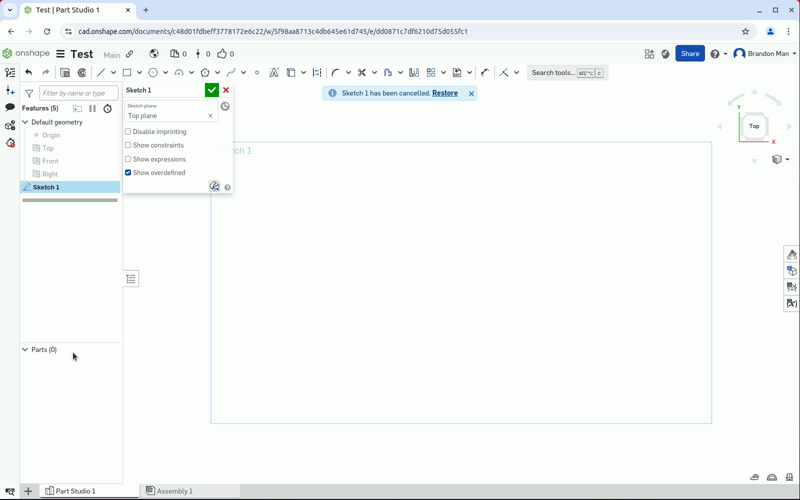
key(y)
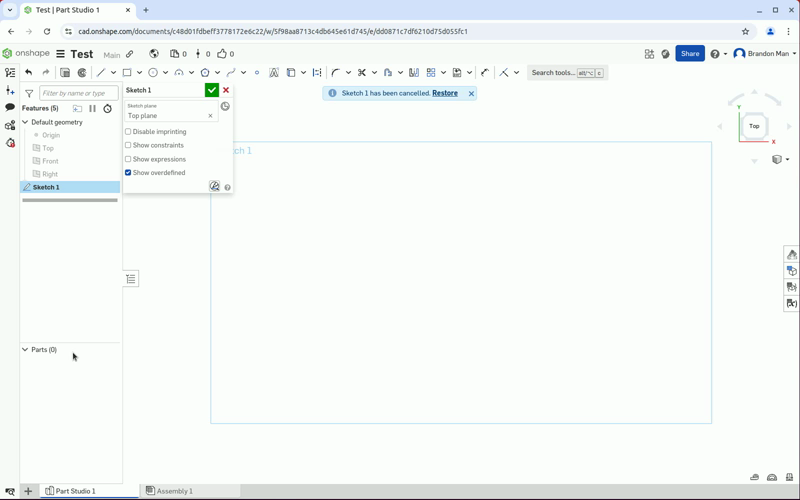
key(c)
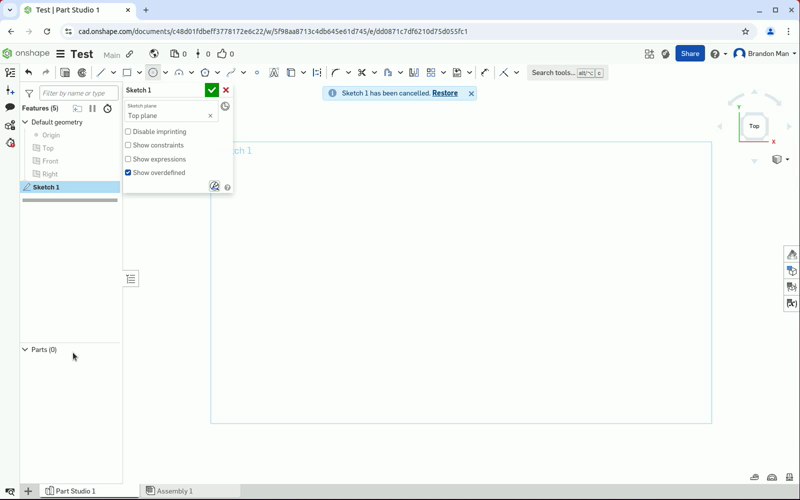
key_down(shift)
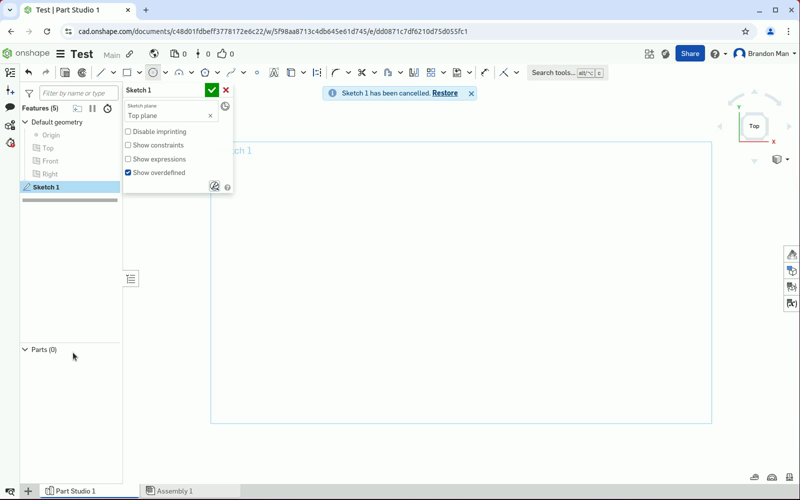
mouse_move(461, 282)
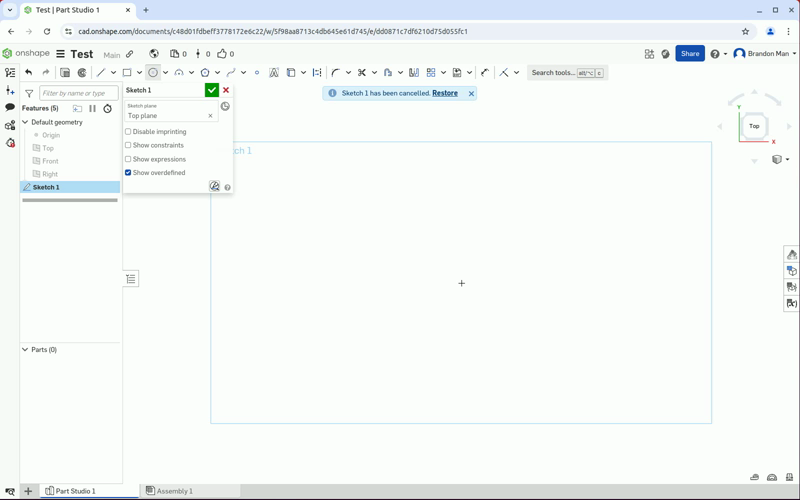
click(461, 282)
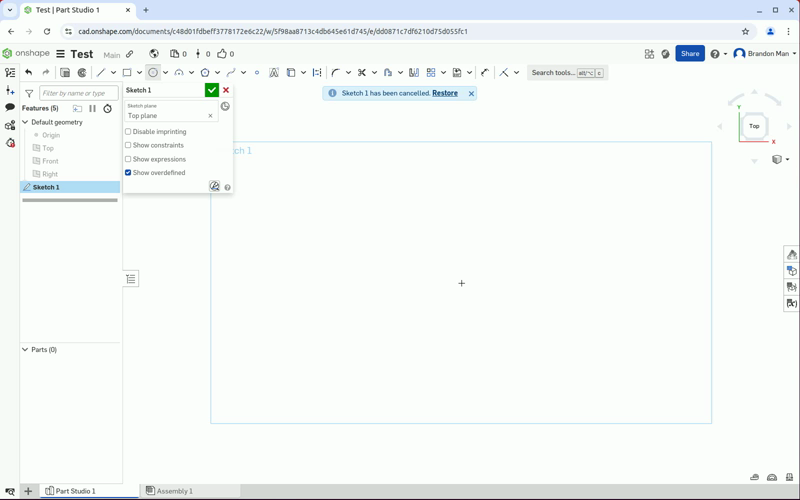
key_up(shift)
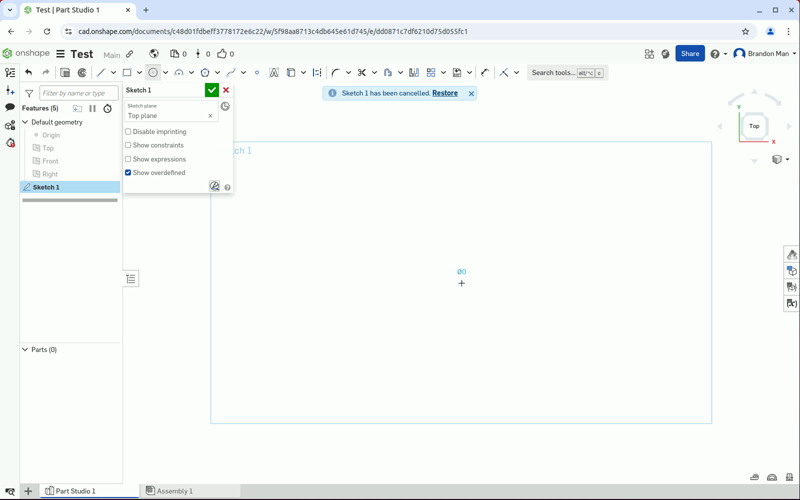
mouse_move(473, 282)
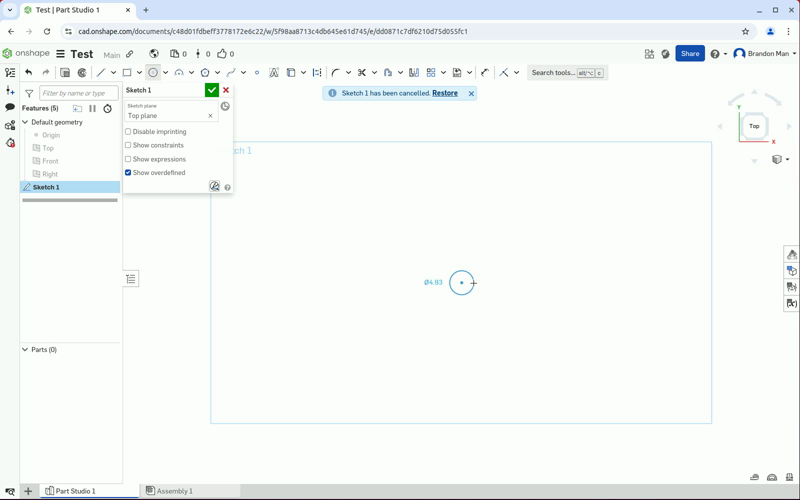
click(473, 282)
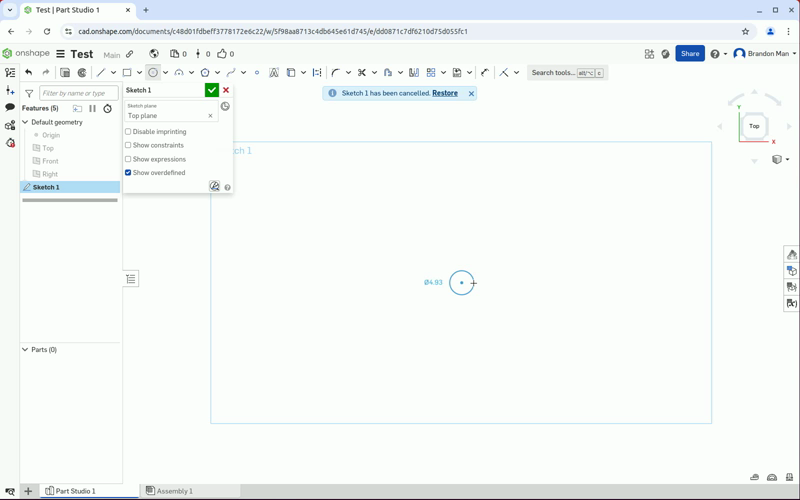
key(esc)
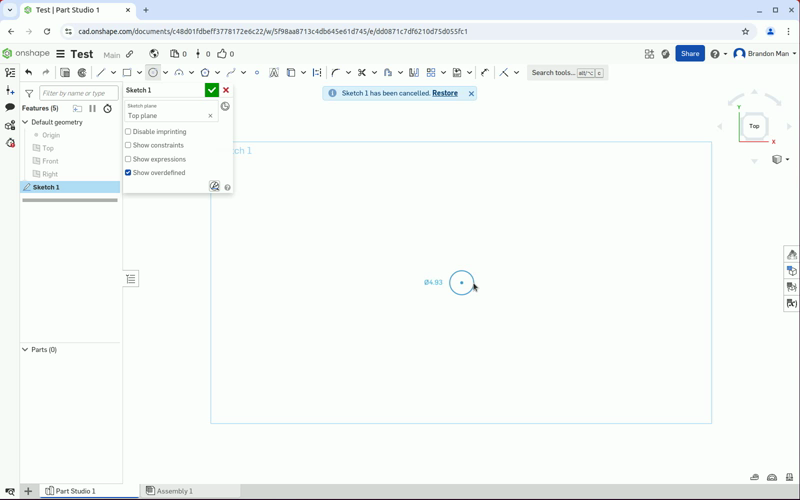
key(c)
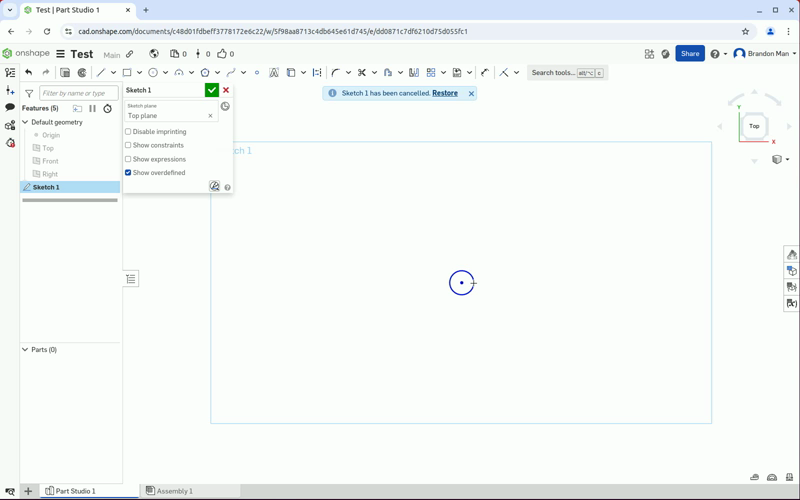
key_down(shift)
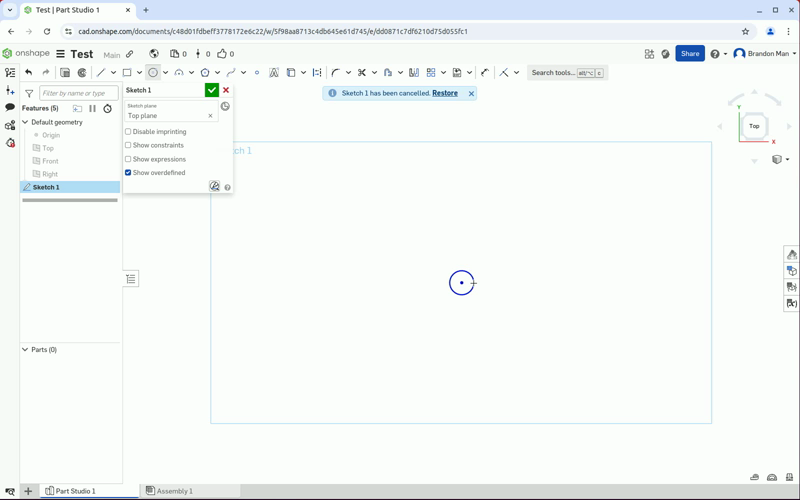
mouse_move(461, 282)
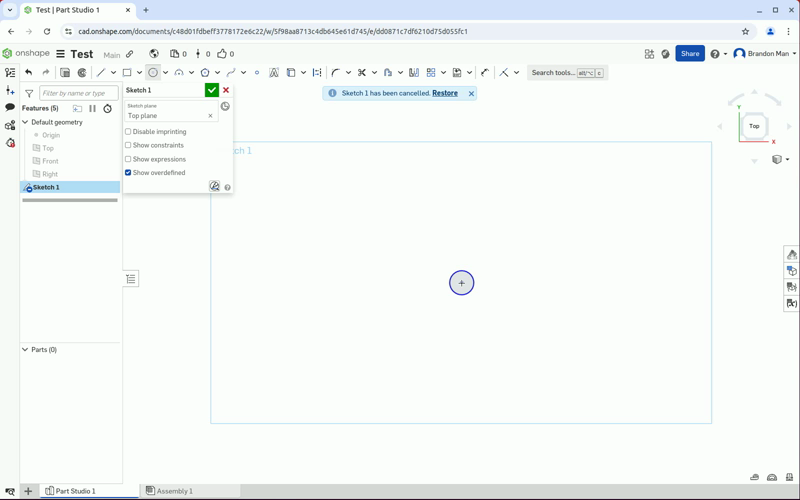
click(461, 282)
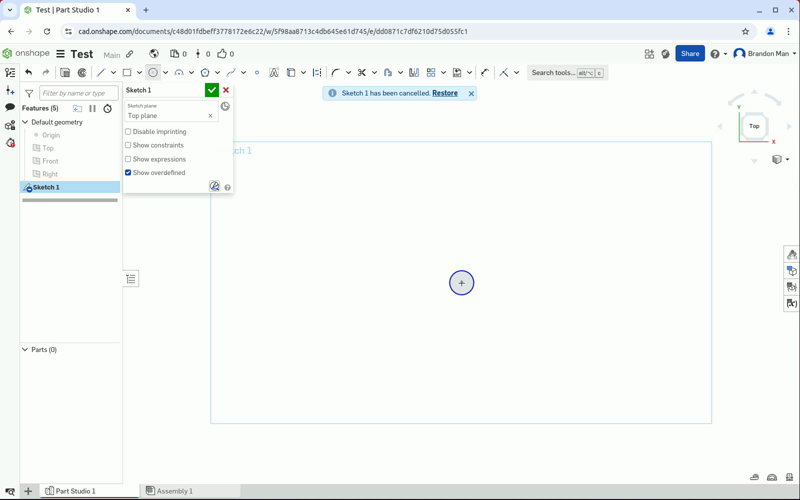
key_up(shift)
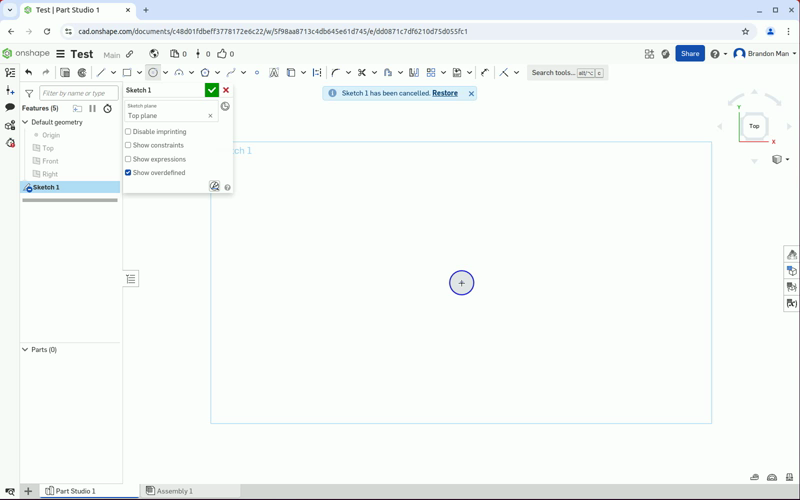
mouse_move(466, 282)
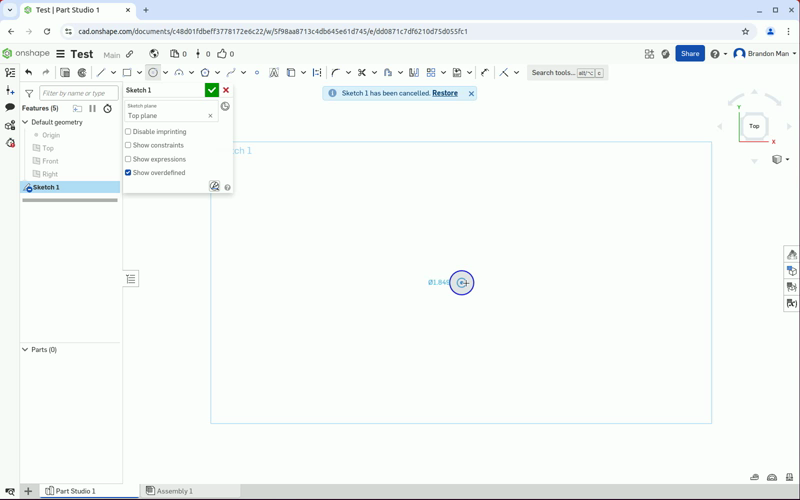
click(466, 282)
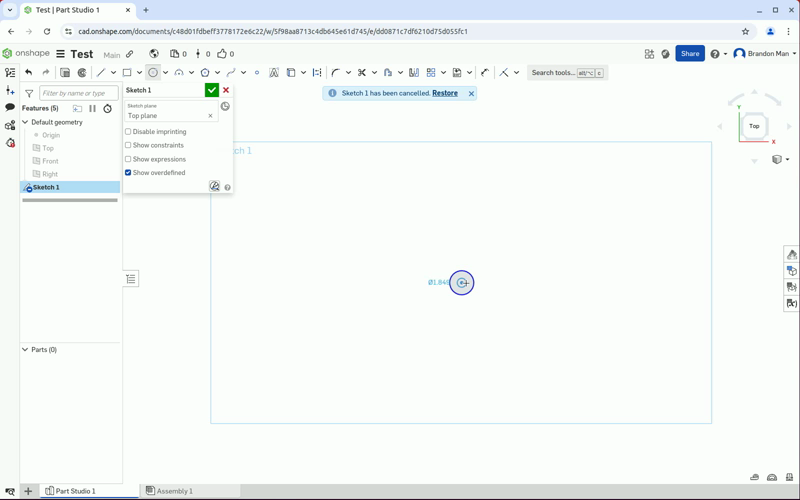
key(esc)
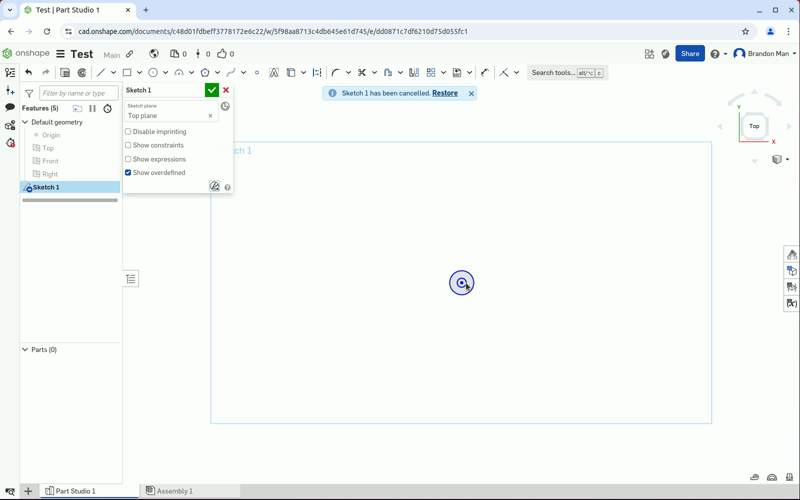
mouse_move(467, 285)
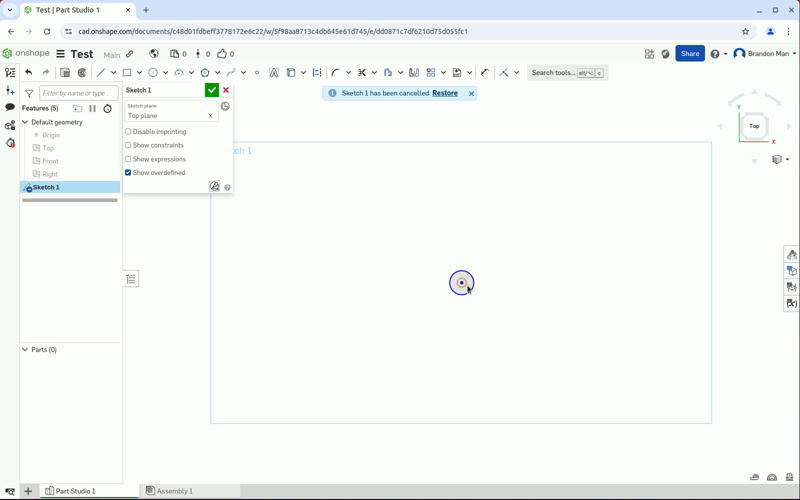
scroll(6)
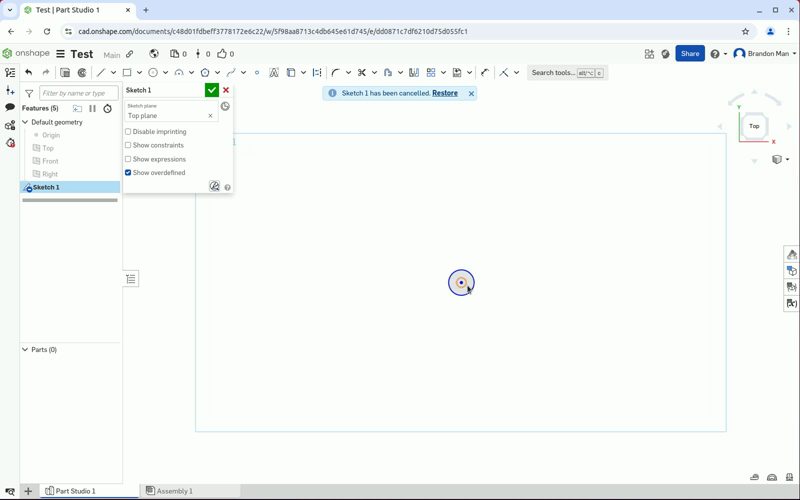
scroll(6)
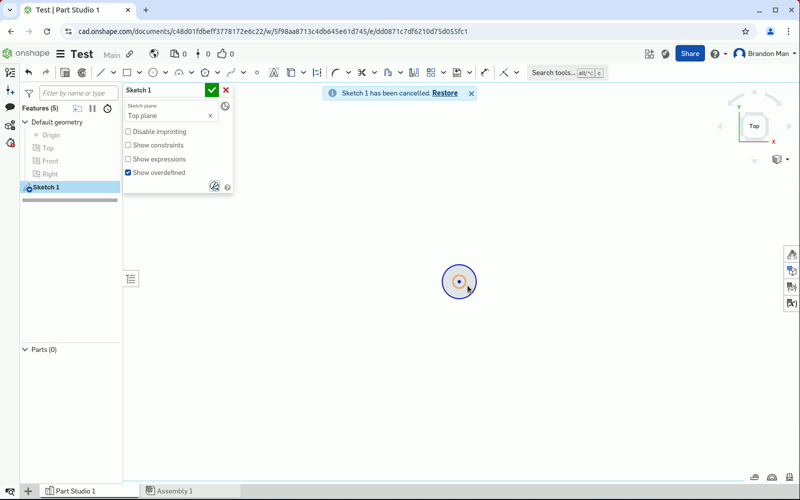
scroll(6)
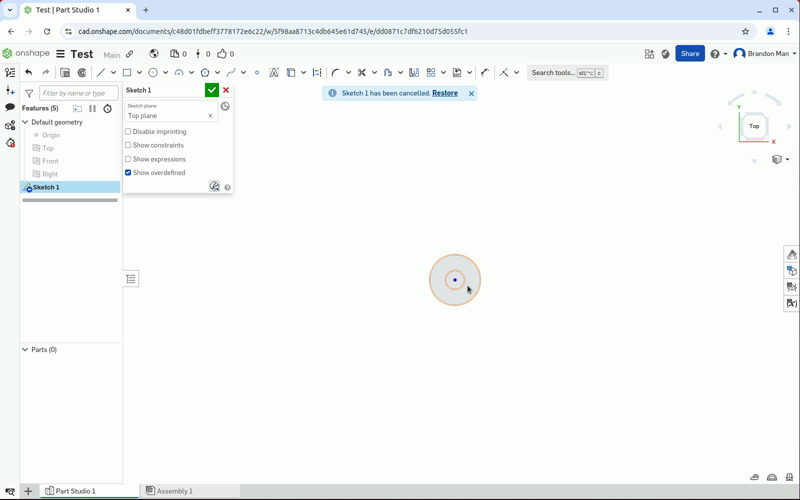
scroll(6)
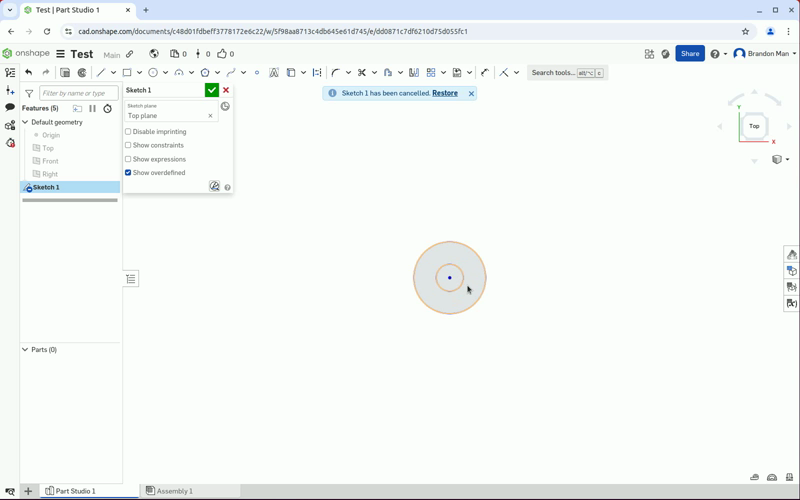
scroll(6)
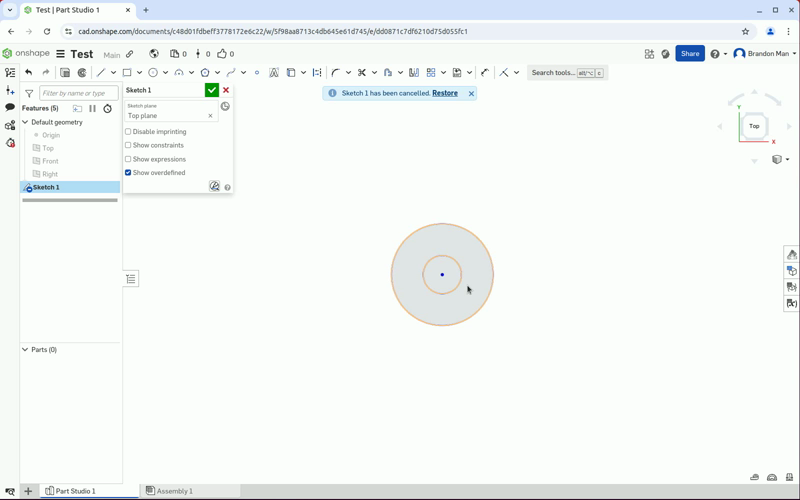
scroll(6)
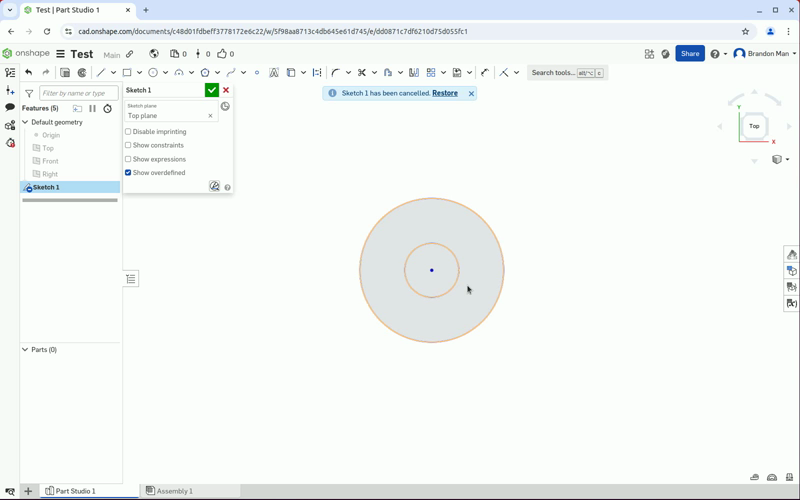
scroll(6)
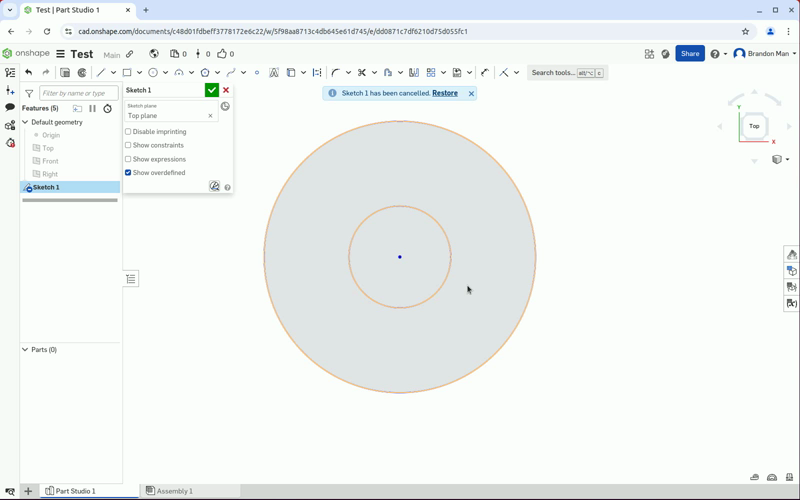
click(467, 285)
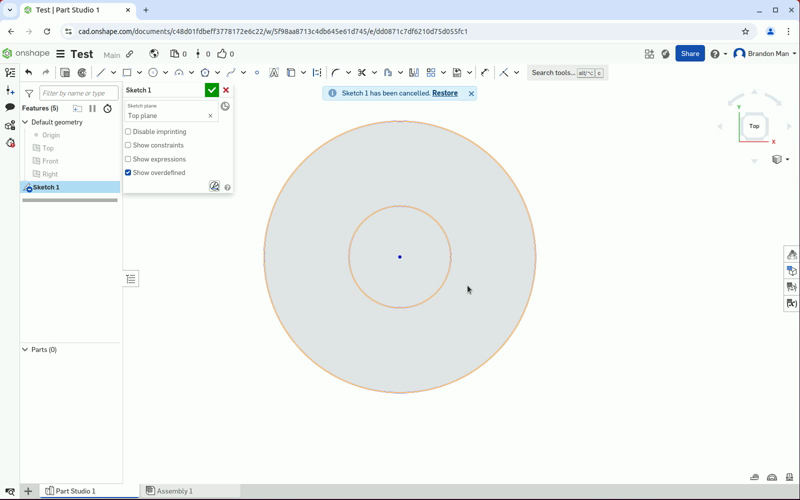
scroll(-6)
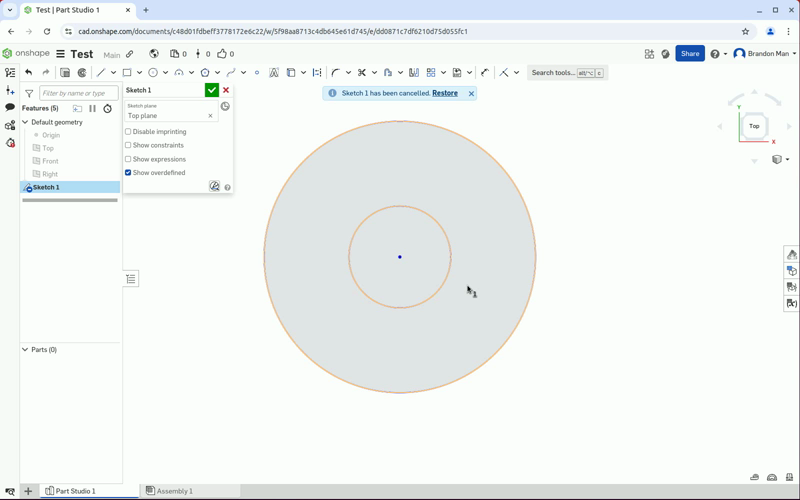
scroll(-6)
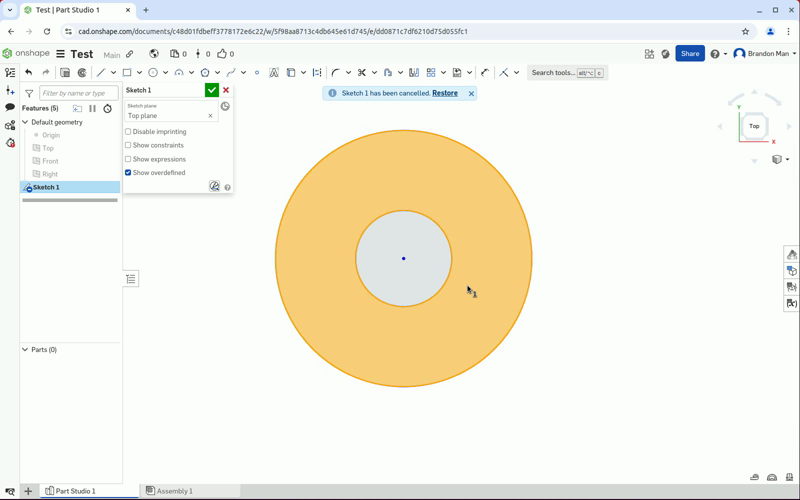
scroll(-6)
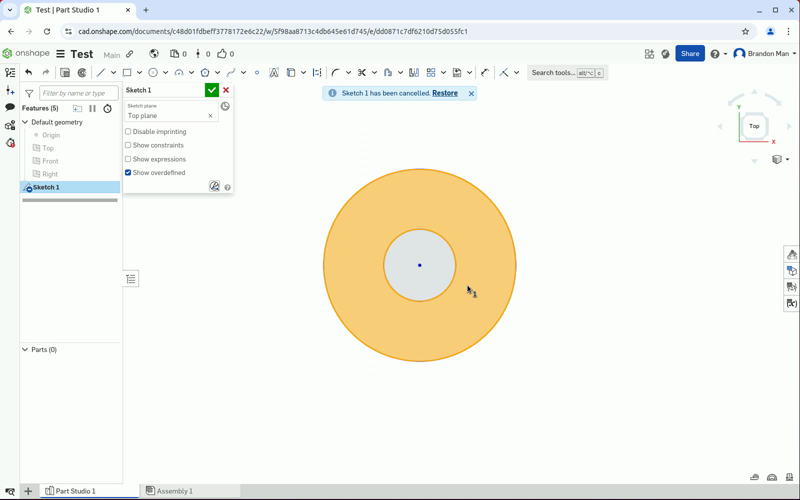
scroll(-6)
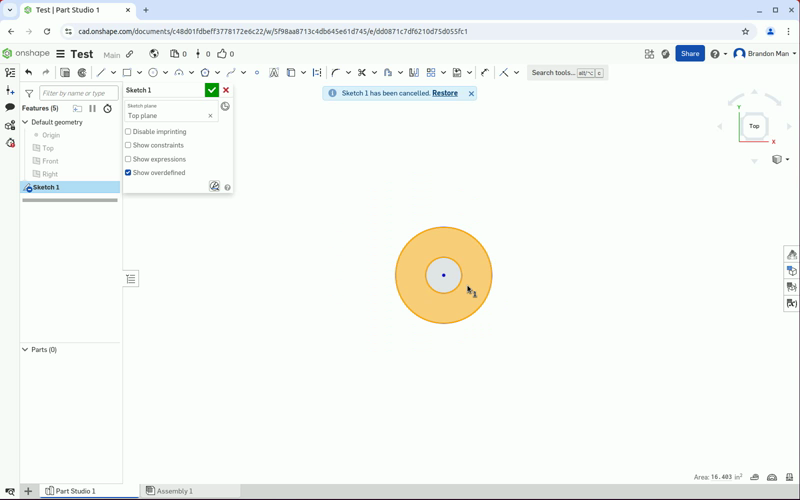
scroll(-6)
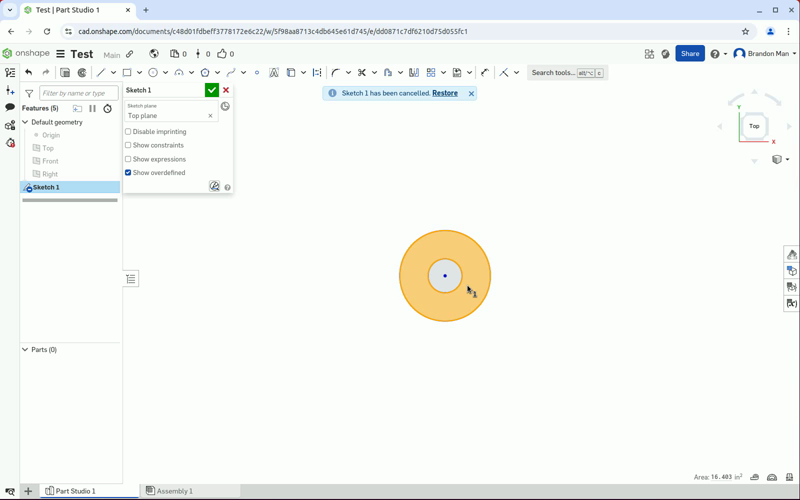
scroll(-6)
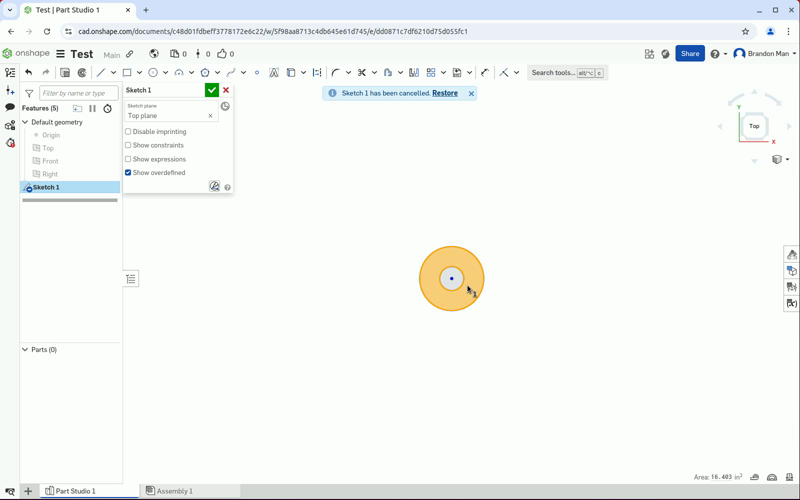
scroll(-6)
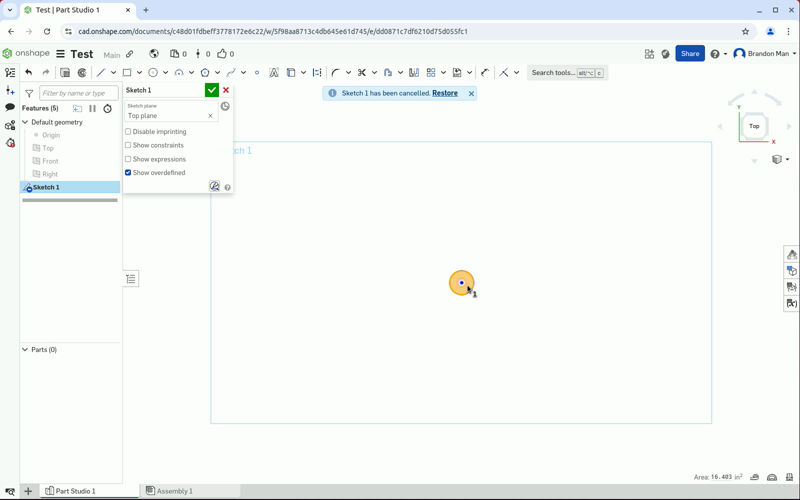
mouse_move(73, 352)
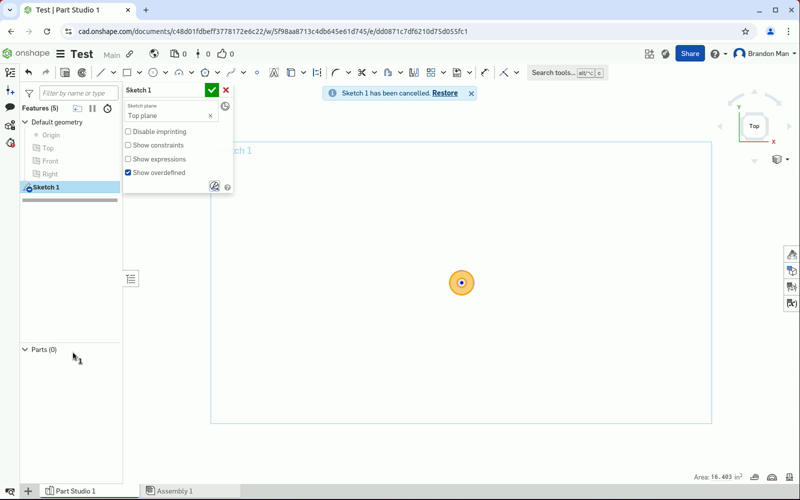
key(shift+y)
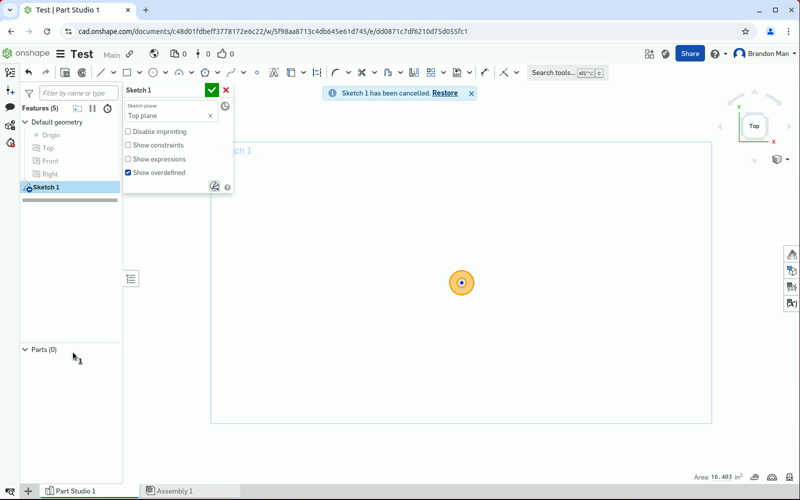
key(shift+e)
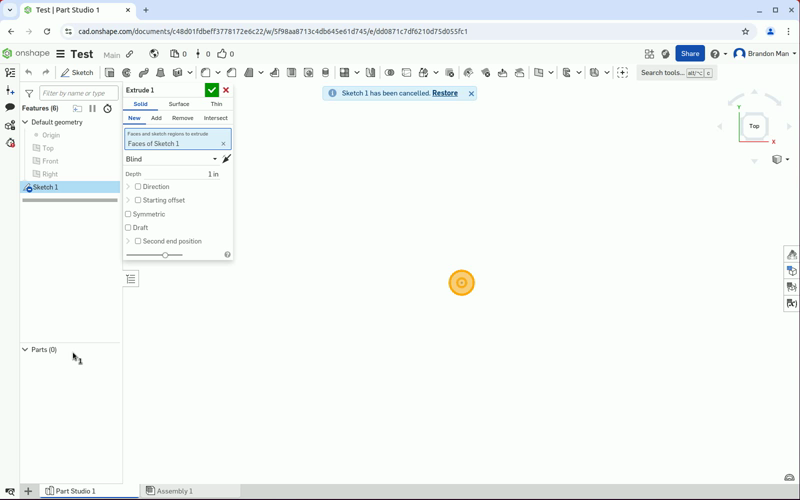
mouse_move(143, 106)
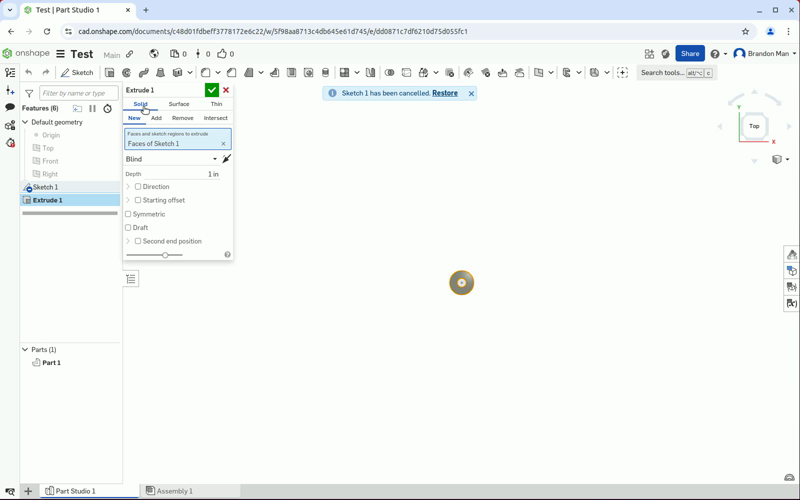
click(143, 106)
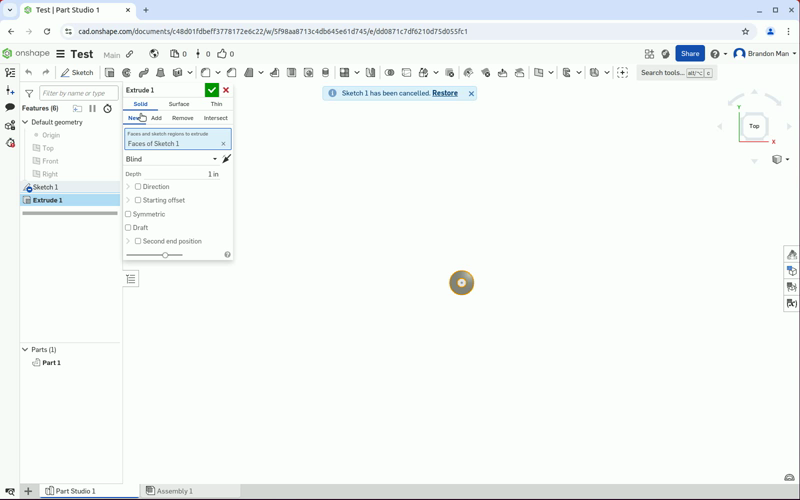
mouse_move(137, 120)
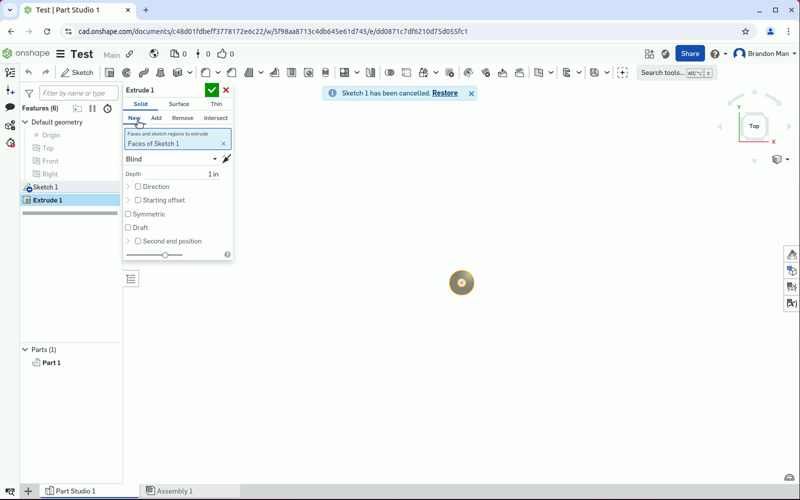
click(137, 120)
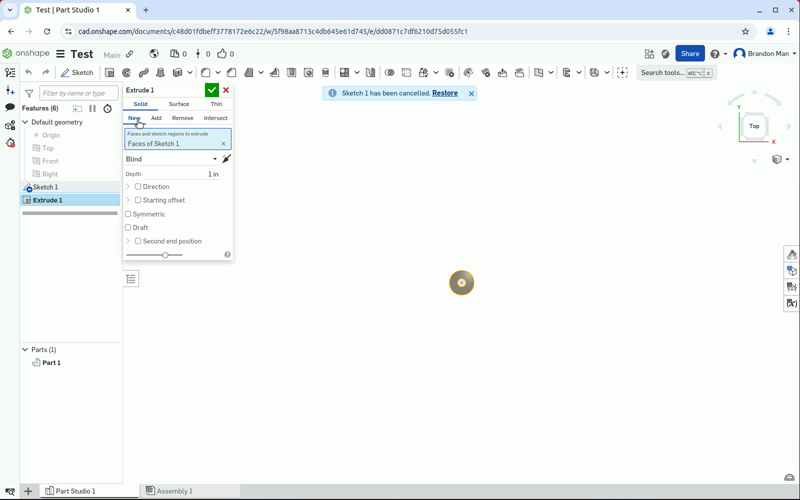
key(tab, 4)
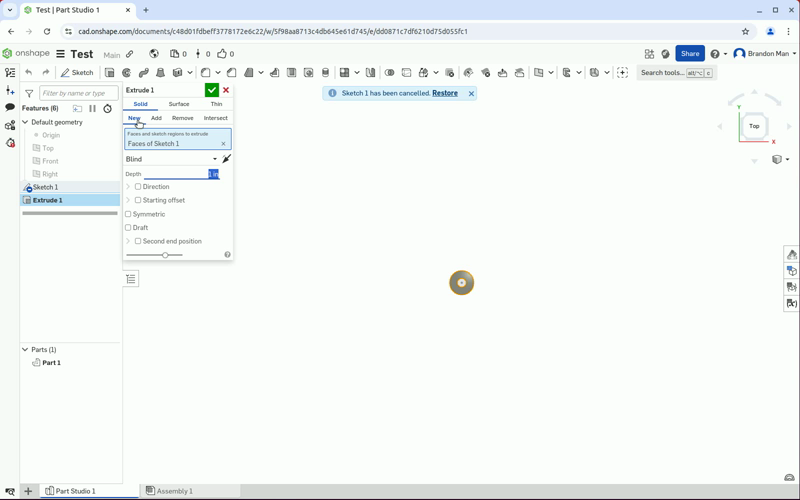
text(1.685)
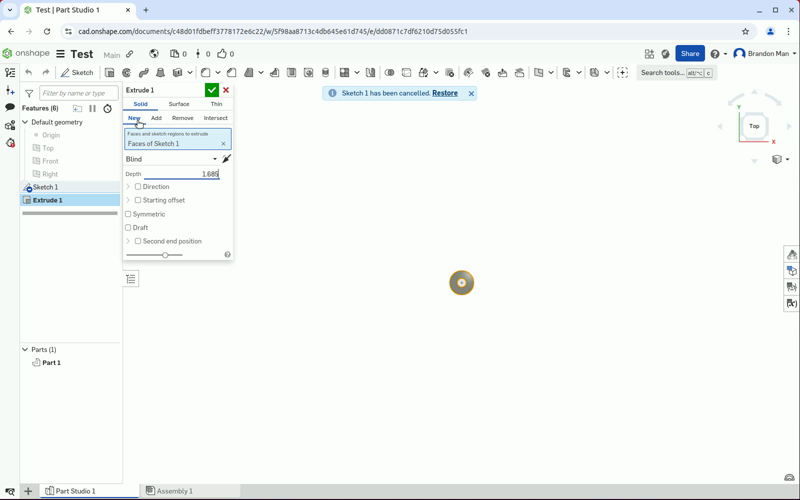
key(enter)
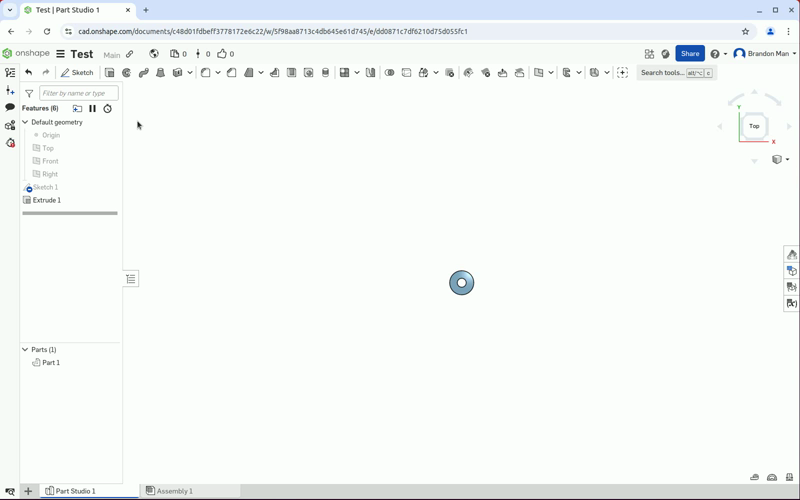
key(shift+h)
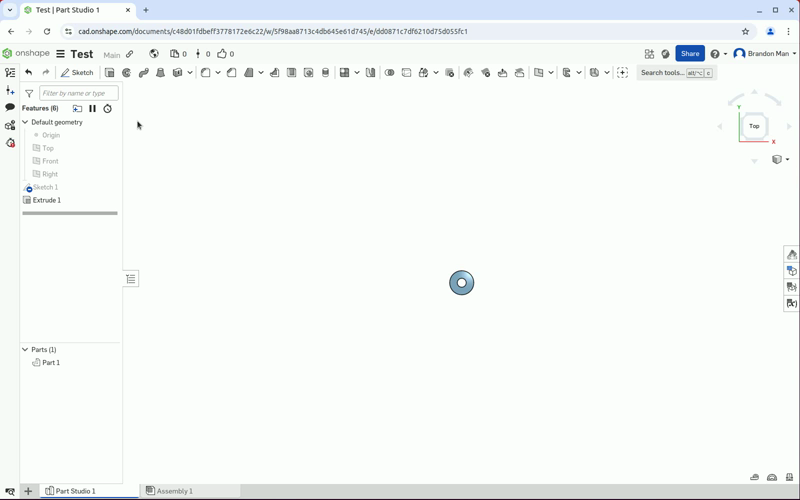
key(shift+h)
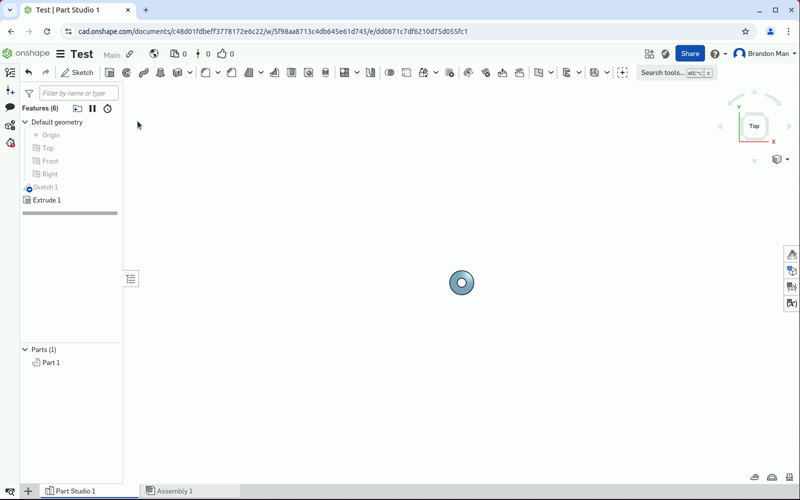
mouse_move(73, 189)
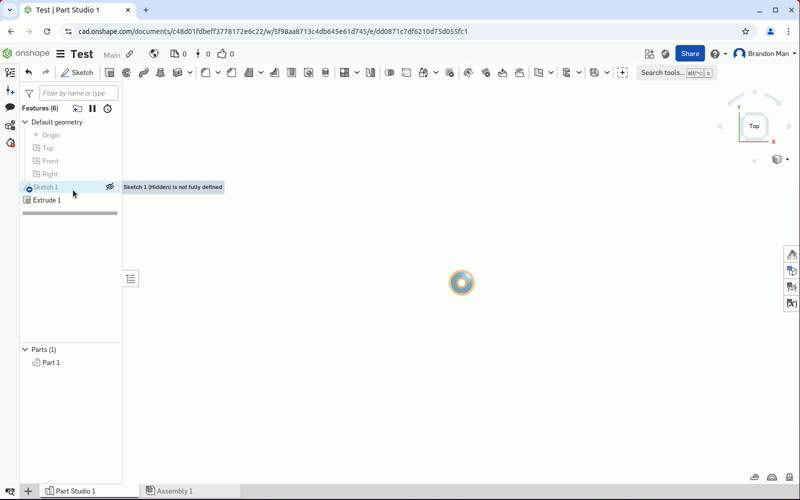
click(73, 189)
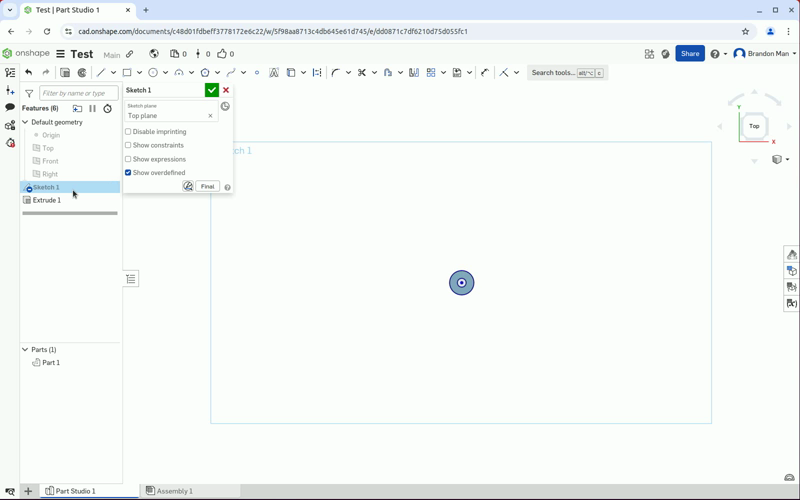
mouse_move(229, 92)
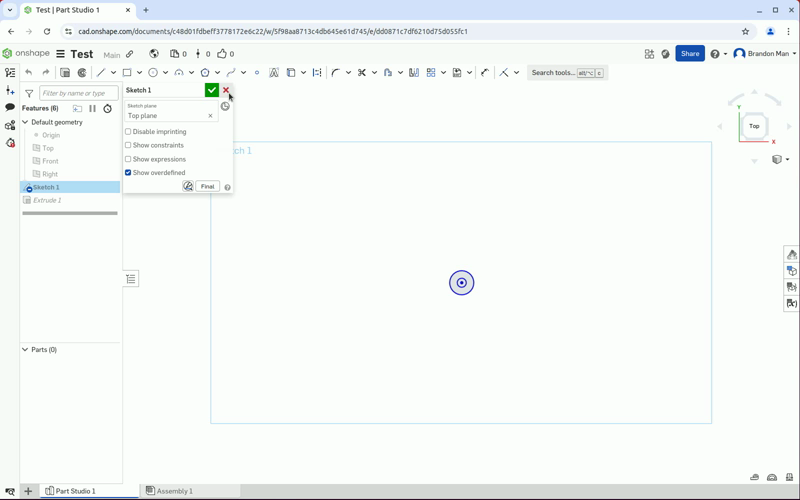
click(229, 92)
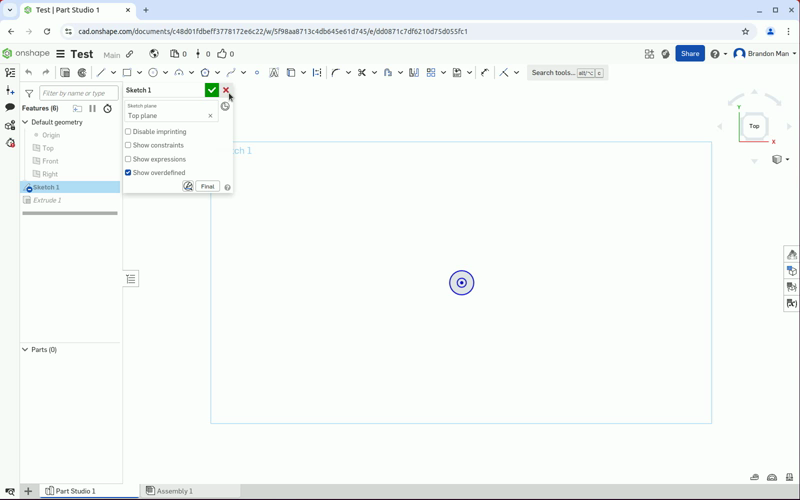
key(shift+s)
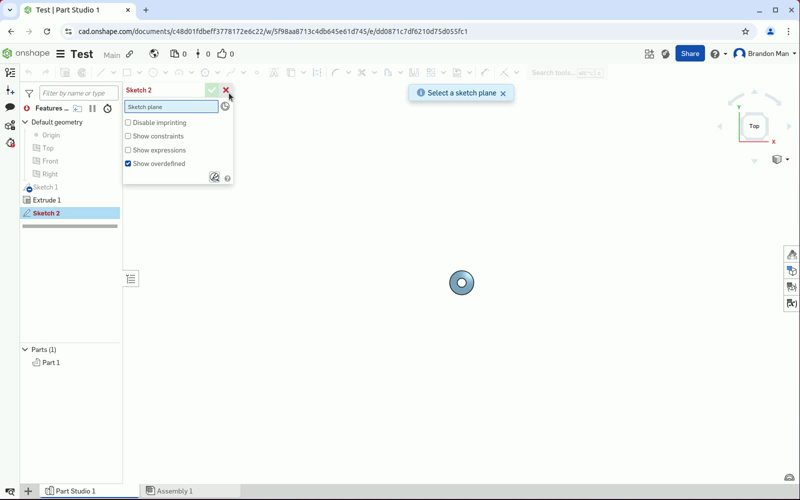
mouse_move(73, 150)
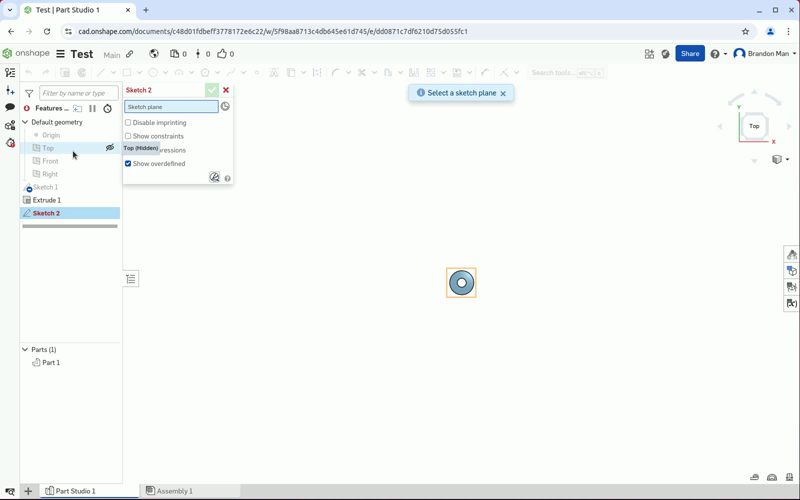
click(73, 150)
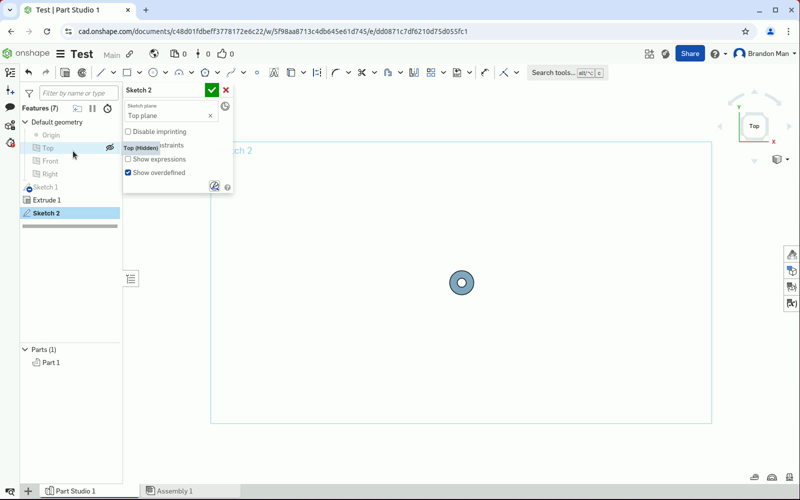
mouse_move(73, 352)
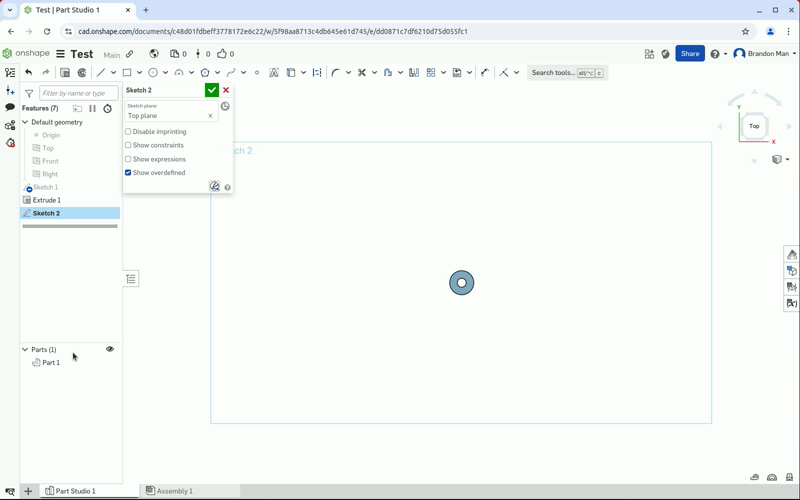
key(y)
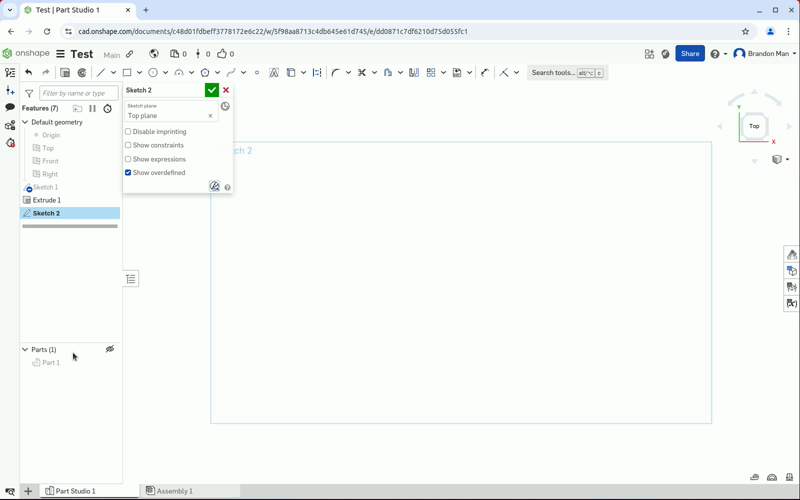
key(l)
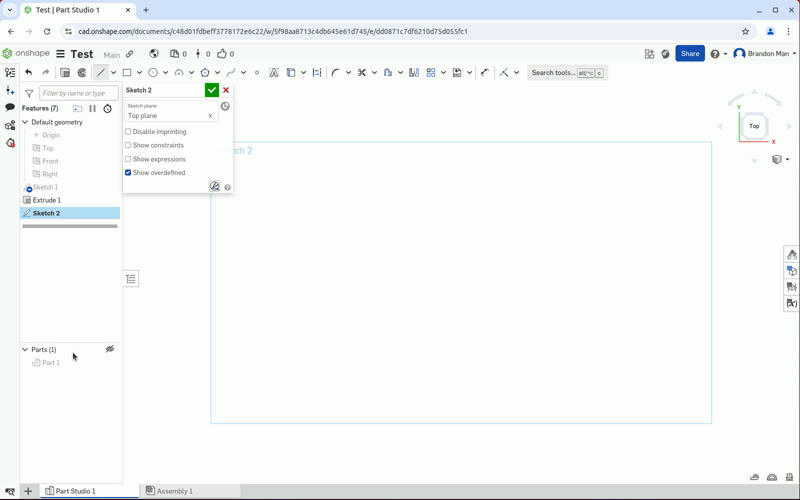
key_down(shift)
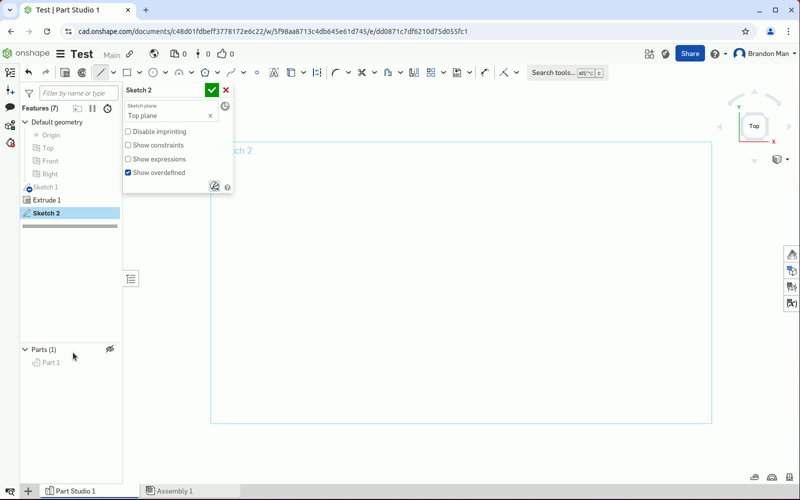
mouse_move(460, 293)
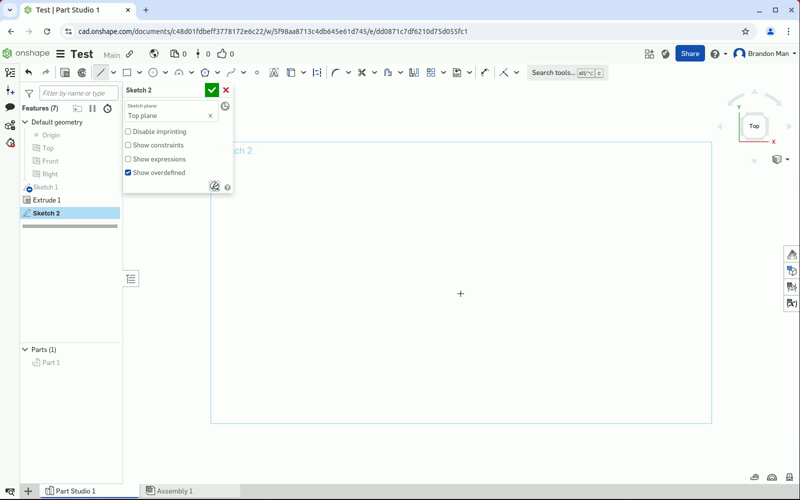
click(460, 293)
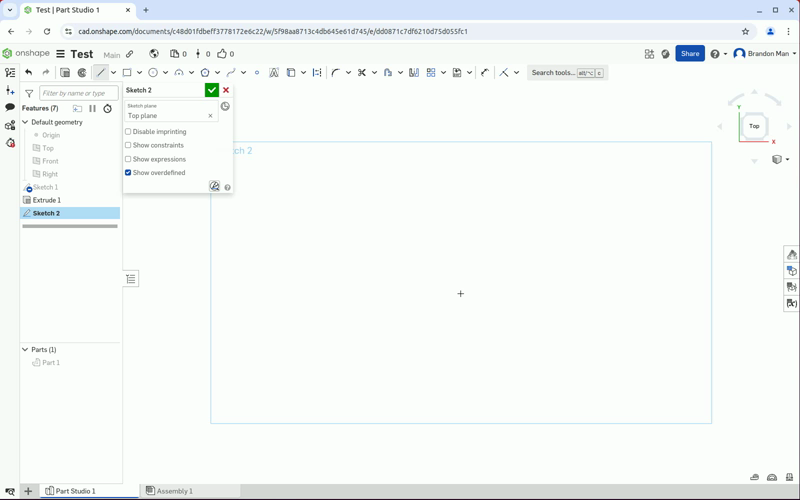
key_up(shift)
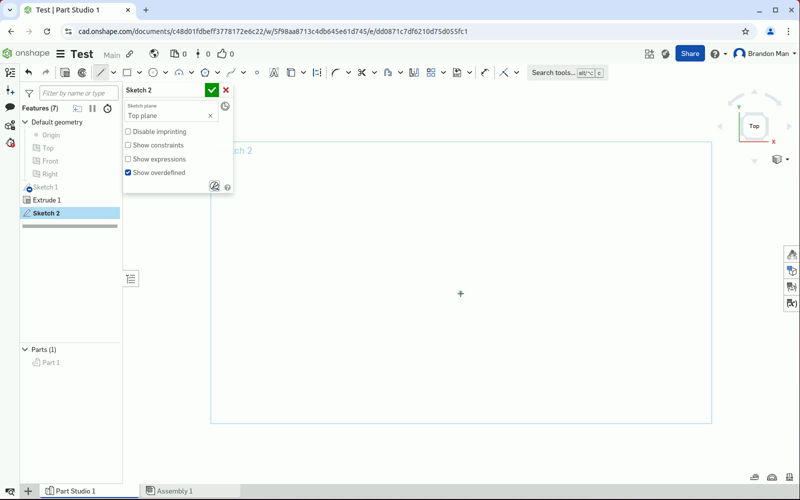
key_down(shift)
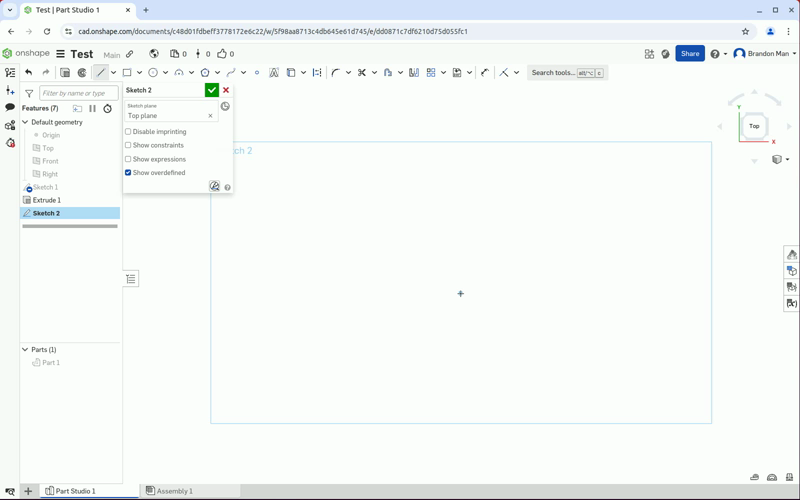
mouse_move(546, 293)
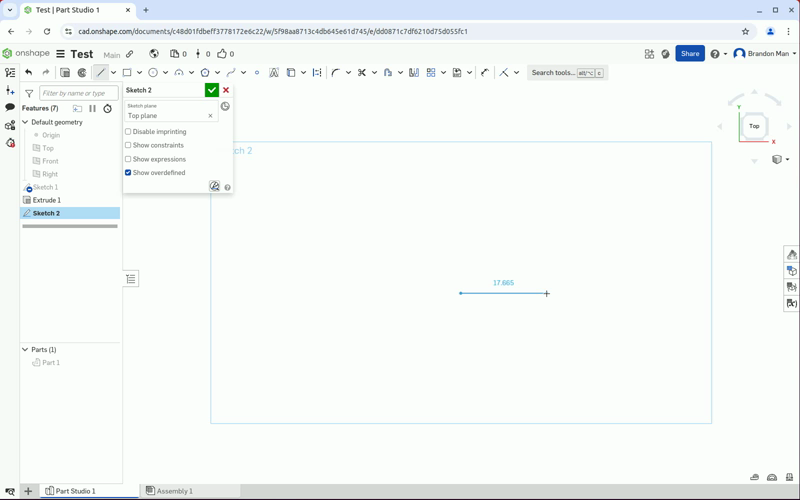
click(546, 293)
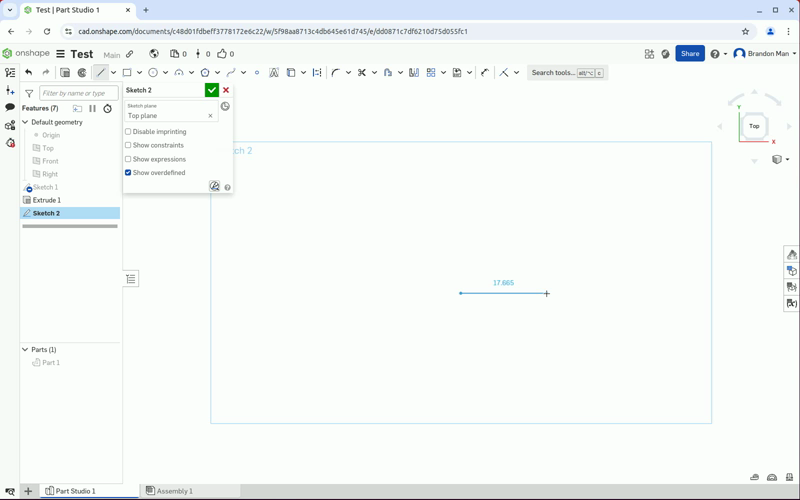
key_up(shift)
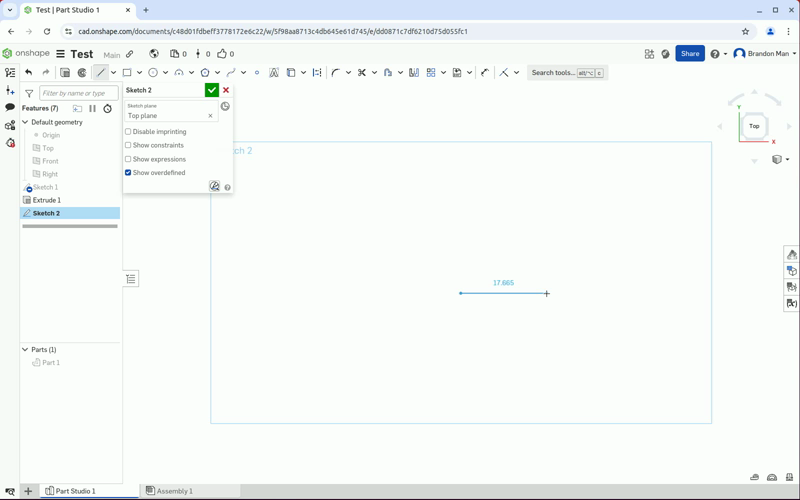
key_down(shift)
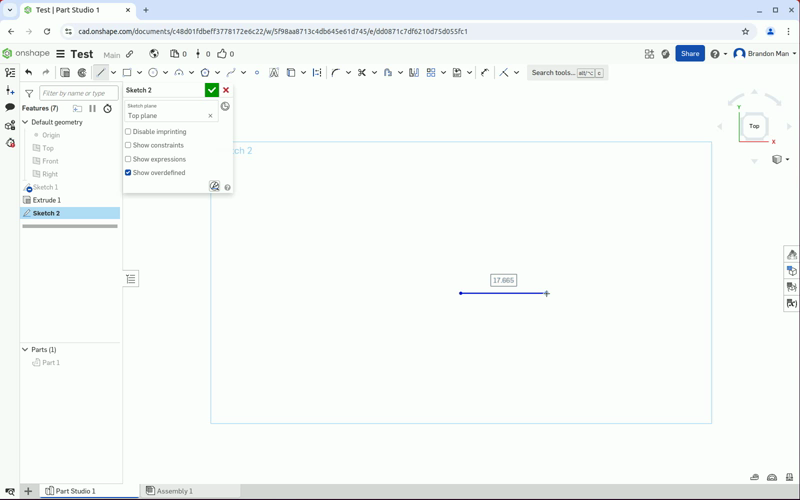
mouse_move(576, 293)
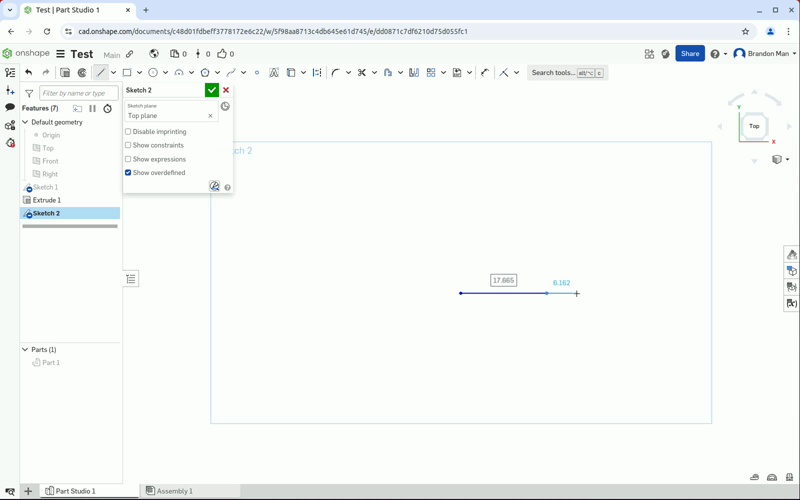
mouse_move(546, 270)
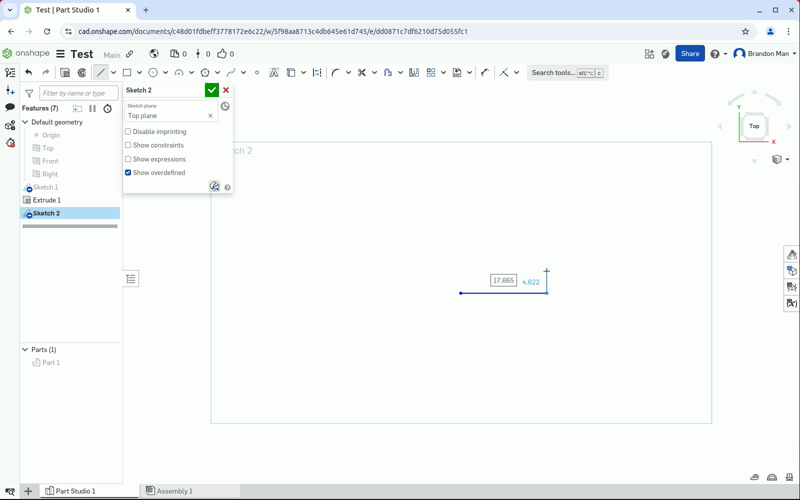
click(546, 270)
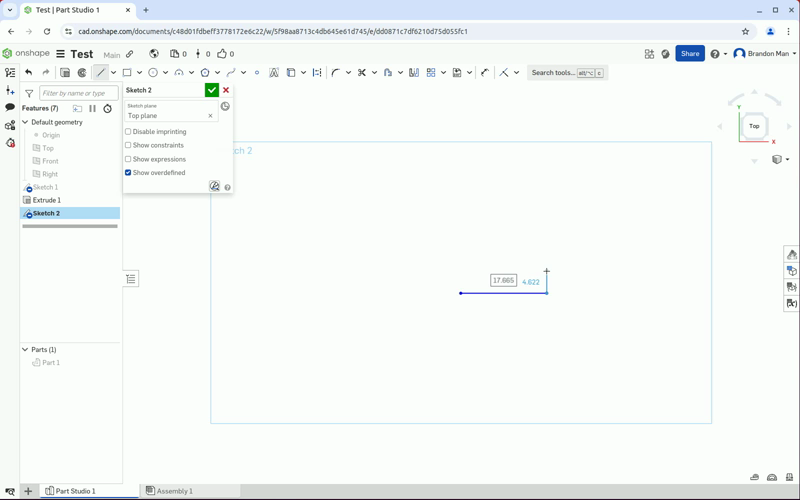
key_up(shift)
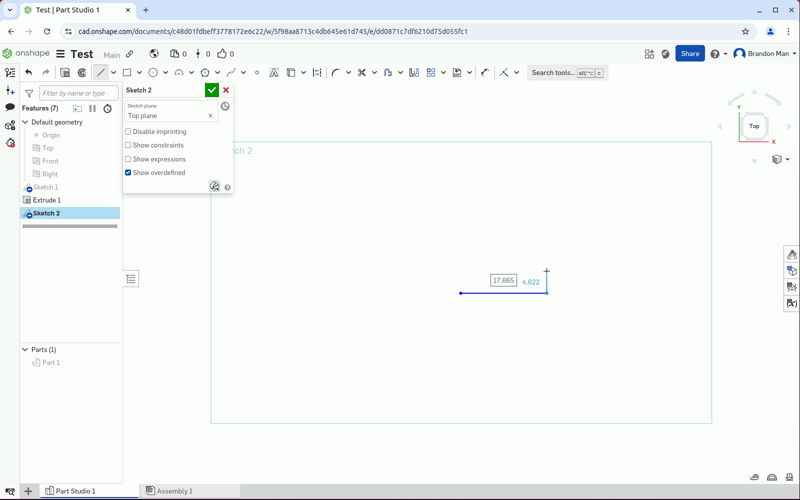
key_down(shift)
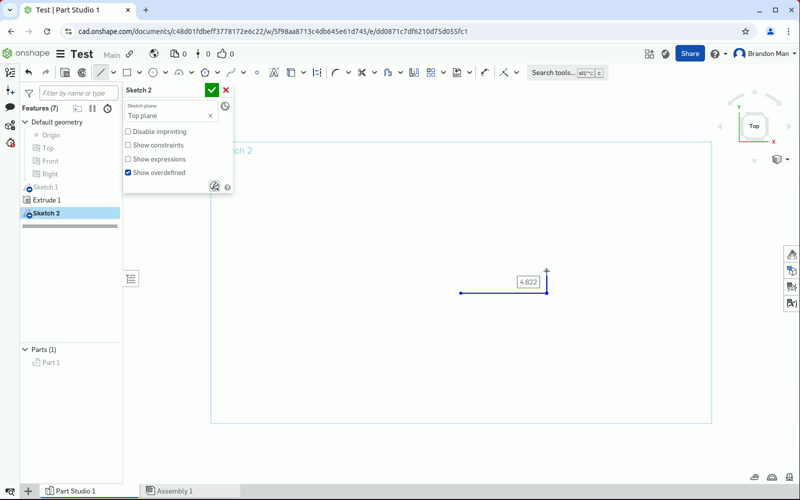
mouse_move(460, 270)
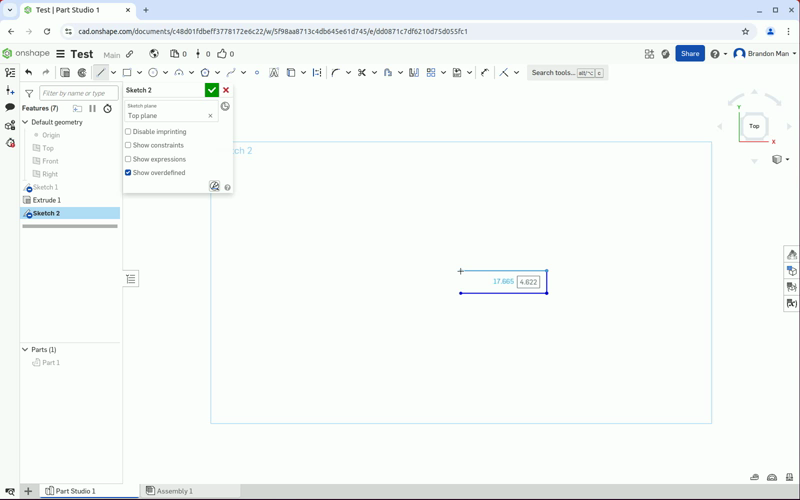
click(460, 270)
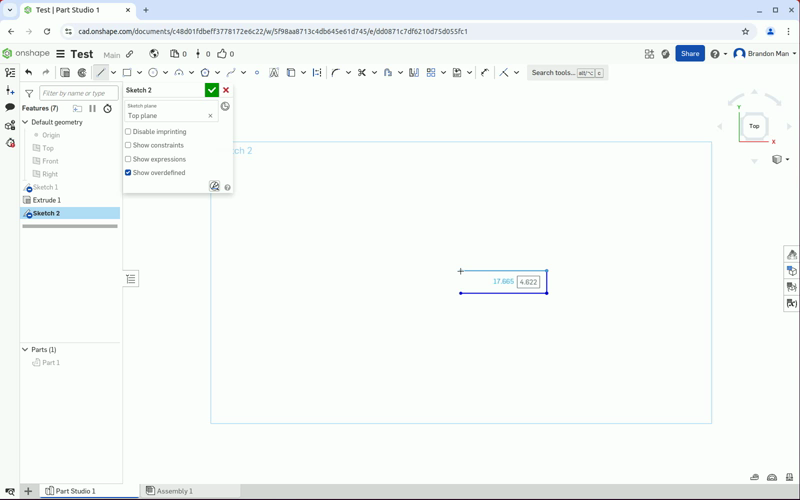
key_up(shift)
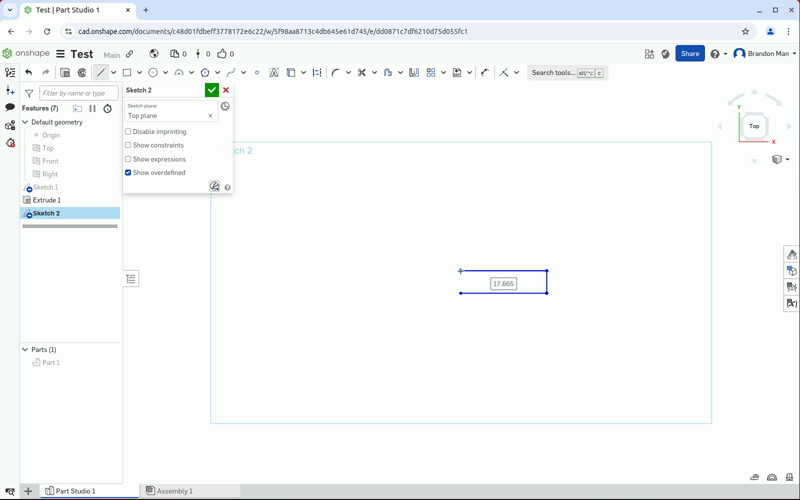
key(esc)
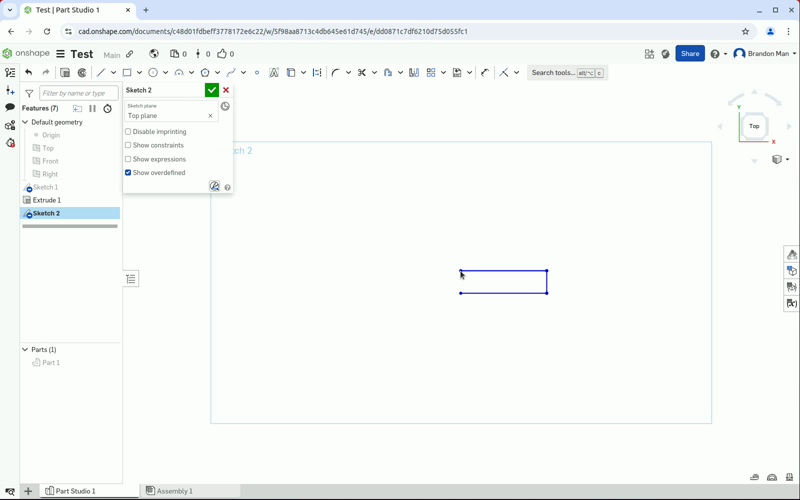
key(a)
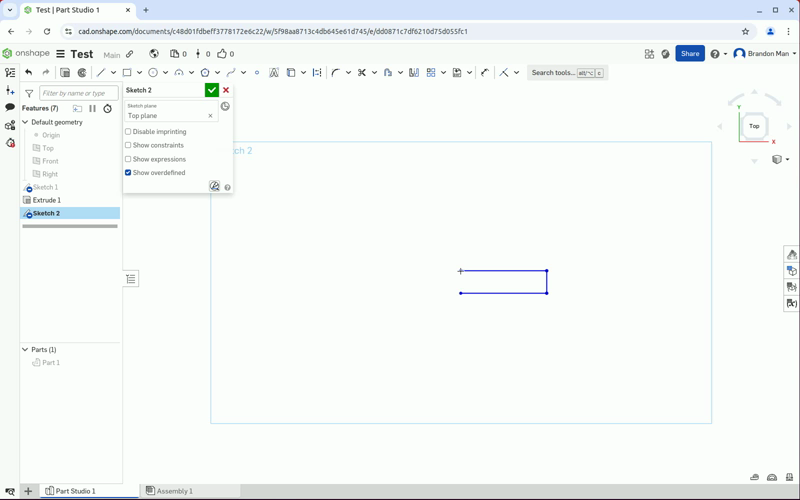
mouse_move(460, 270)
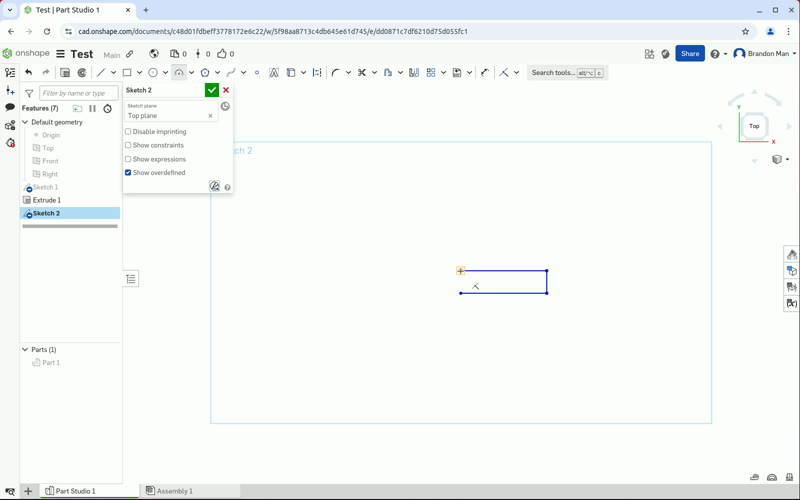
click(460, 270)
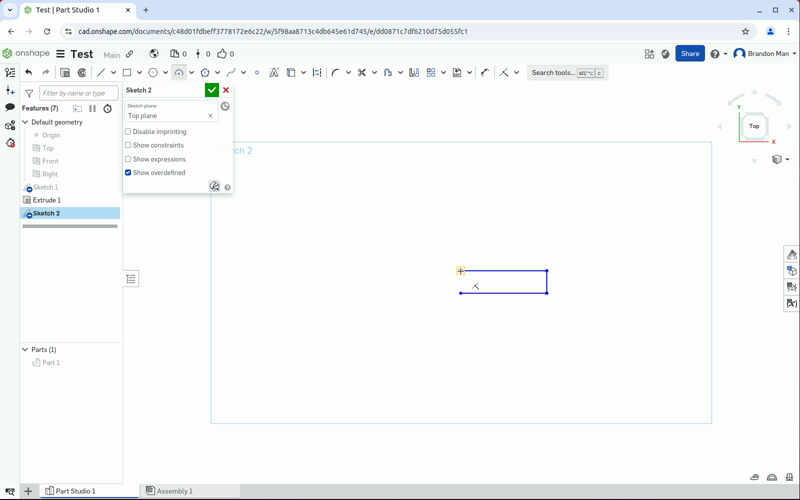
mouse_move(460, 293)
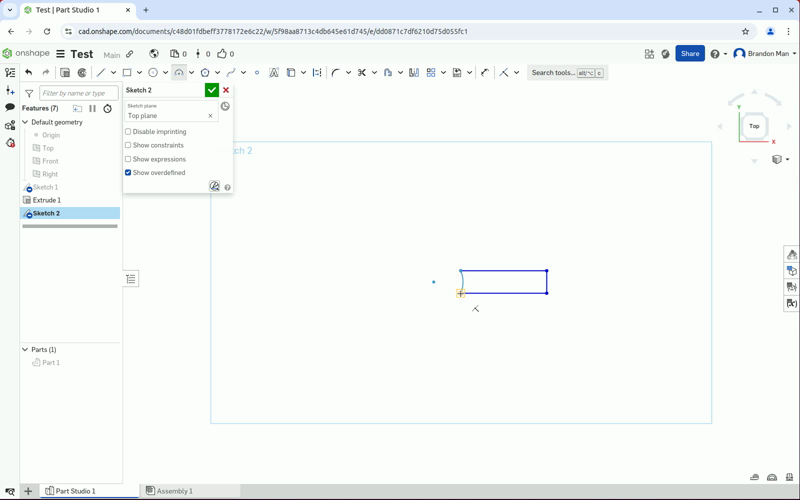
click(460, 293)
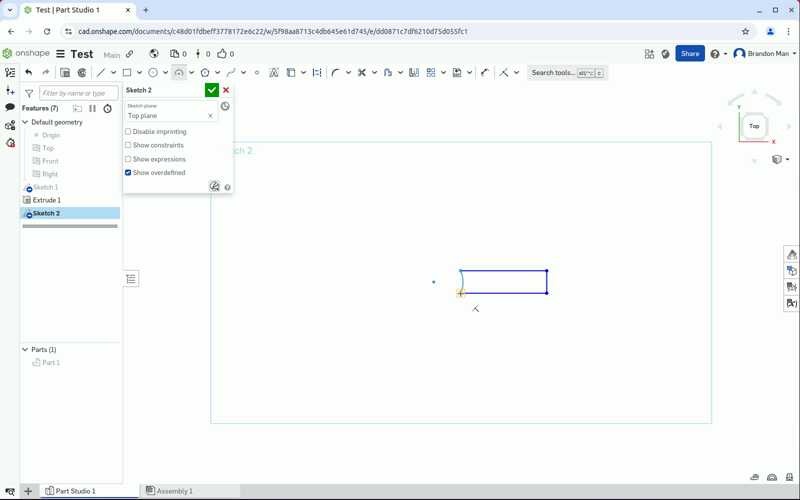
key_down(shift)
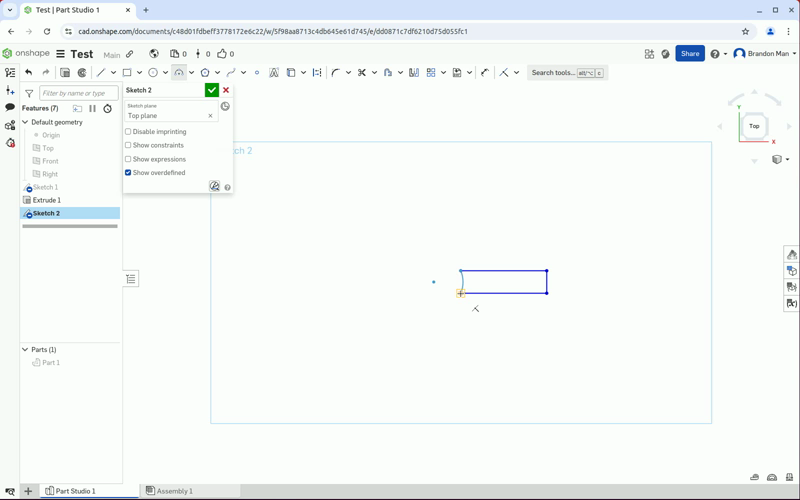
mouse_move(472, 282)
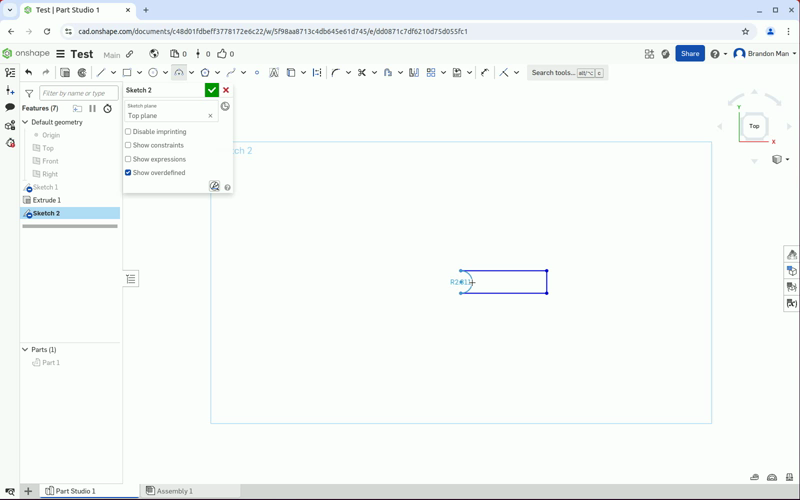
click(472, 282)
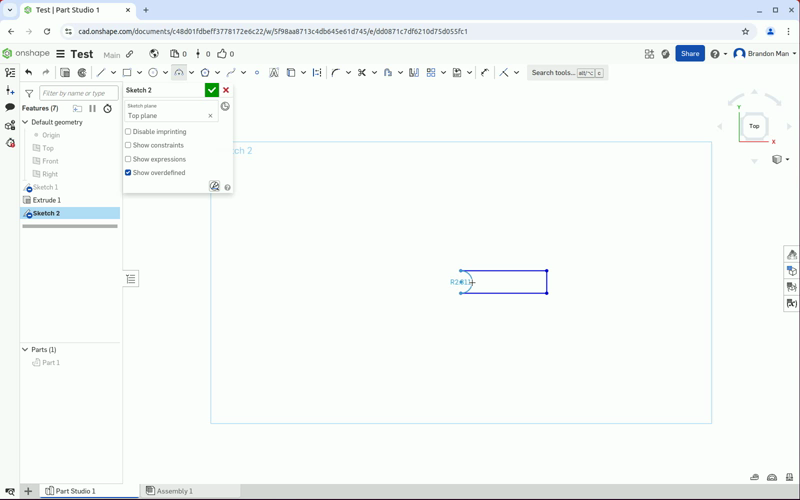
key_up(shift)
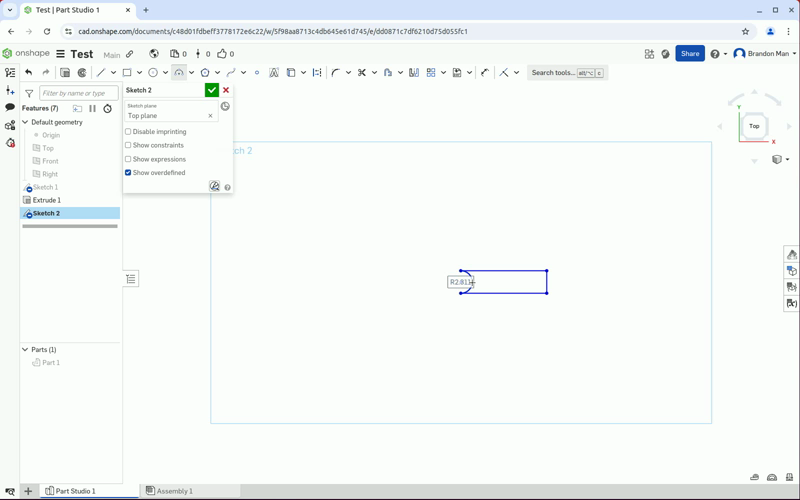
key(esc)
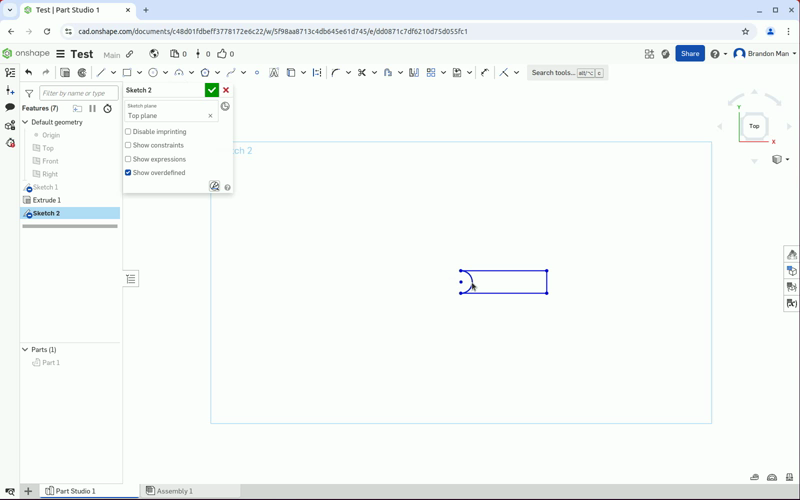
mouse_move(489, 284)
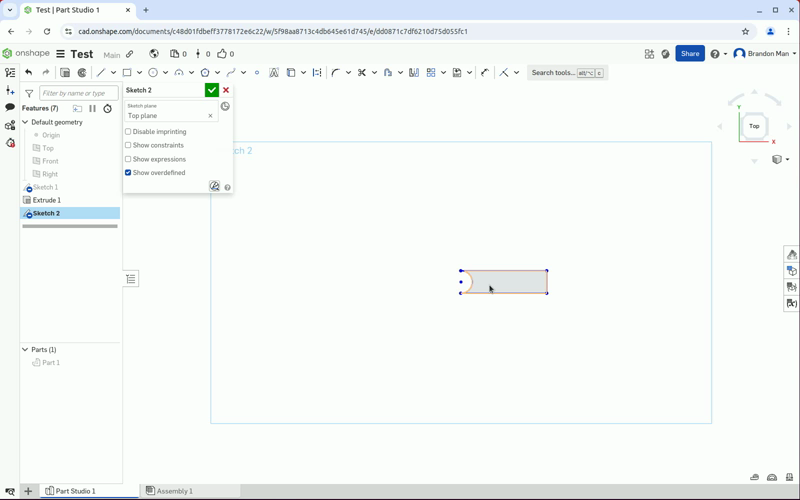
scroll(6)
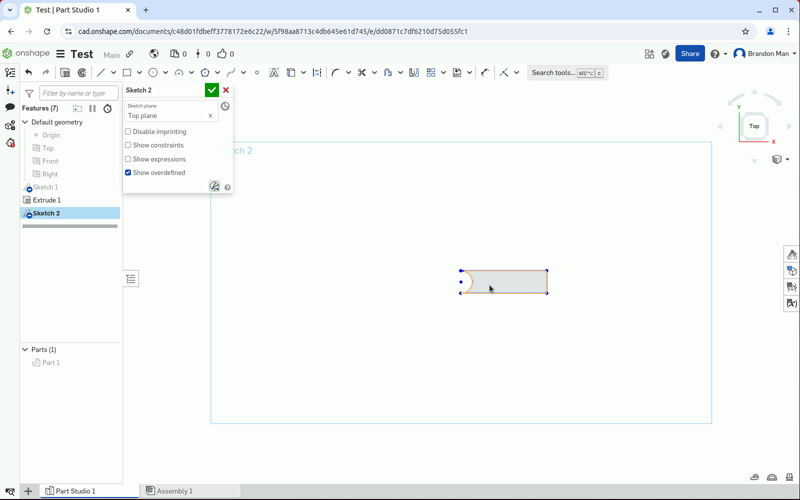
scroll(6)
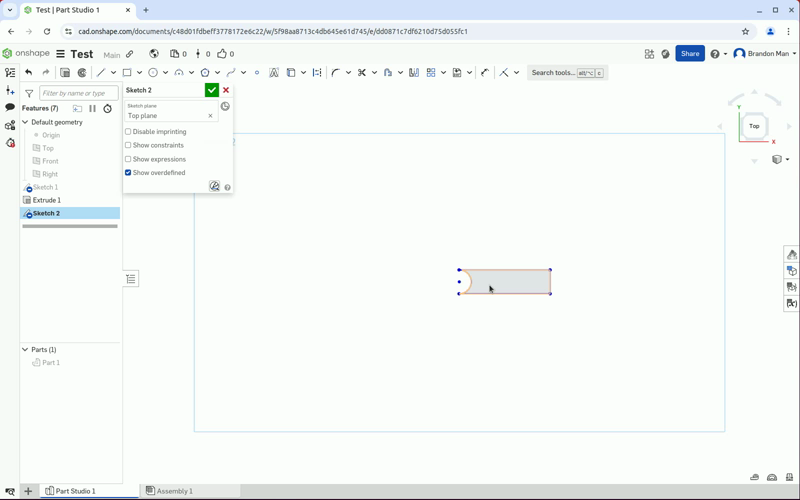
scroll(6)
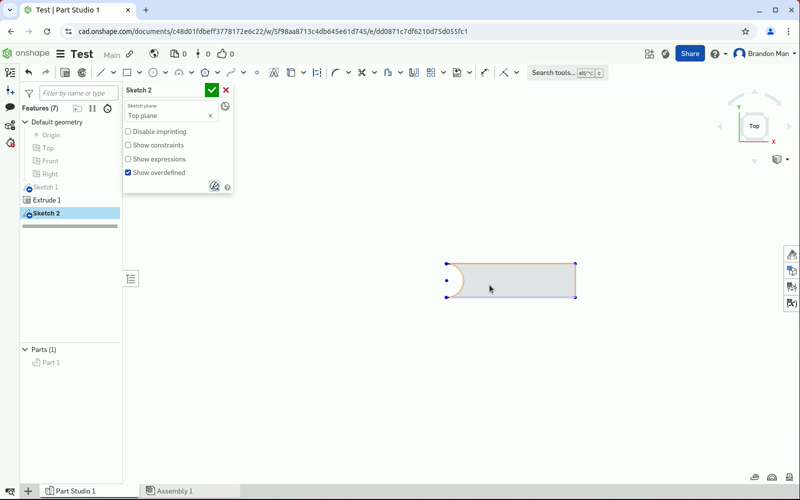
scroll(6)
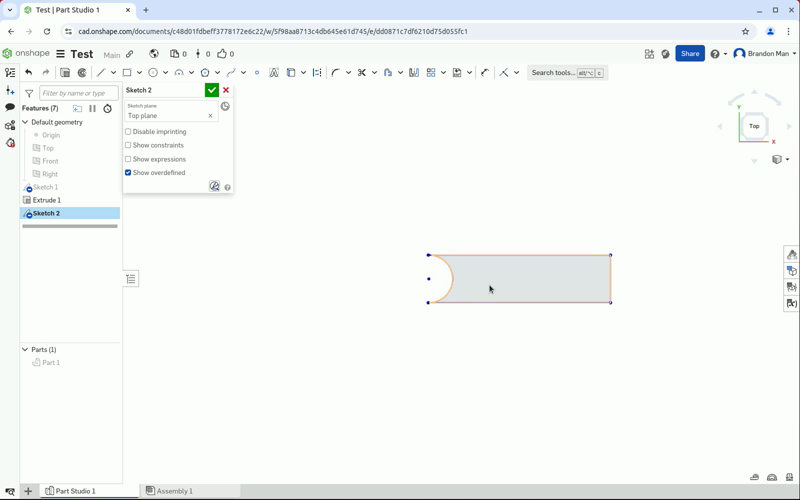
scroll(6)
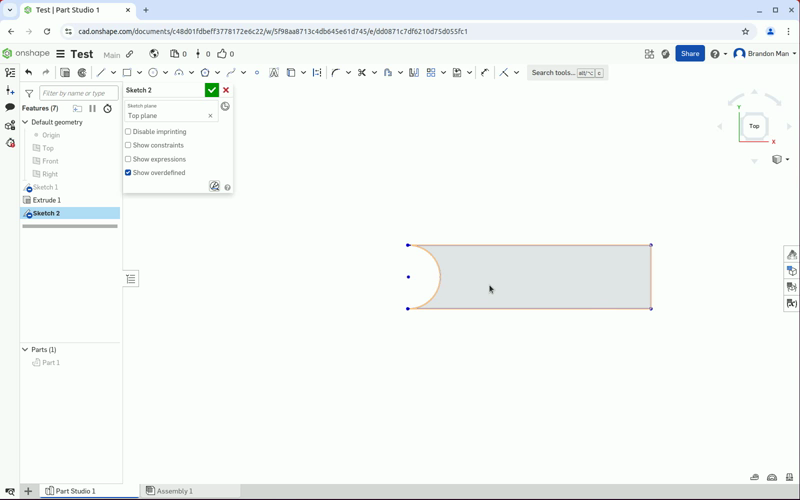
scroll(6)
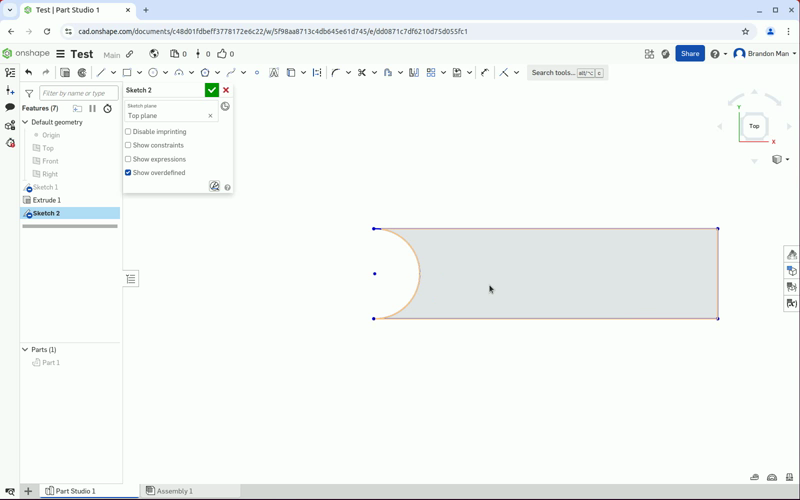
scroll(6)
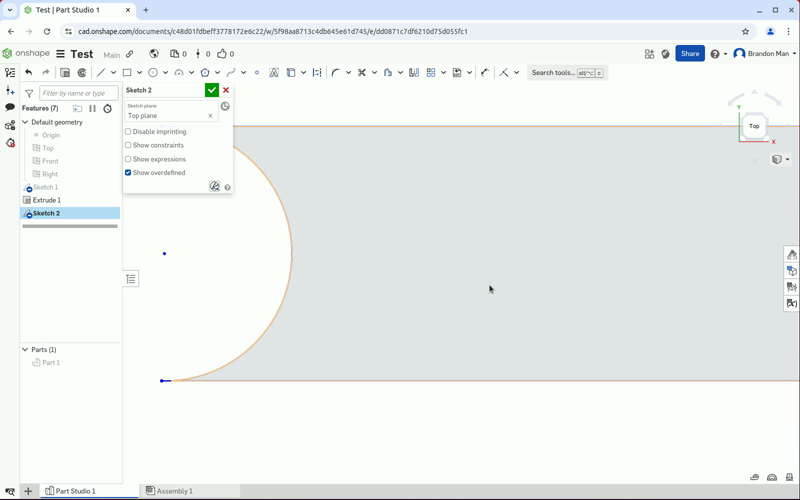
click(489, 284)
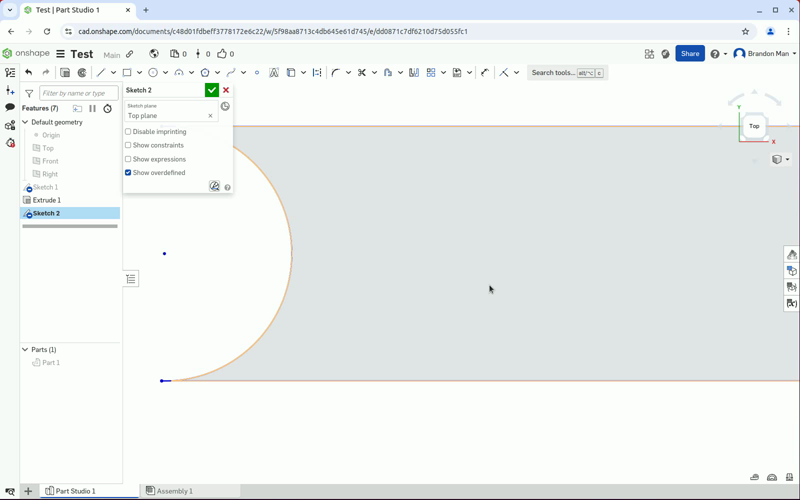
scroll(-6)
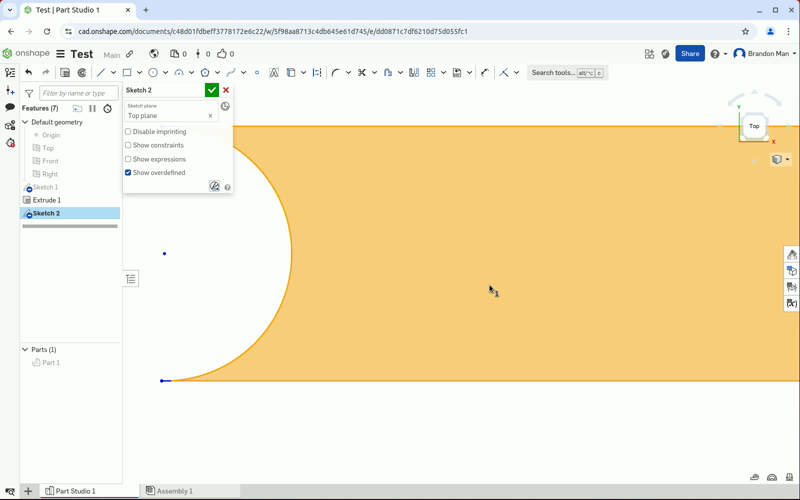
scroll(-6)
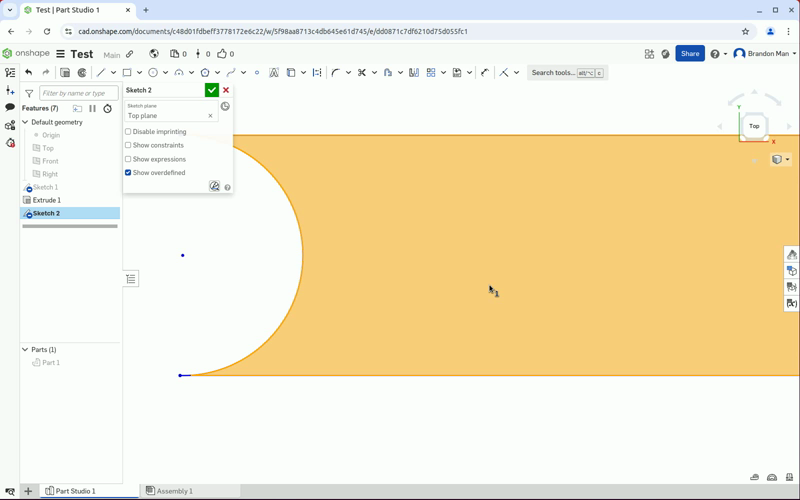
scroll(-6)
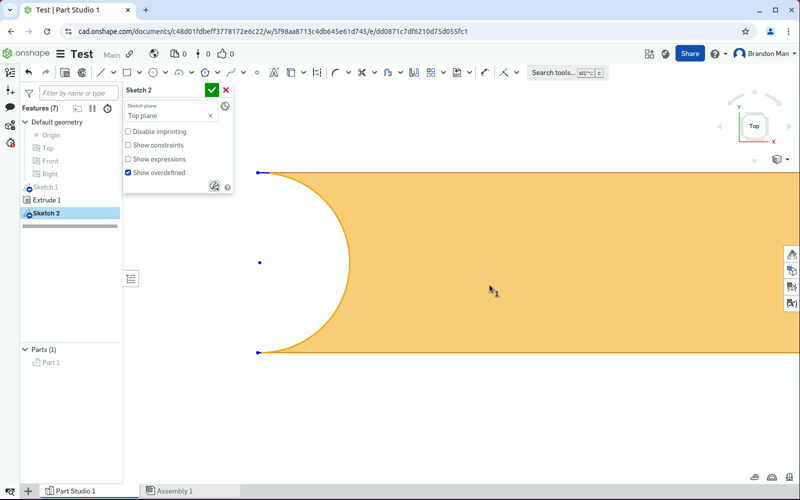
scroll(-6)
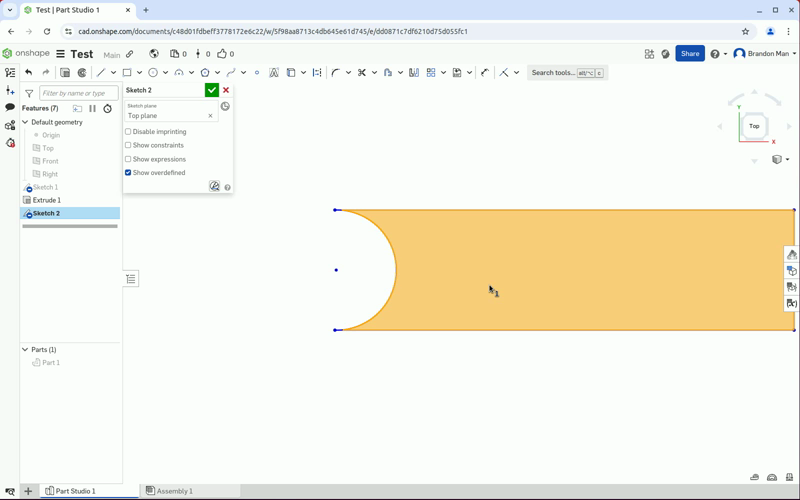
scroll(-6)
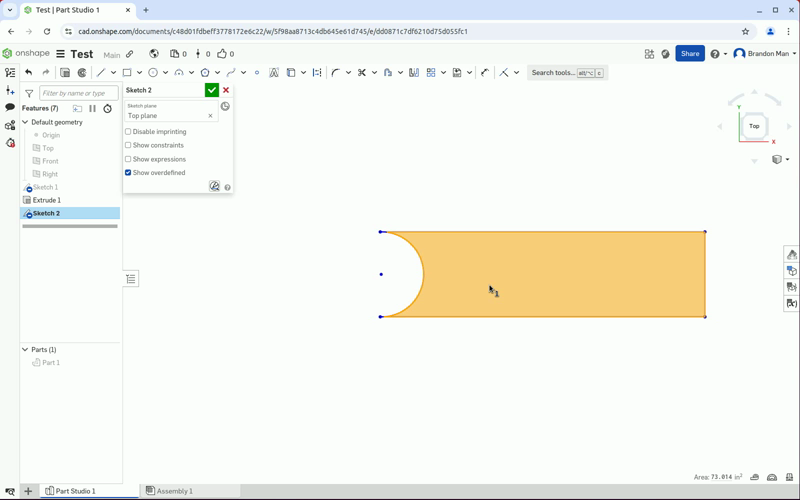
scroll(-6)
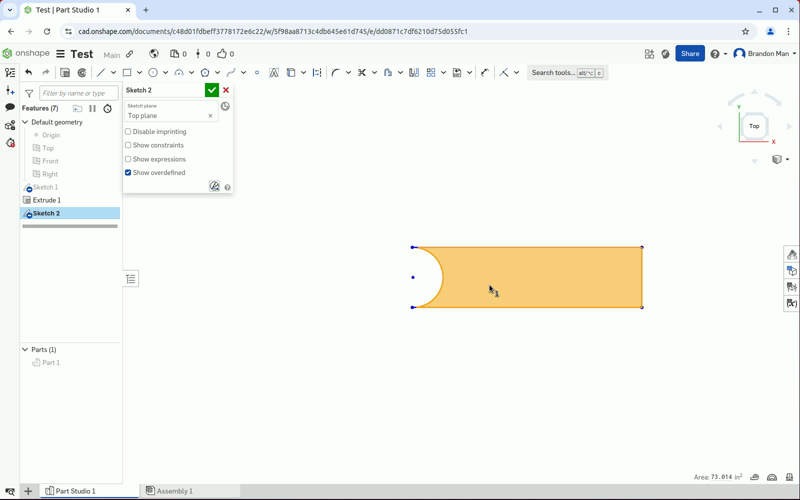
scroll(-6)
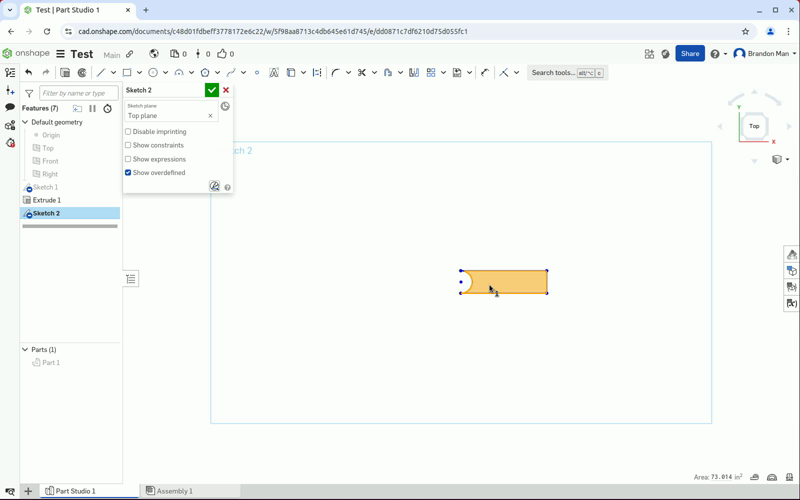
mouse_move(73, 352)
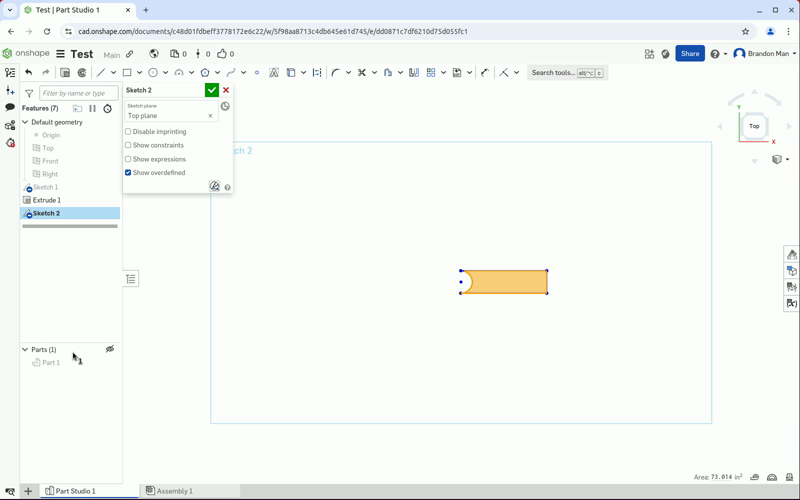
key(shift+y)
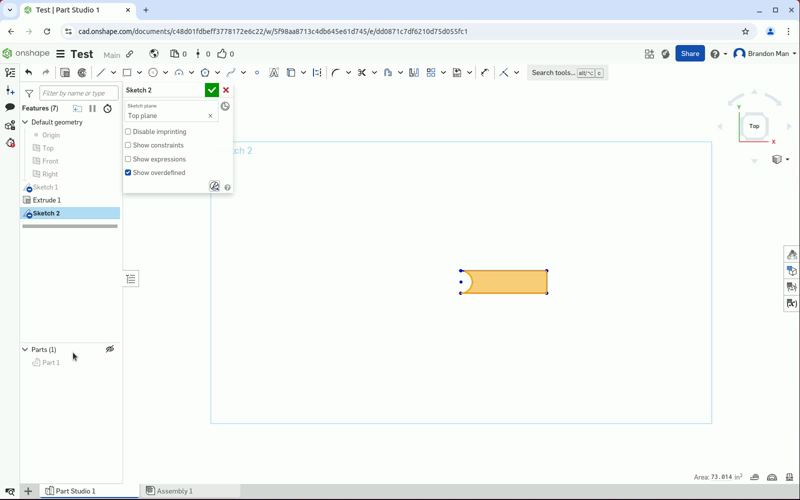
key(shift+e)
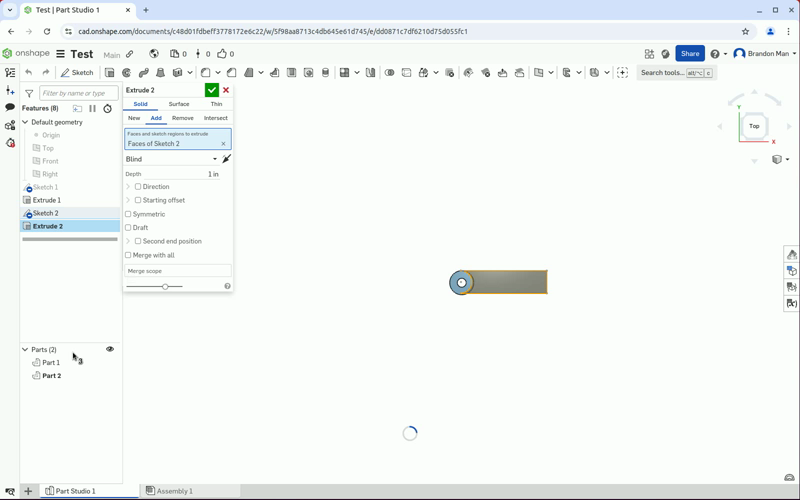
mouse_move(143, 106)
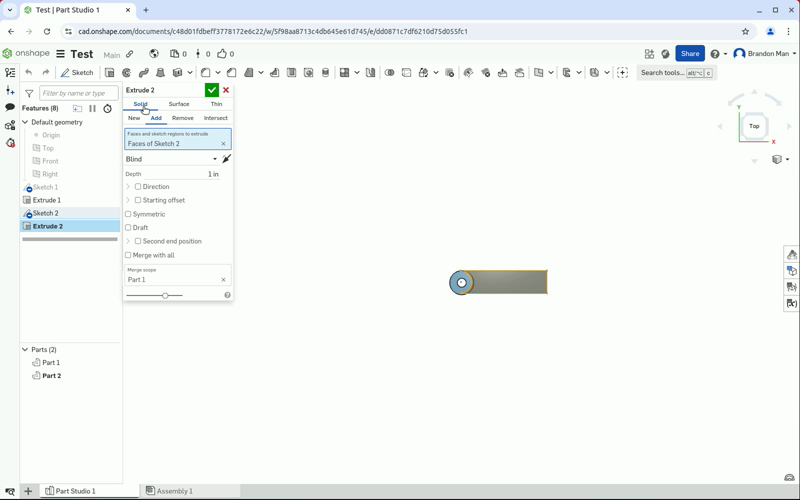
click(143, 106)
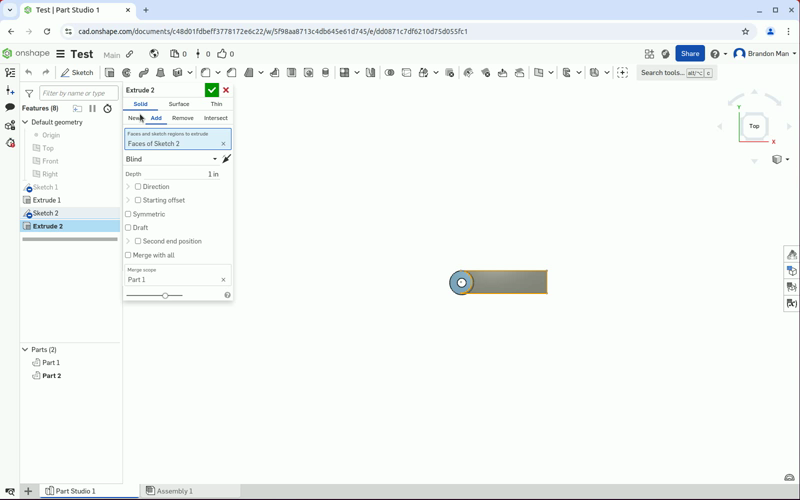
mouse_move(137, 120)
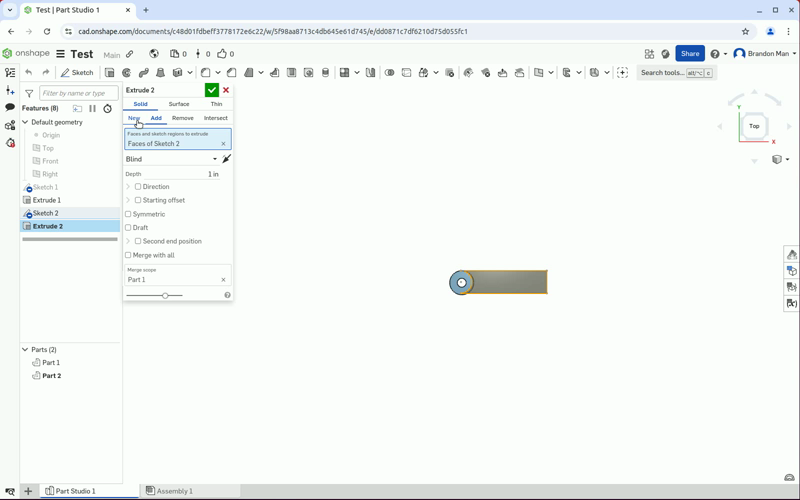
click(137, 120)
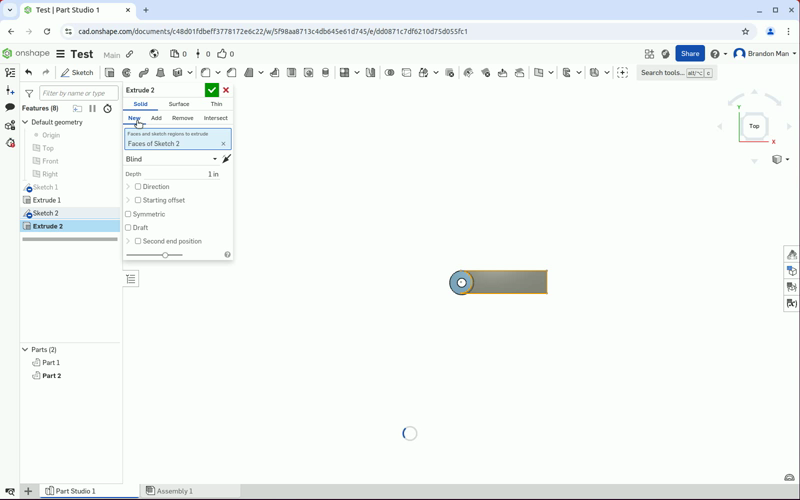
key(tab, 4)
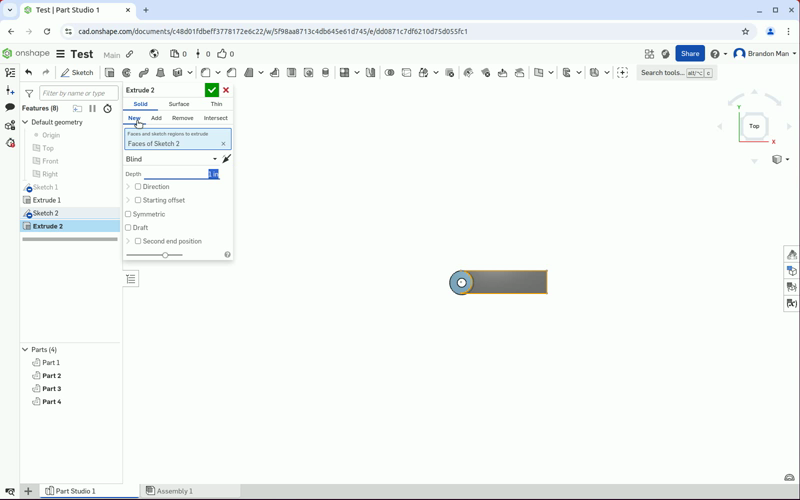
text(1.685)
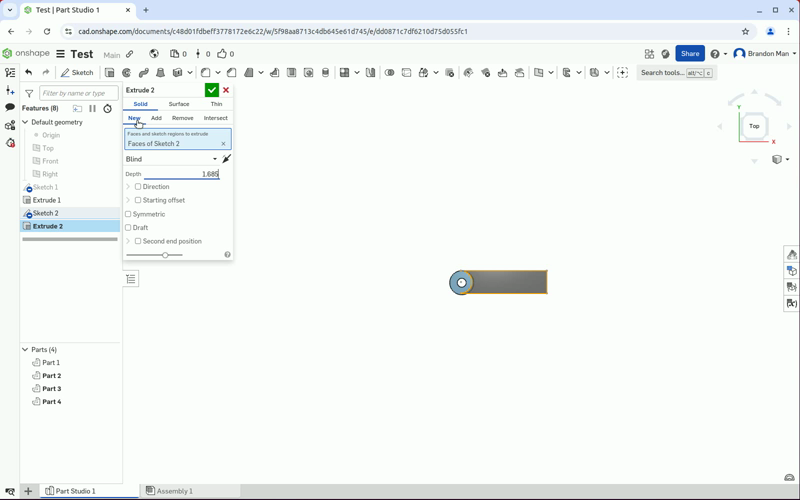
key(enter)
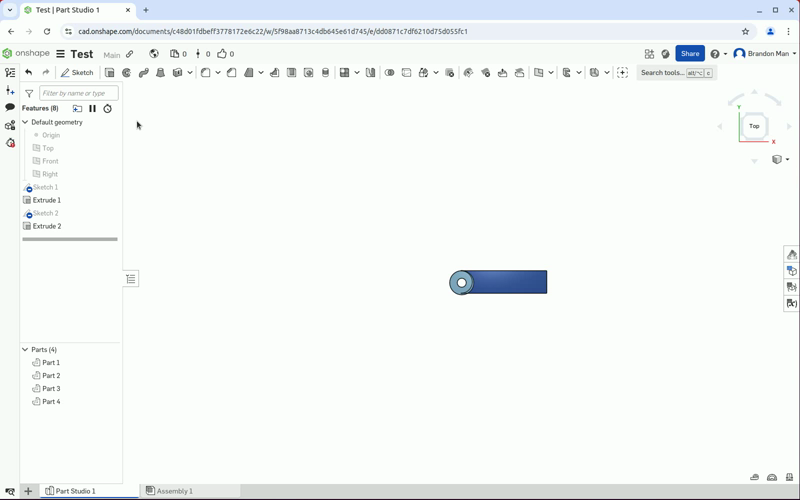
key(shift+h)
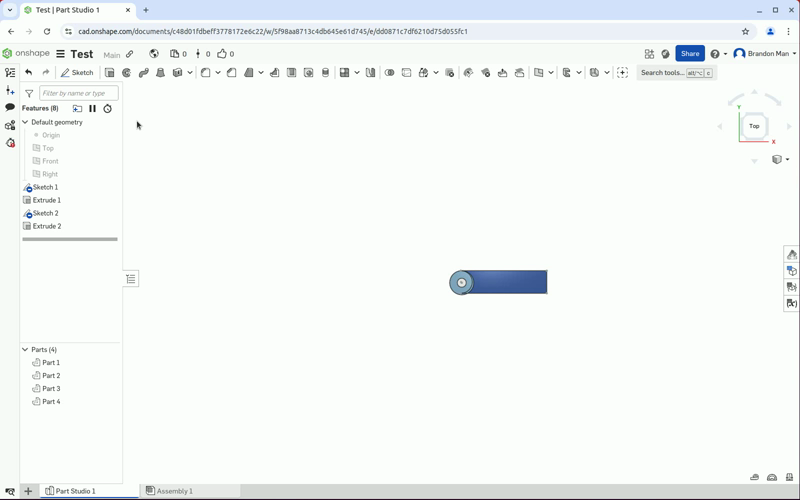
key(shift+h)
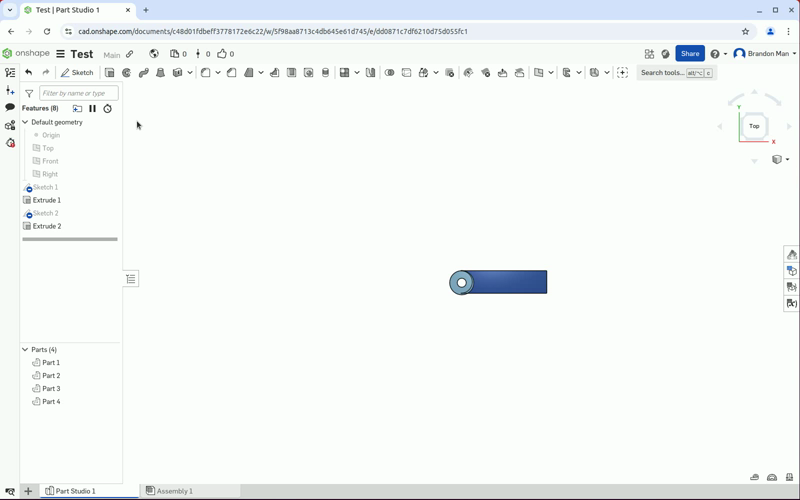
mouse_move(73, 189)
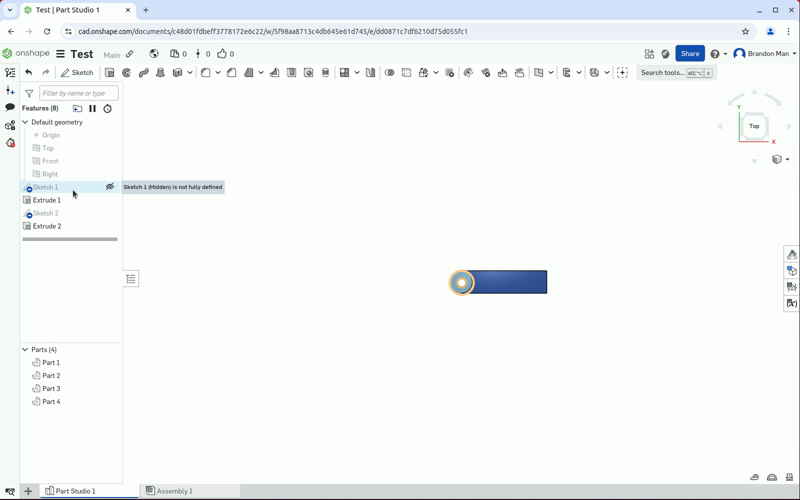
click(73, 189)
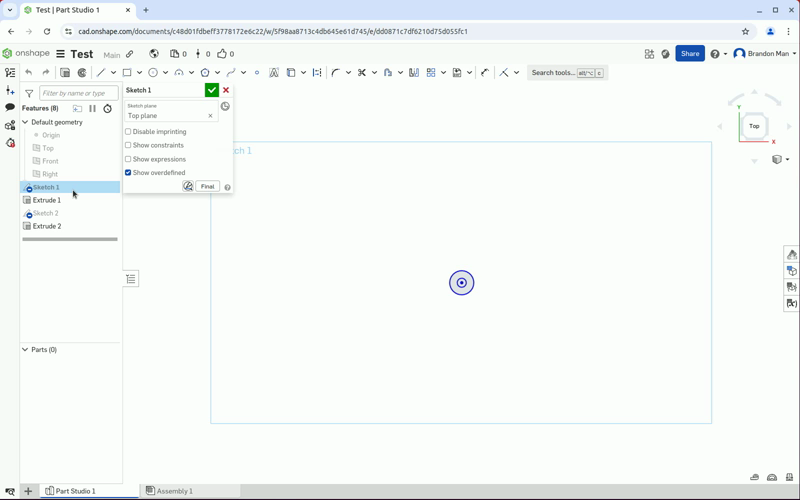
mouse_move(229, 92)
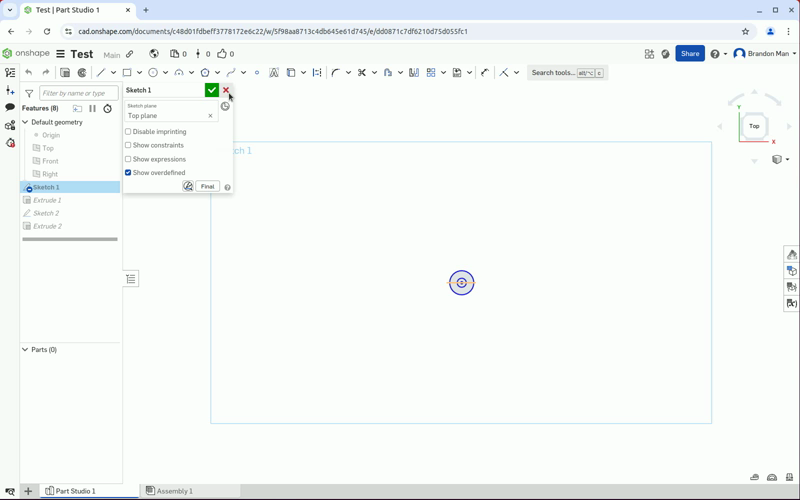
click(229, 92)
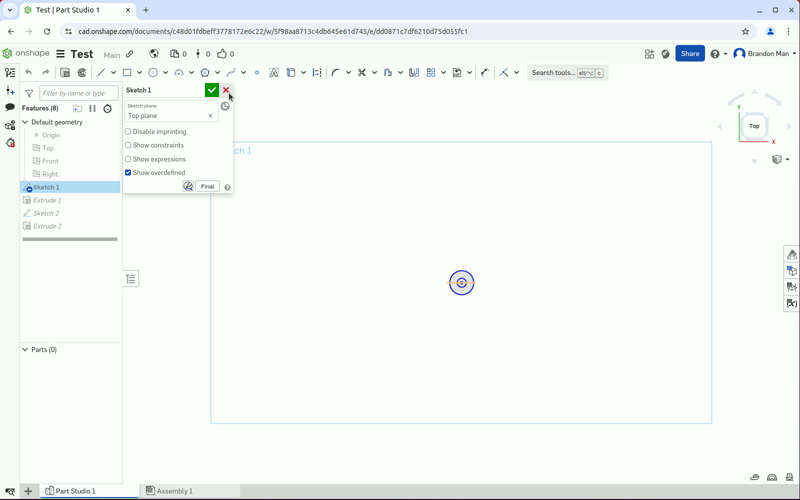
key(shift+s)
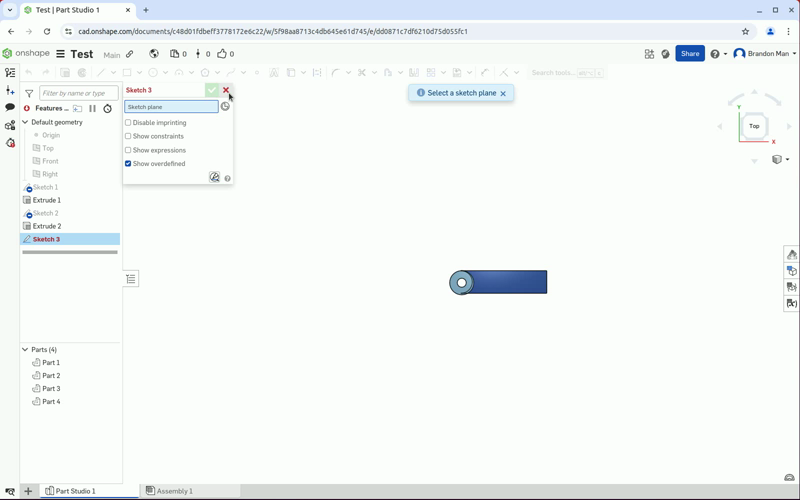
mouse_move(73, 150)
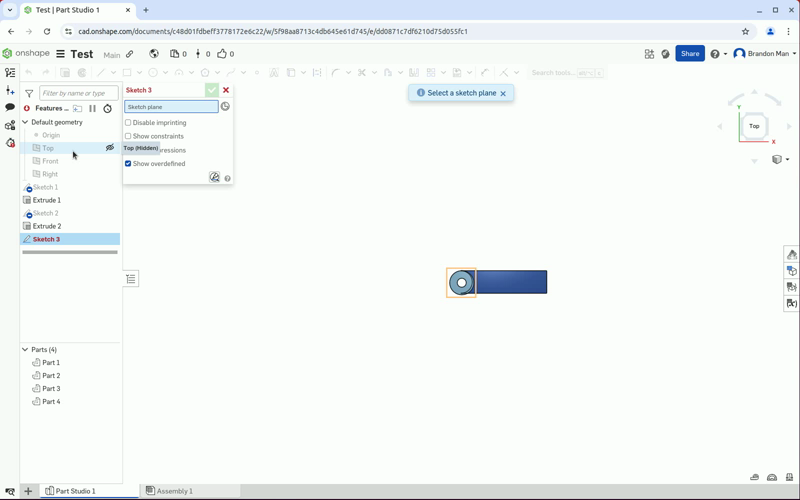
click(73, 150)
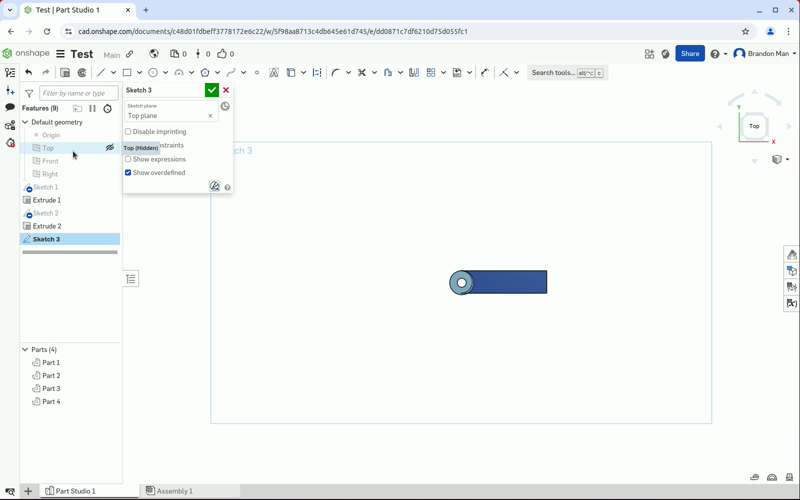
mouse_move(73, 352)
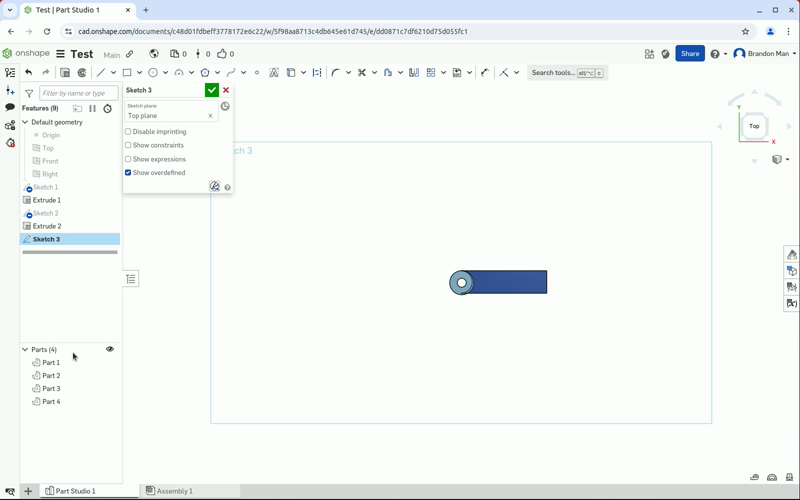
key(y)
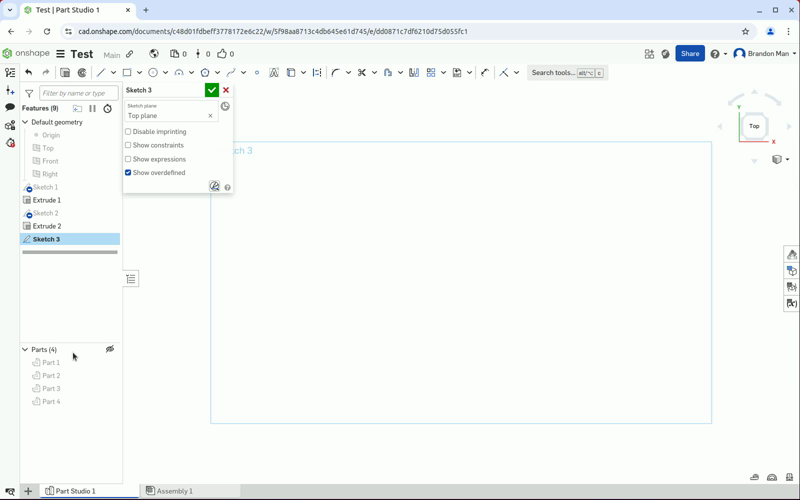
key(l)
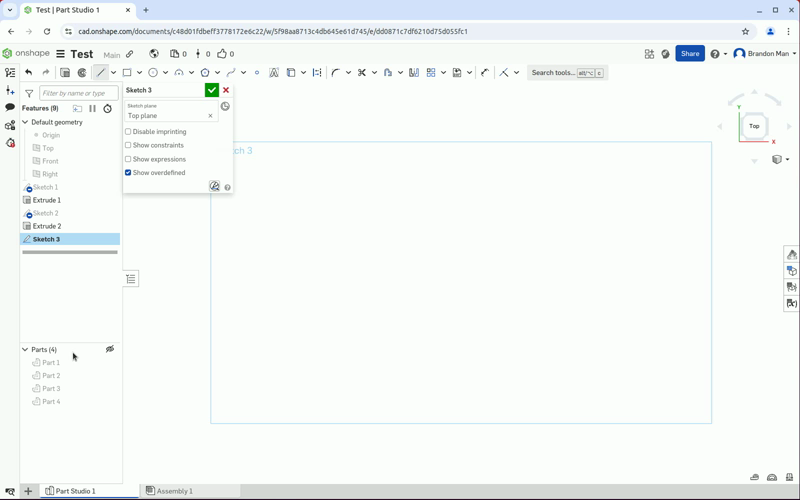
key_down(shift)
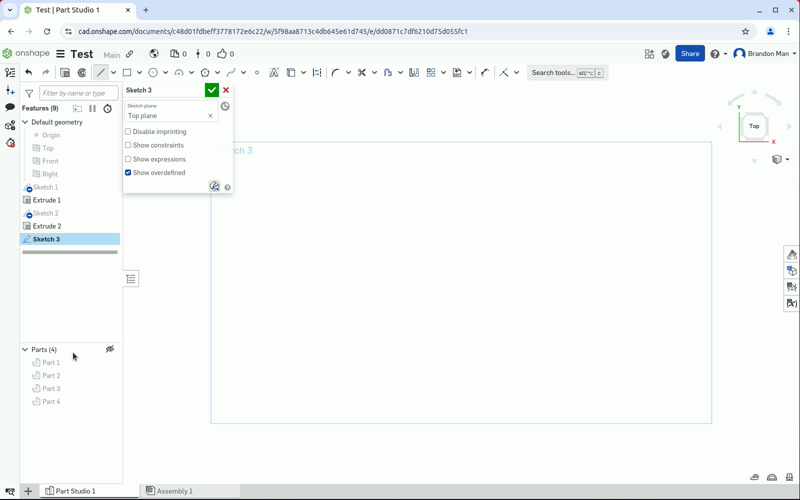
mouse_move(546, 293)
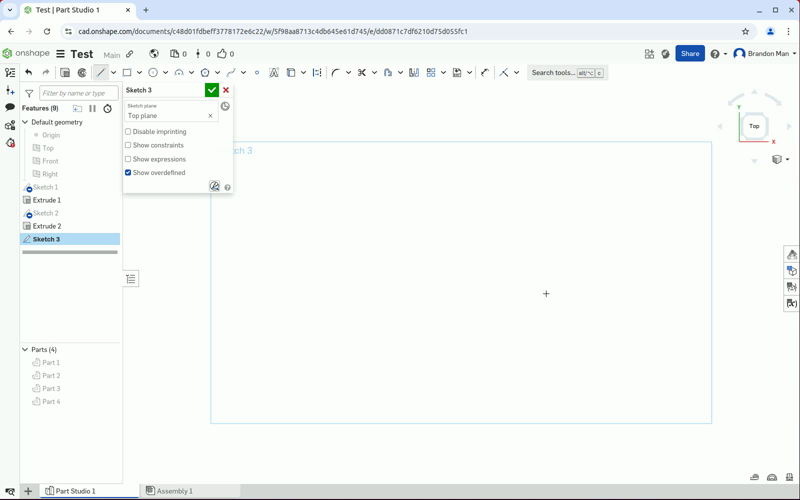
click(546, 293)
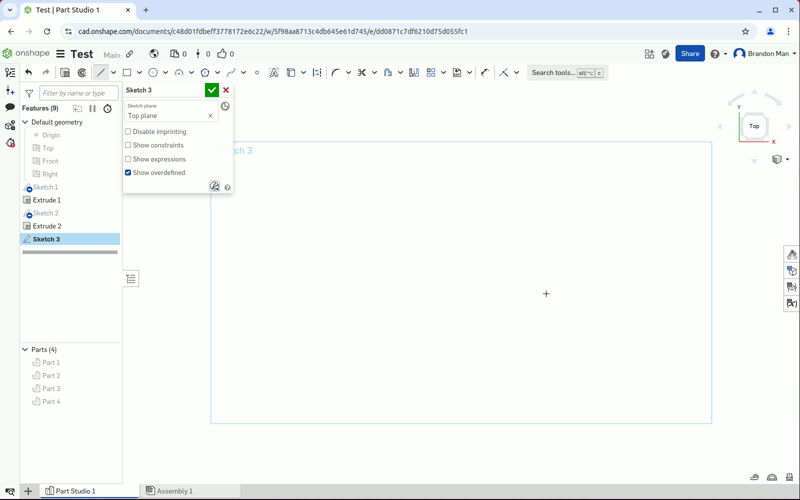
key_up(shift)
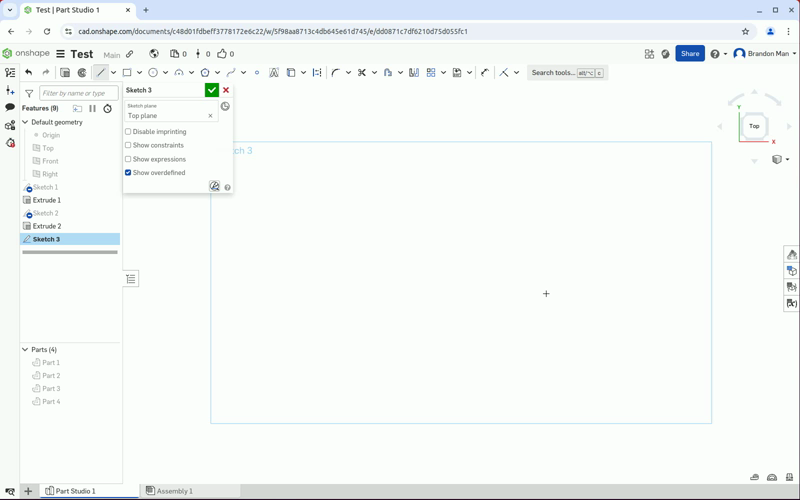
key_down(shift)
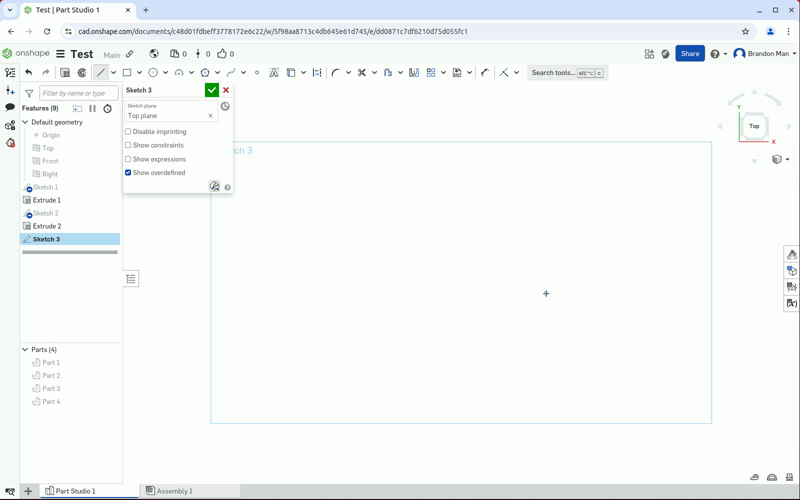
mouse_move(576, 293)
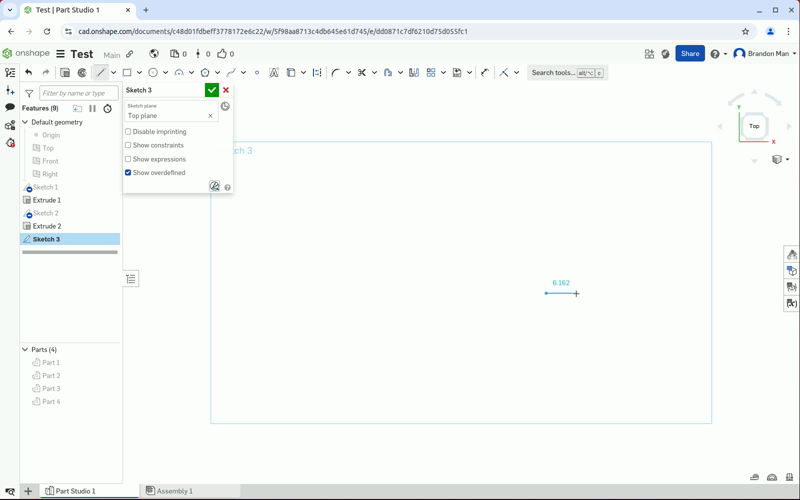
mouse_move(564, 291)
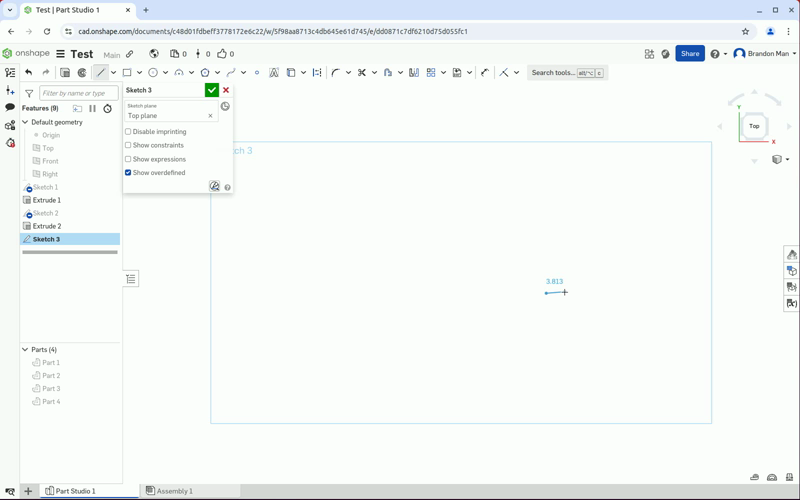
click(564, 291)
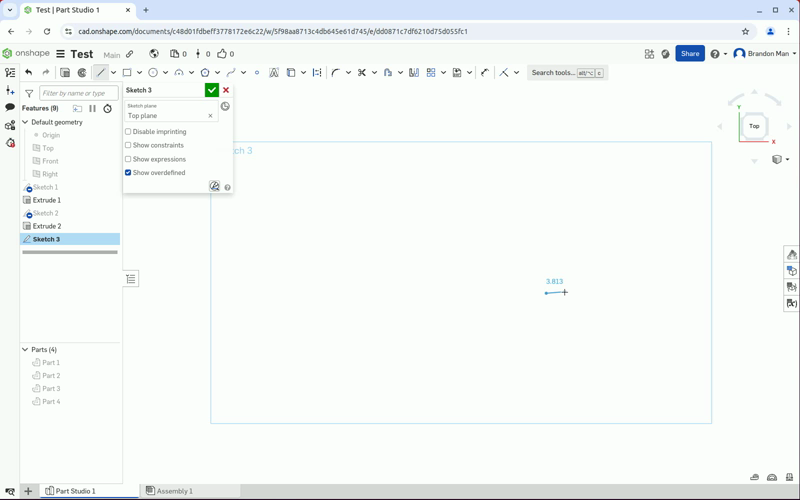
key_up(shift)
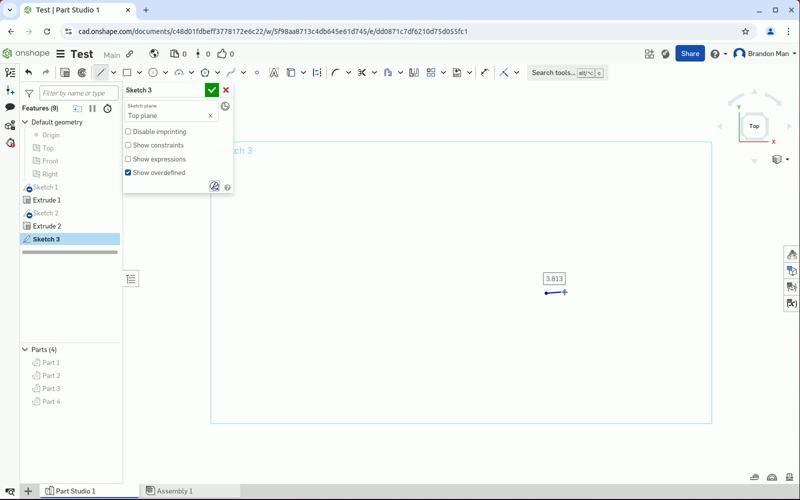
key(esc)
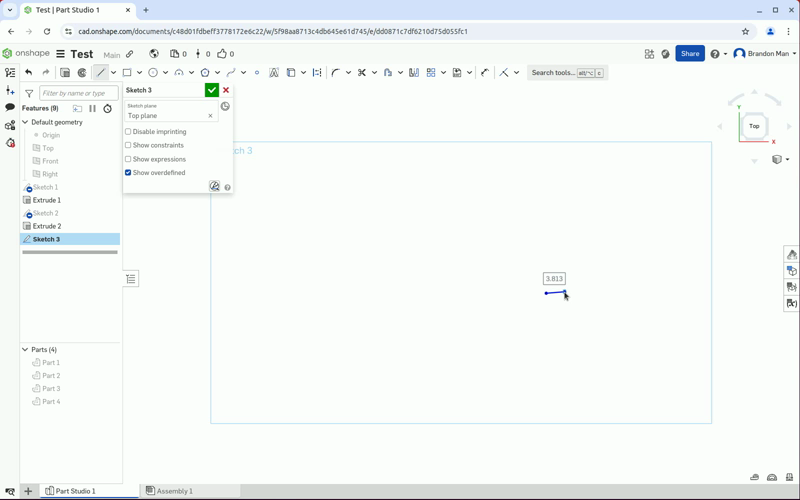
key(a)
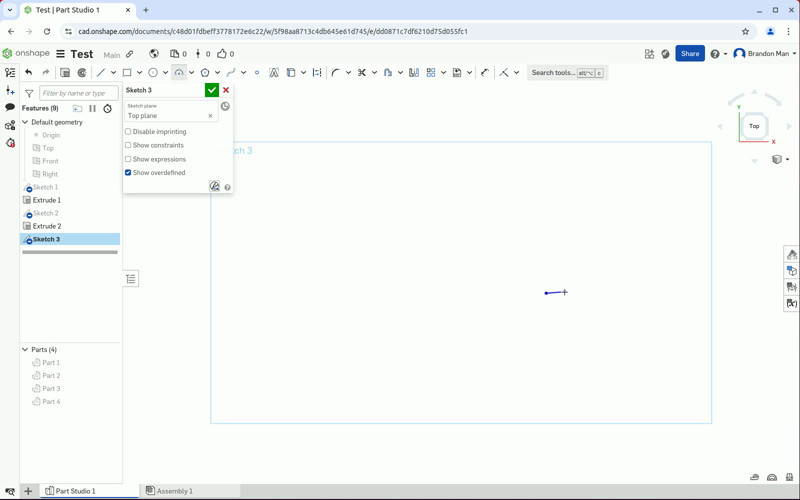
mouse_move(564, 291)
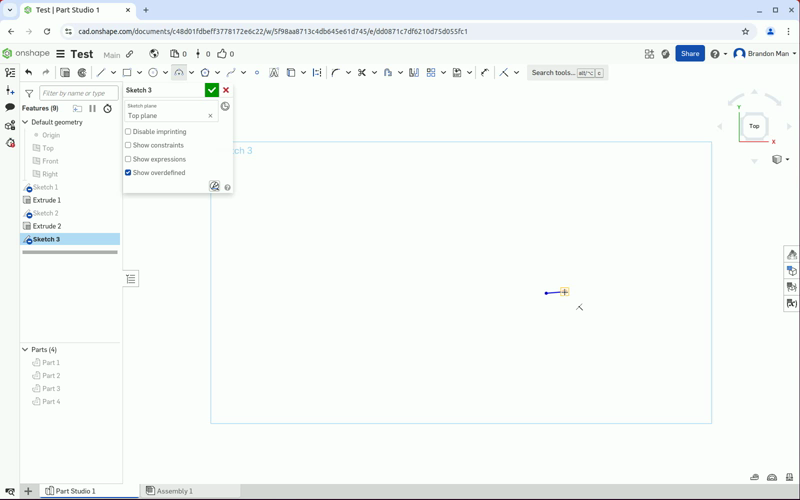
click(564, 291)
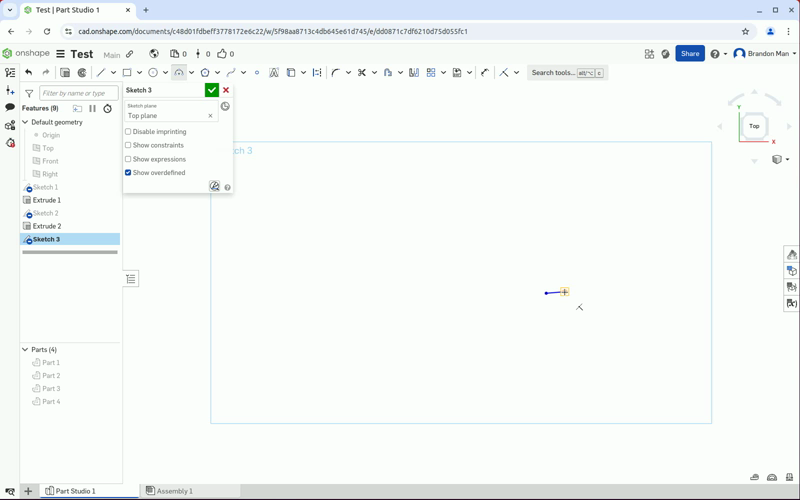
key_down(shift)
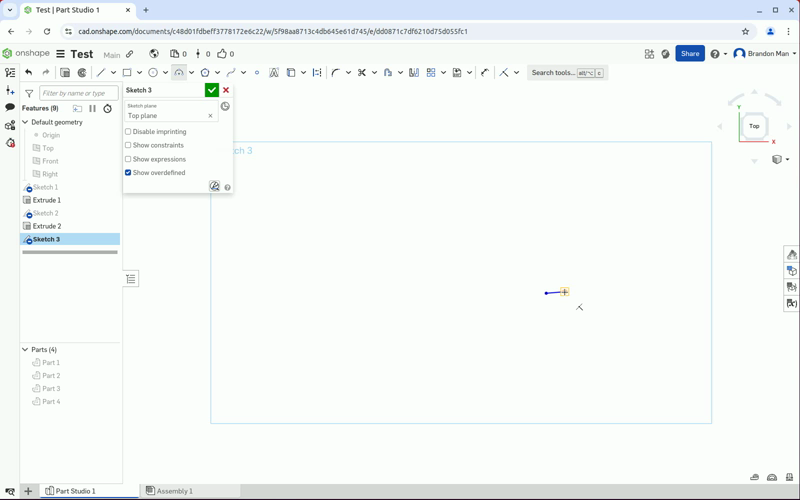
mouse_move(564, 271)
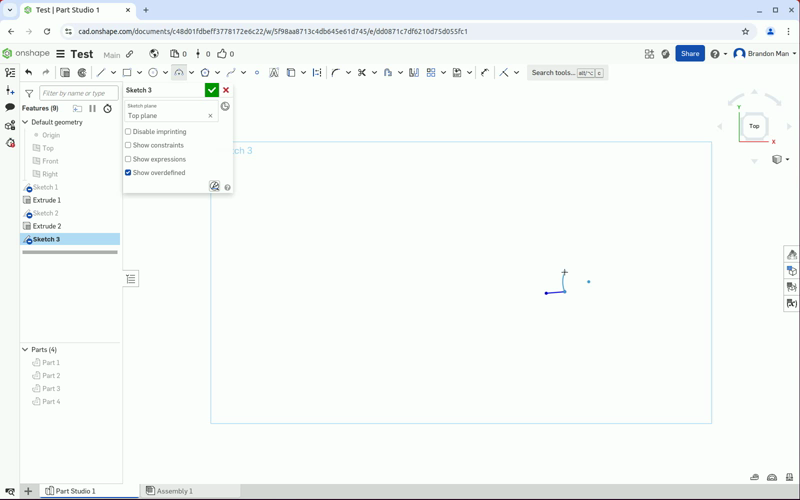
click(564, 271)
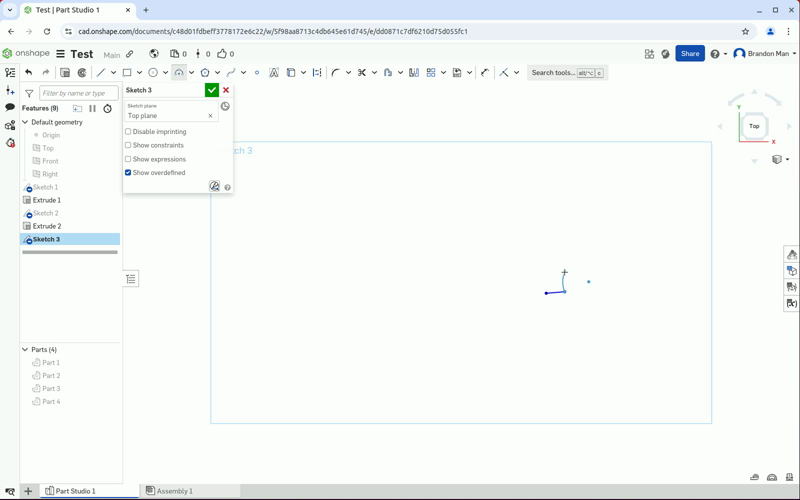
mouse_move(554, 281)
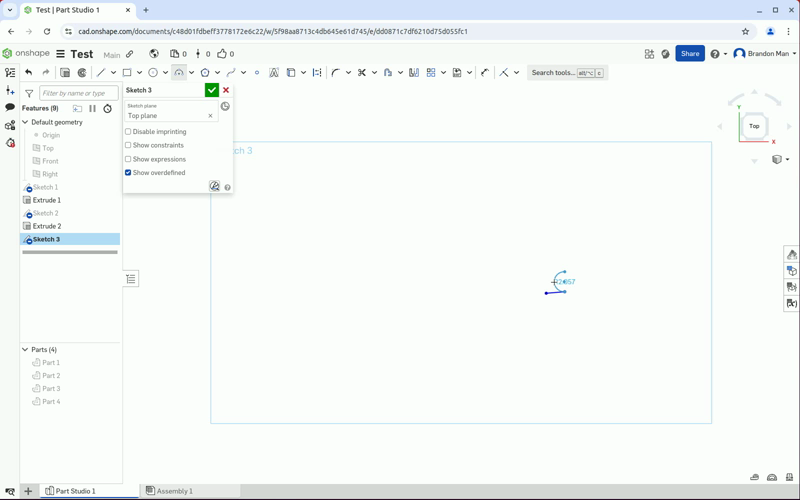
click(554, 281)
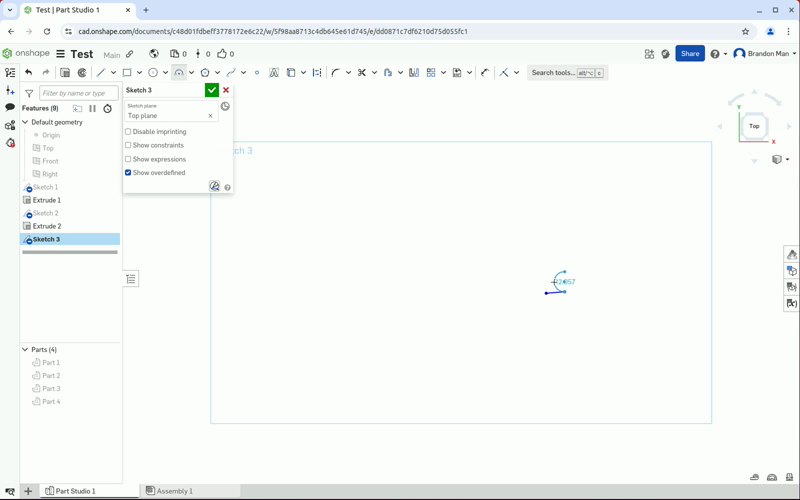
key_up(shift)
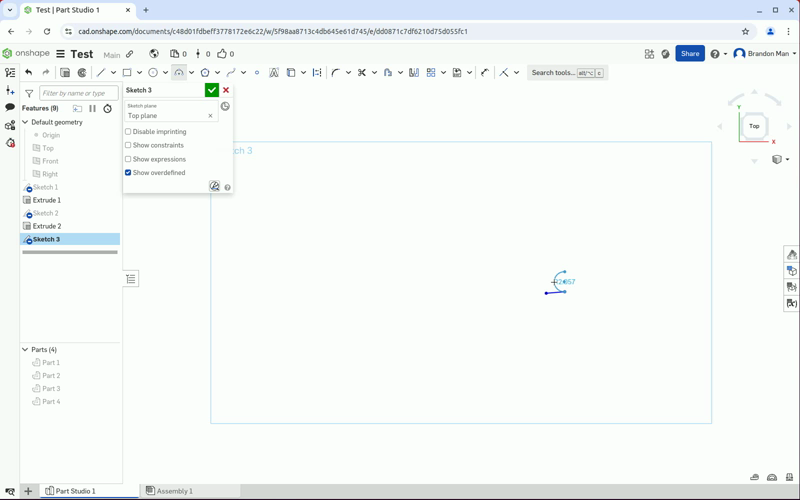
key(esc)
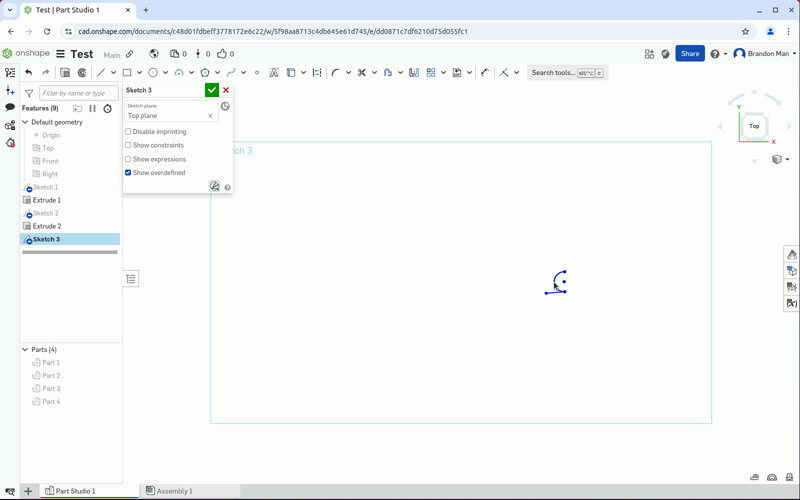
key(l)
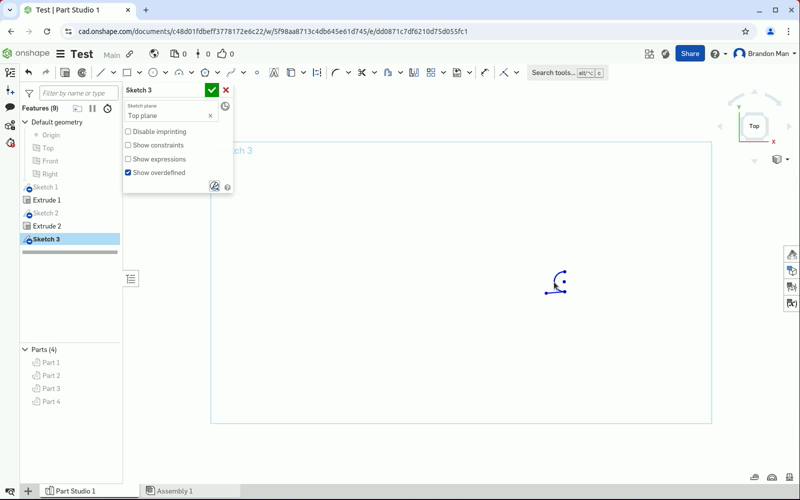
mouse_move(564, 271)
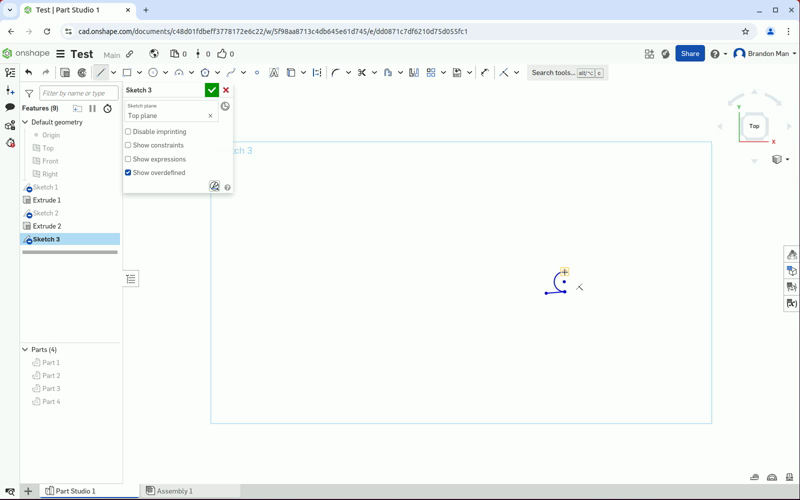
click(564, 271)
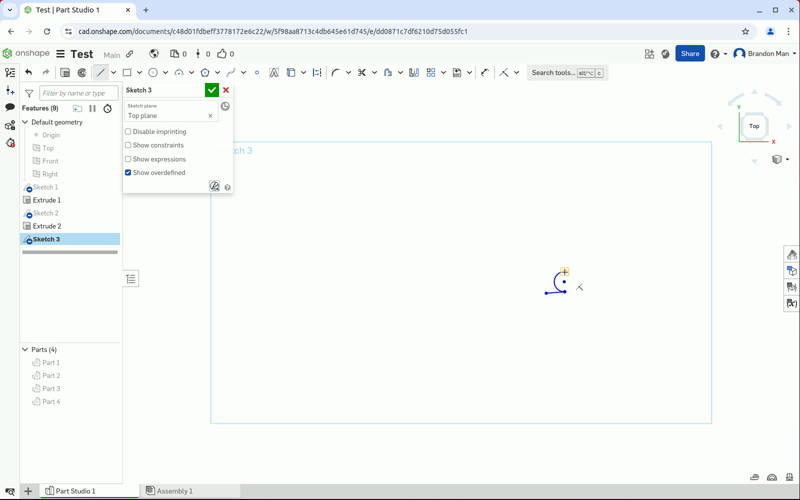
key_down(shift)
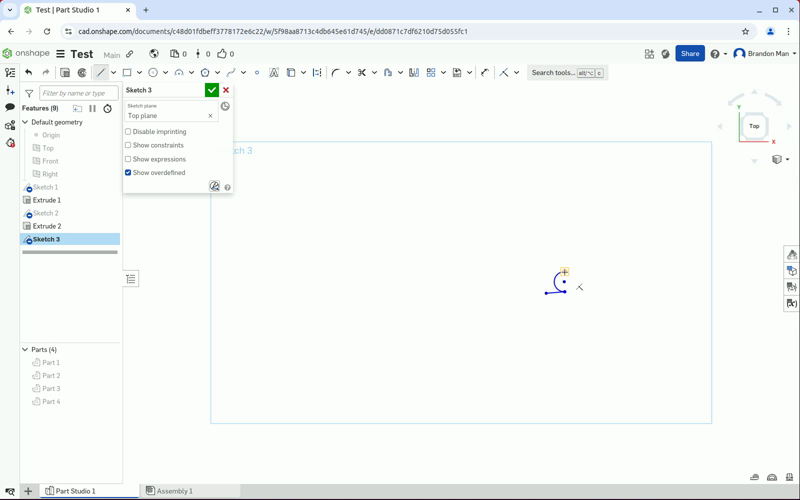
mouse_move(589, 271)
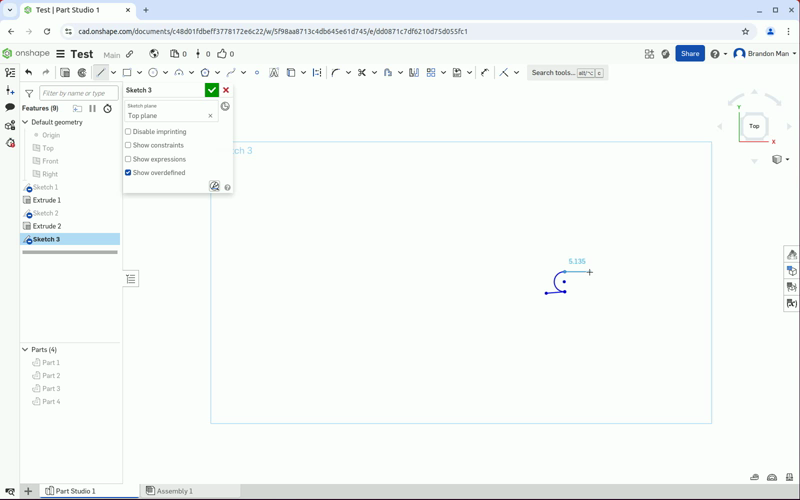
mouse_move(546, 270)
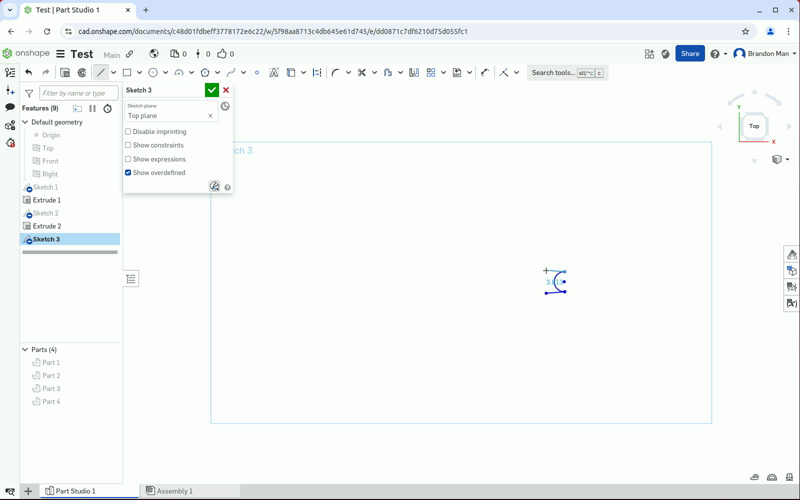
click(546, 270)
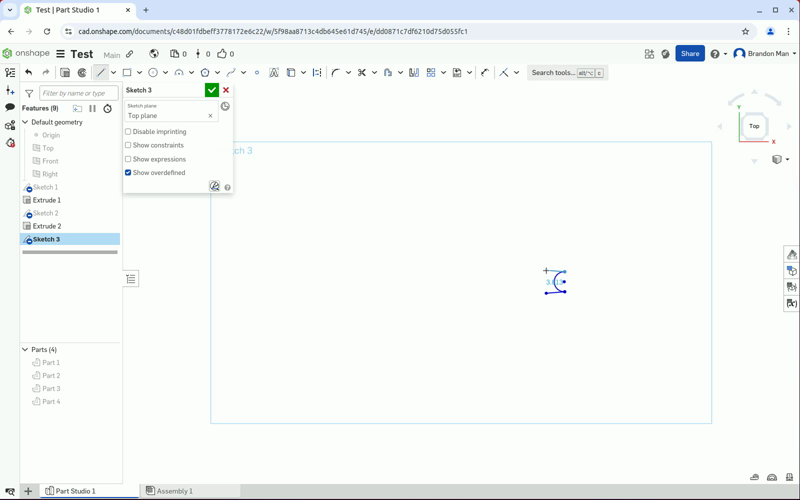
key_up(shift)
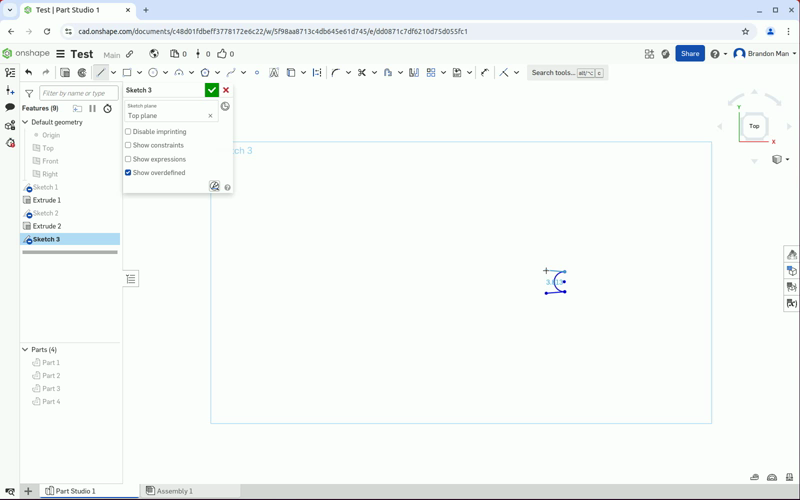
mouse_move(576, 270)
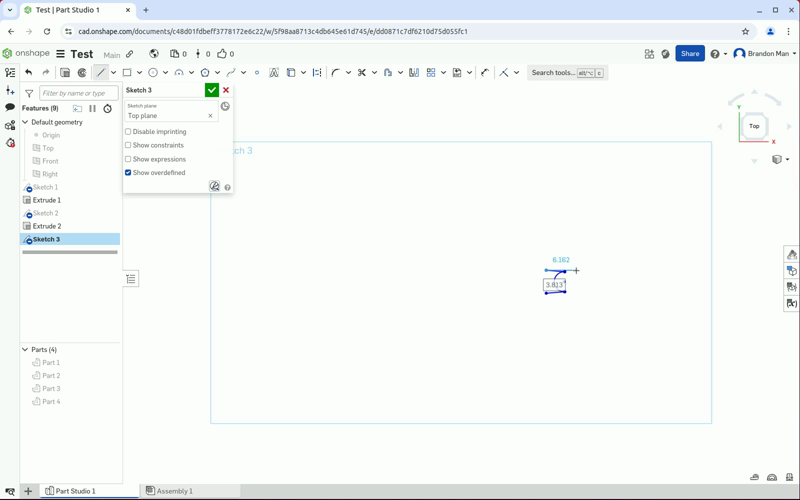
key_down(shift)
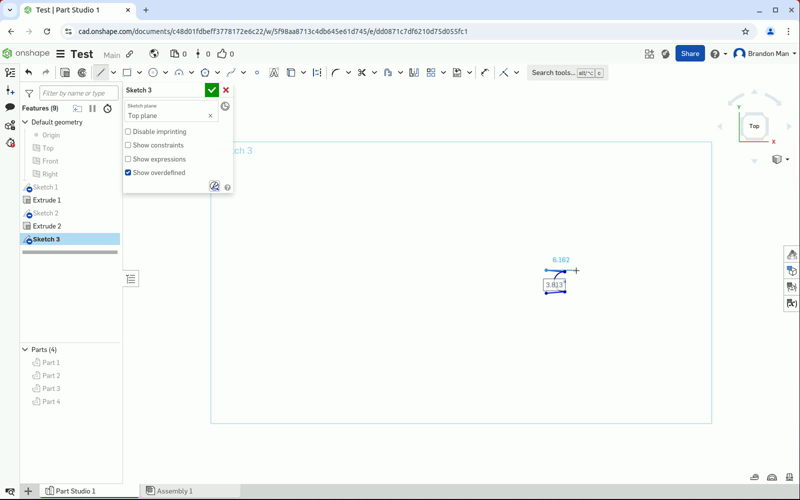
mouse_move(546, 293)
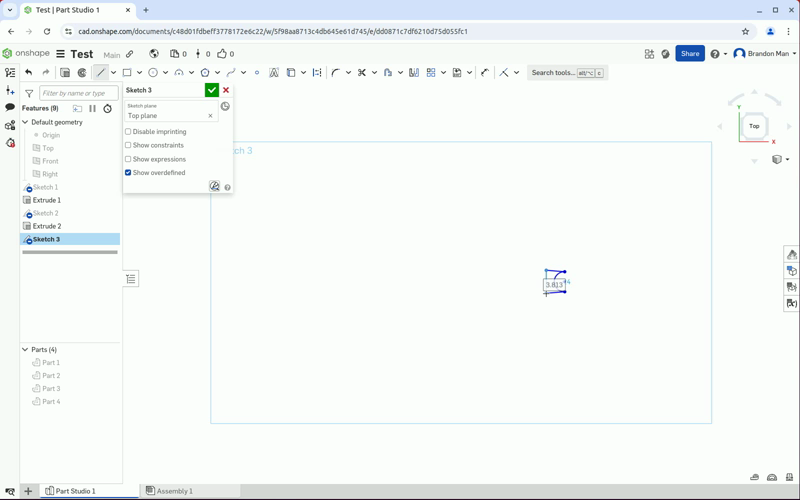
key_up(shift)
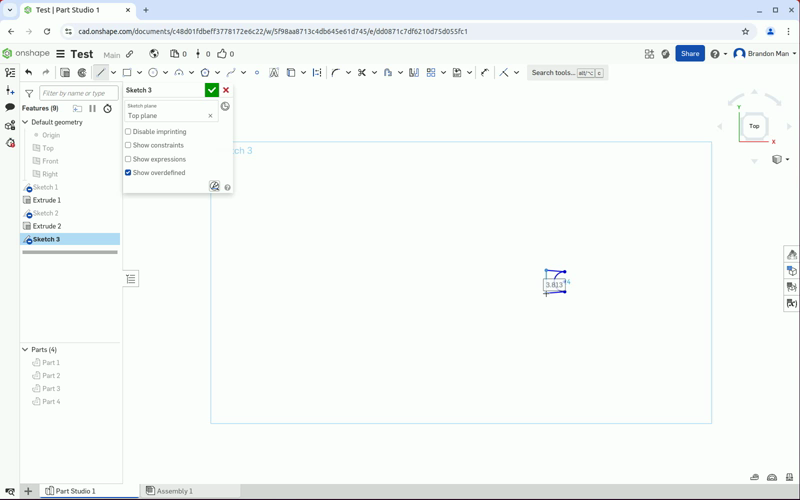
click(546, 293)
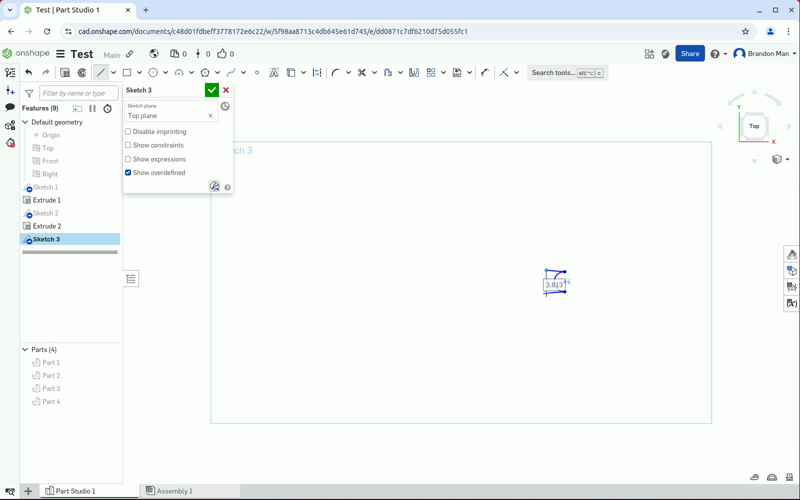
key(esc)
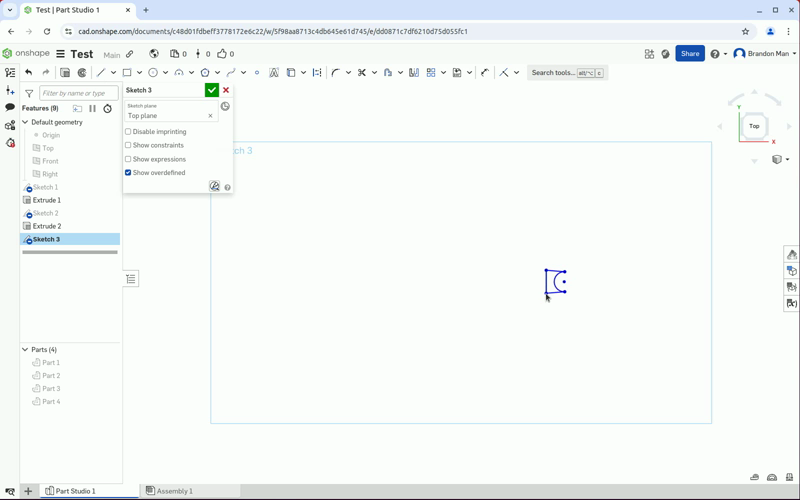
mouse_move(555, 276)
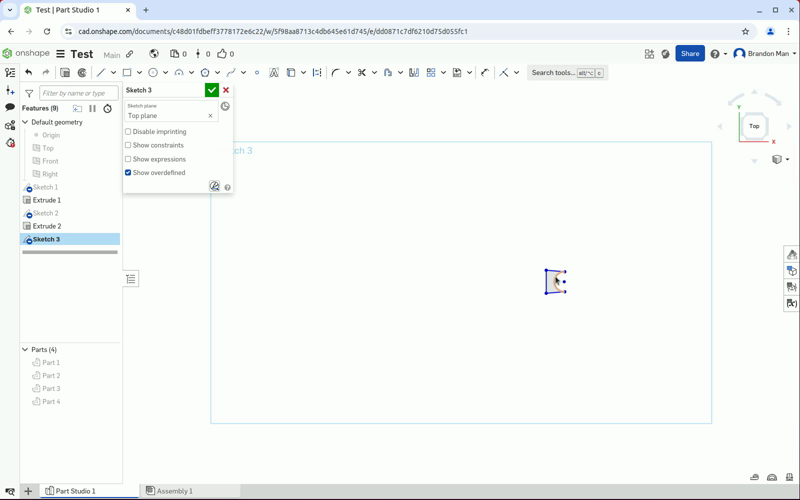
scroll(6)
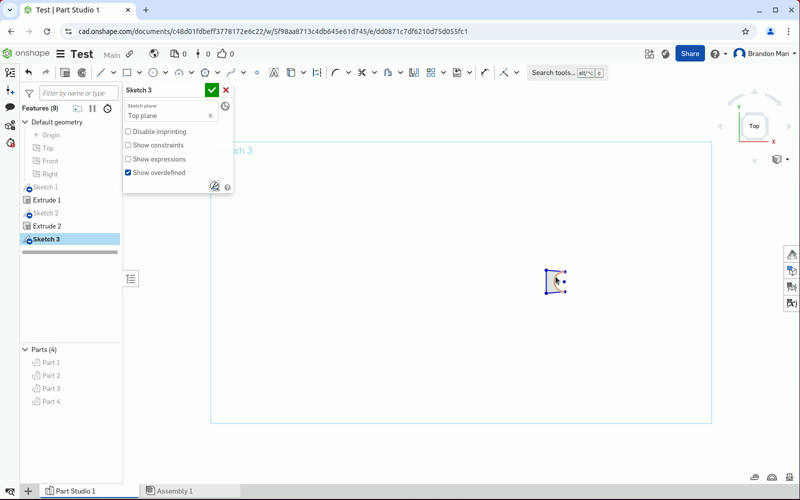
scroll(6)
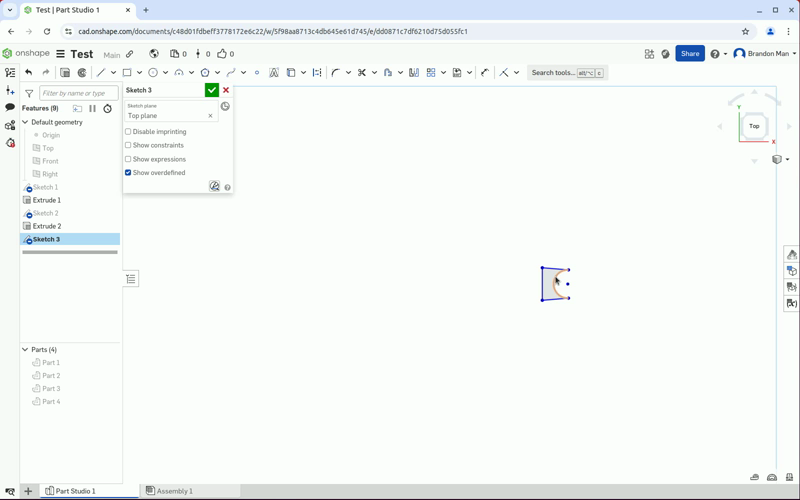
scroll(6)
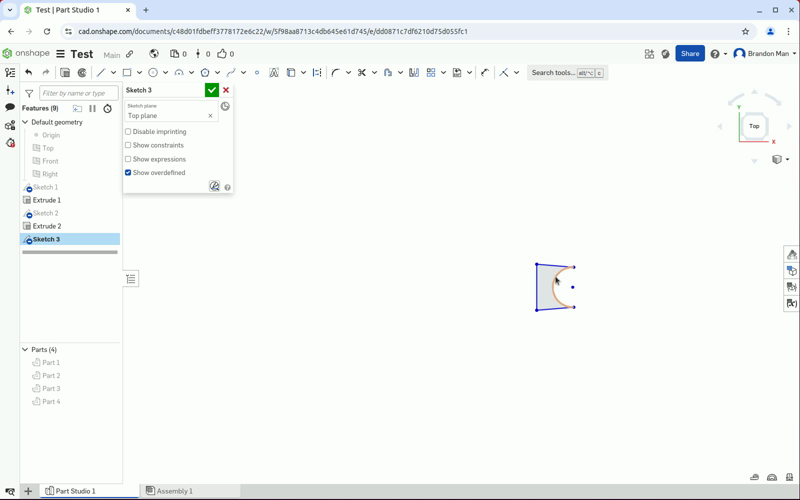
scroll(6)
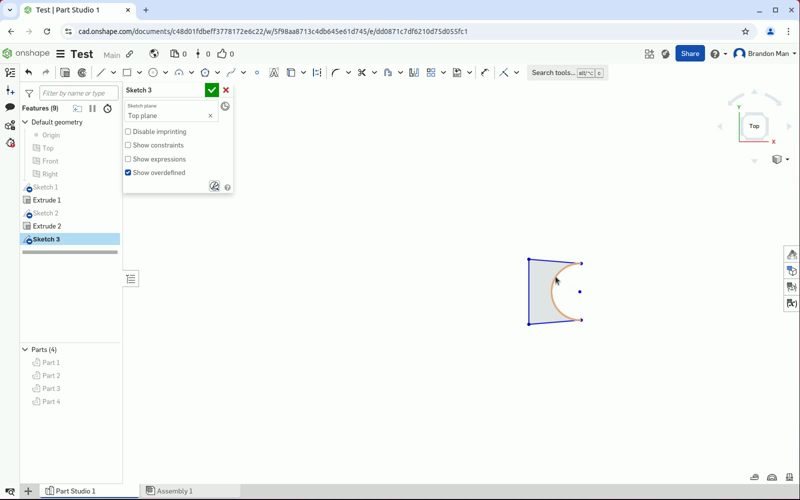
scroll(6)
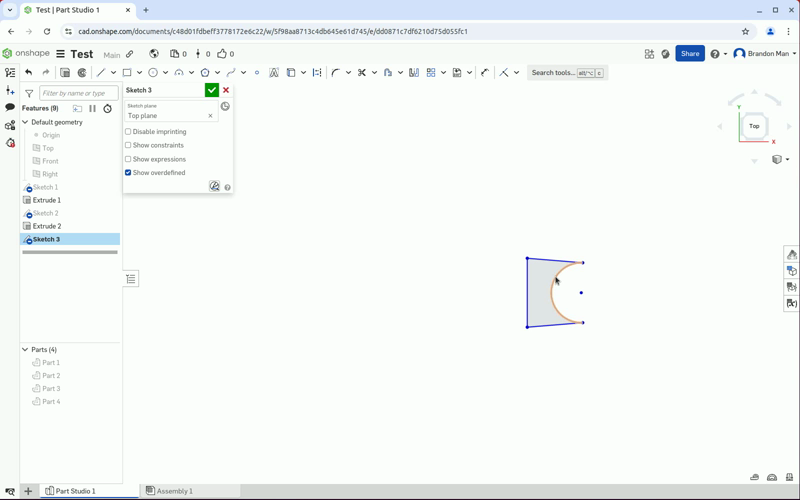
scroll(6)
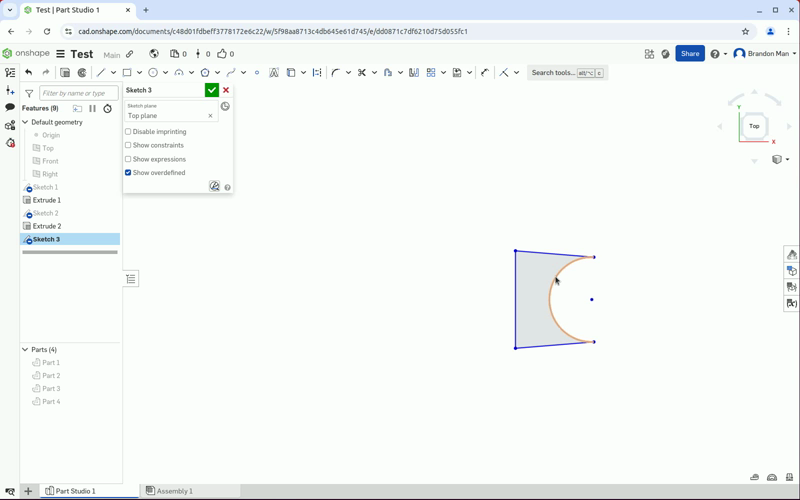
scroll(6)
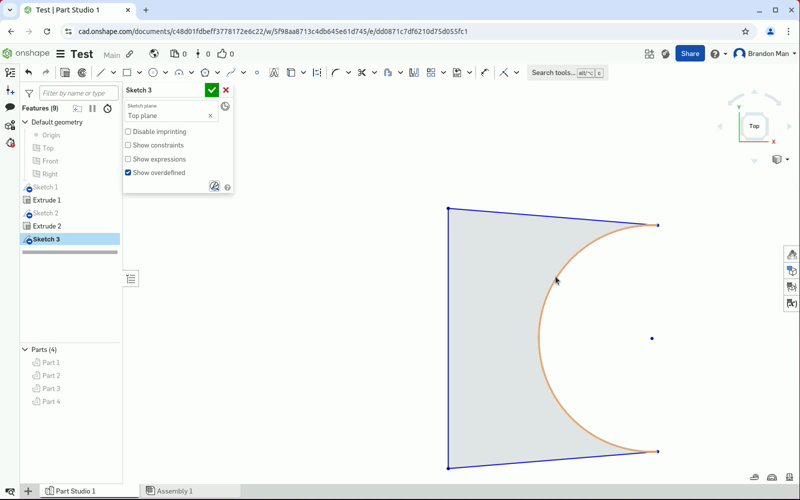
click(555, 276)
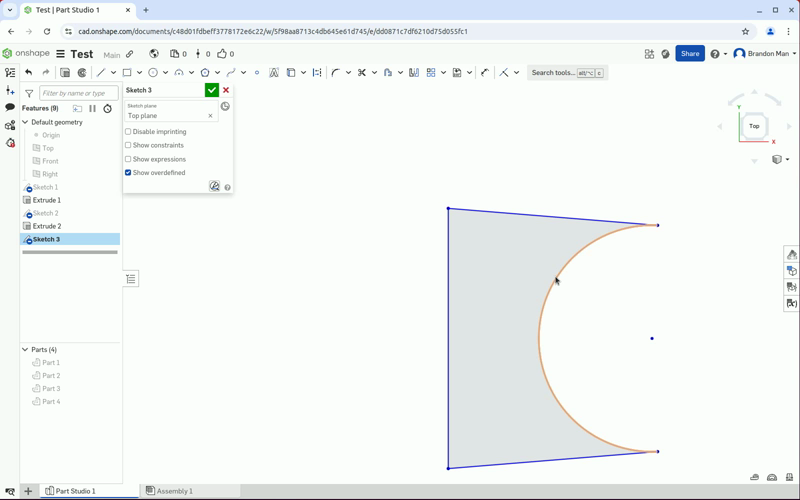
scroll(-6)
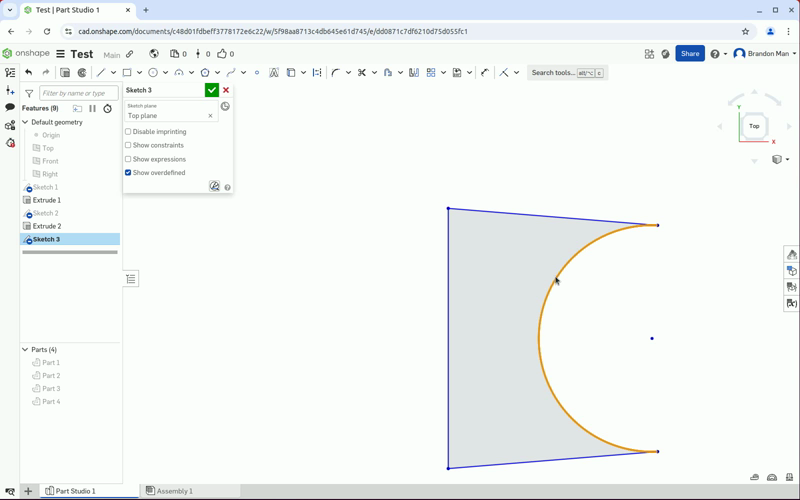
scroll(-6)
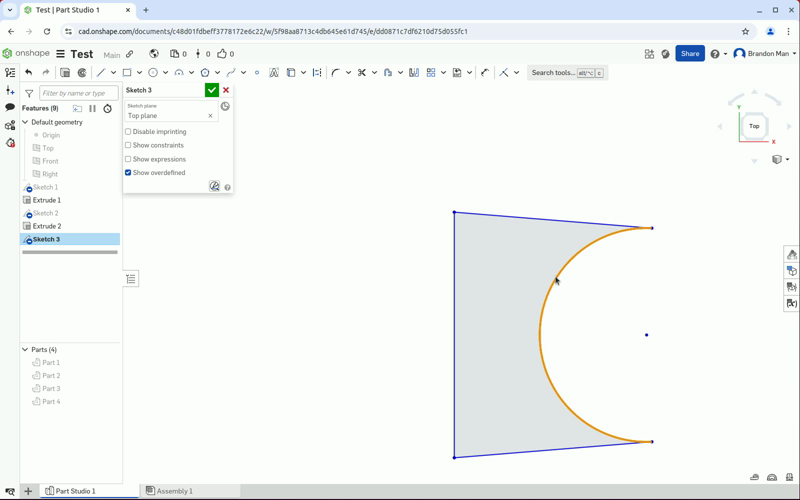
scroll(-6)
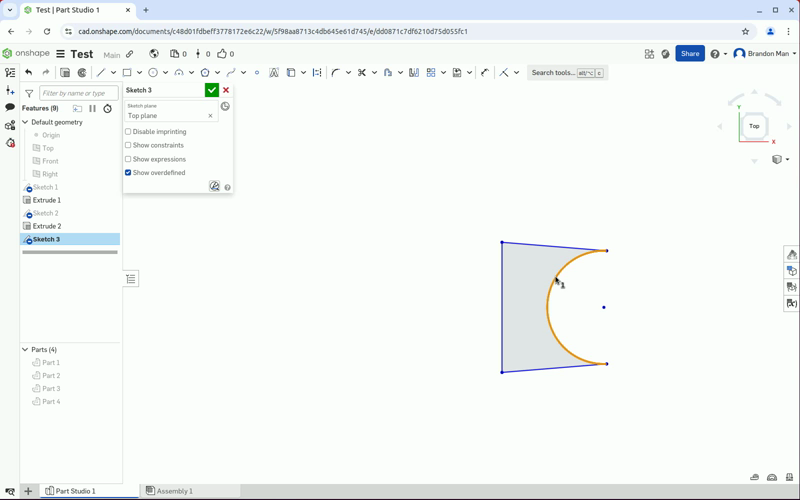
scroll(-6)
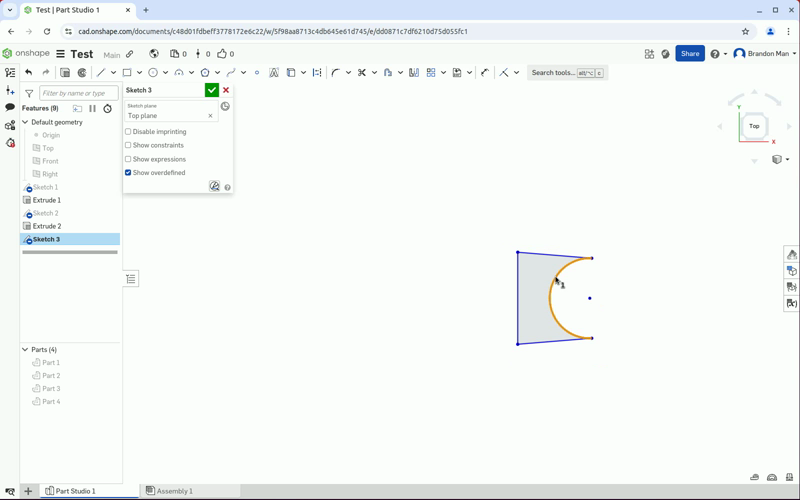
scroll(-6)
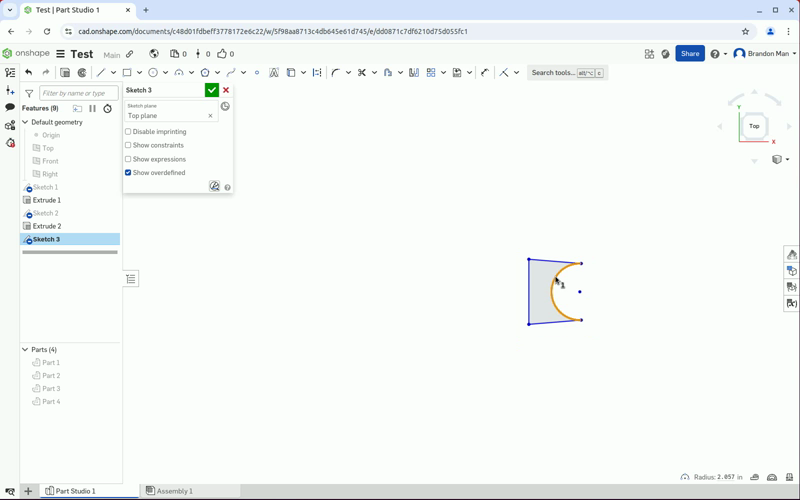
scroll(-6)
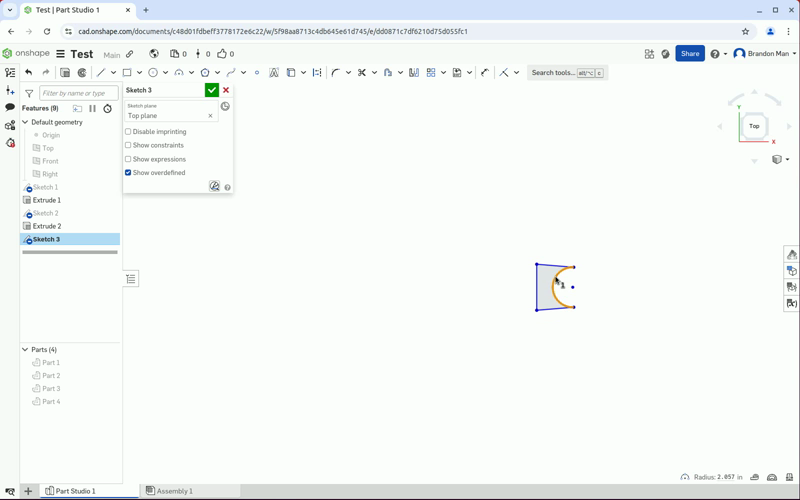
scroll(-6)
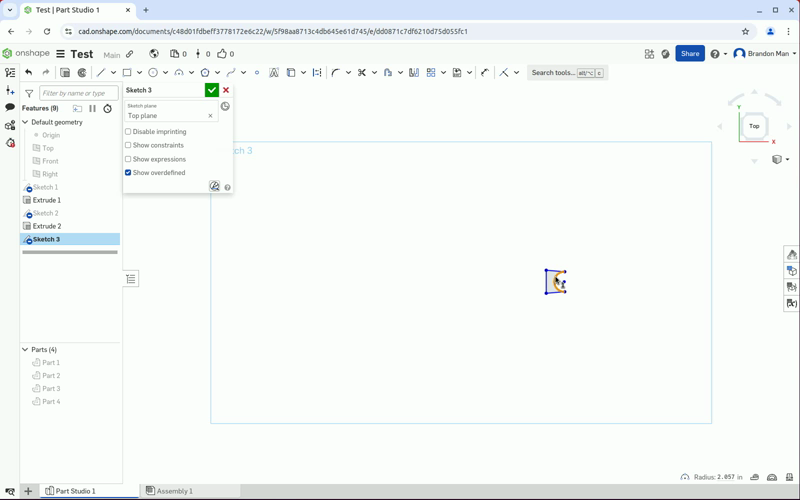
mouse_move(73, 352)
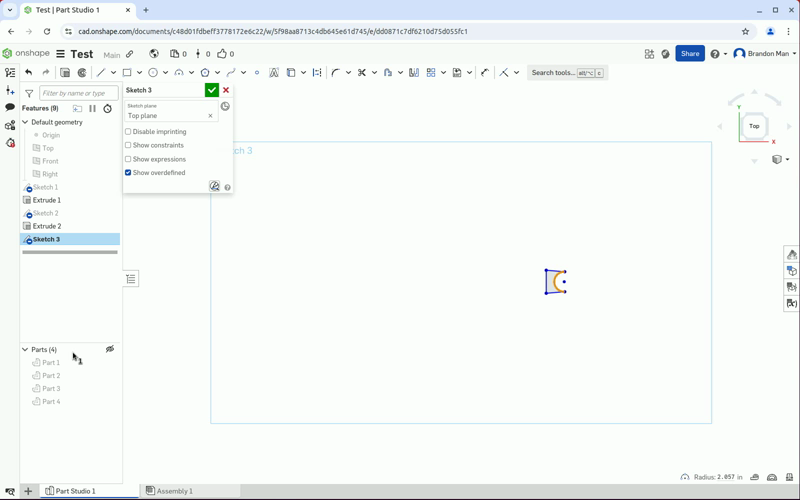
key(shift+y)
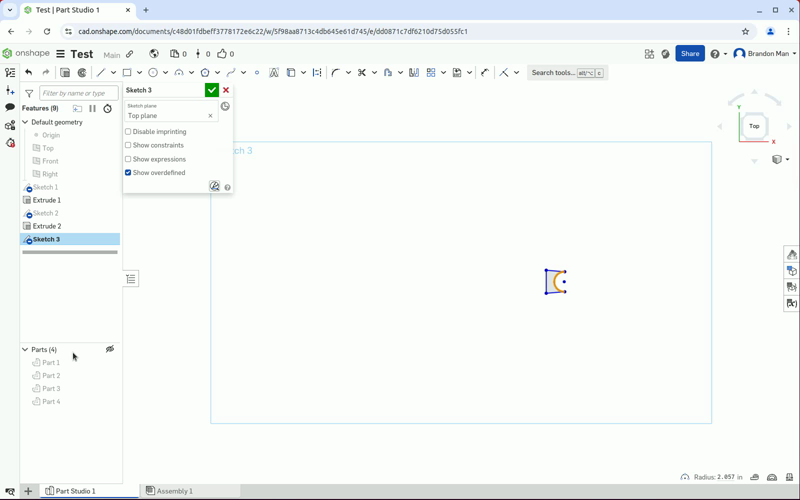
key(shift+e)
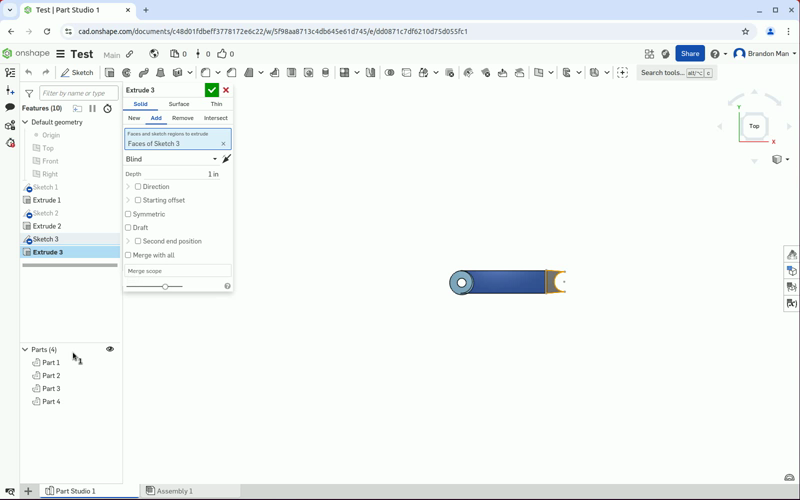
mouse_move(143, 106)
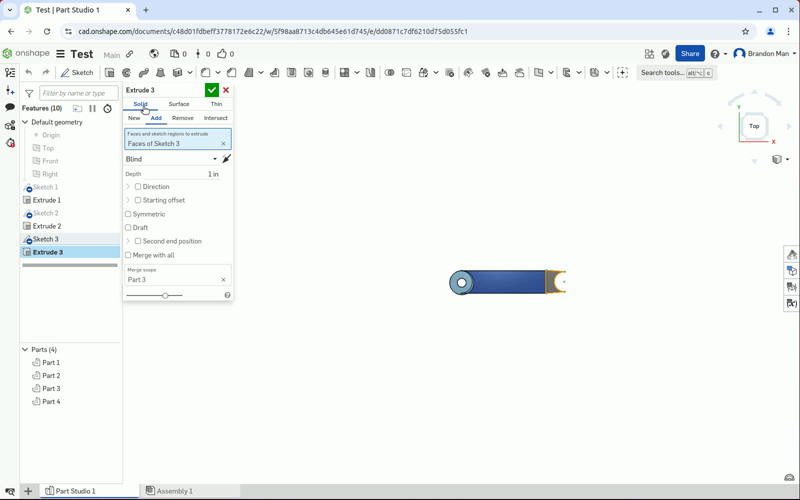
click(143, 106)
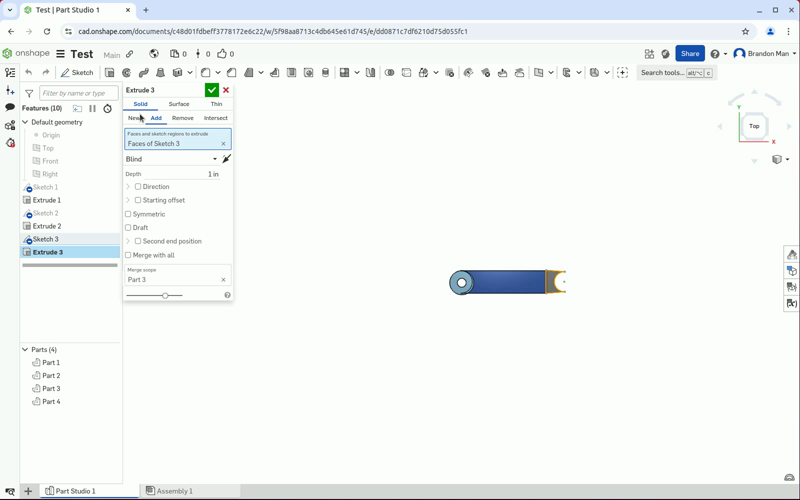
mouse_move(137, 120)
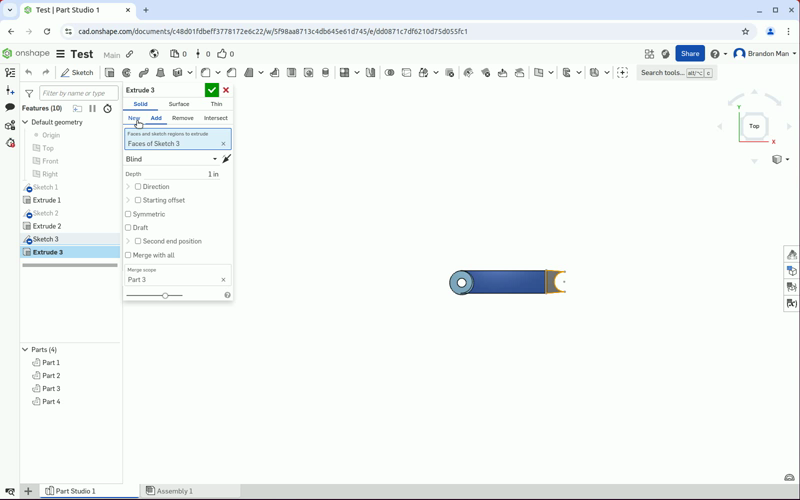
click(137, 120)
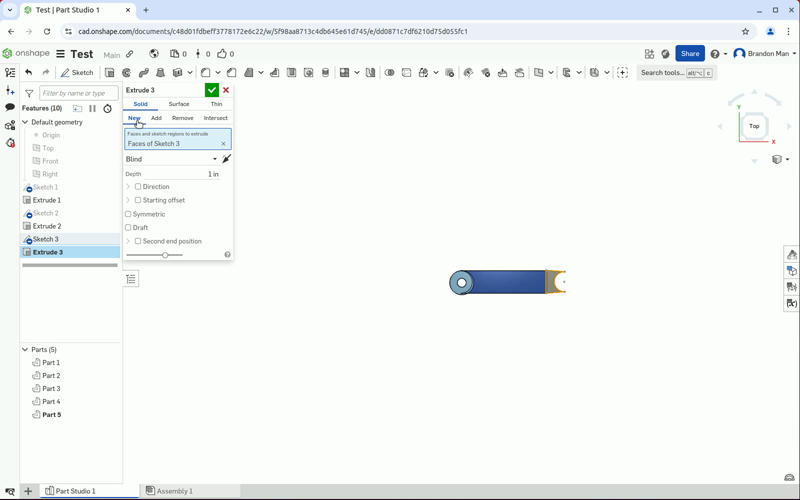
key(tab, 4)
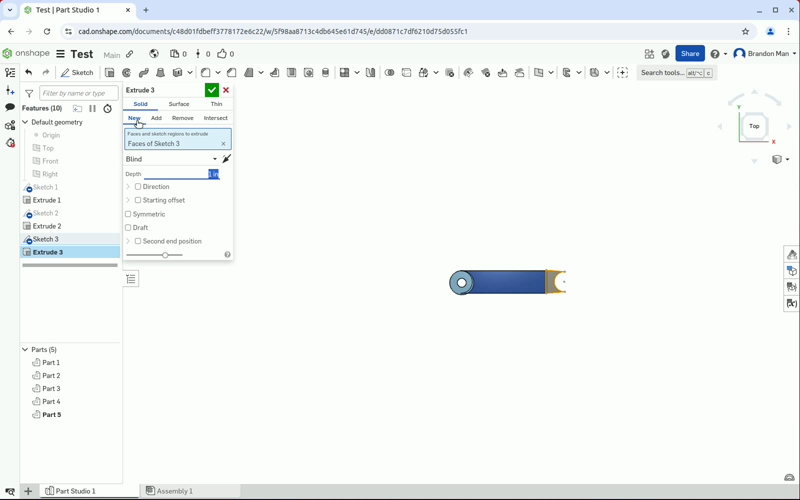
text(1.685)
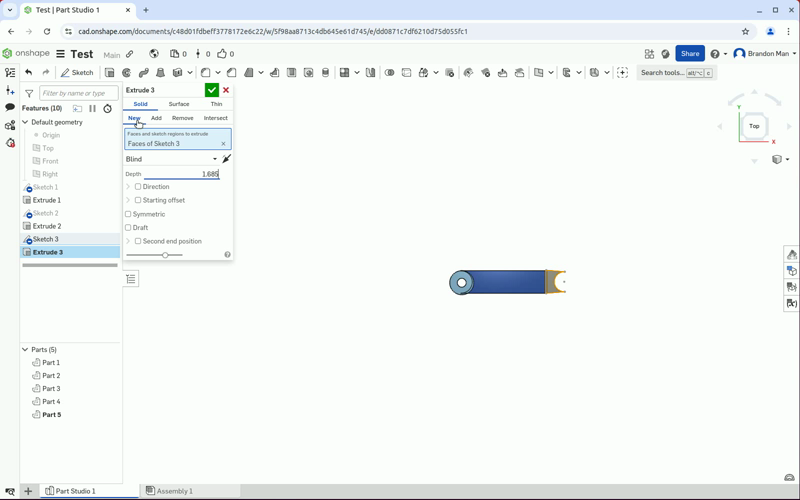
key(enter)
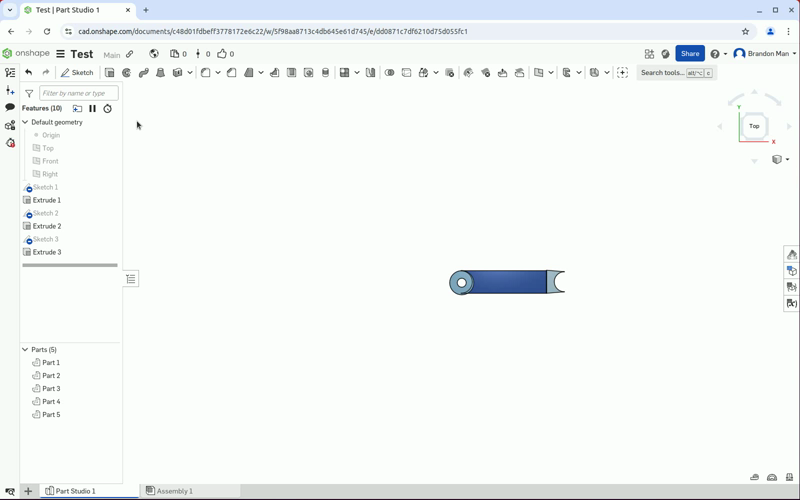
key(shift+h)
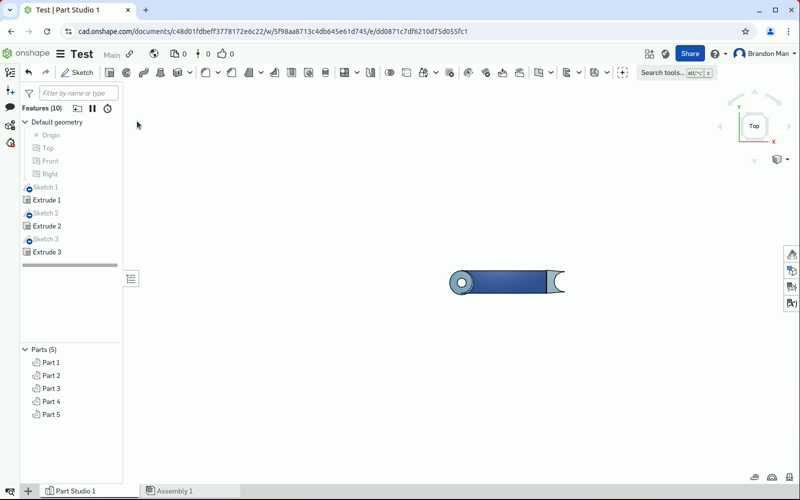
key(shift+h)
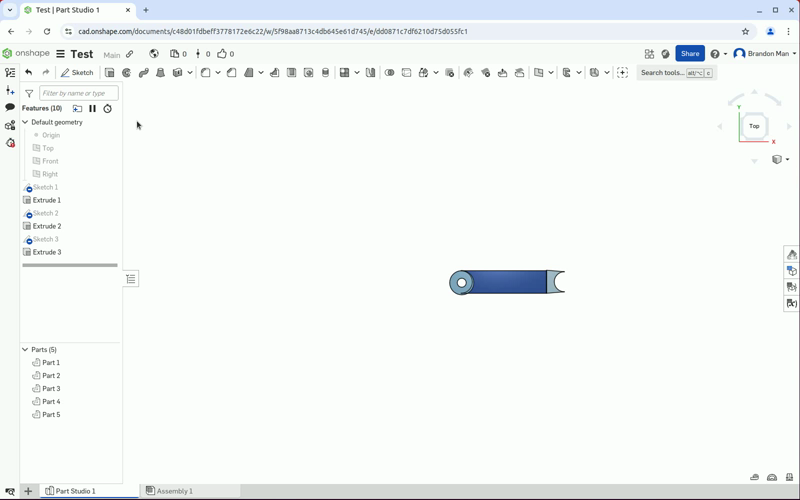
mouse_move(73, 189)
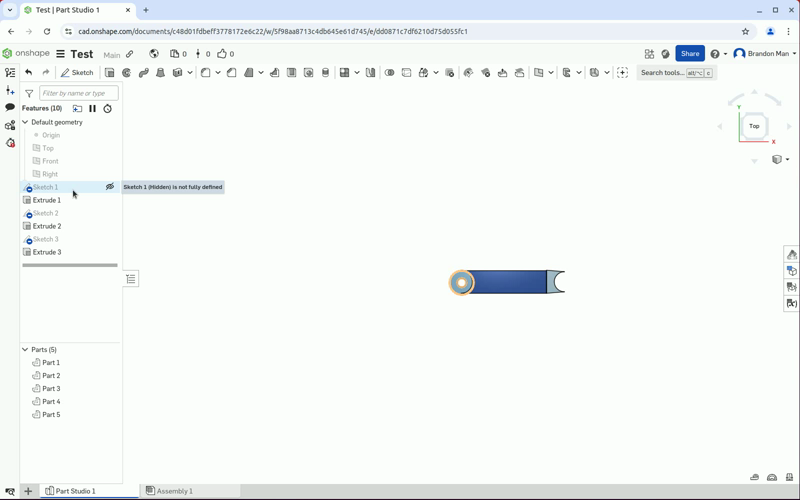
click(73, 189)
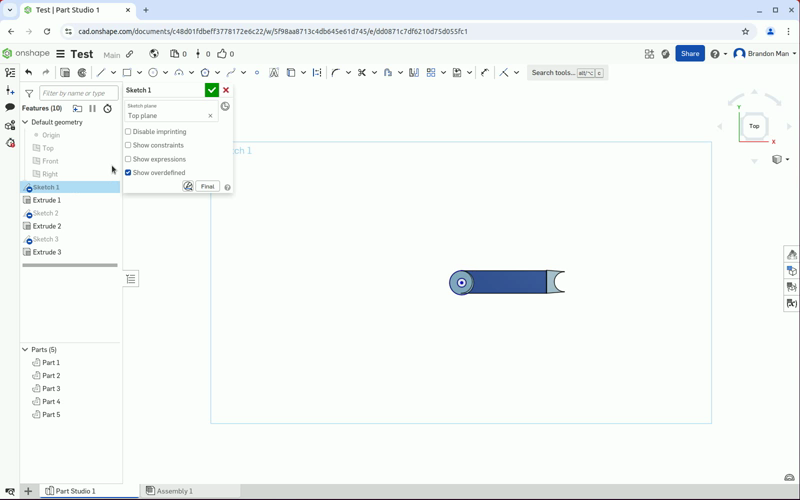
mouse_move(229, 92)
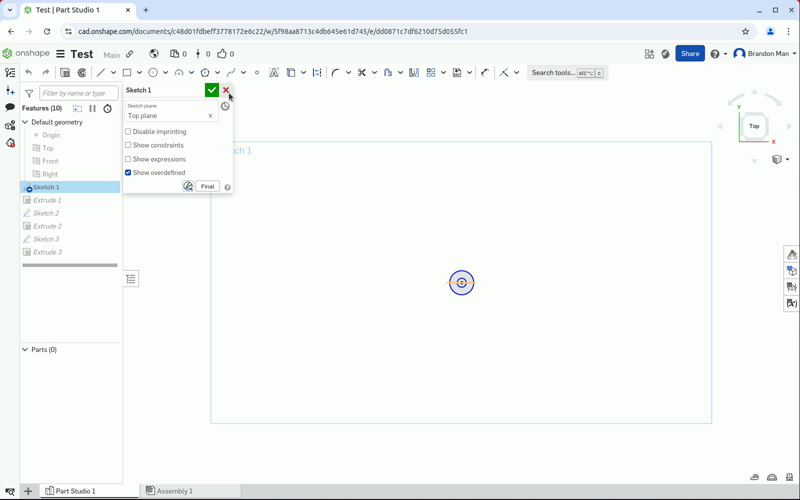
click(229, 92)
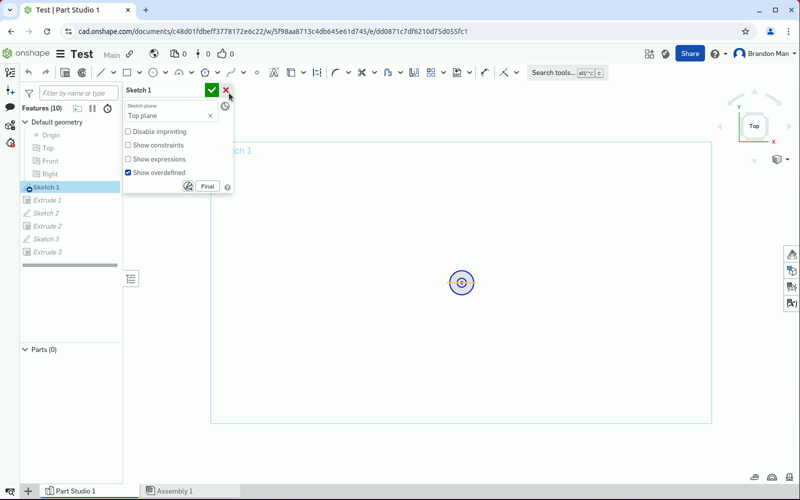
key(shift+s)
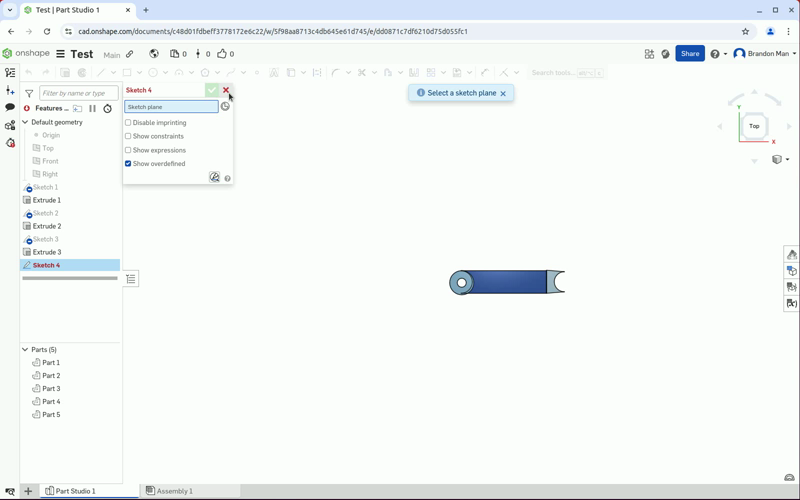
mouse_move(73, 150)
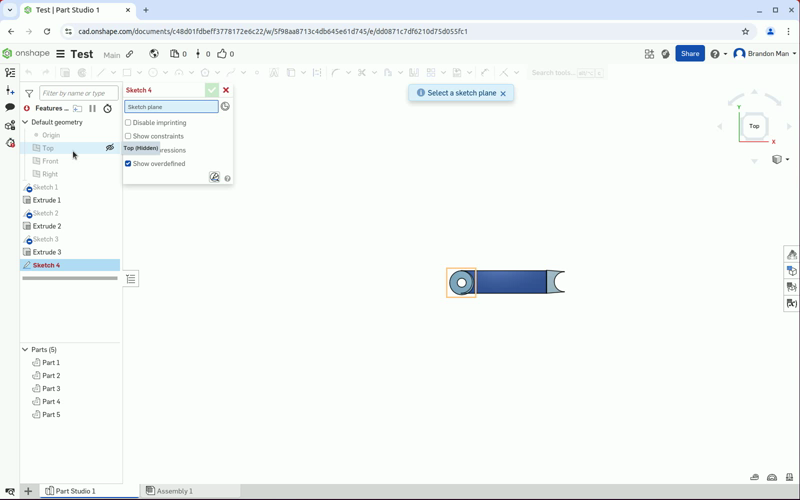
click(73, 150)
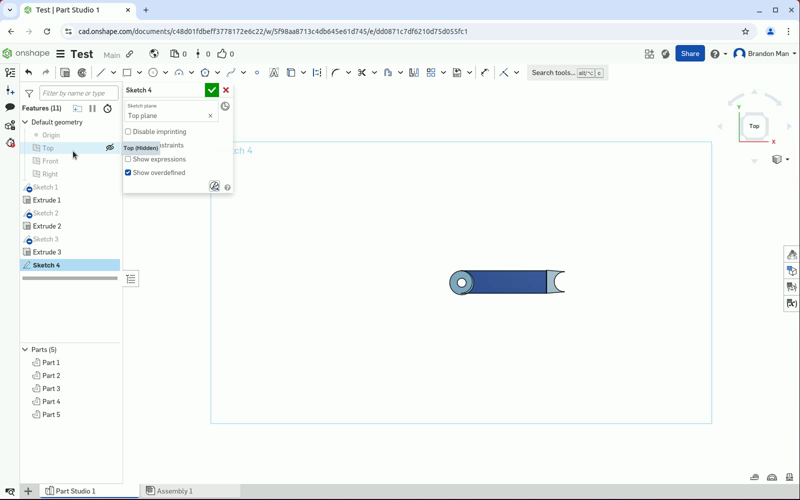
mouse_move(73, 352)
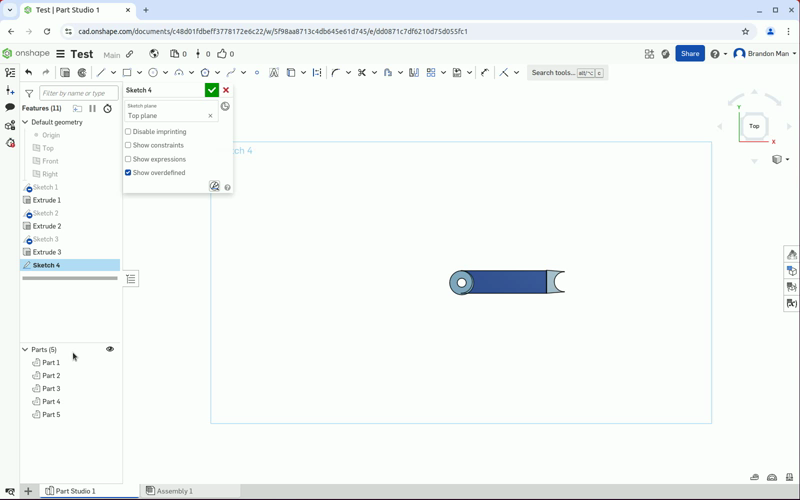
key(y)
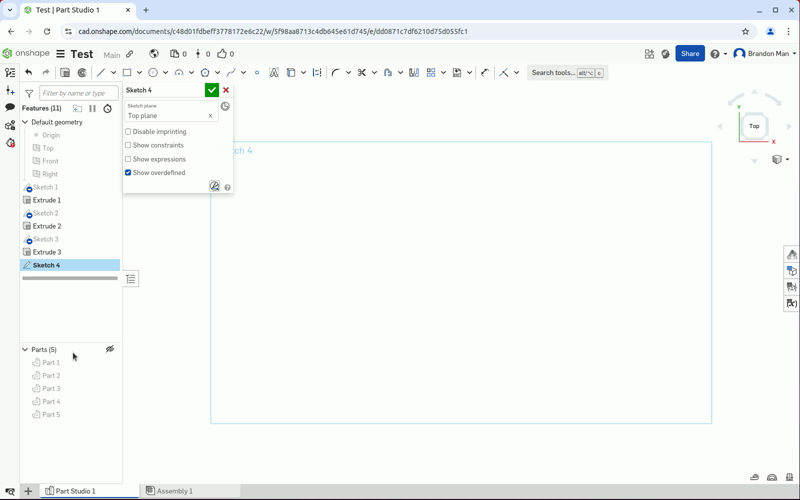
key(l)
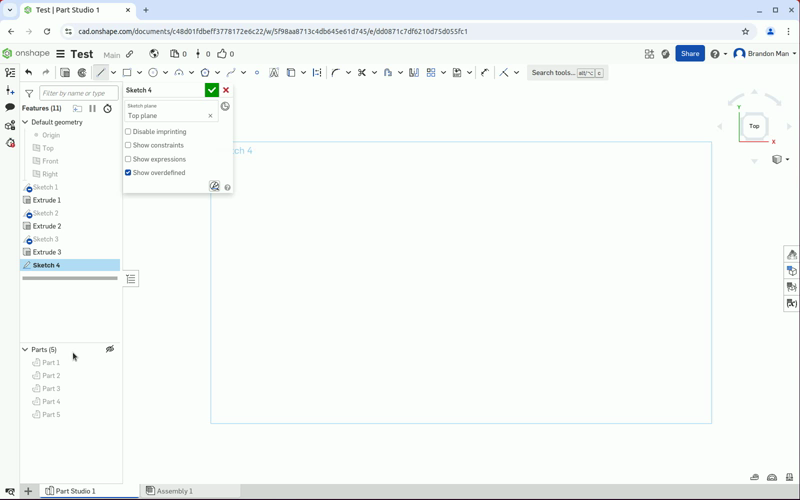
key_down(shift)
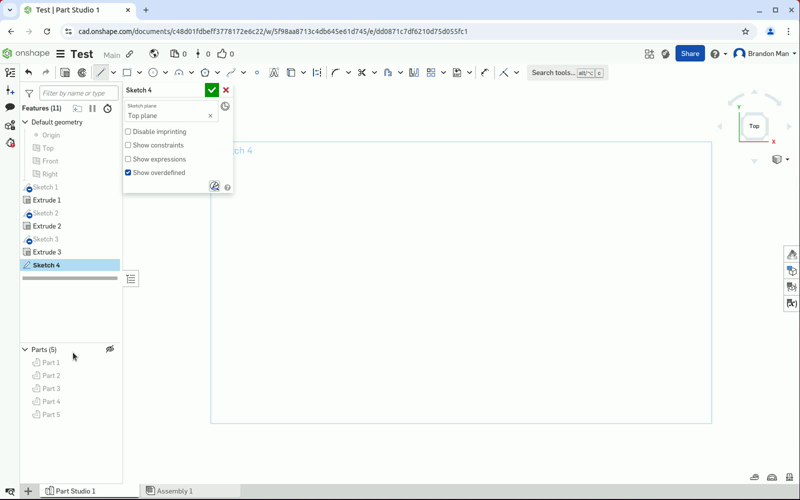
mouse_move(564, 292)
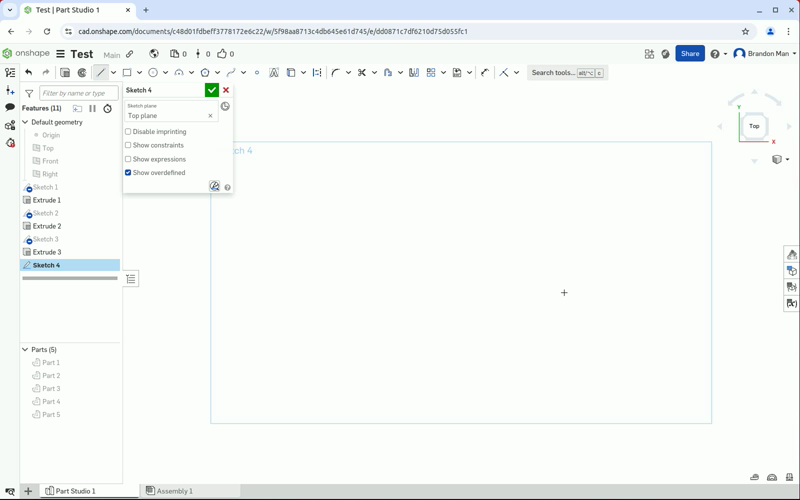
click(564, 292)
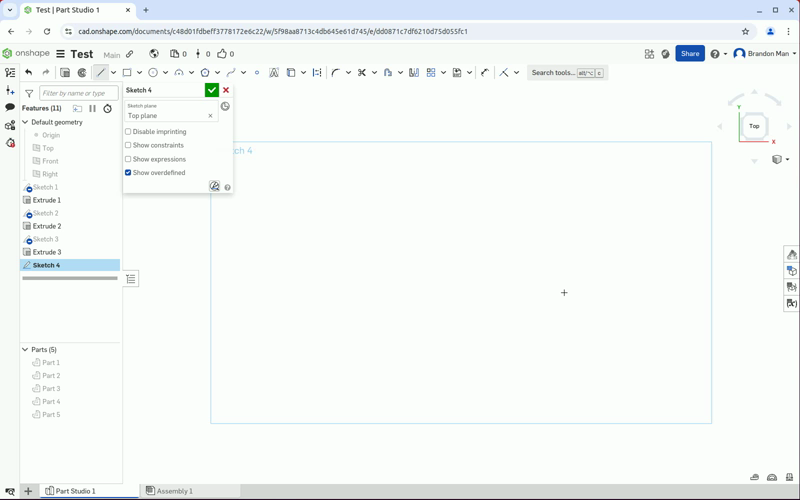
key_up(shift)
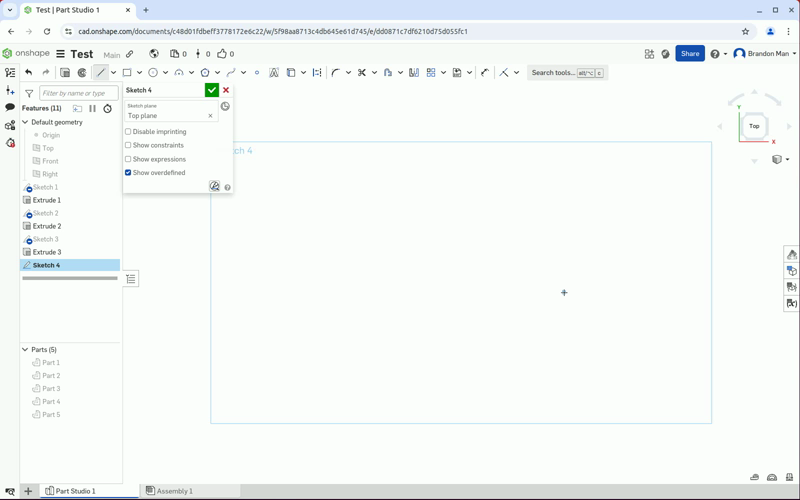
key_down(shift)
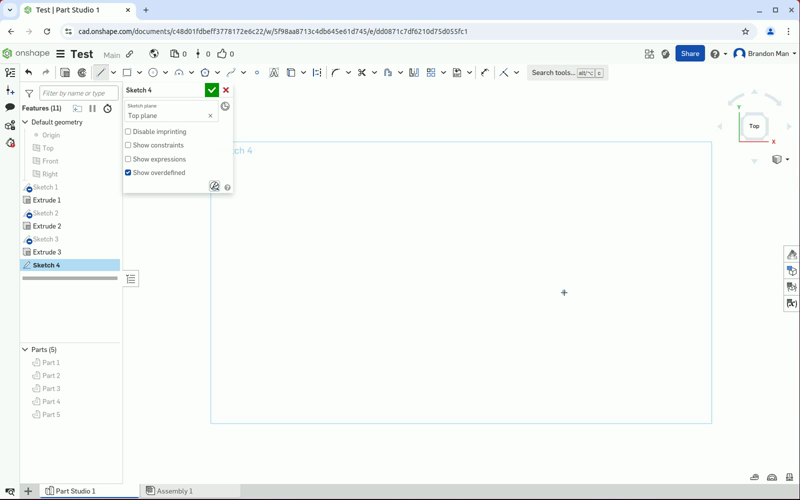
mouse_move(589, 292)
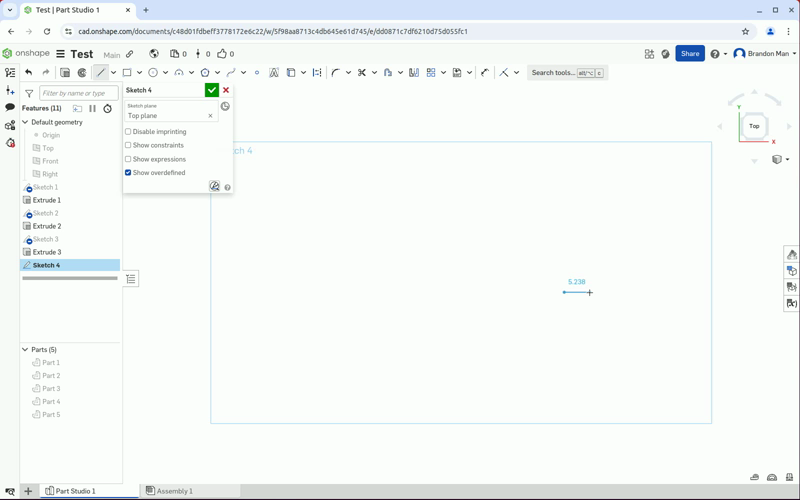
mouse_move(564, 284)
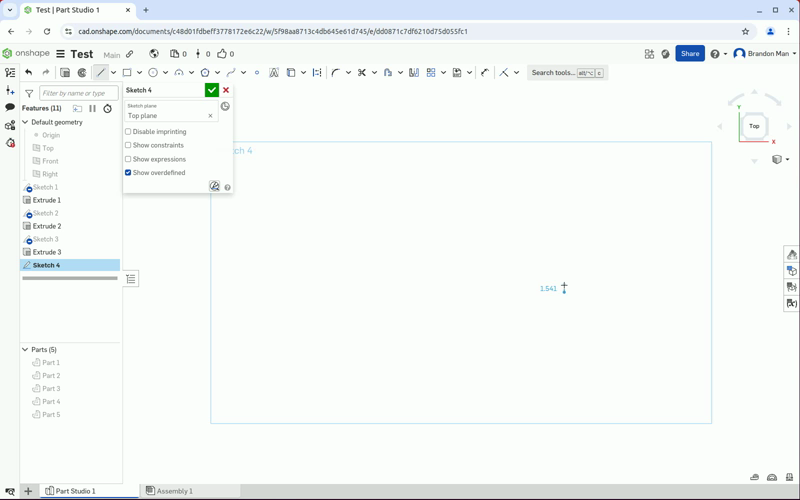
scroll(6)
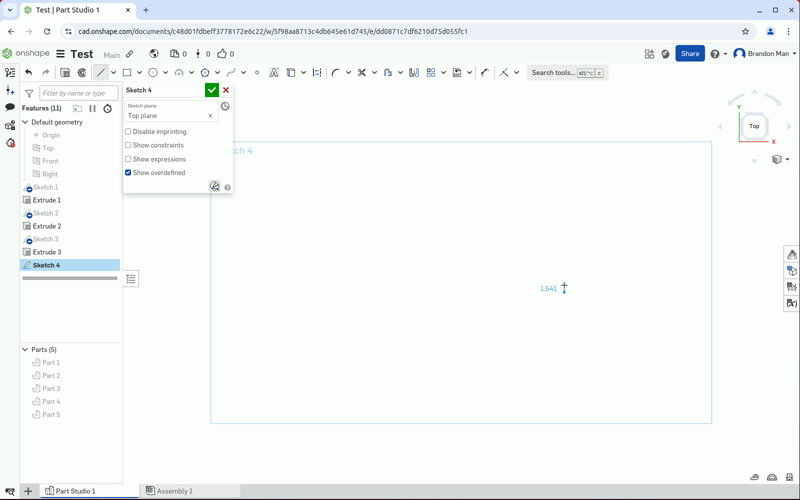
scroll(6)
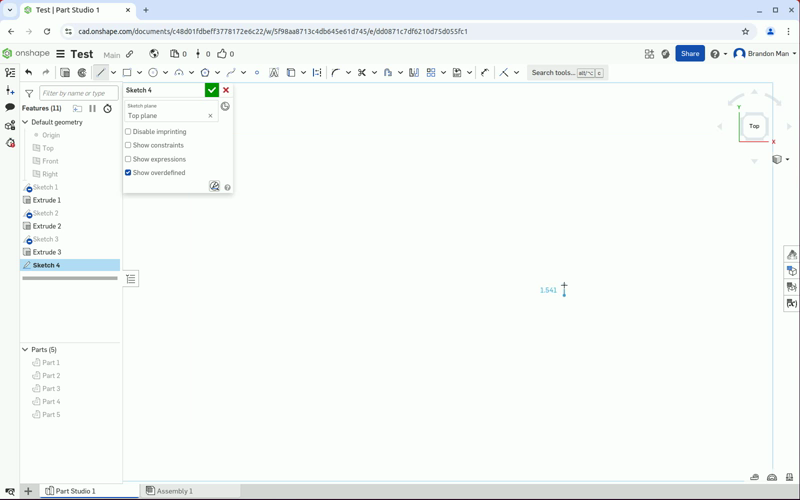
scroll(6)
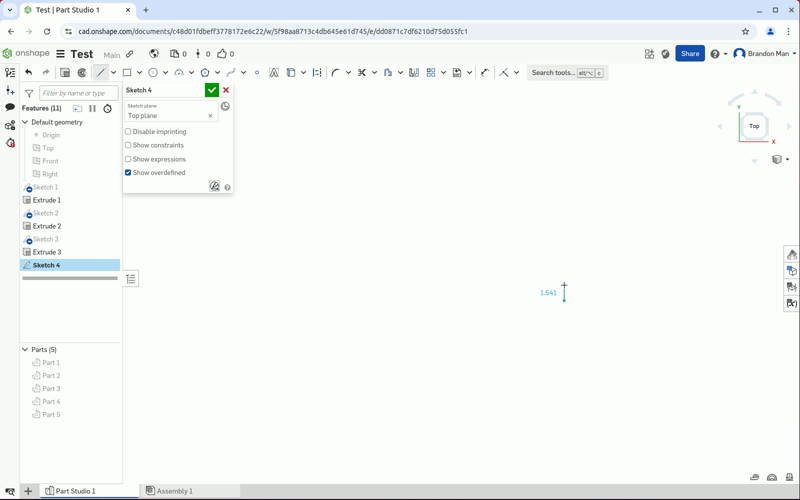
scroll(6)
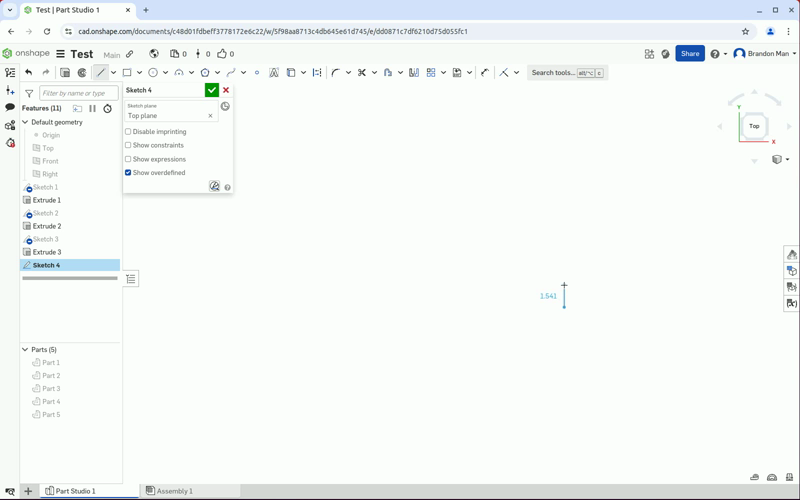
scroll(6)
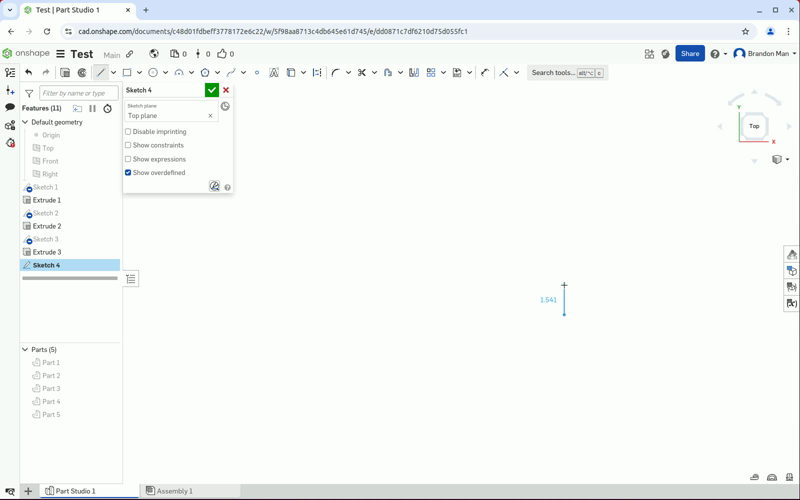
scroll(6)
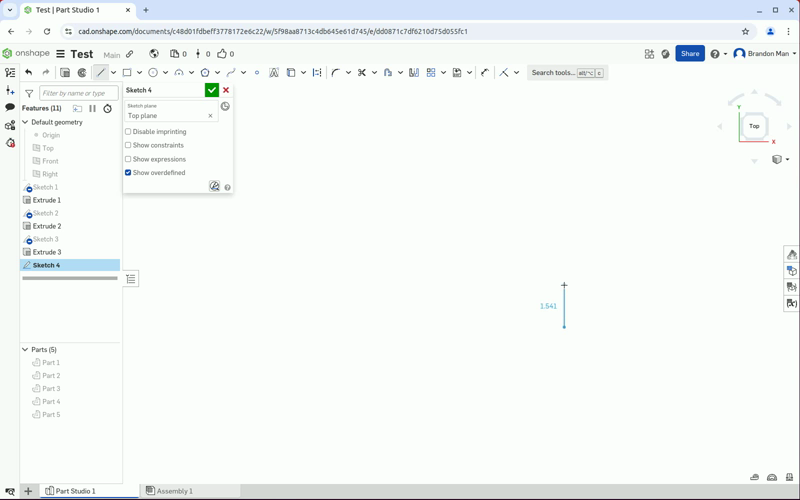
scroll(6)
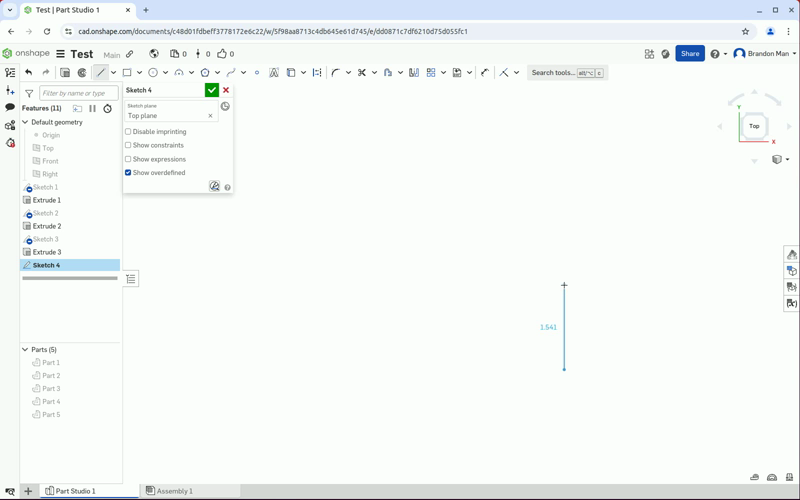
click(564, 284)
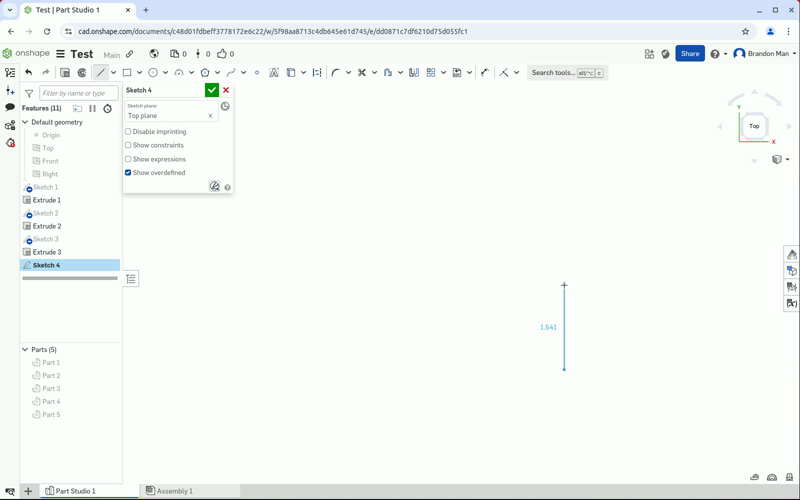
scroll(-6)
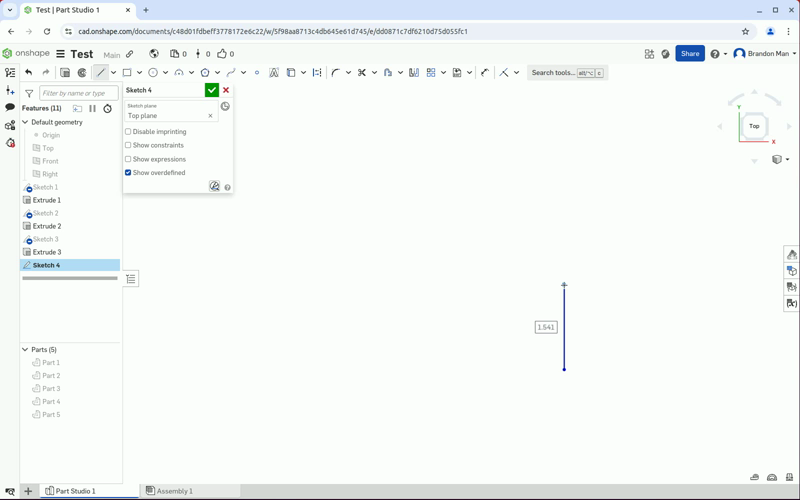
scroll(-6)
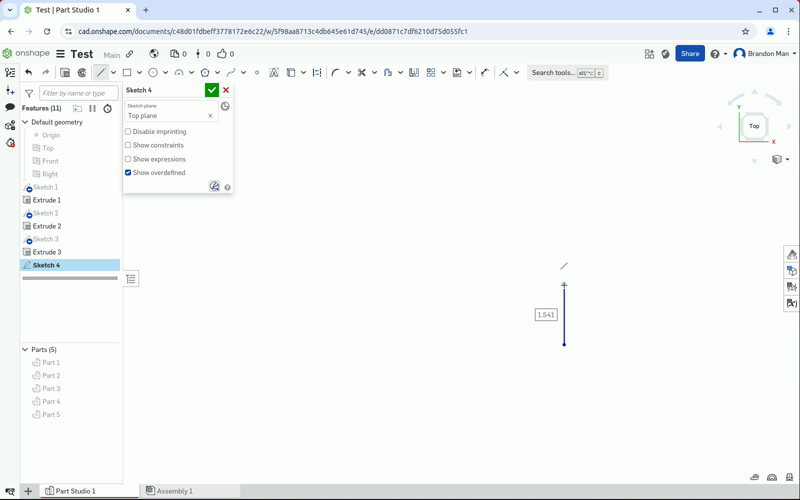
scroll(-6)
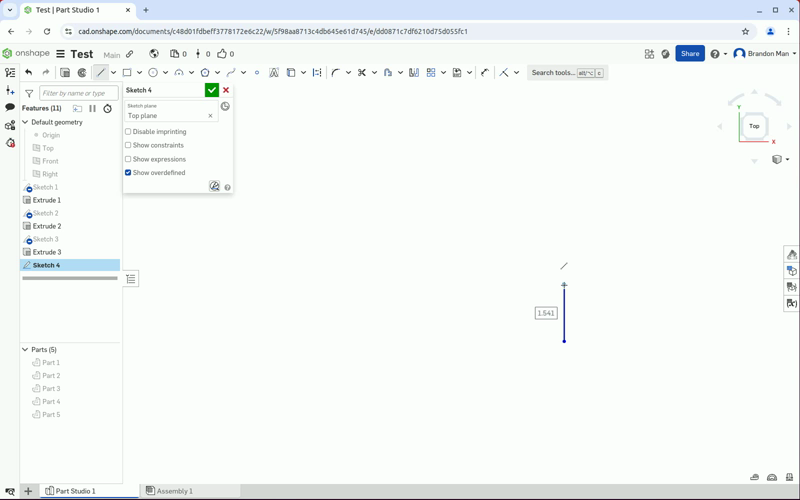
scroll(-6)
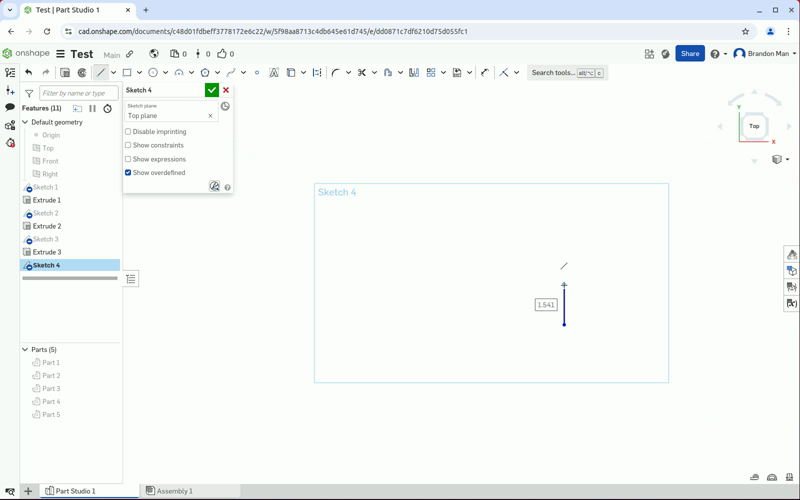
scroll(-6)
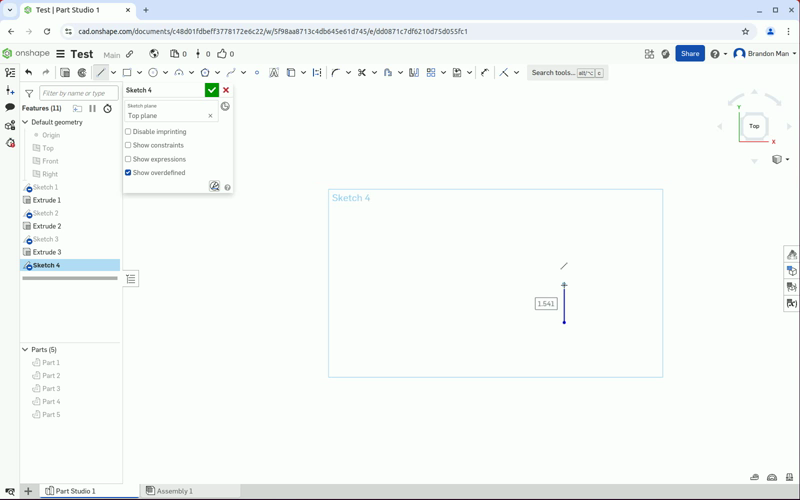
scroll(-6)
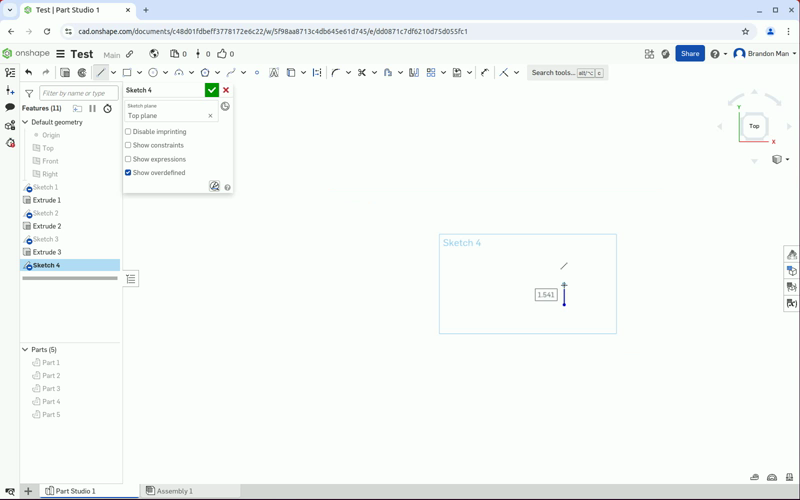
scroll(-6)
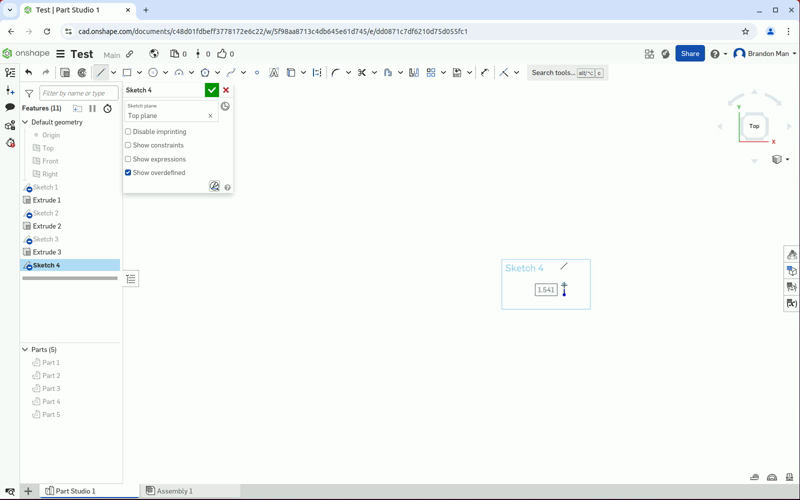
key_up(shift)
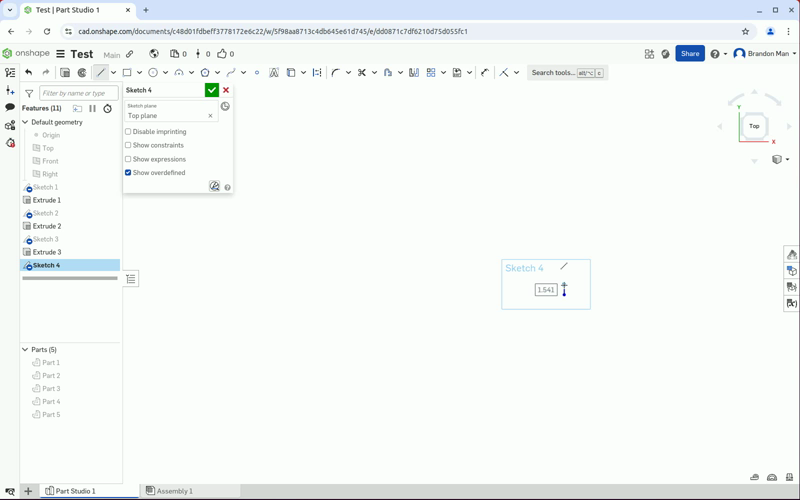
key(esc)
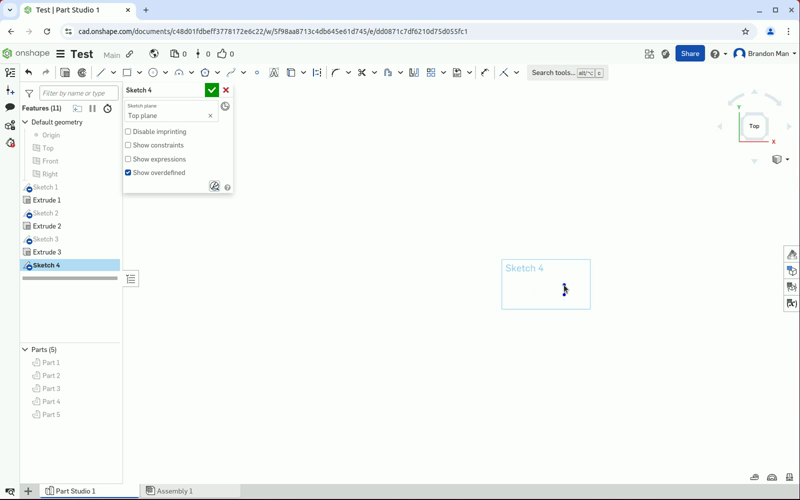
key(a)
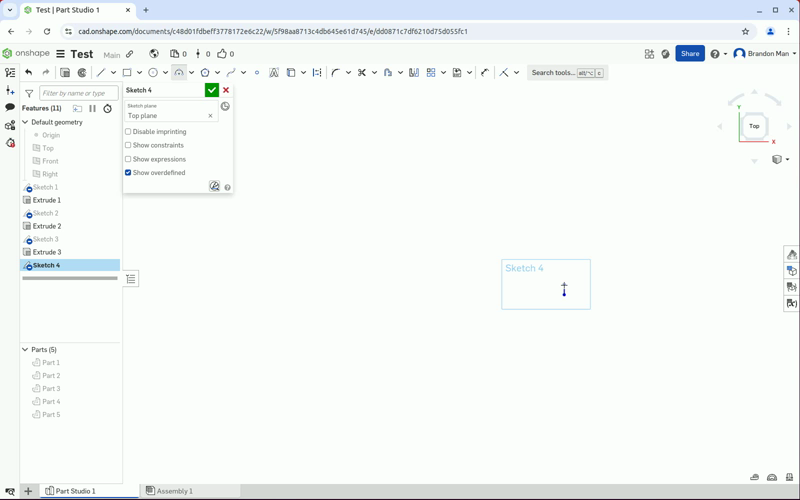
mouse_move(564, 284)
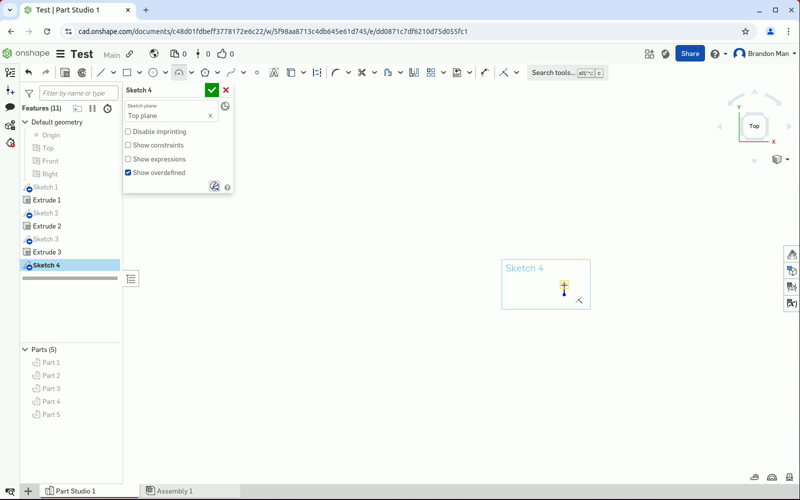
click(564, 284)
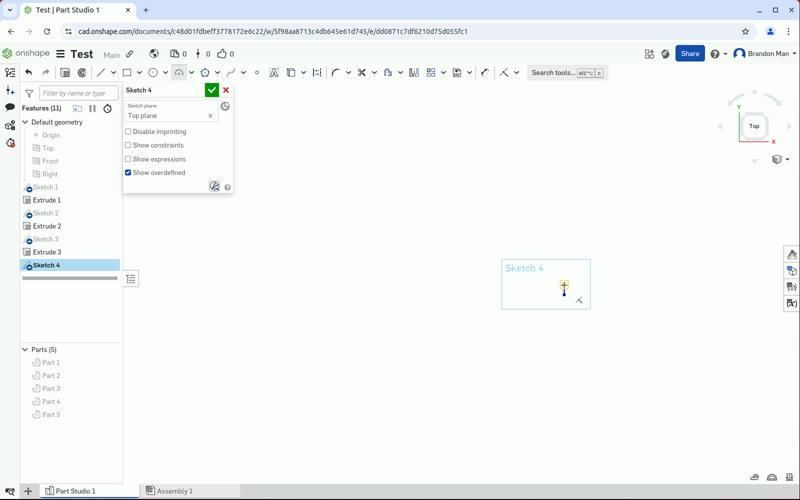
key_down(shift)
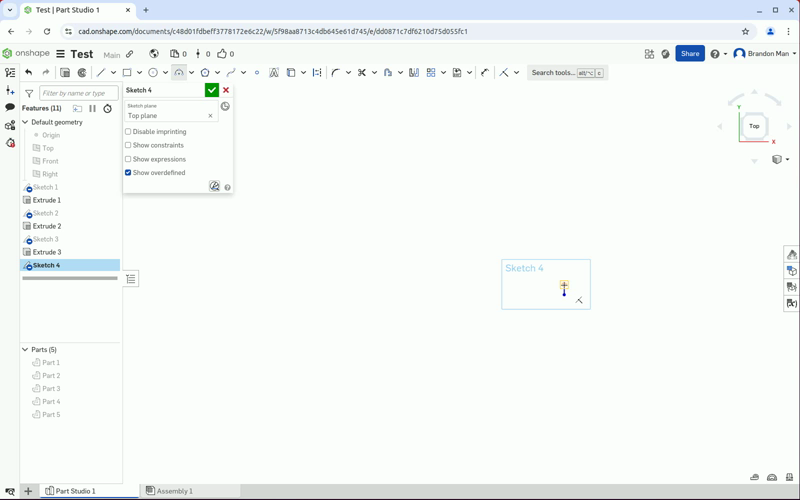
mouse_move(564, 278)
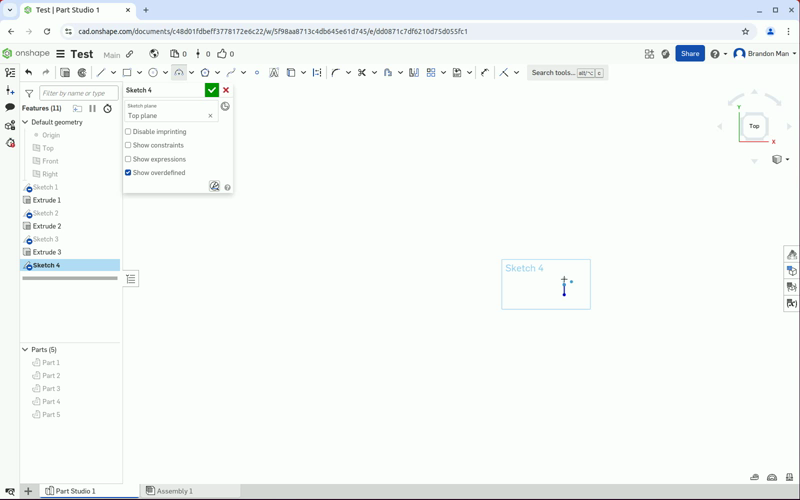
scroll(6)
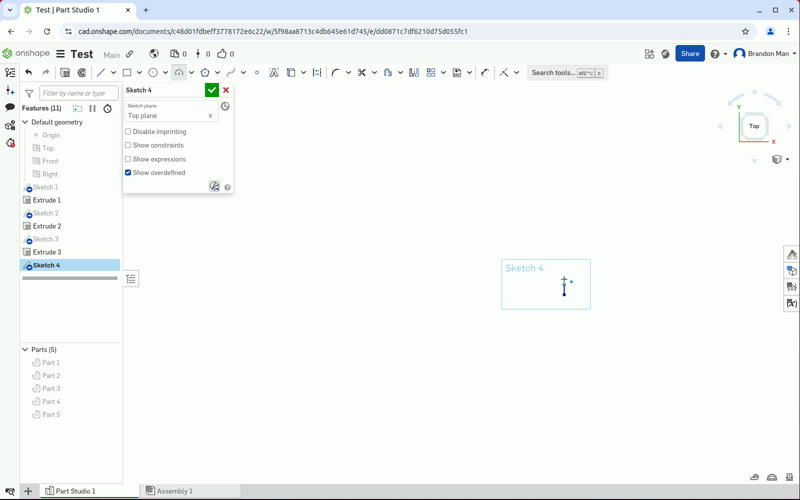
scroll(6)
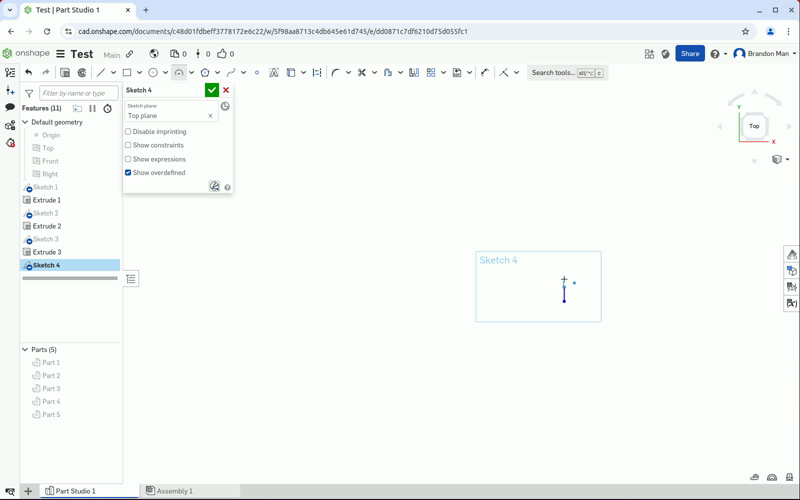
scroll(6)
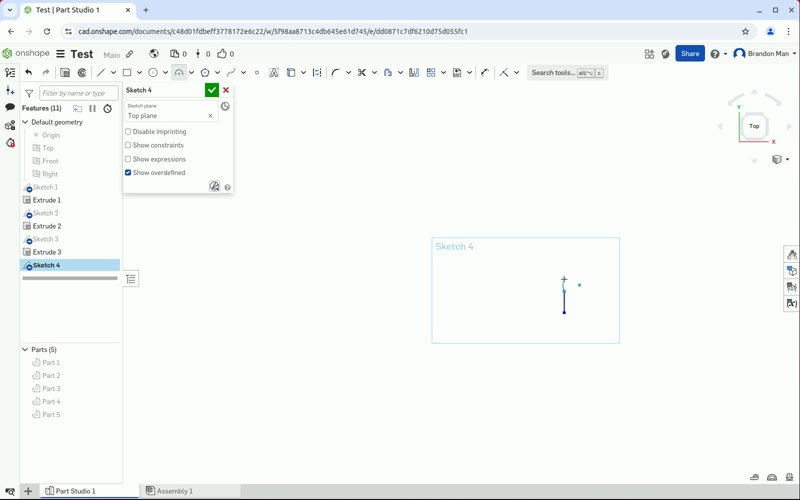
scroll(6)
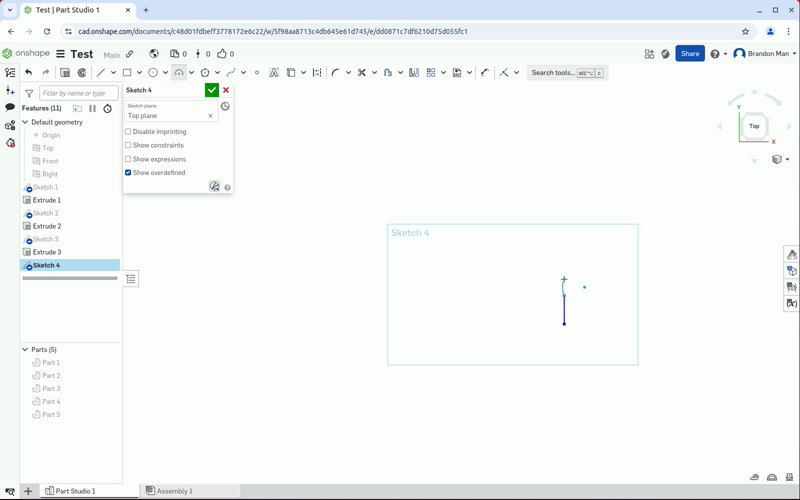
scroll(6)
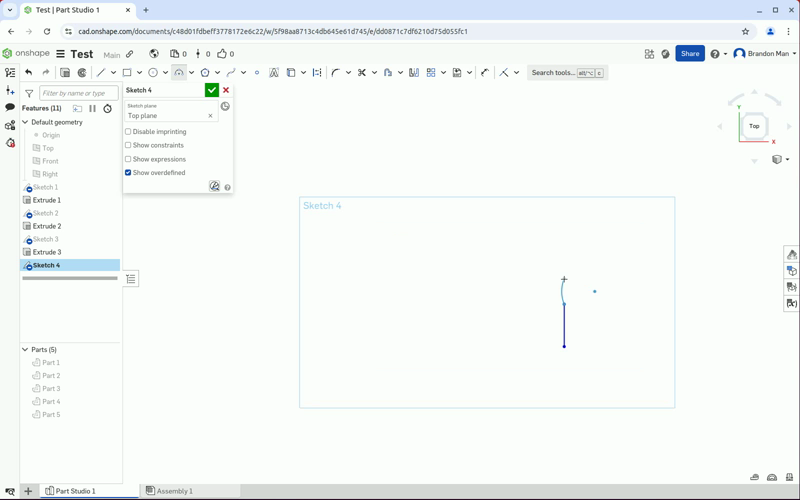
scroll(6)
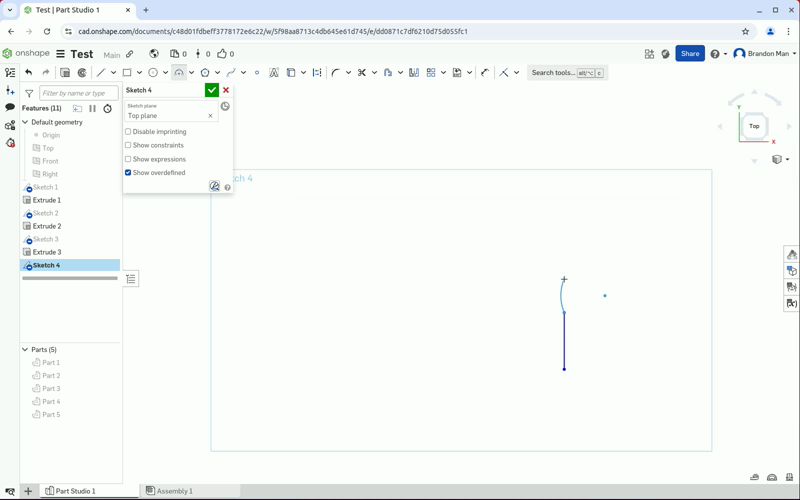
scroll(6)
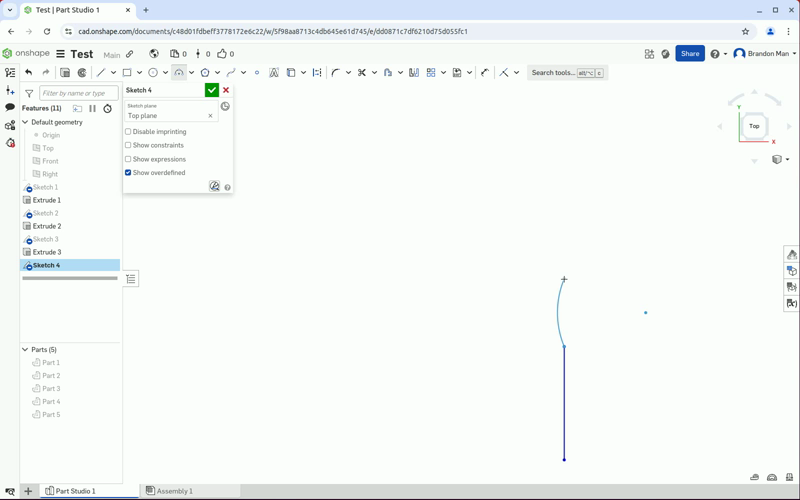
click(564, 278)
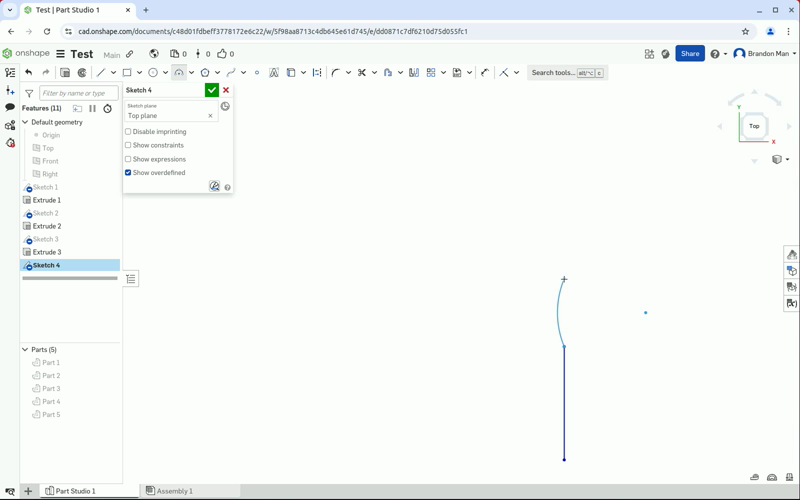
scroll(-6)
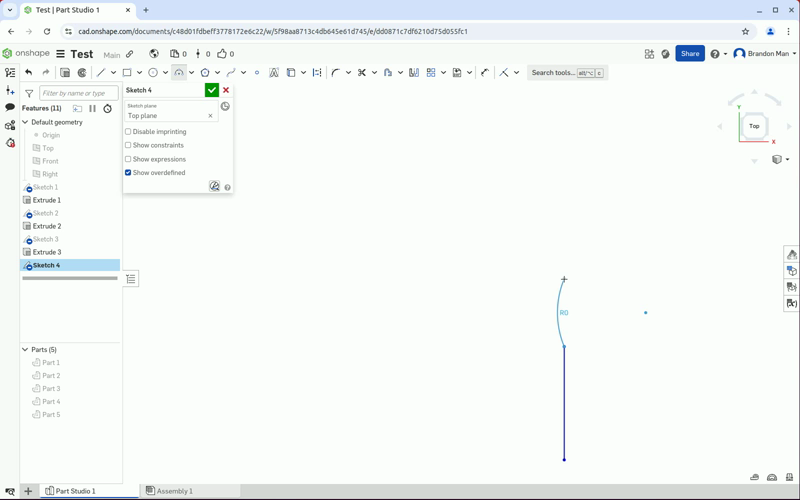
scroll(-6)
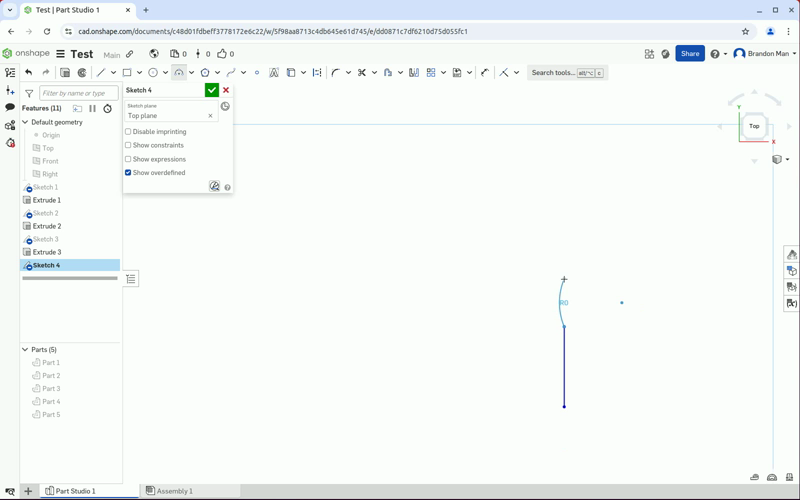
scroll(-6)
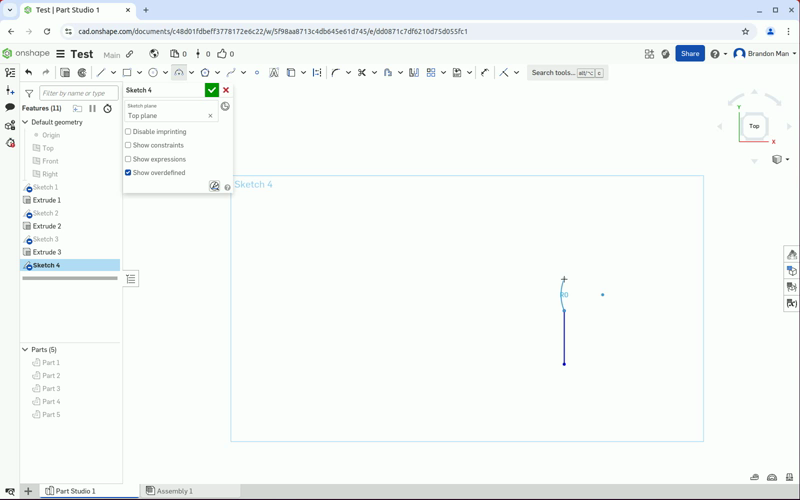
scroll(-6)
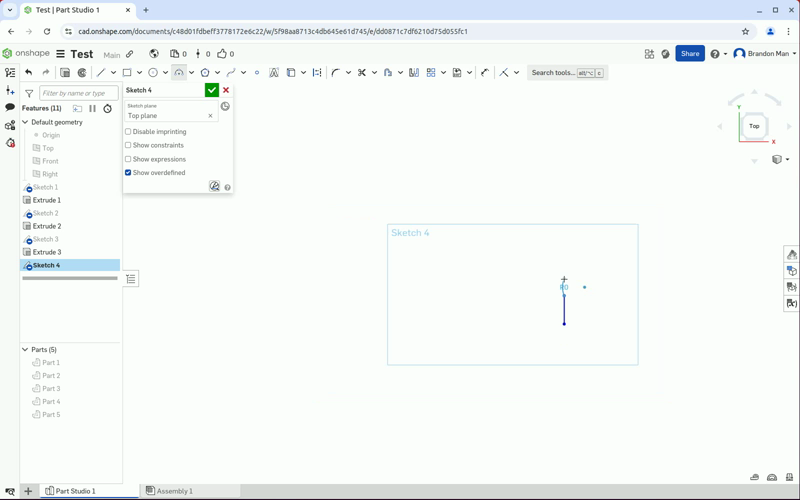
scroll(-6)
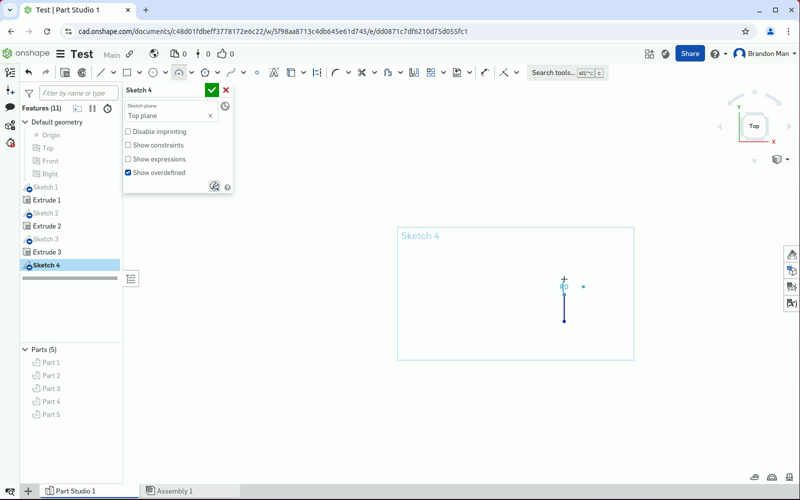
scroll(-6)
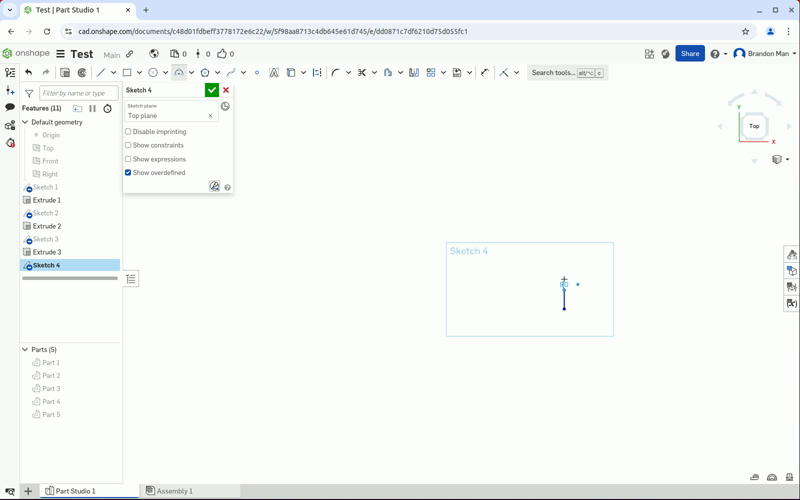
scroll(-6)
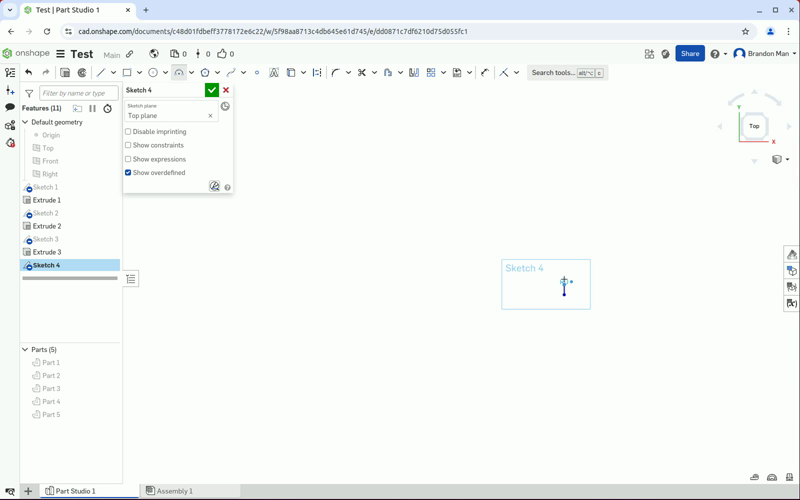
mouse_move(561, 281)
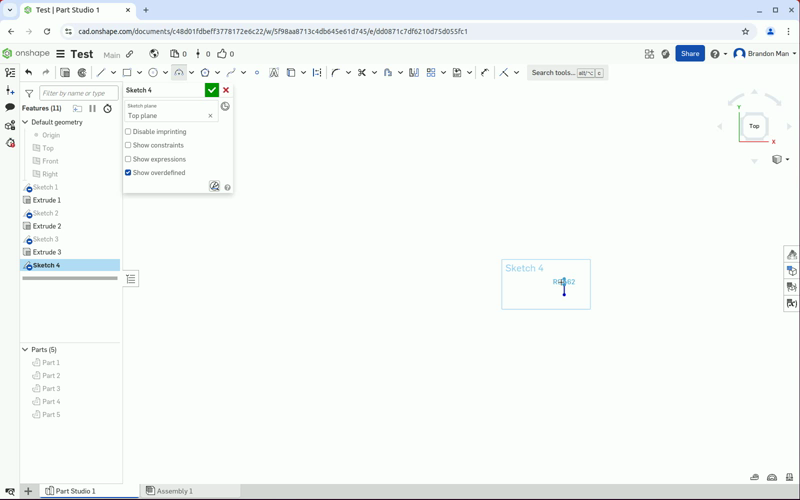
scroll(6)
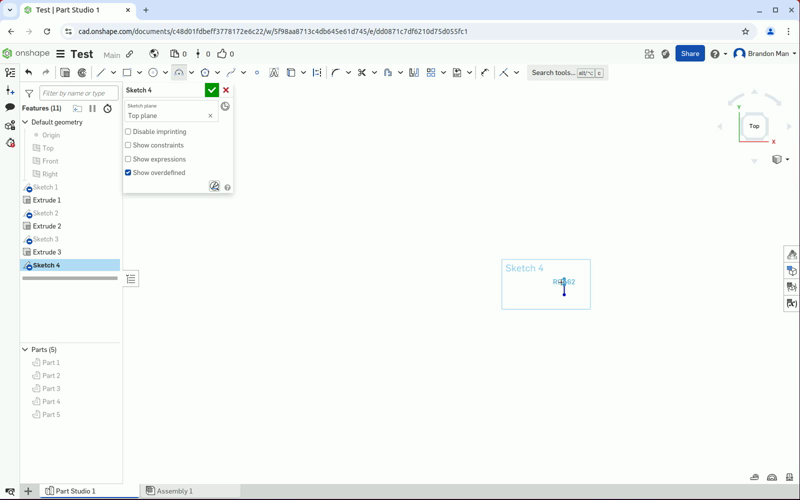
scroll(6)
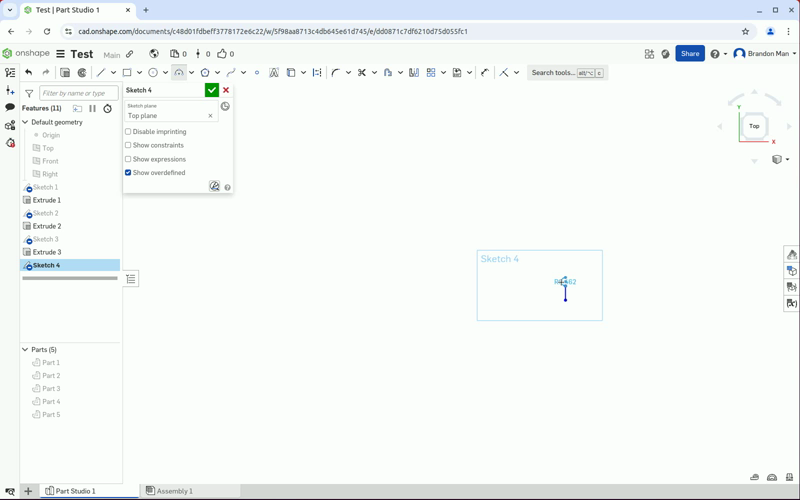
scroll(6)
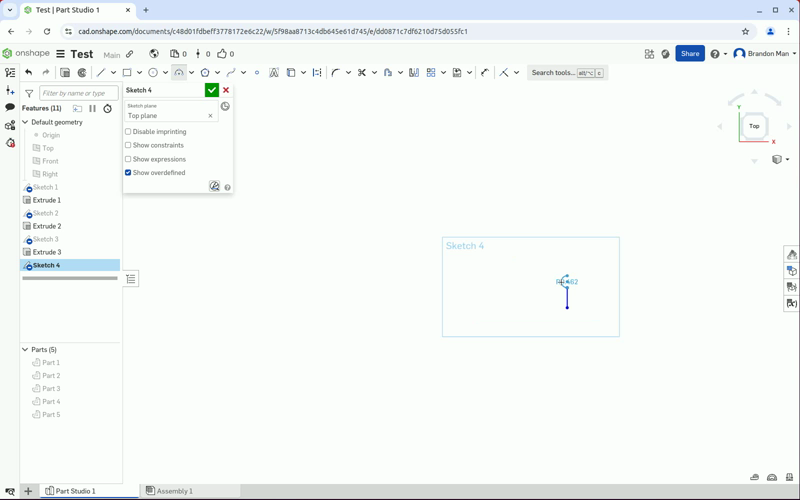
scroll(6)
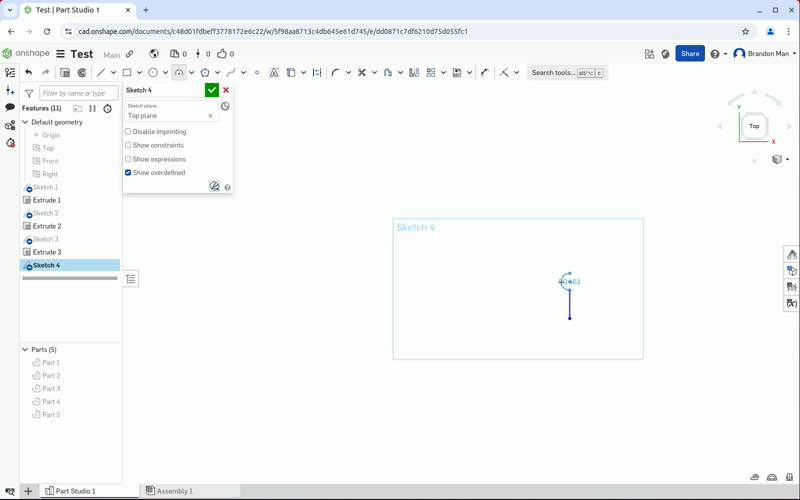
scroll(6)
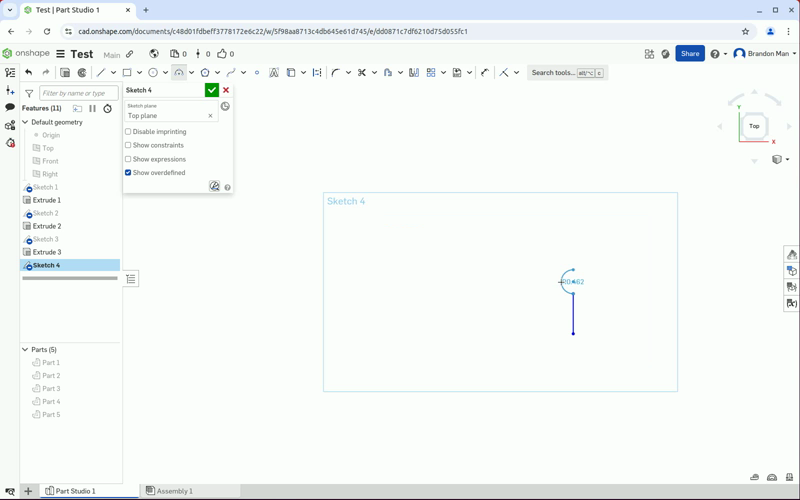
scroll(6)
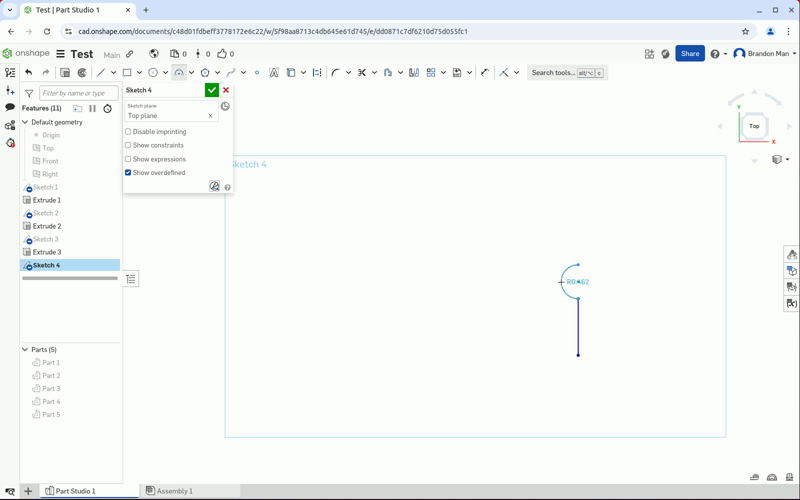
scroll(6)
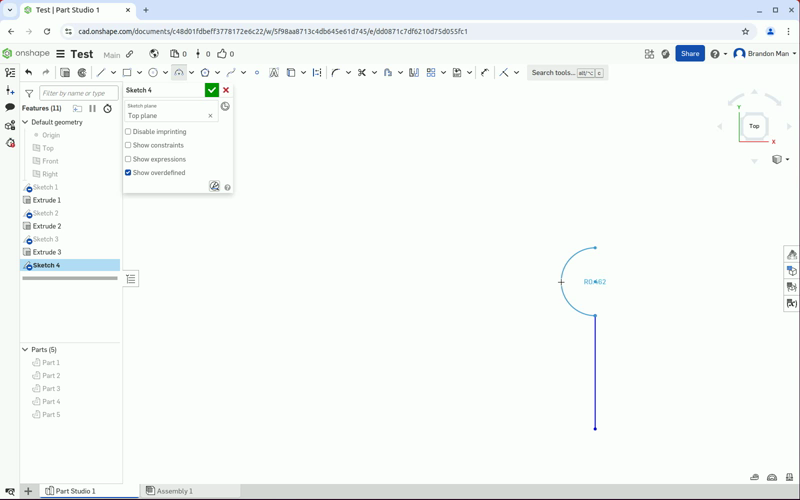
click(561, 281)
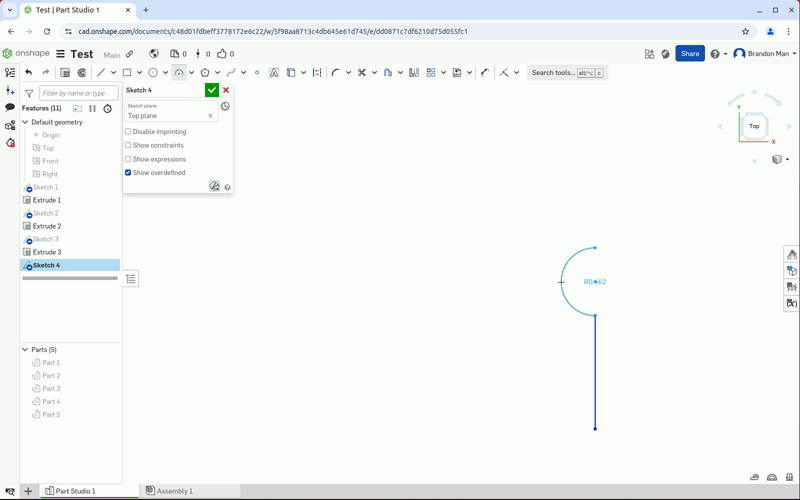
scroll(-6)
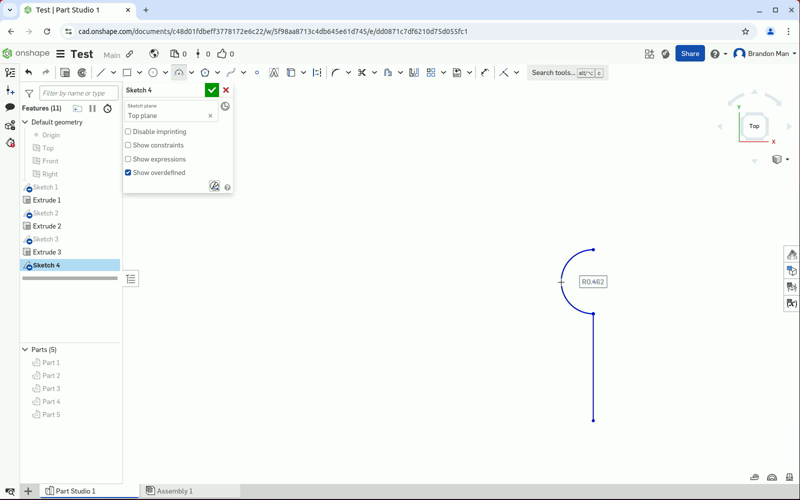
scroll(-6)
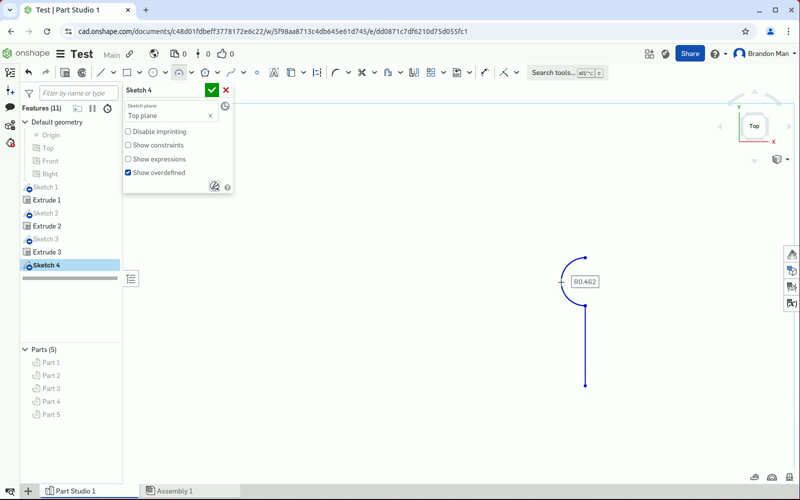
scroll(-6)
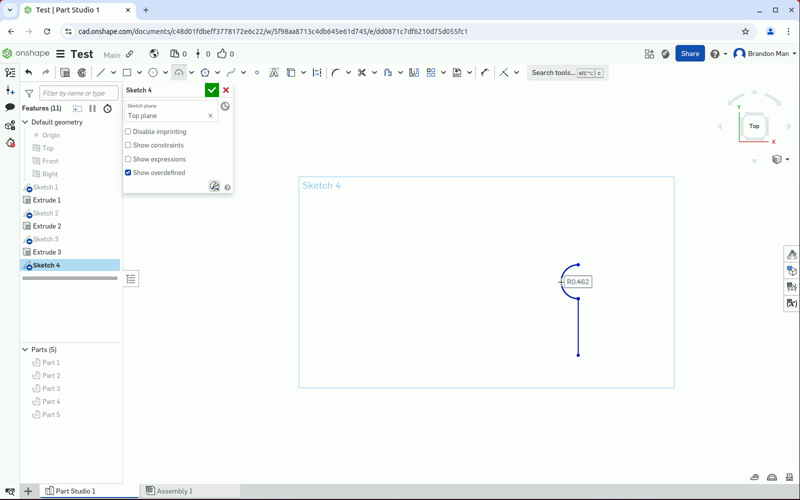
scroll(-6)
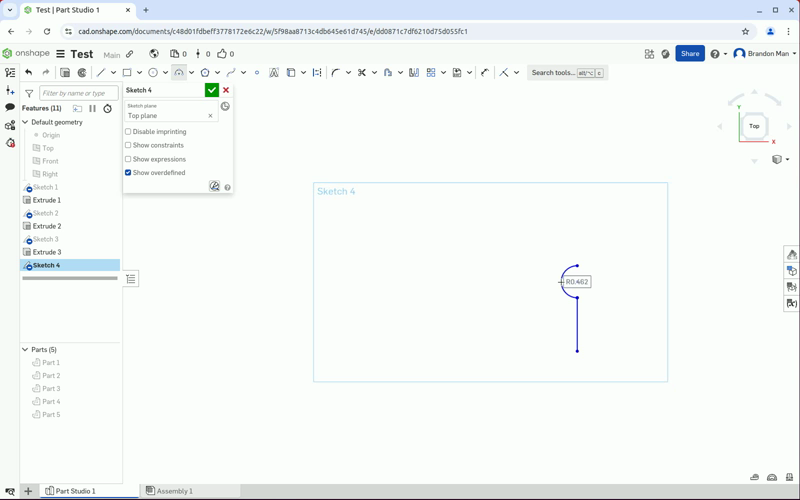
scroll(-6)
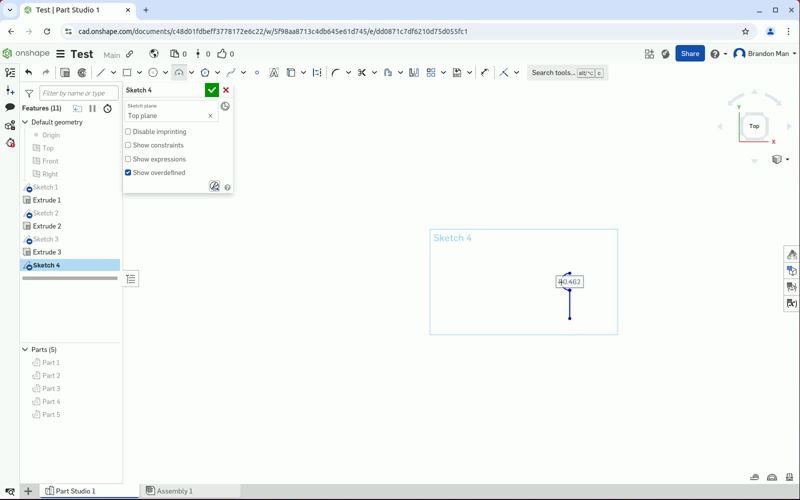
scroll(-6)
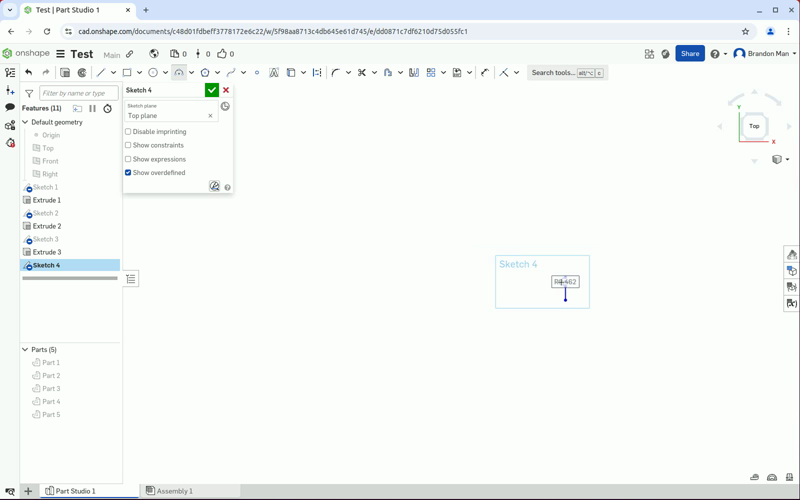
scroll(-6)
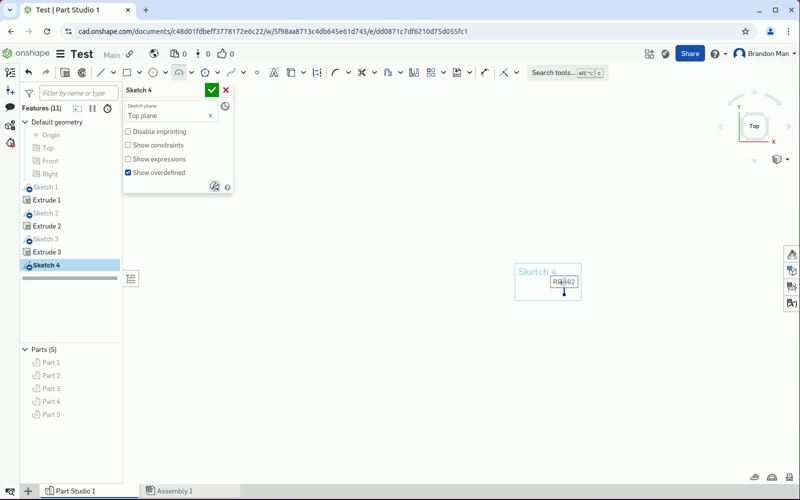
key_up(shift)
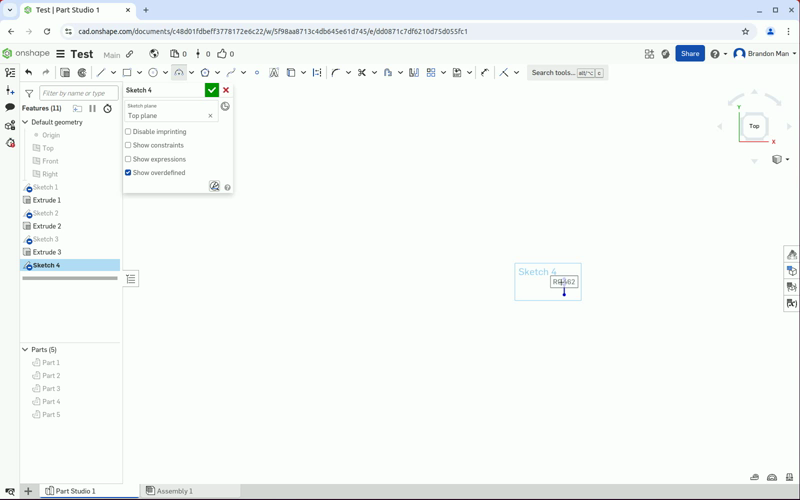
key(esc)
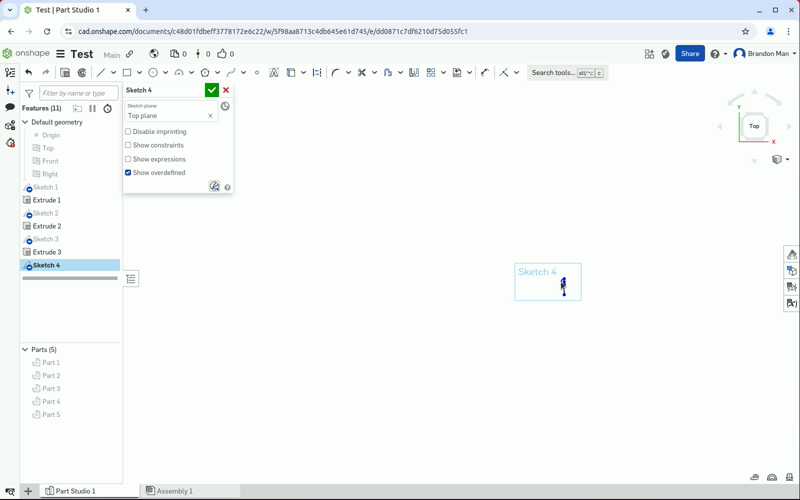
key(l)
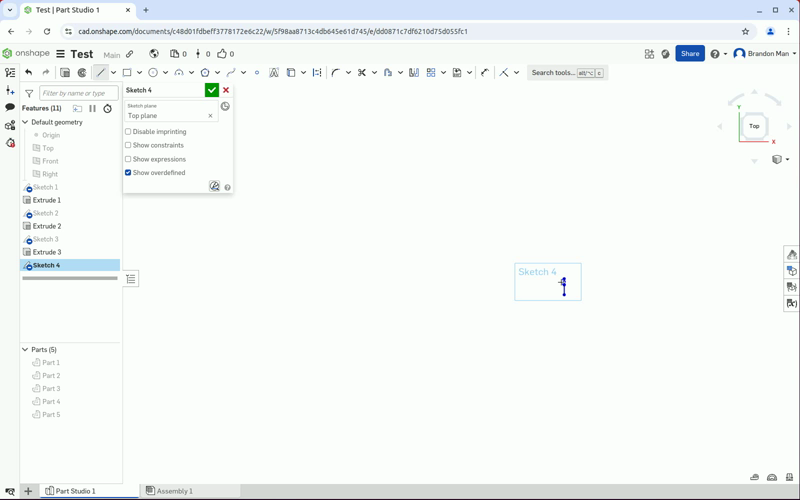
mouse_move(564, 278)
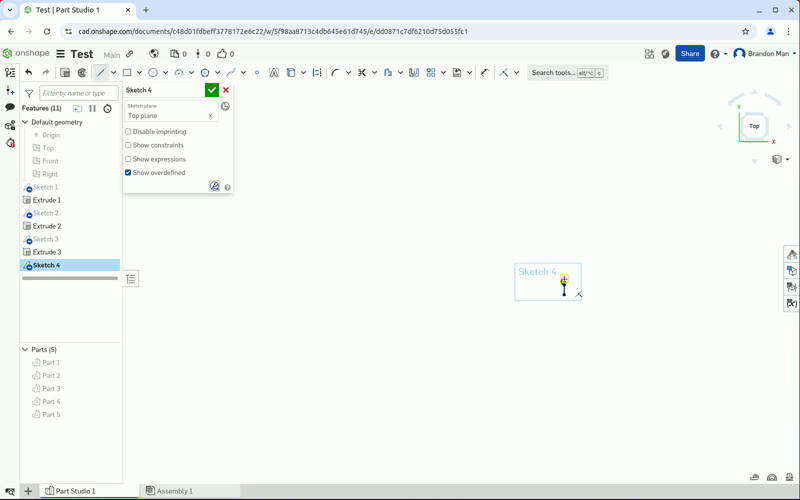
scroll(6)
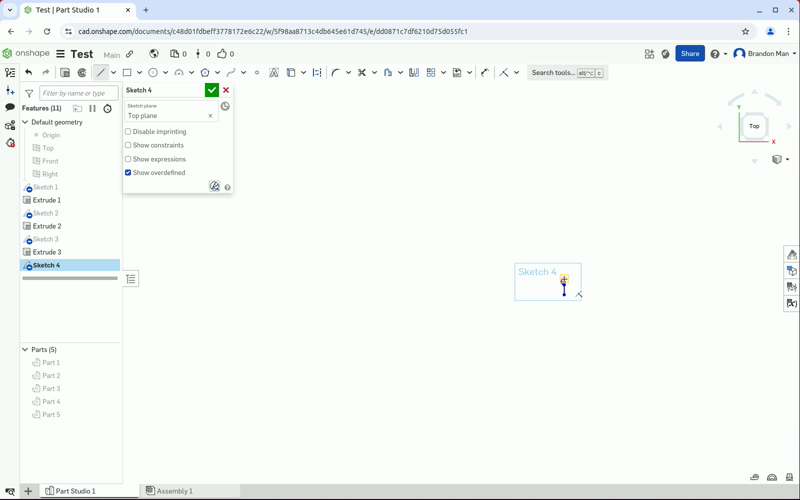
scroll(6)
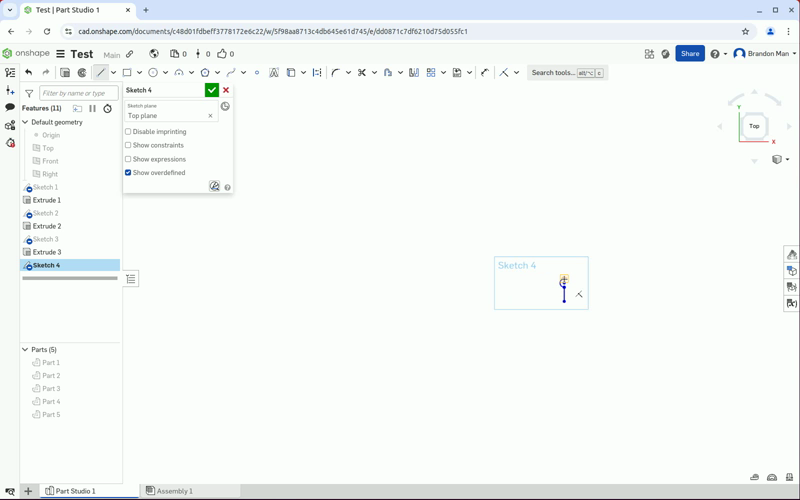
scroll(6)
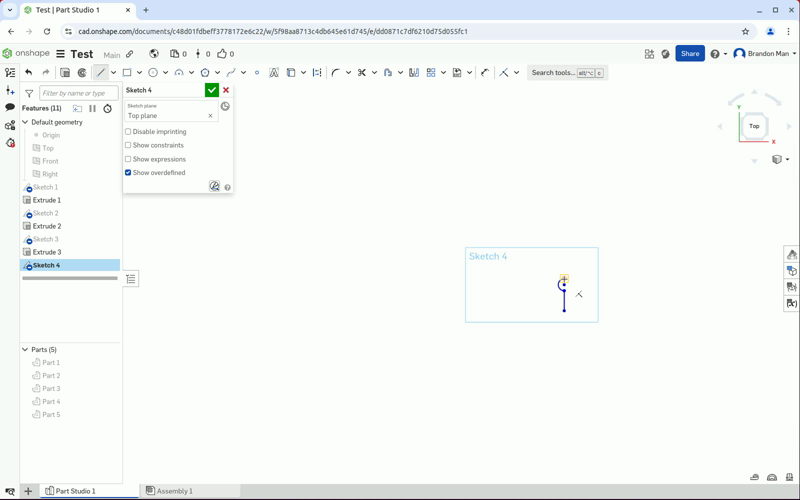
scroll(6)
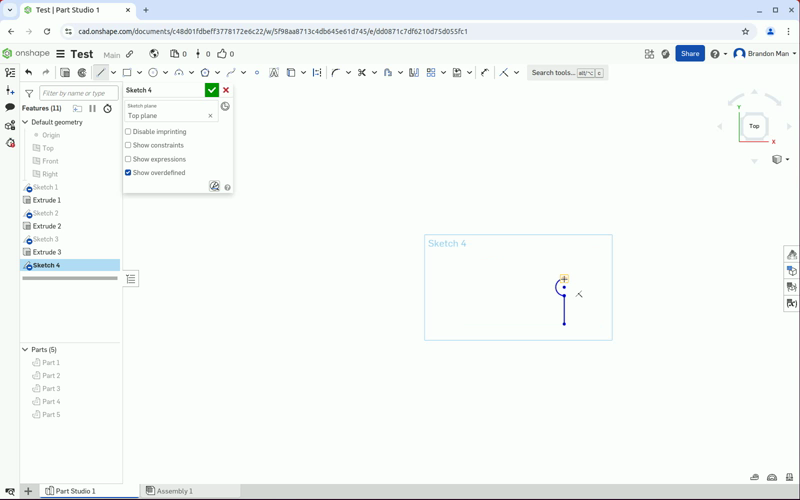
scroll(6)
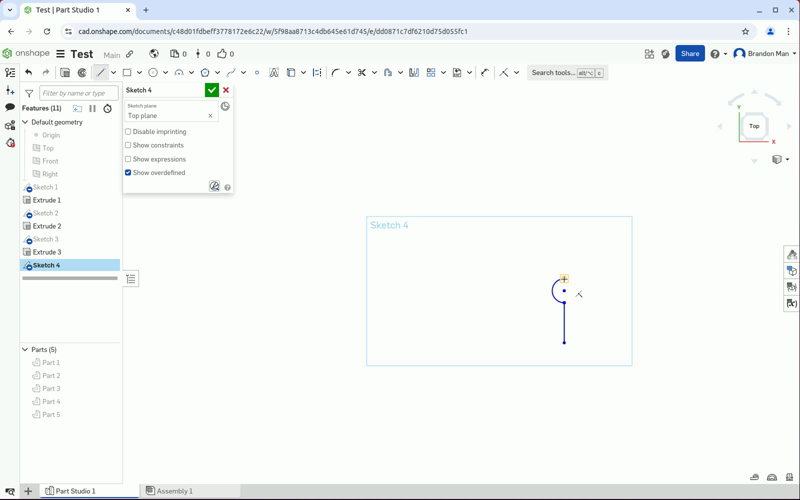
scroll(6)
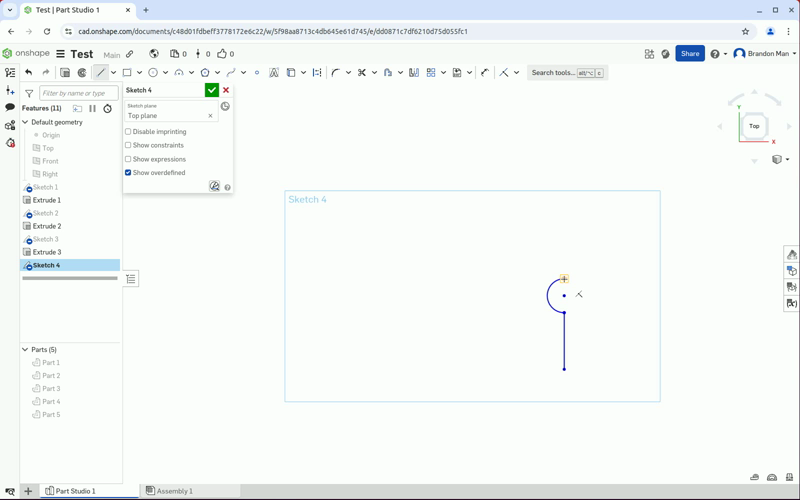
scroll(6)
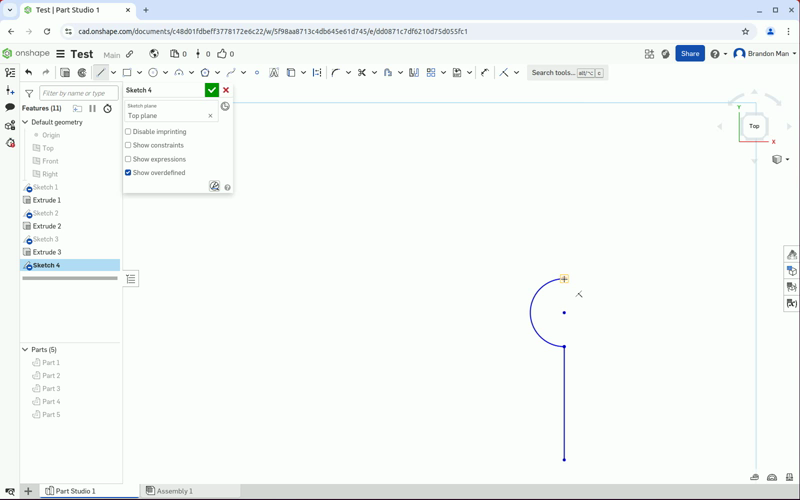
click(564, 278)
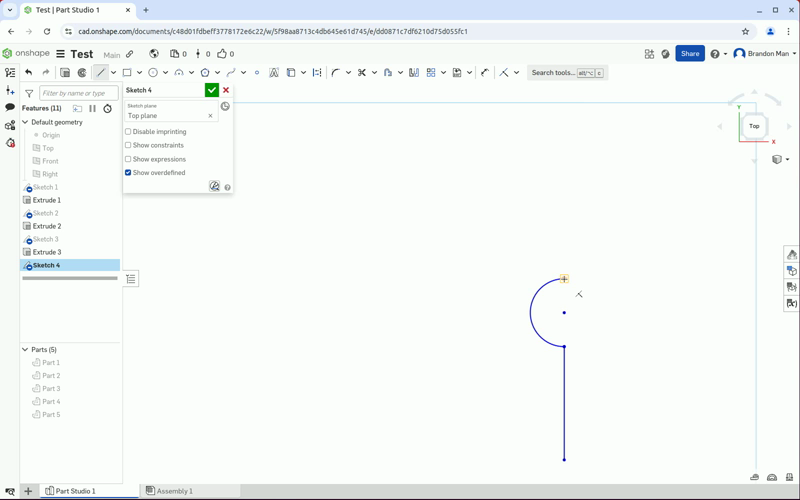
scroll(-6)
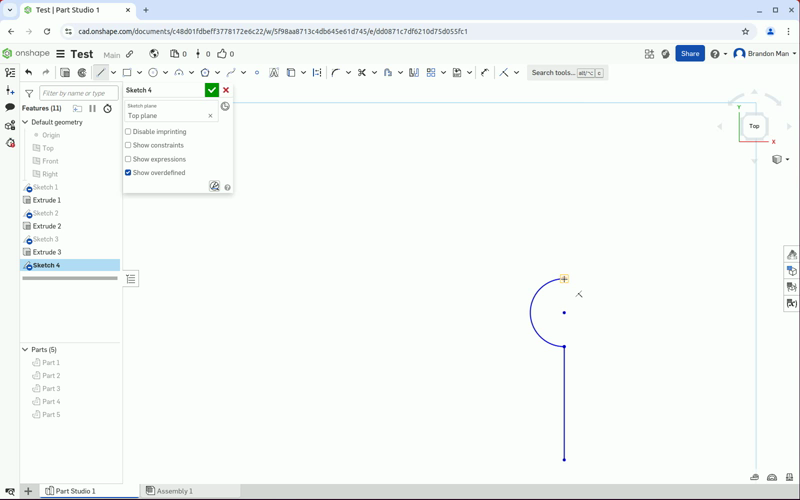
scroll(-6)
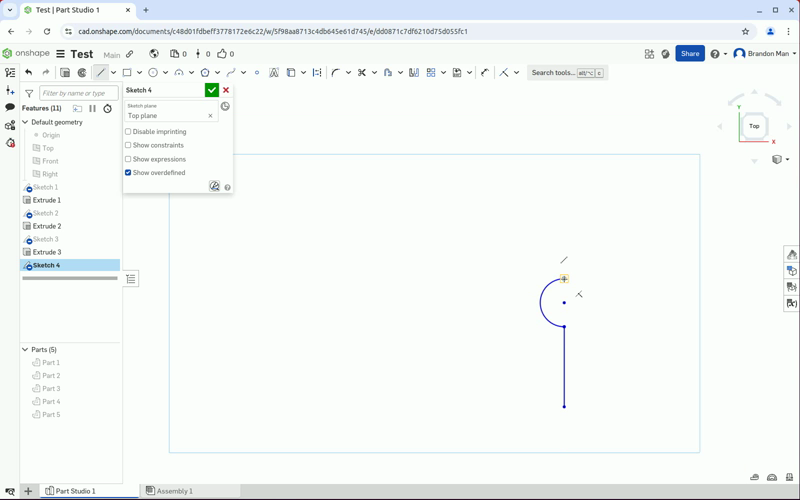
scroll(-6)
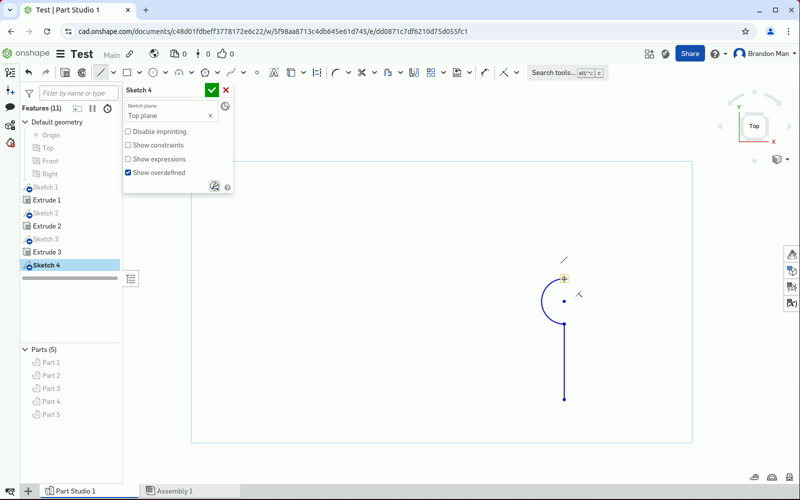
scroll(-6)
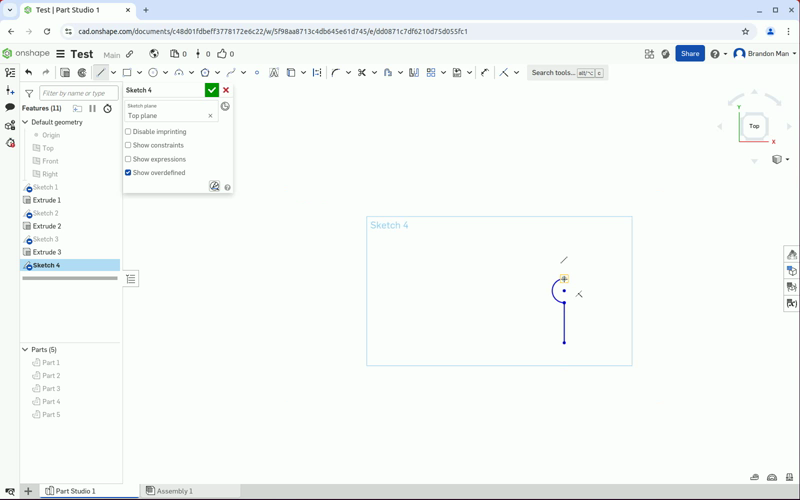
scroll(-6)
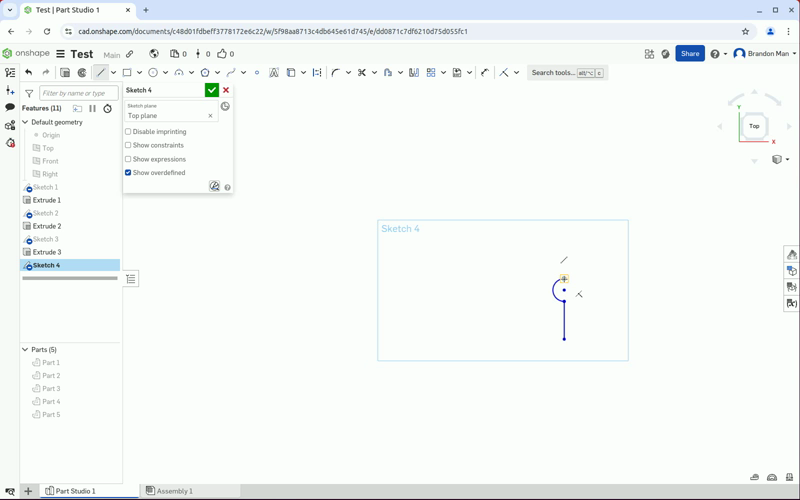
scroll(-6)
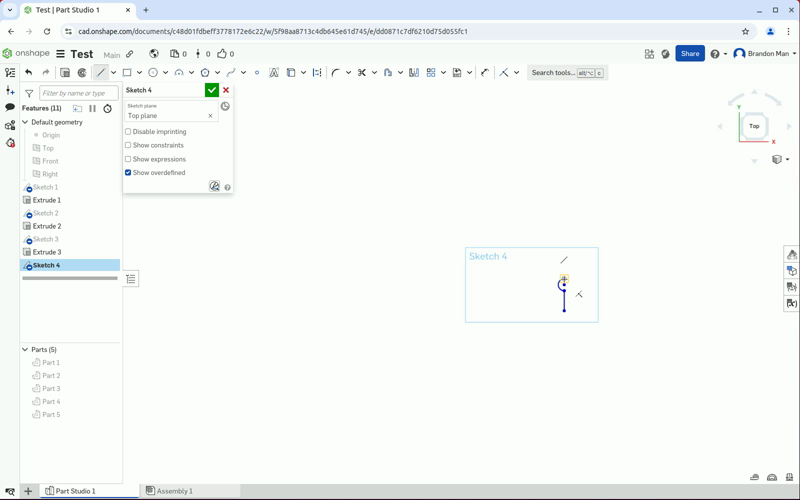
scroll(-6)
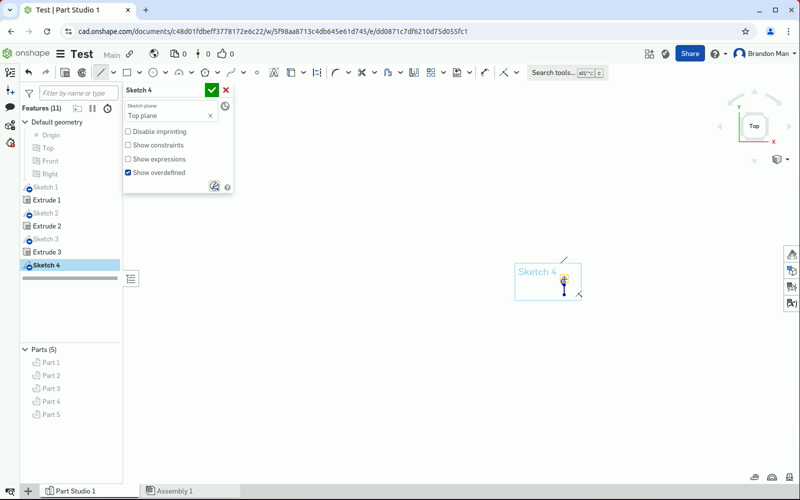
key_down(shift)
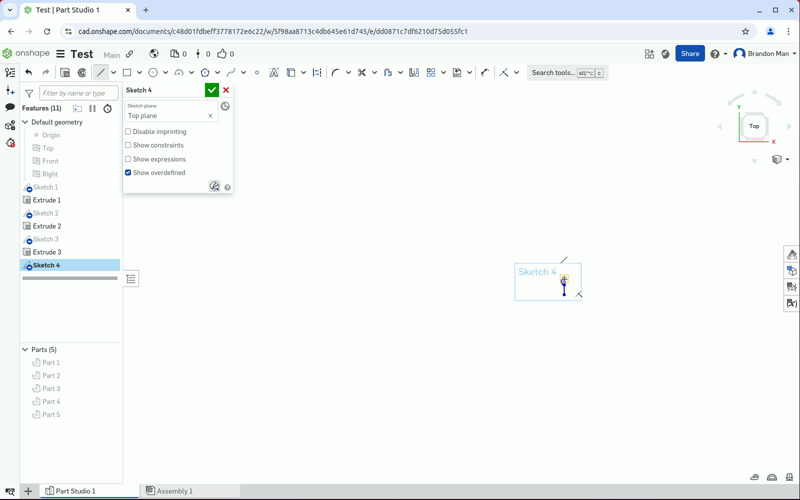
mouse_move(589, 278)
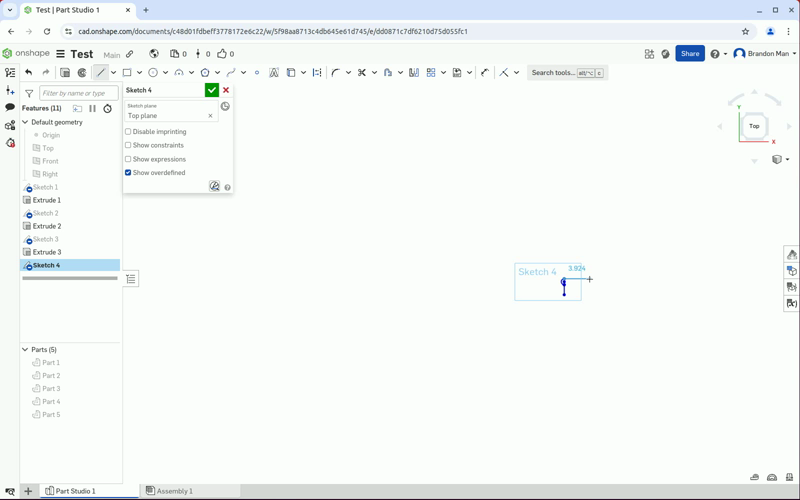
mouse_move(564, 271)
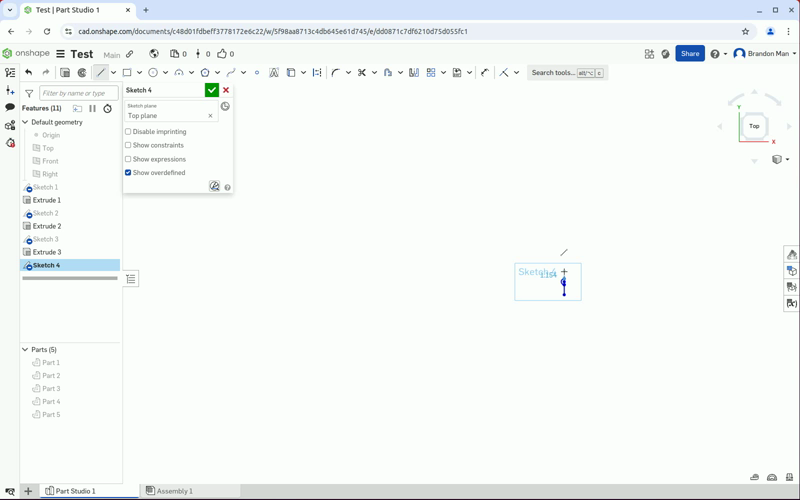
scroll(6)
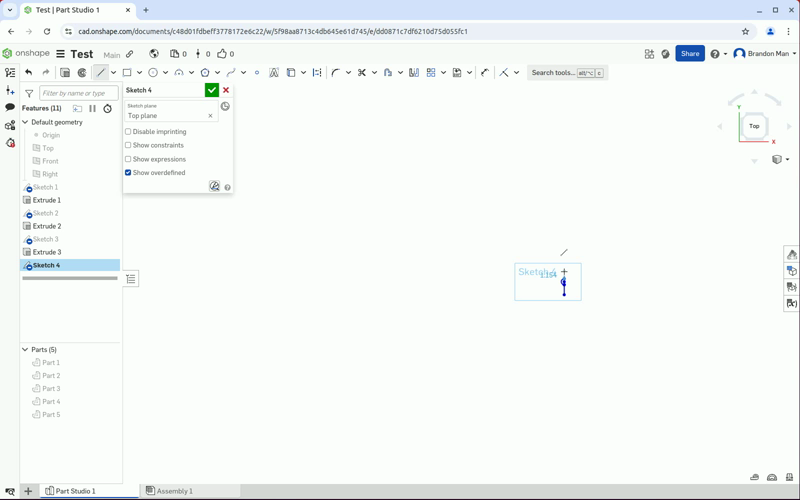
scroll(6)
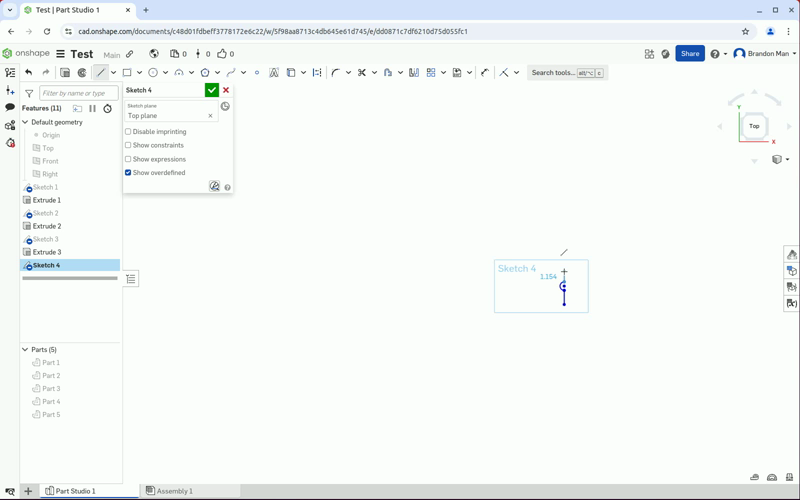
scroll(6)
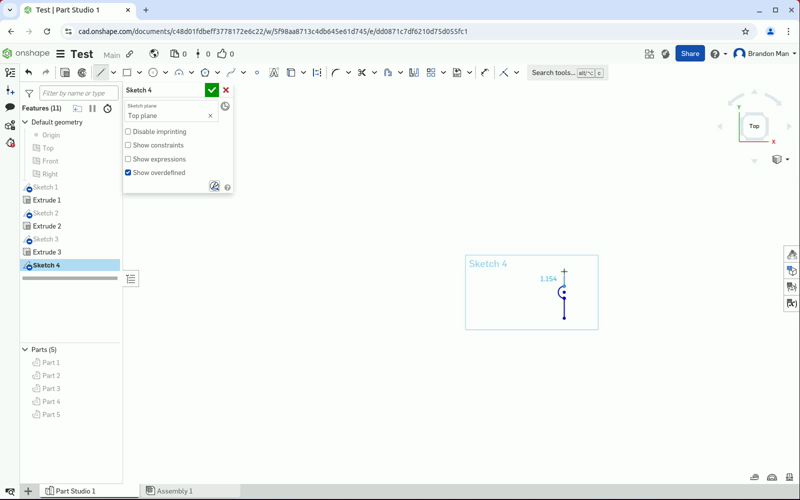
scroll(6)
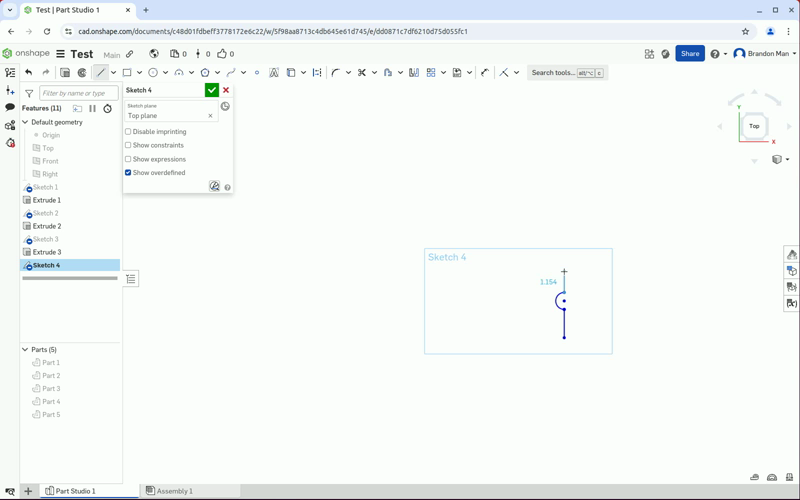
scroll(6)
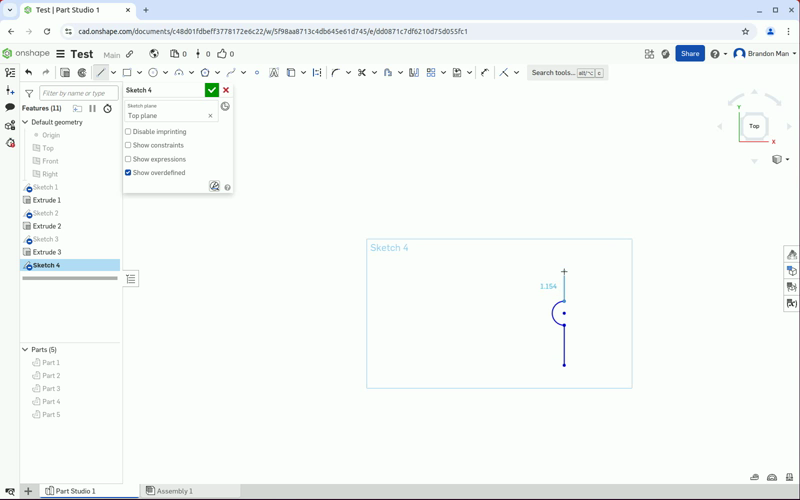
scroll(6)
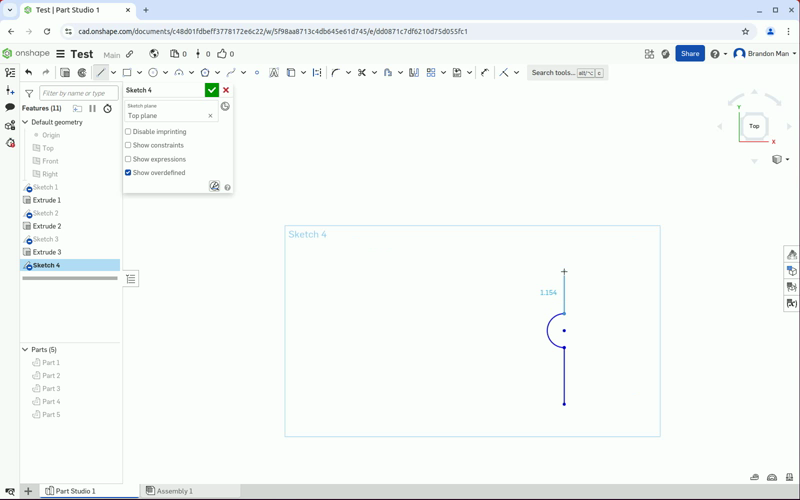
scroll(6)
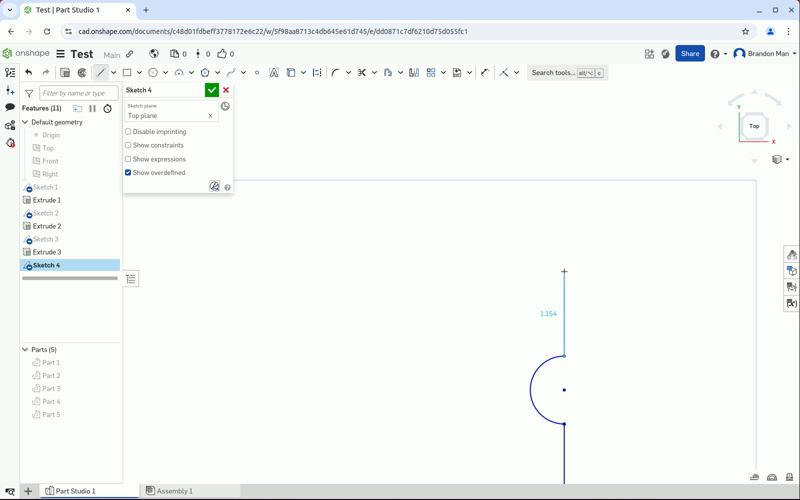
click(564, 271)
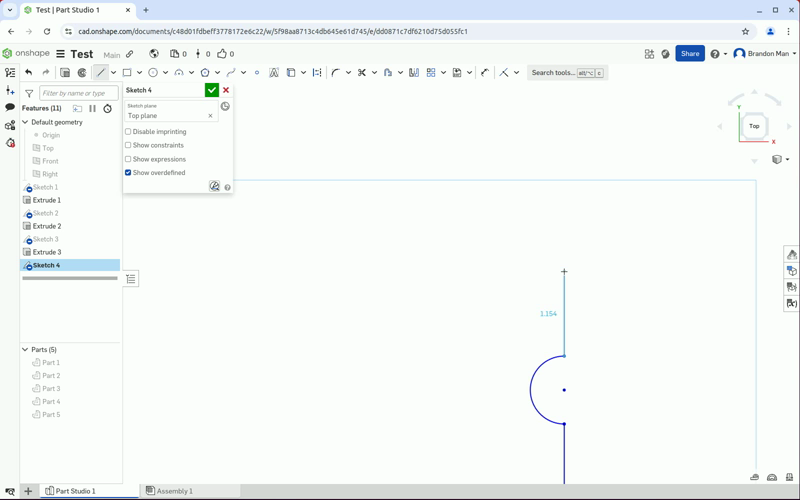
scroll(-6)
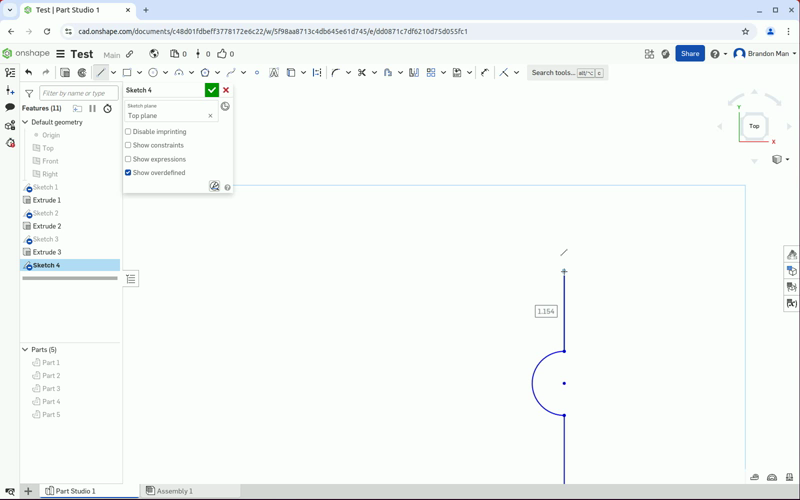
scroll(-6)
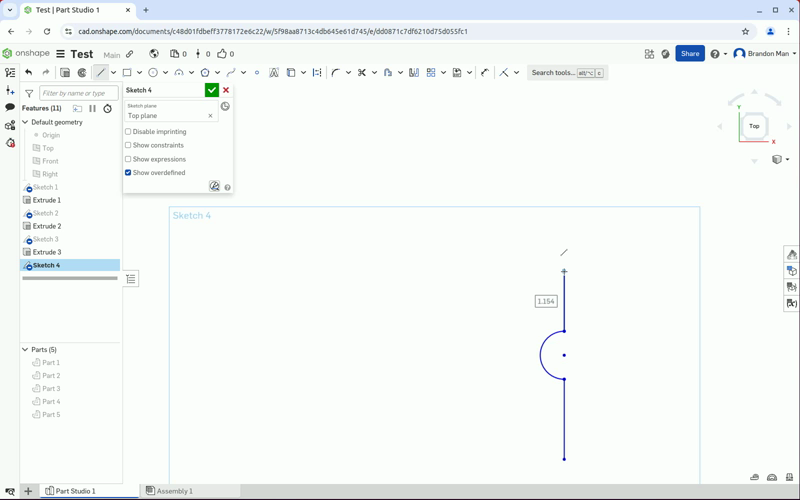
scroll(-6)
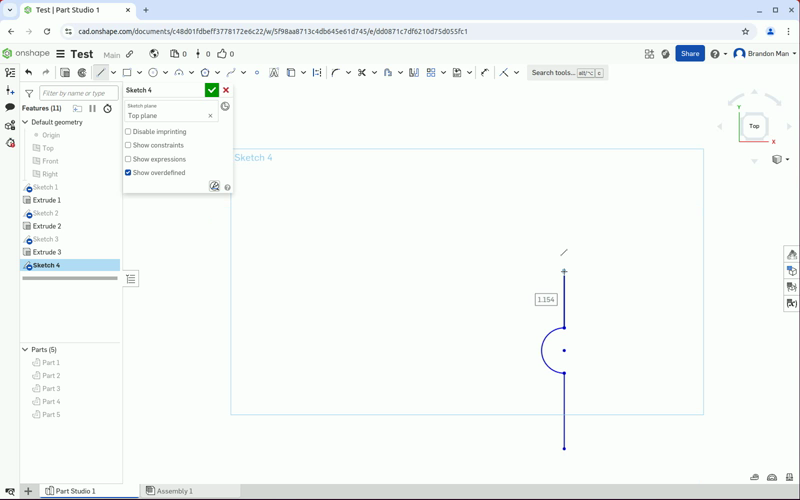
scroll(-6)
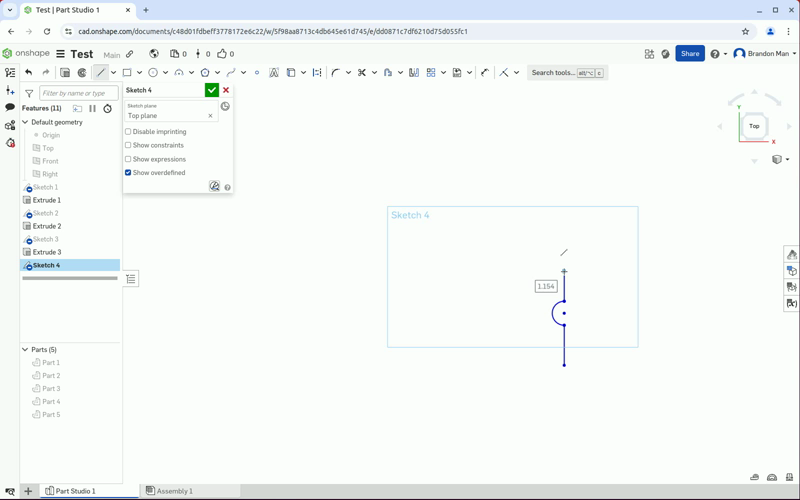
scroll(-6)
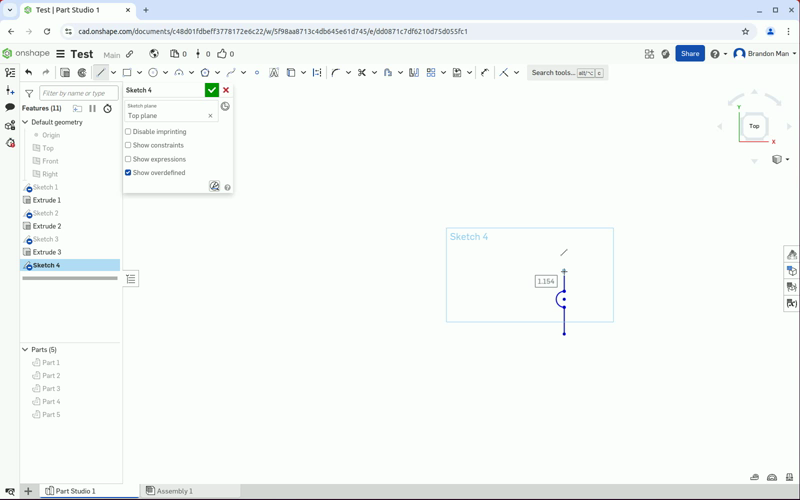
scroll(-6)
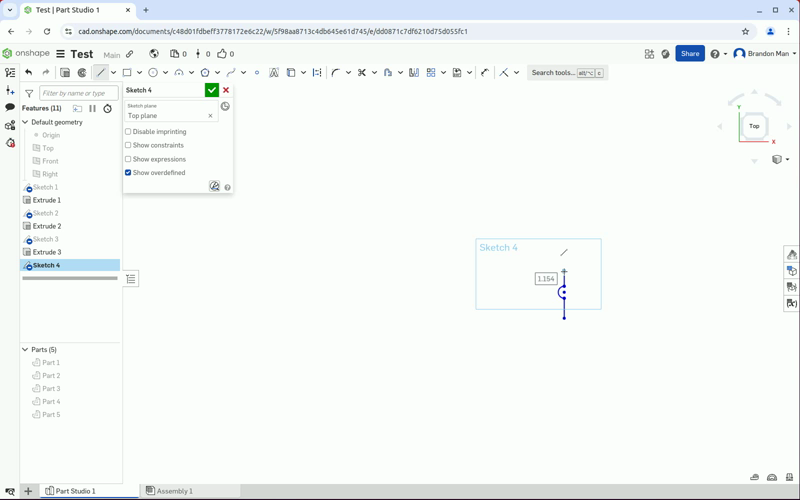
scroll(-6)
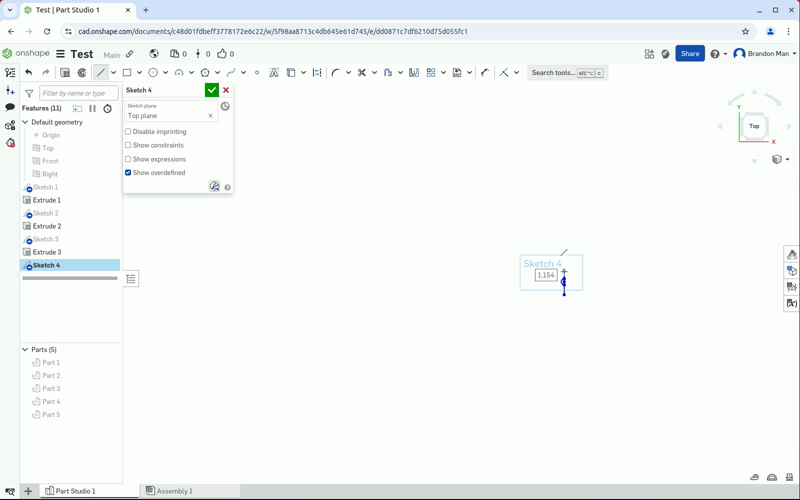
key_up(shift)
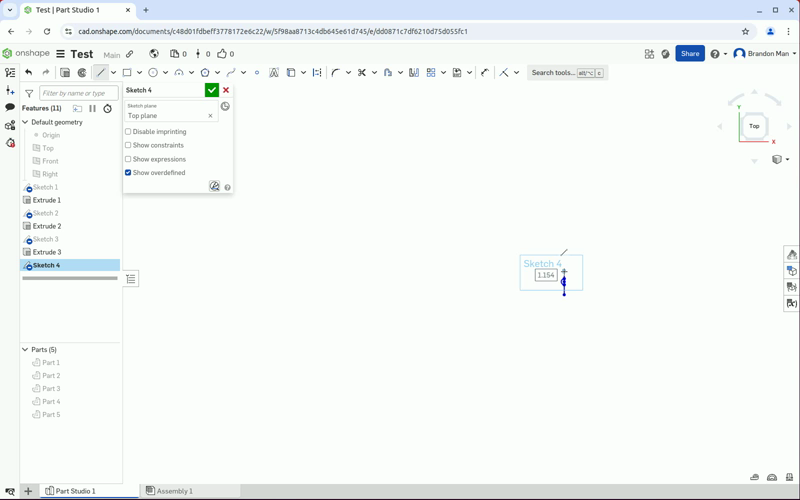
key(esc)
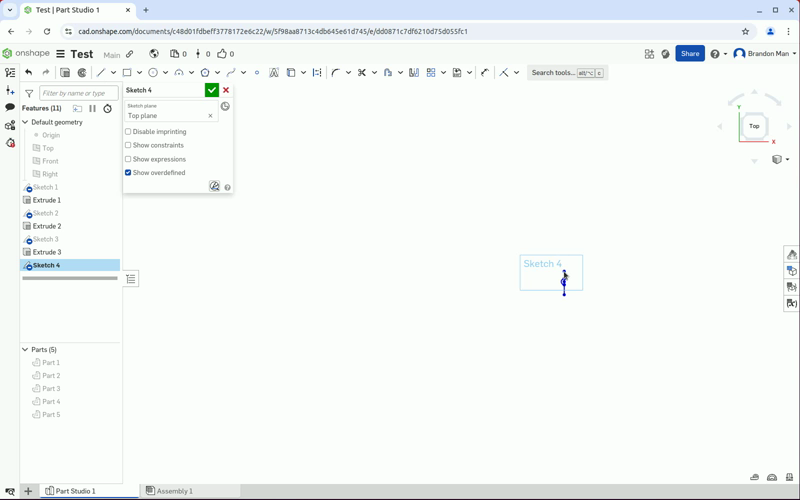
key(a)
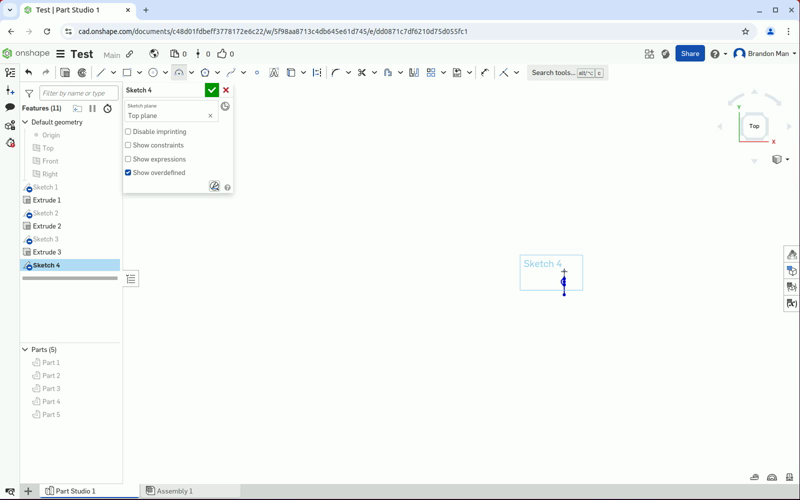
mouse_move(564, 271)
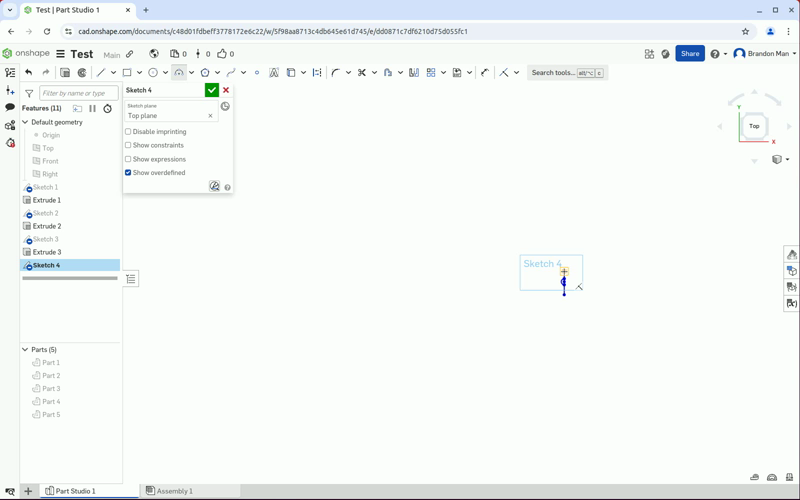
click(564, 271)
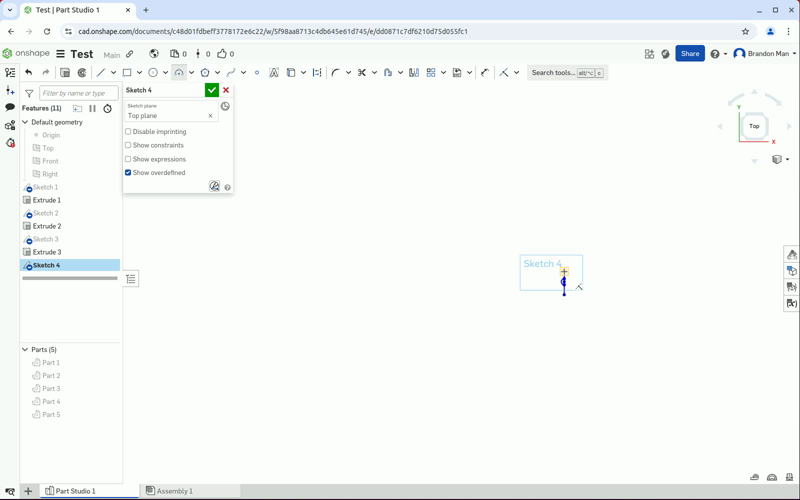
mouse_move(564, 292)
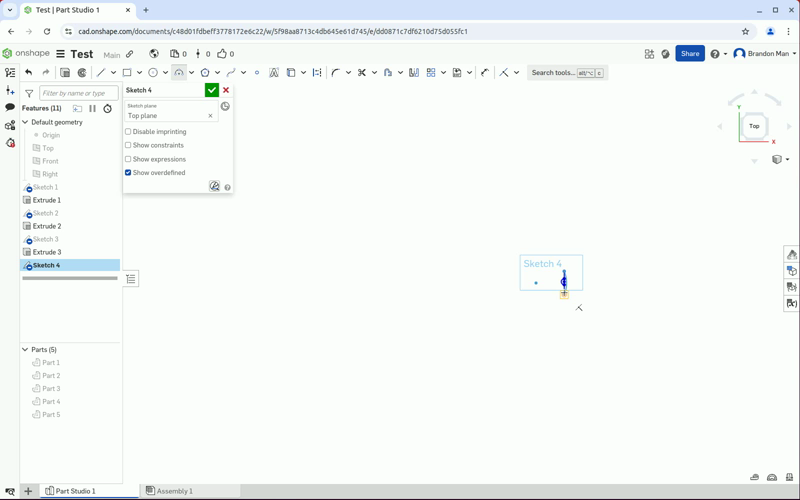
click(564, 292)
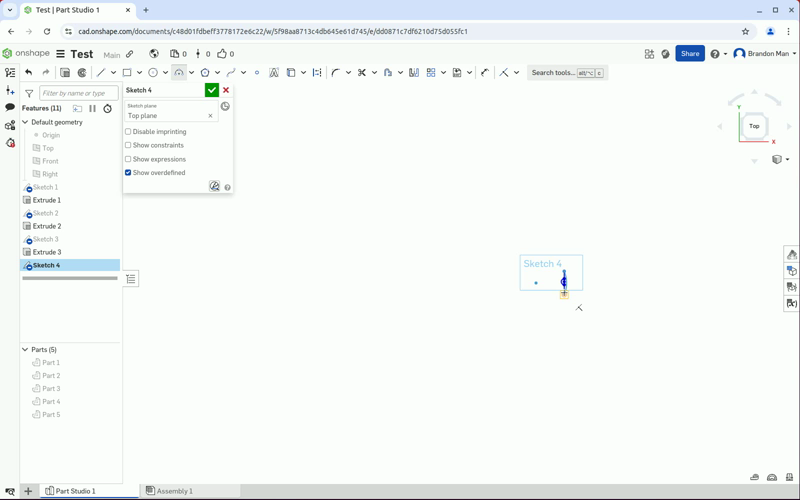
key_down(shift)
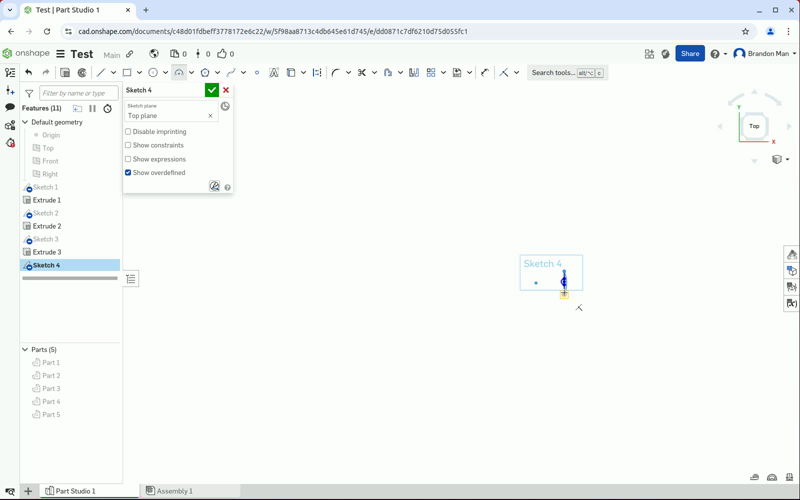
mouse_move(553, 281)
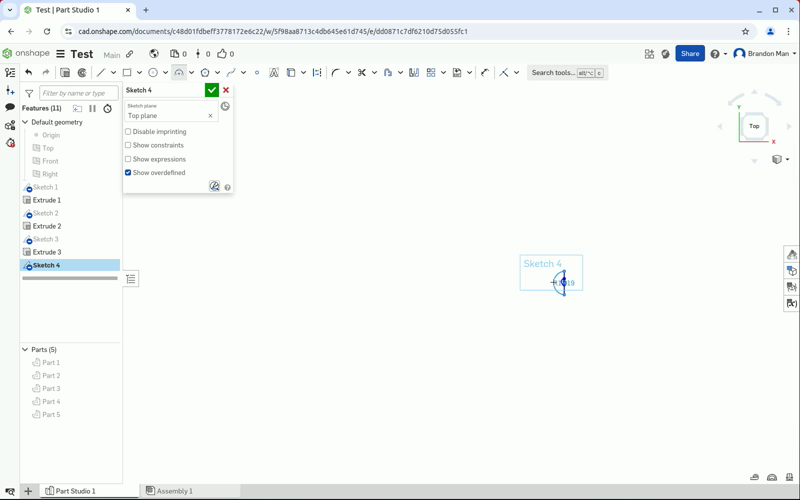
click(553, 281)
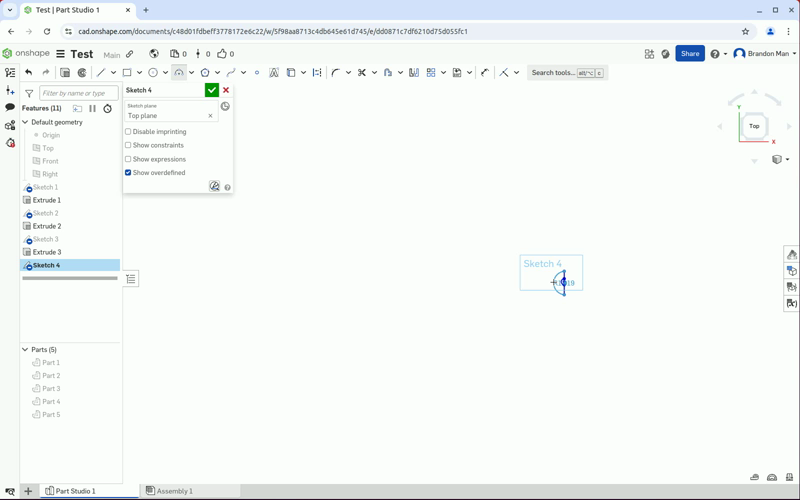
key_up(shift)
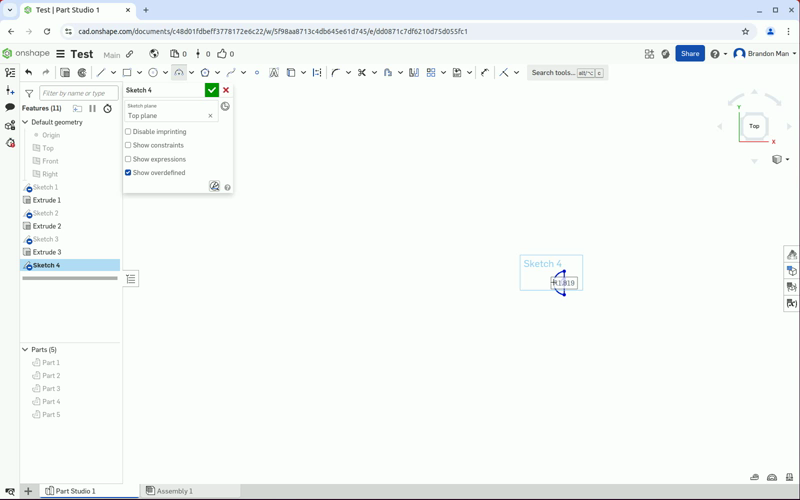
key(esc)
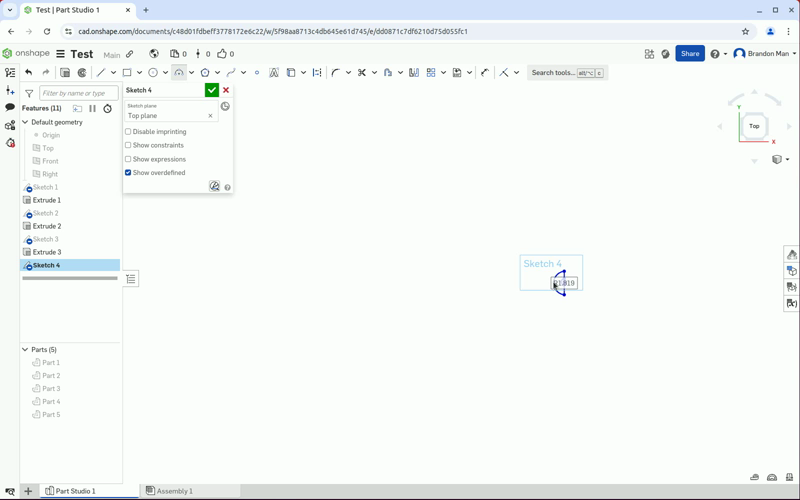
mouse_move(562, 279)
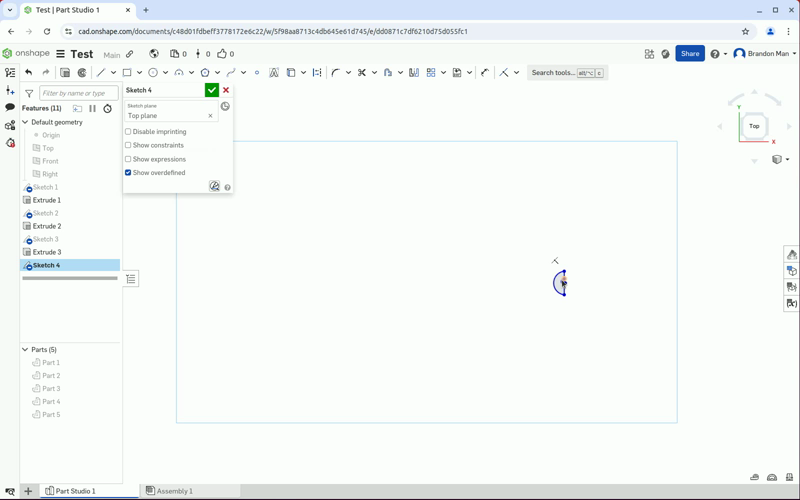
scroll(6)
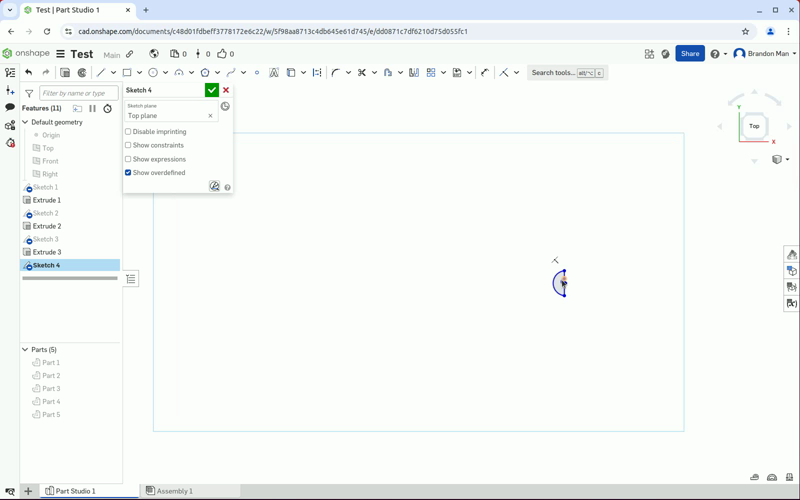
scroll(6)
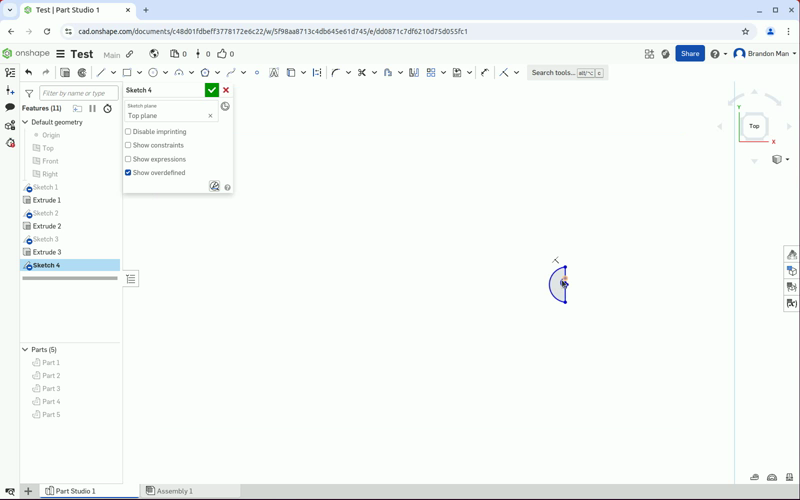
scroll(6)
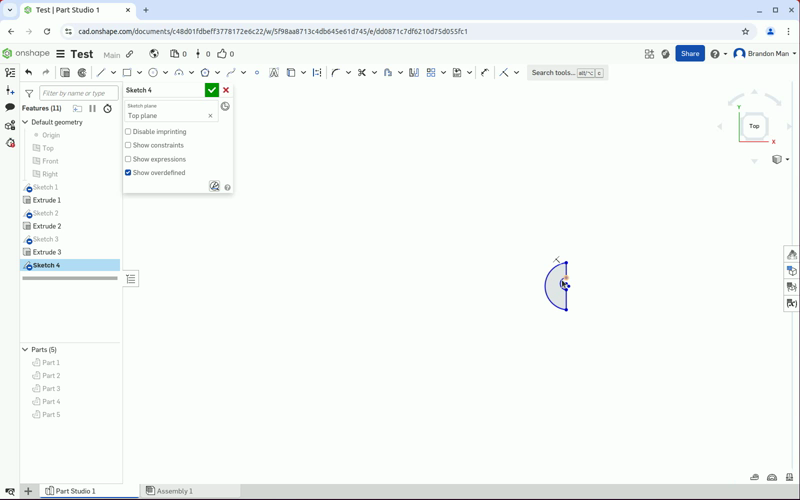
scroll(6)
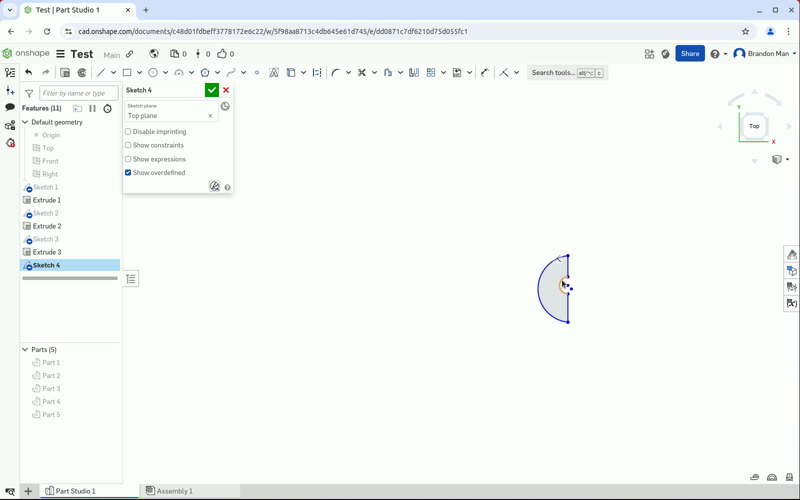
scroll(6)
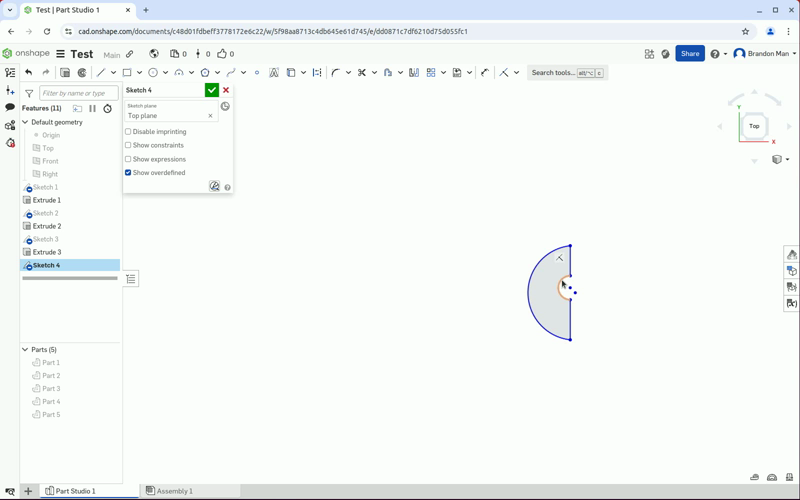
scroll(6)
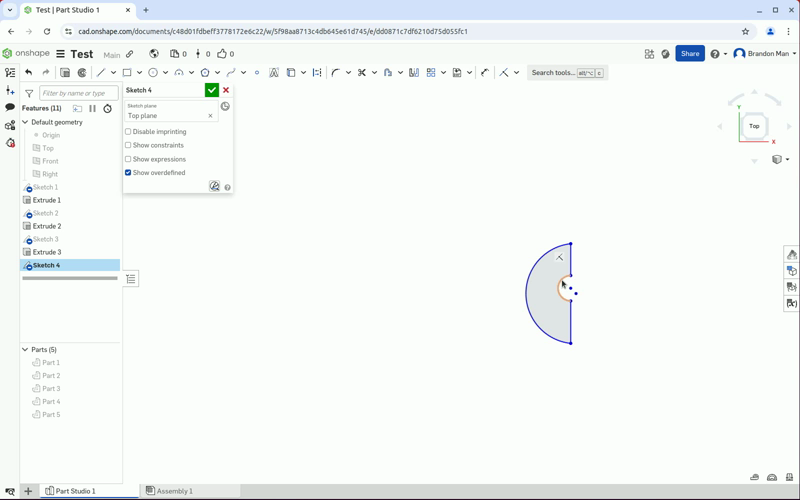
scroll(6)
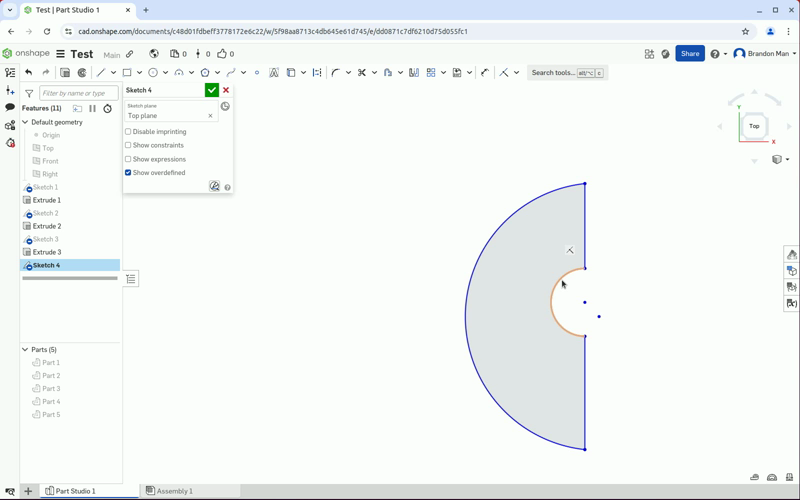
click(562, 279)
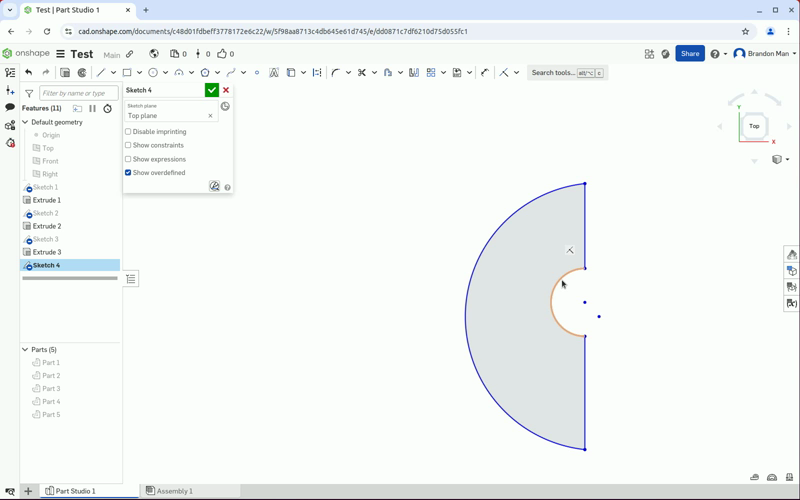
scroll(-6)
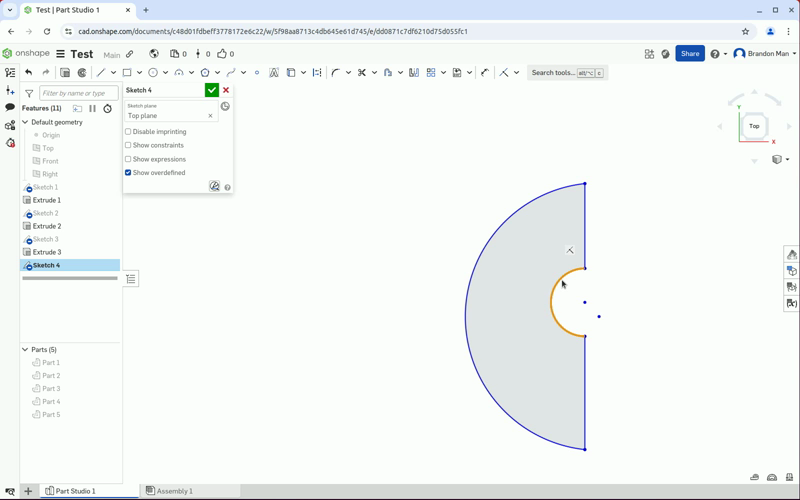
scroll(-6)
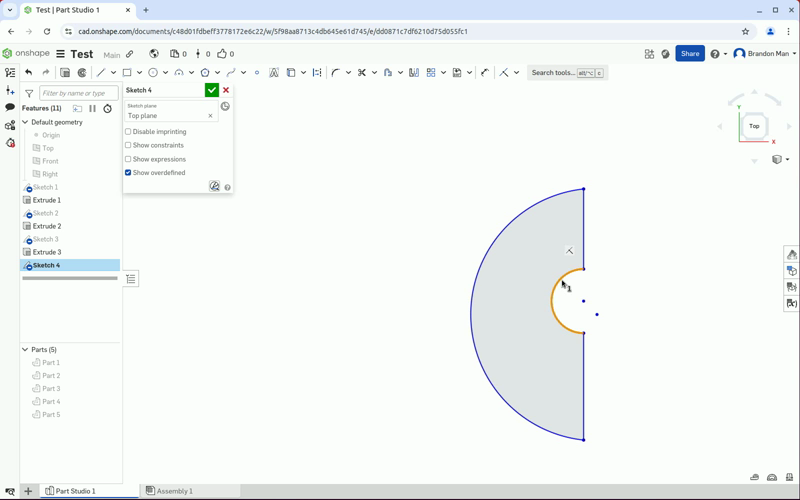
scroll(-6)
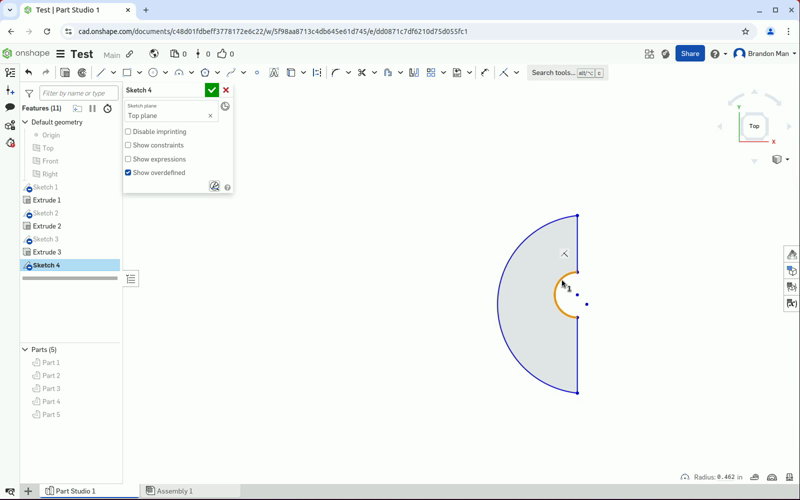
scroll(-6)
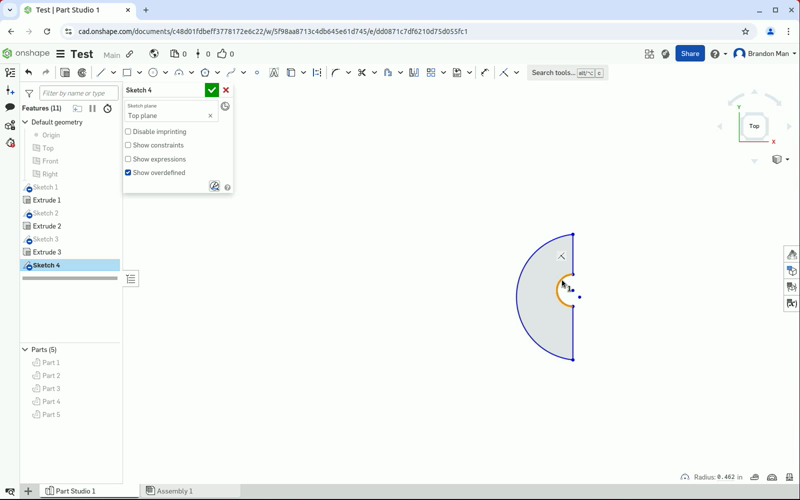
scroll(-6)
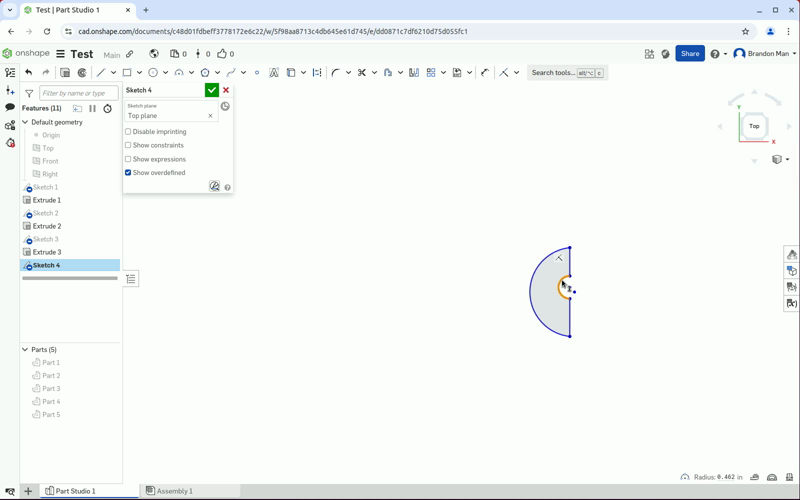
scroll(-6)
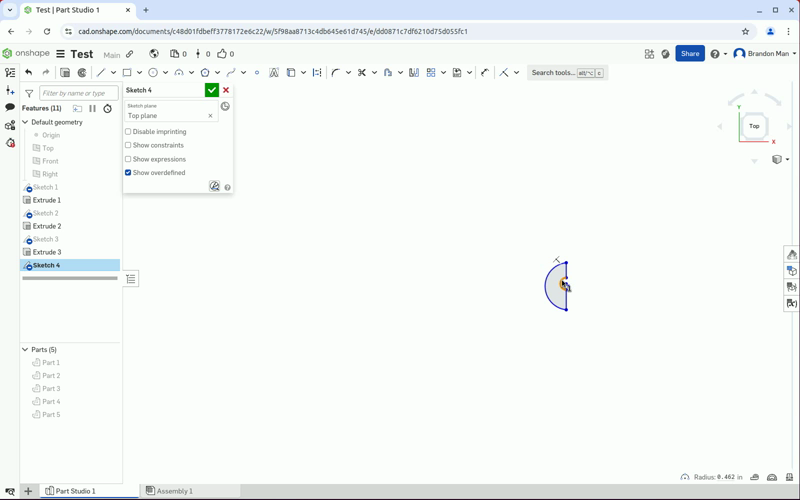
scroll(-6)
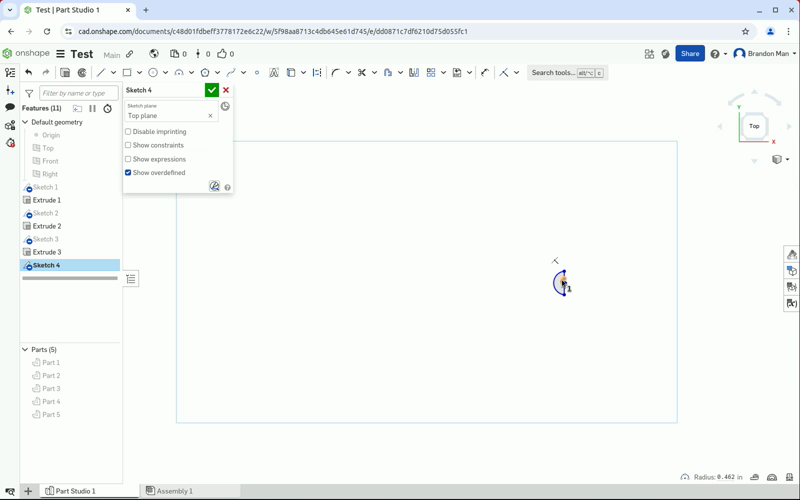
mouse_move(73, 352)
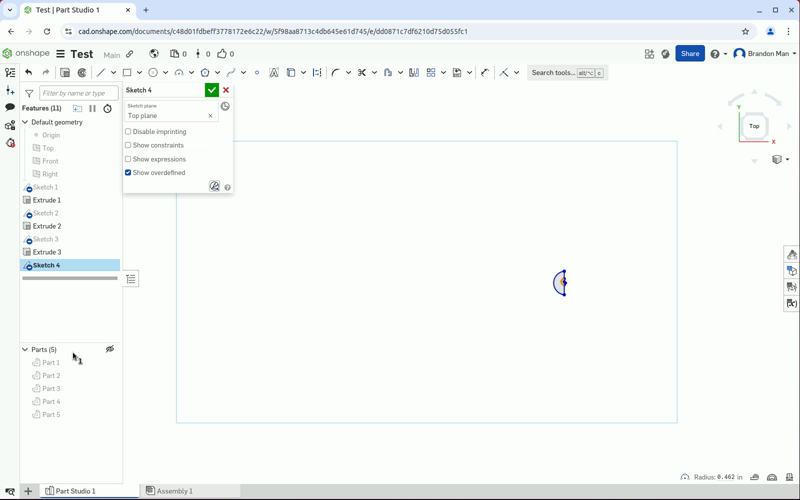
key(shift+y)
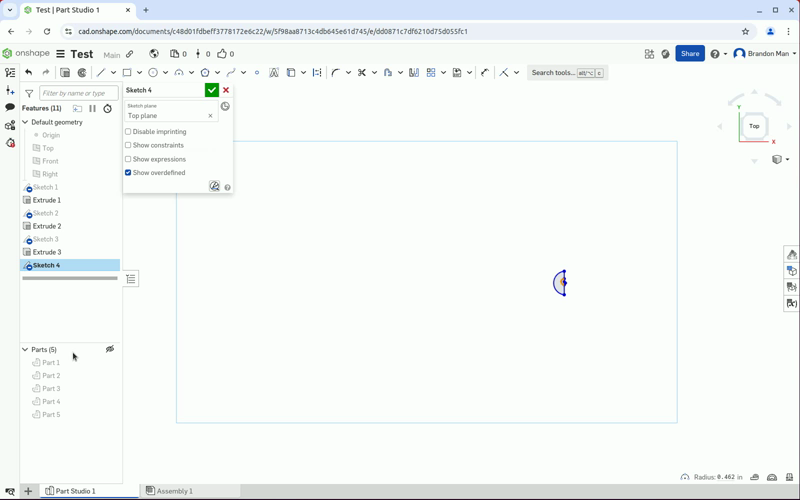
key(shift+e)
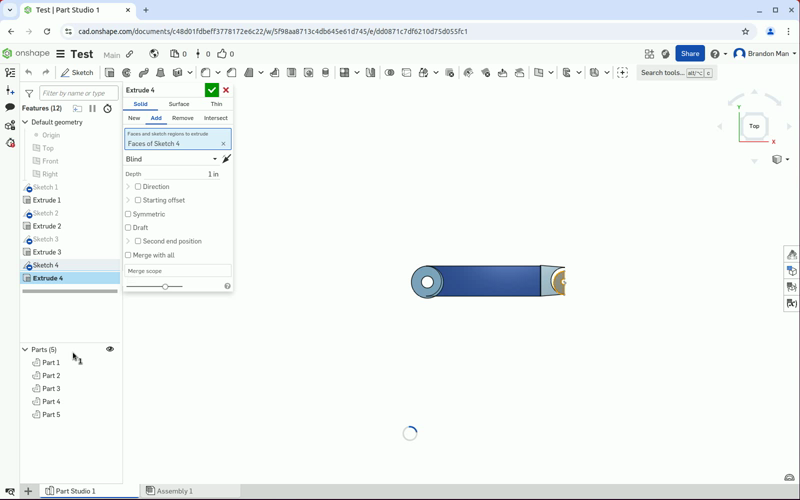
mouse_move(143, 106)
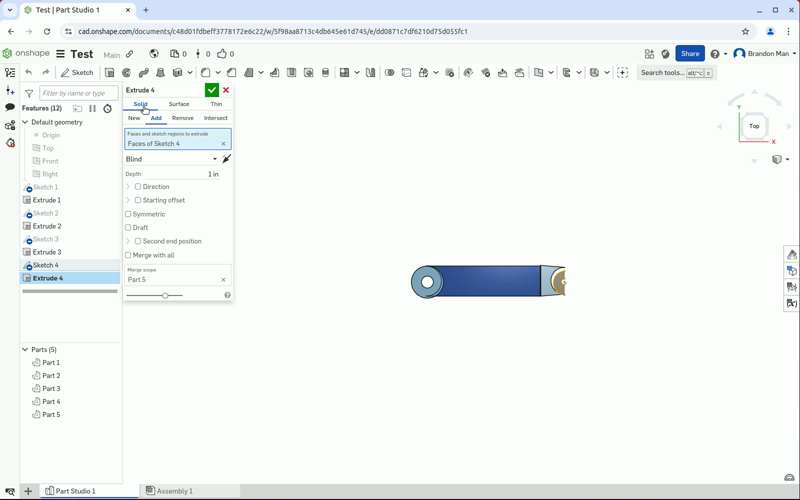
click(143, 106)
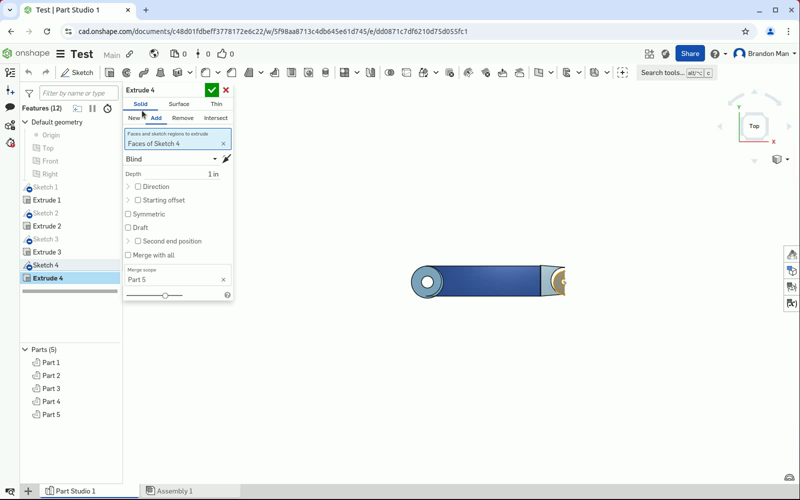
mouse_move(137, 120)
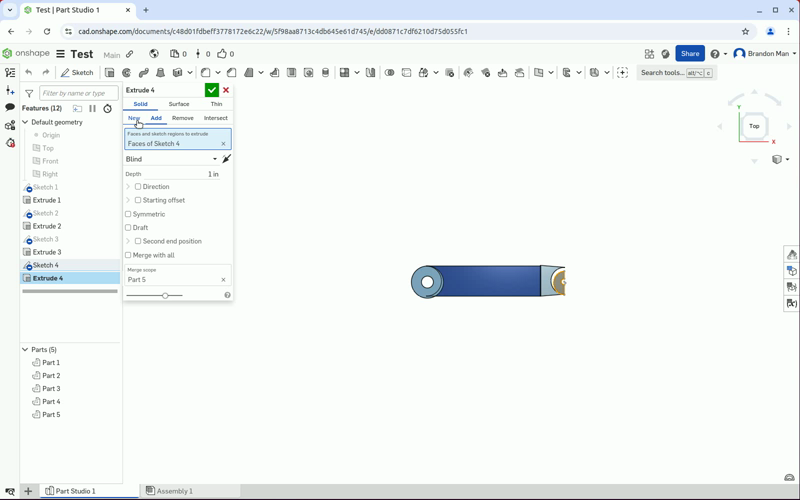
click(137, 120)
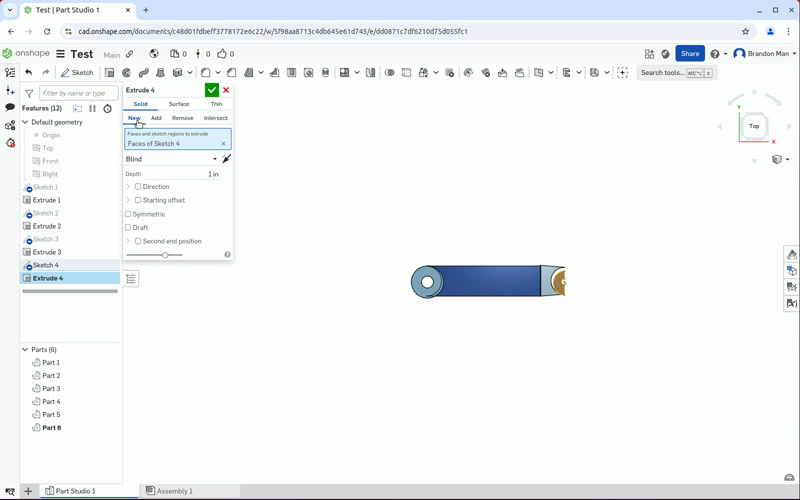
key(tab, 4)
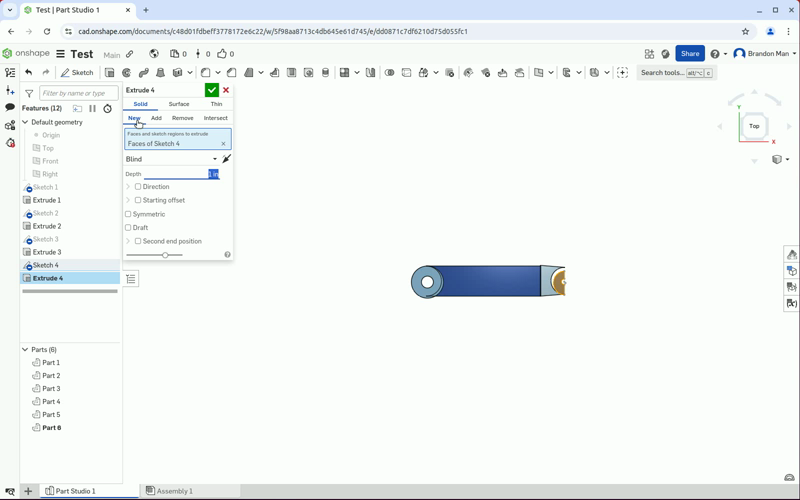
text(1.685)
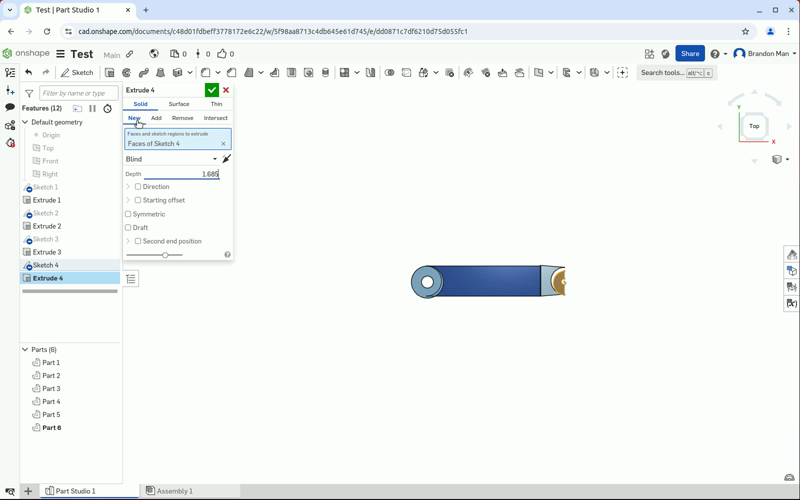
key(enter)
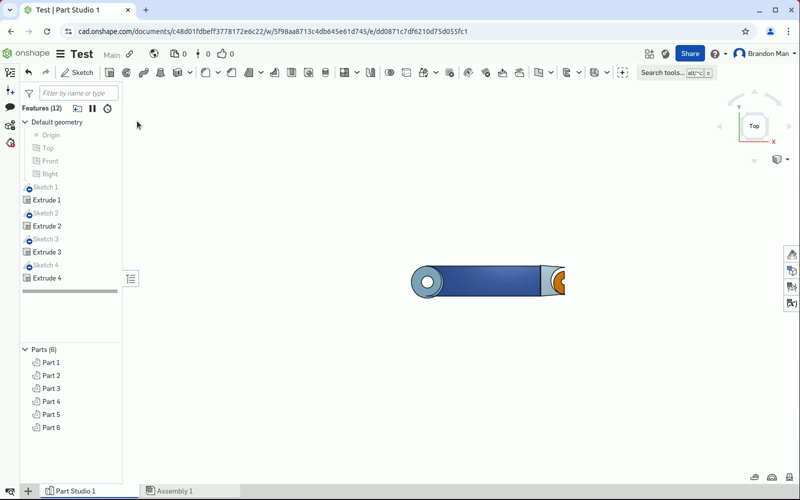
key(shift+h)
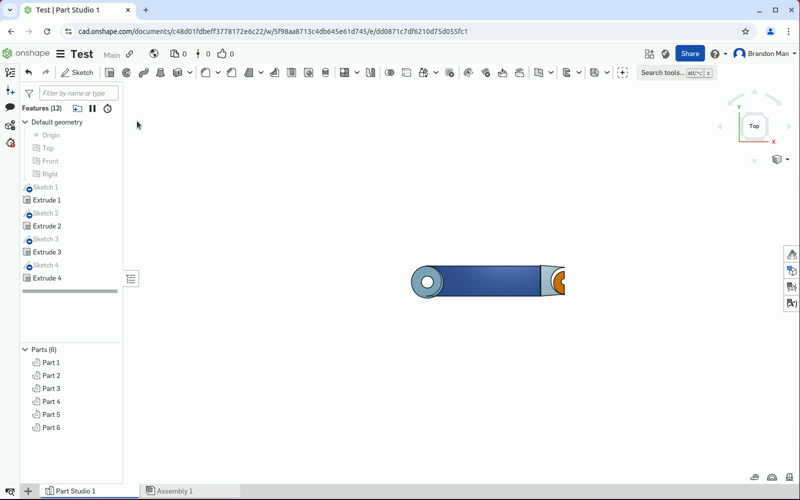
key(shift+h)
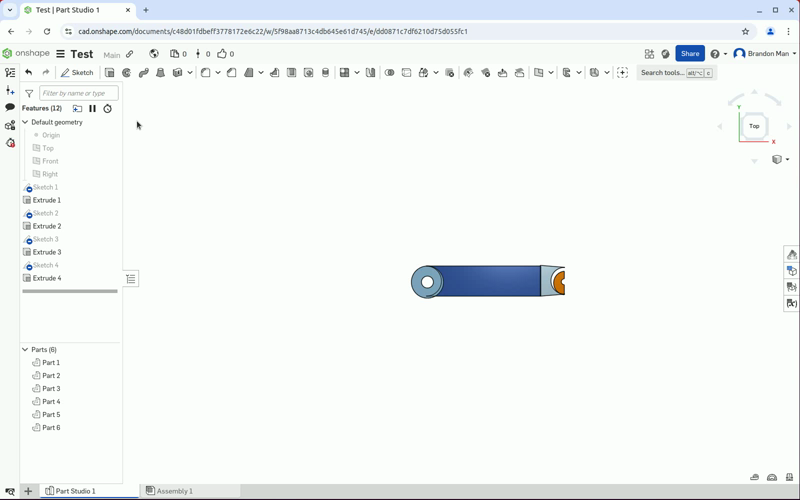
mouse_move(73, 189)
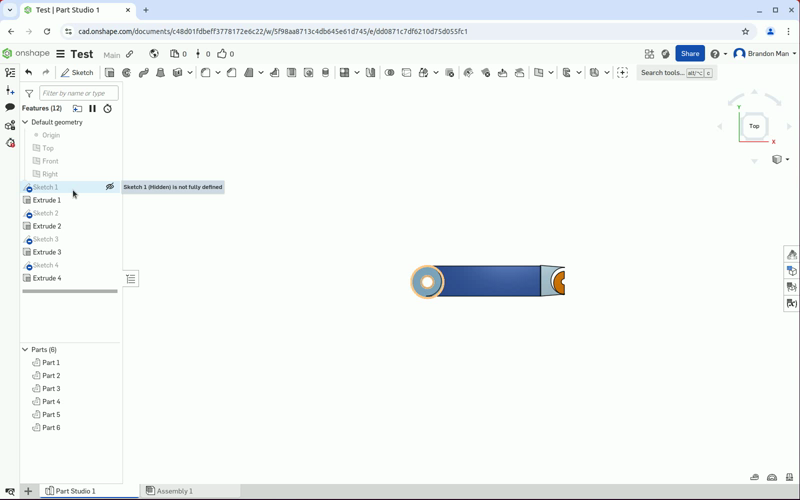
click(73, 189)
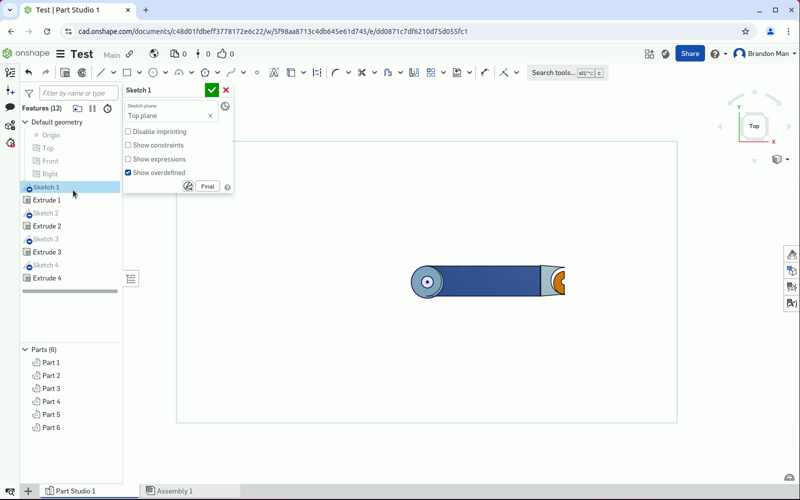
mouse_move(229, 92)
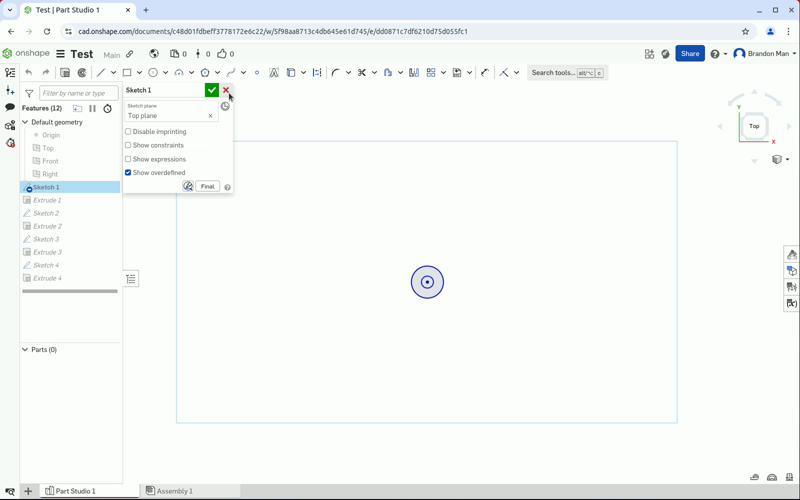
click(229, 92)
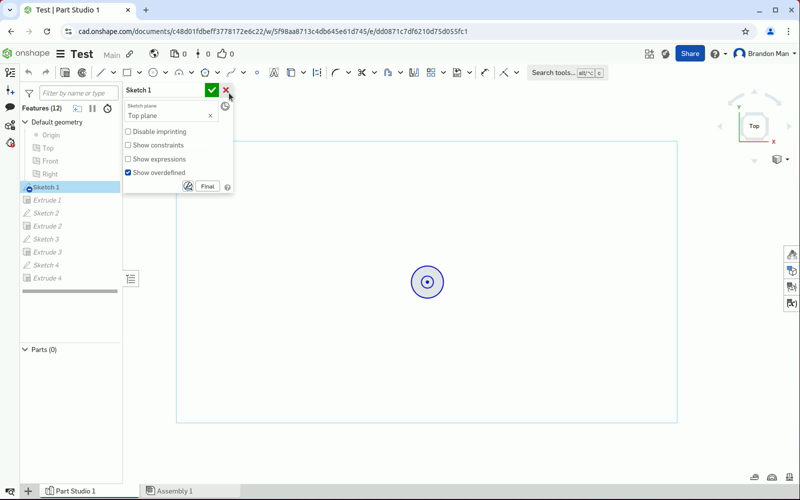
key(shift+s)
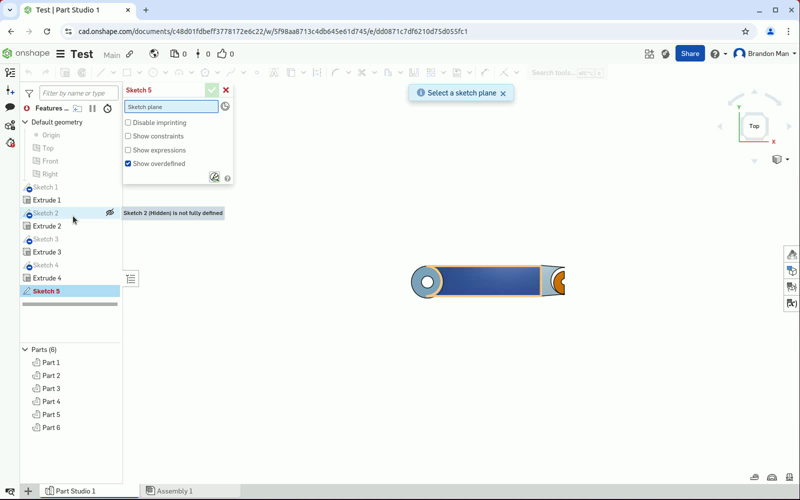
scroll(3)
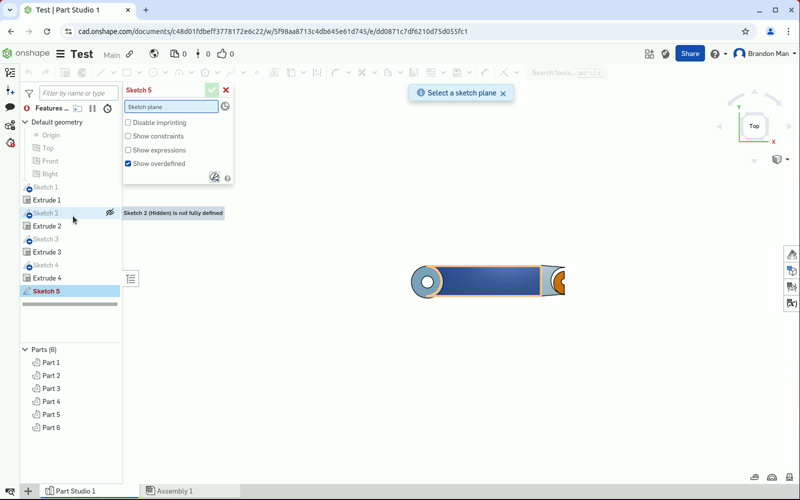
mouse_move(73, 150)
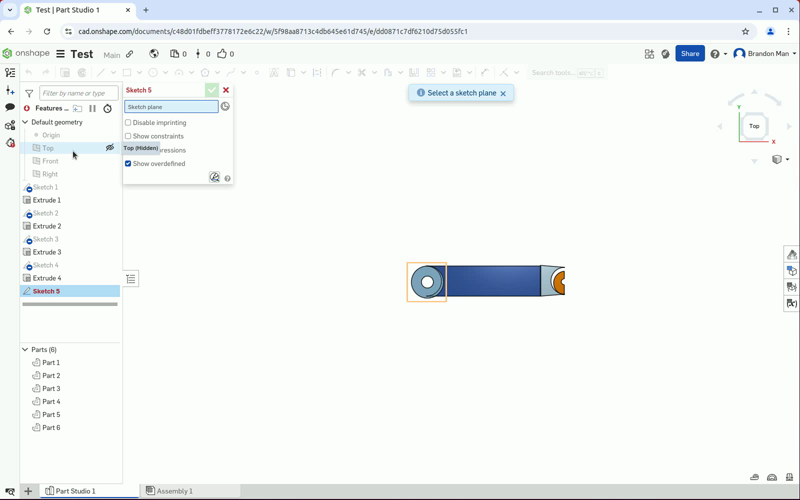
click(73, 150)
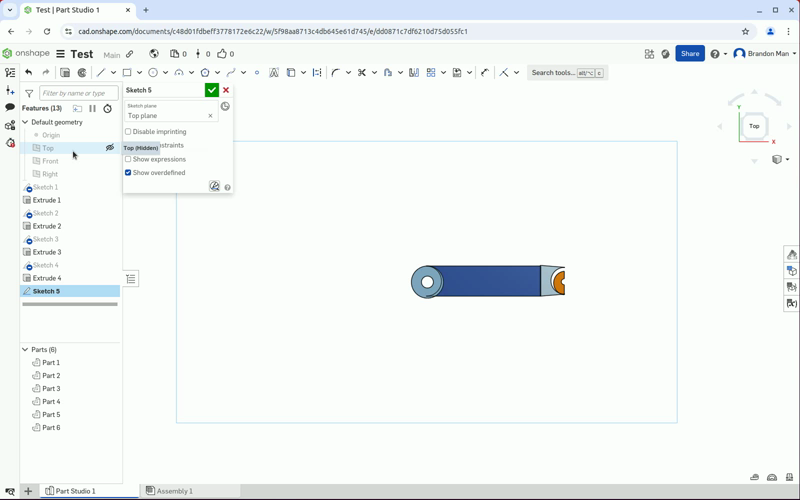
mouse_move(73, 352)
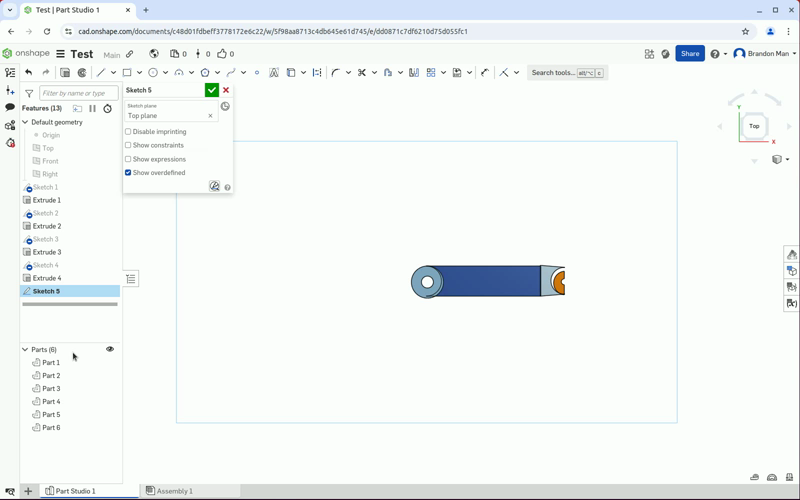
key(y)
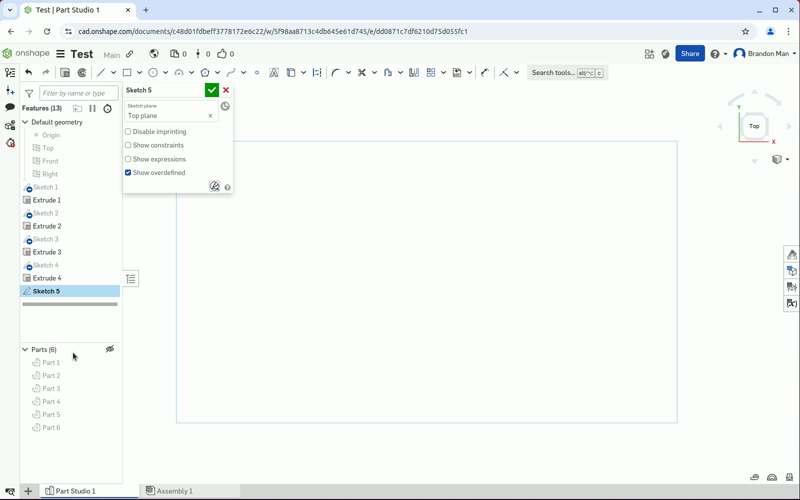
key(a)
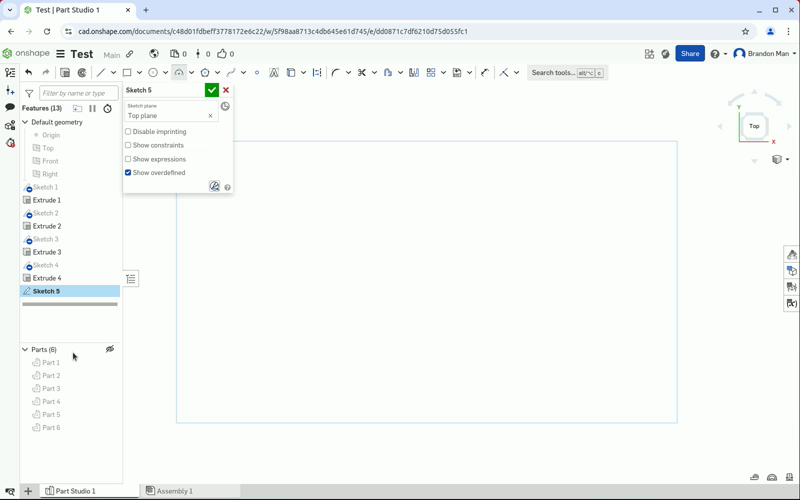
key_down(shift)
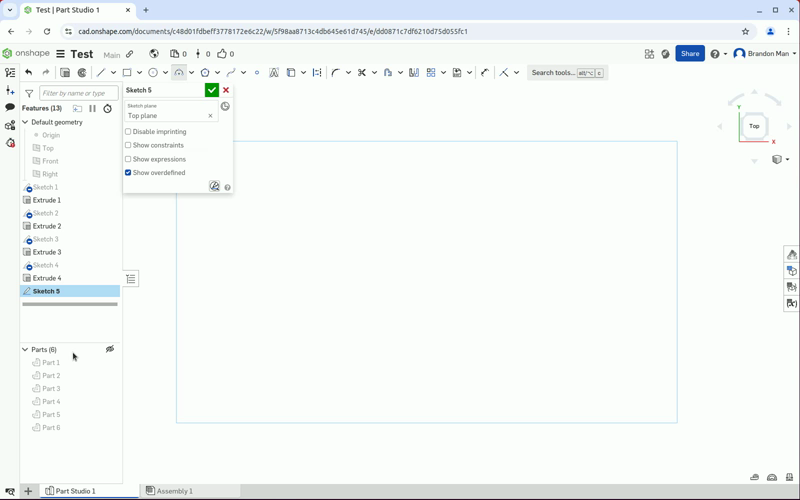
mouse_move(564, 292)
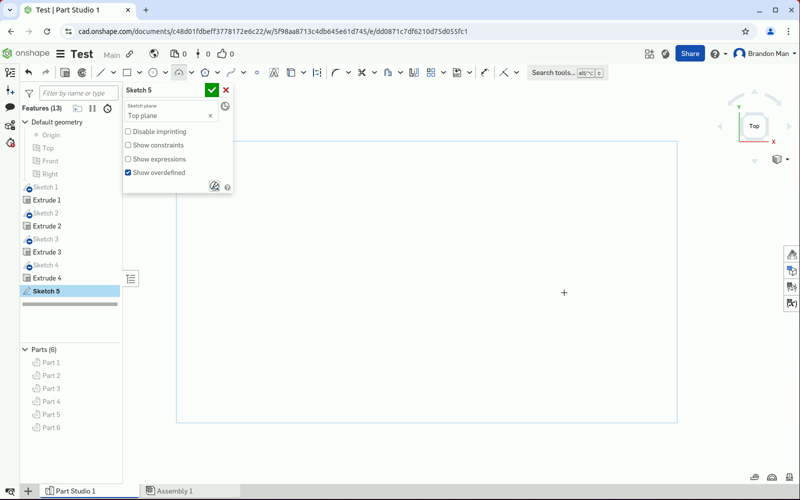
click(564, 292)
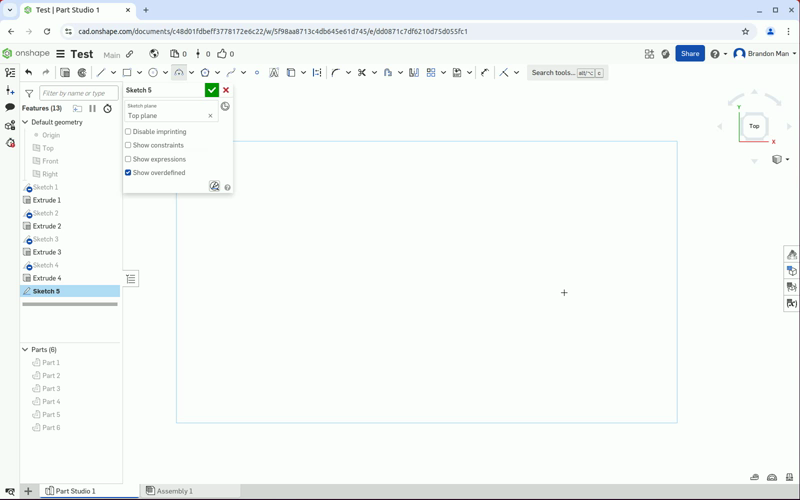
key_up(shift)
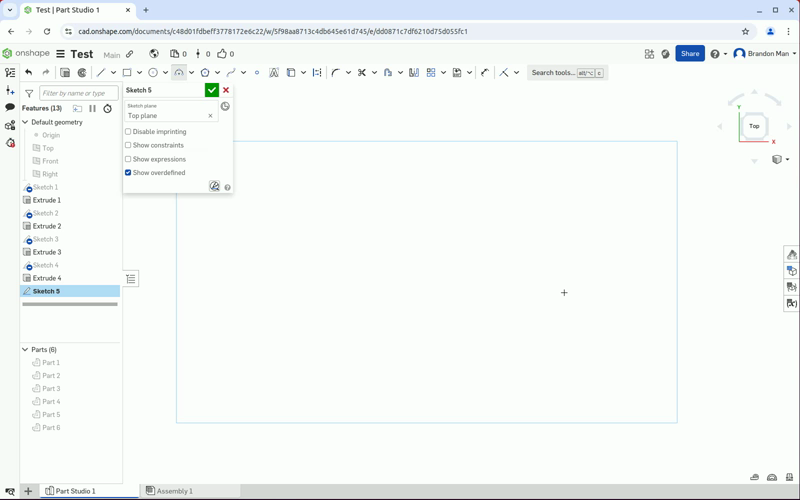
key_down(shift)
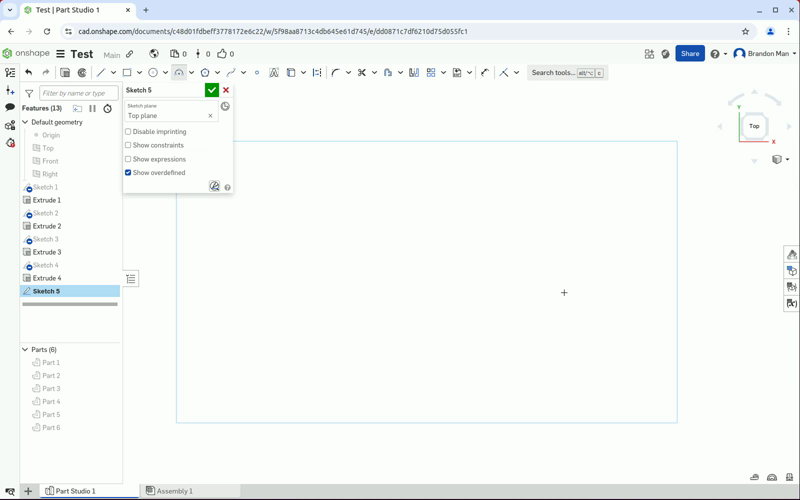
mouse_move(564, 271)
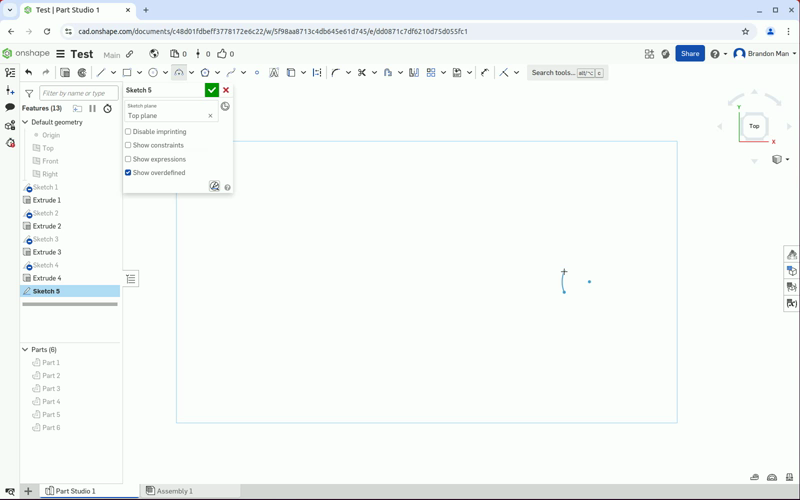
click(564, 271)
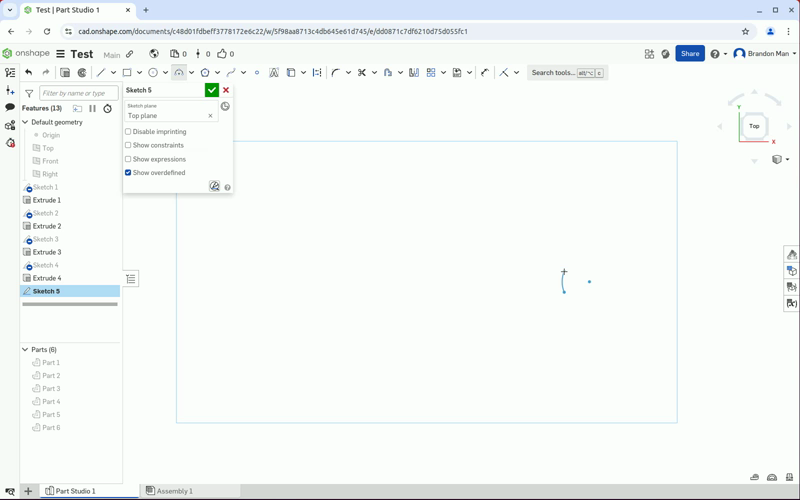
mouse_move(574, 281)
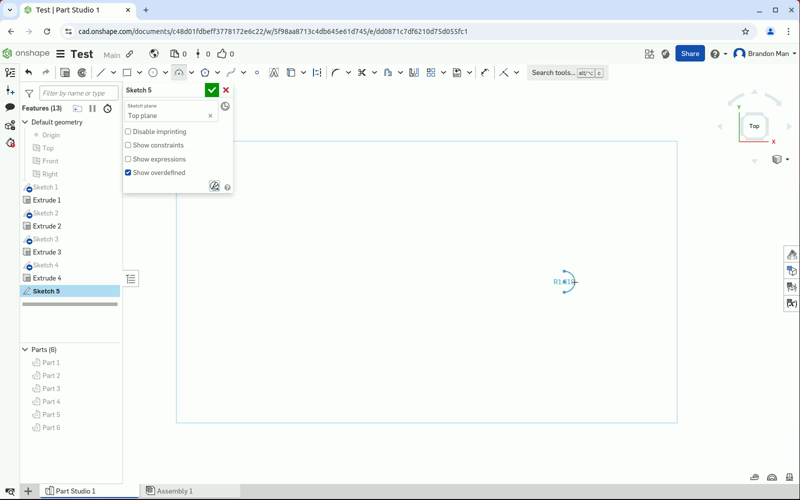
click(574, 281)
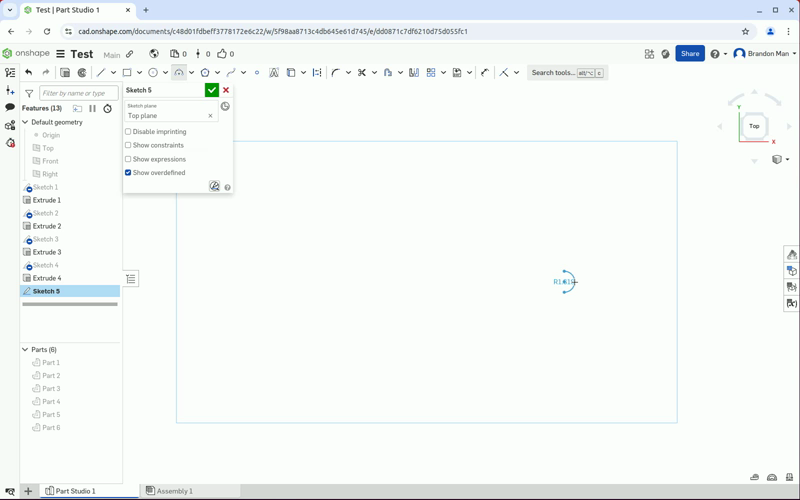
key_up(shift)
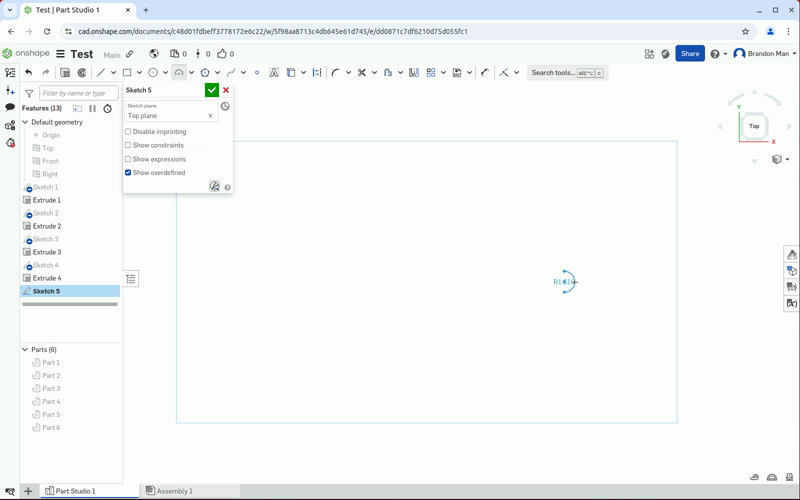
key(esc)
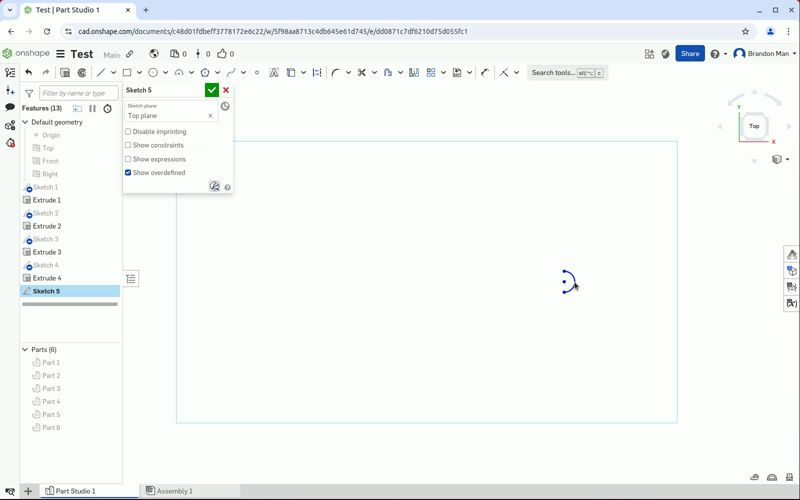
key(l)
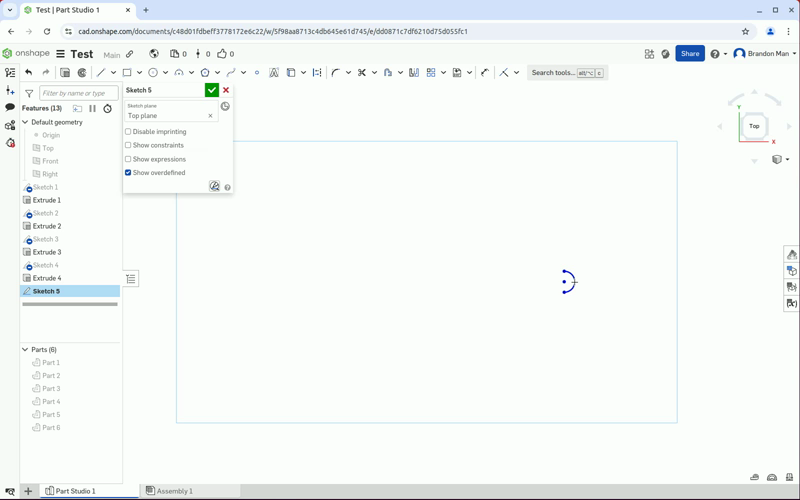
mouse_move(564, 271)
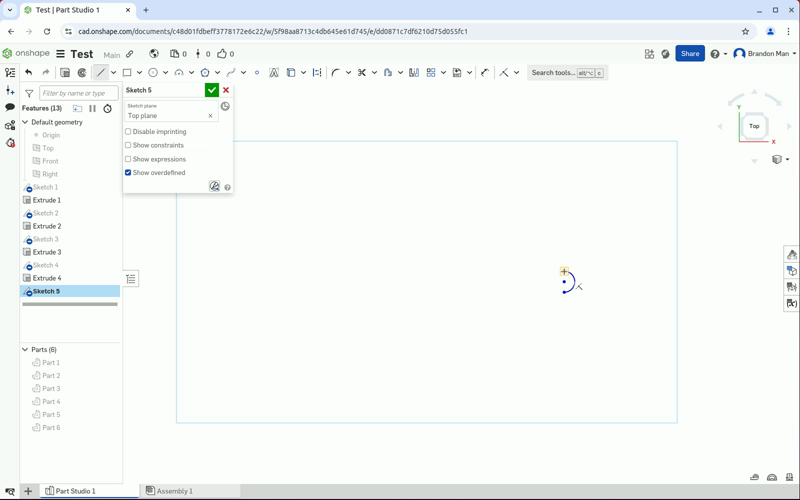
click(564, 271)
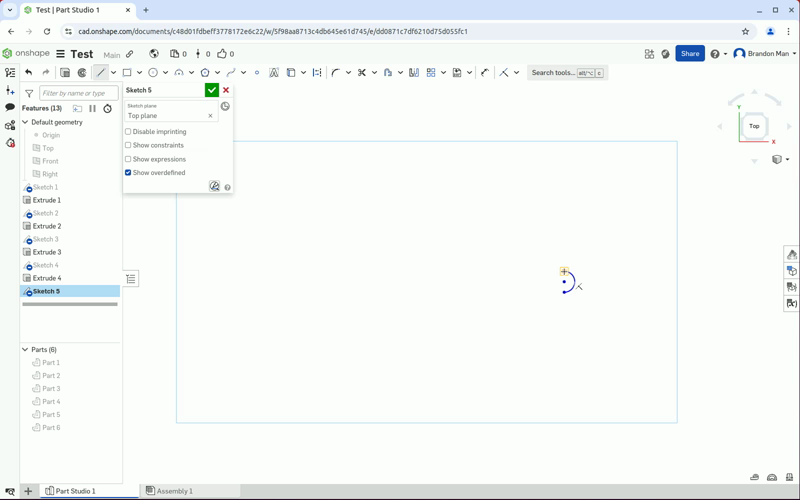
key_down(shift)
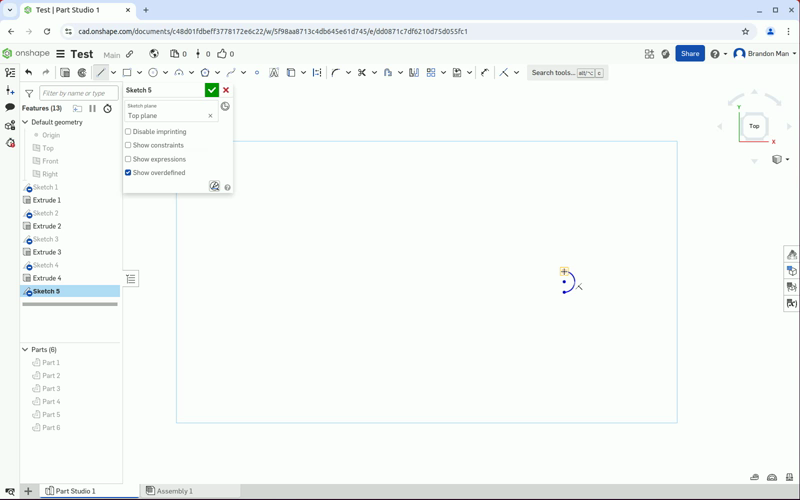
mouse_move(589, 271)
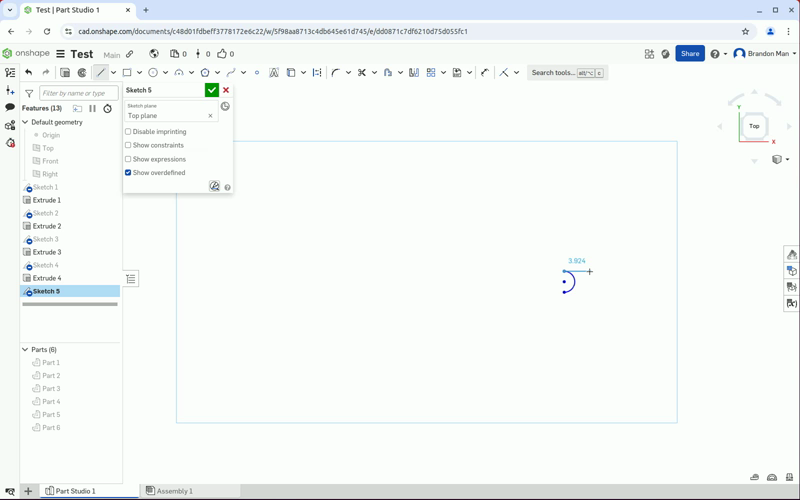
mouse_move(564, 278)
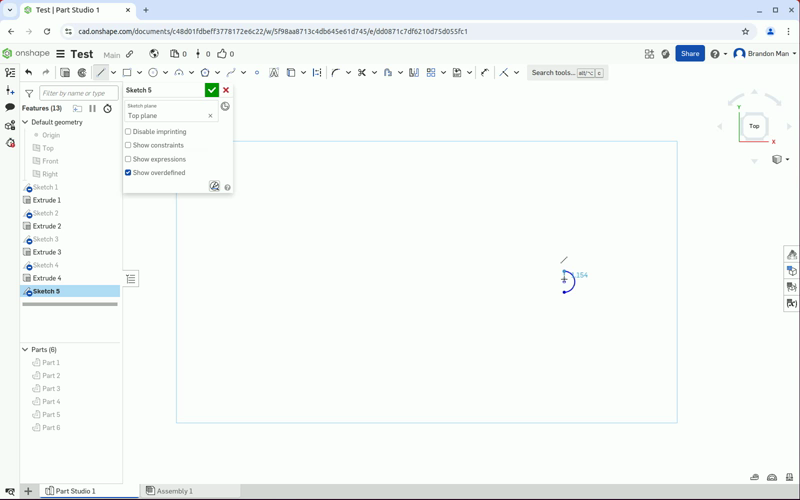
scroll(6)
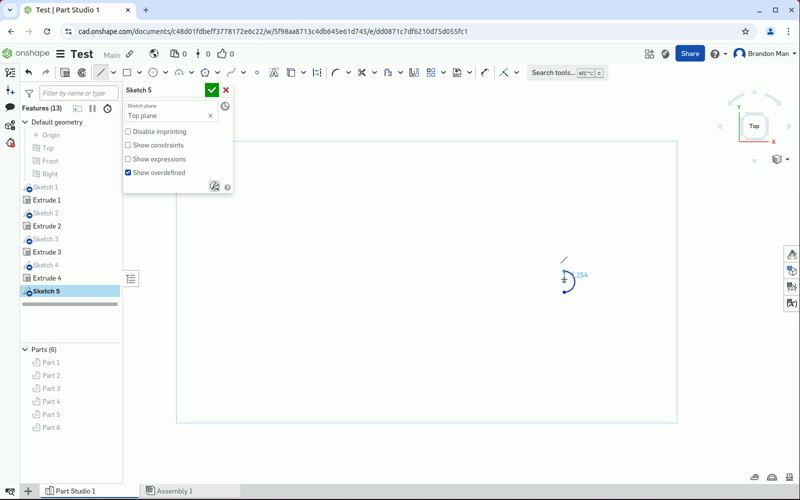
scroll(6)
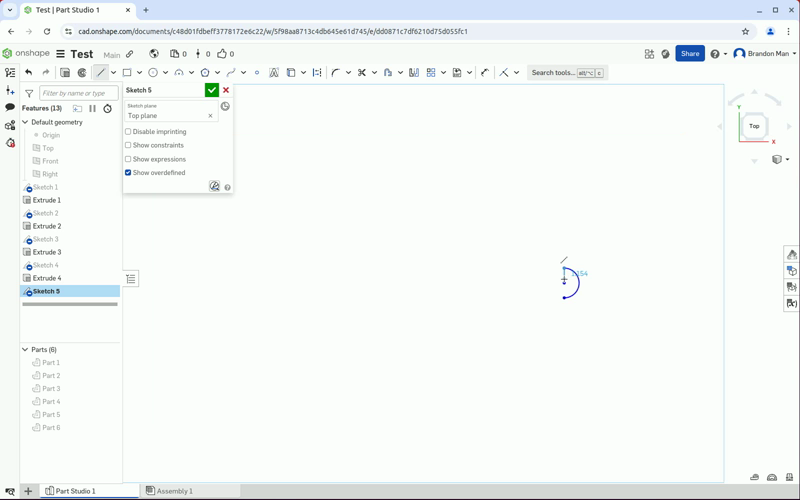
scroll(6)
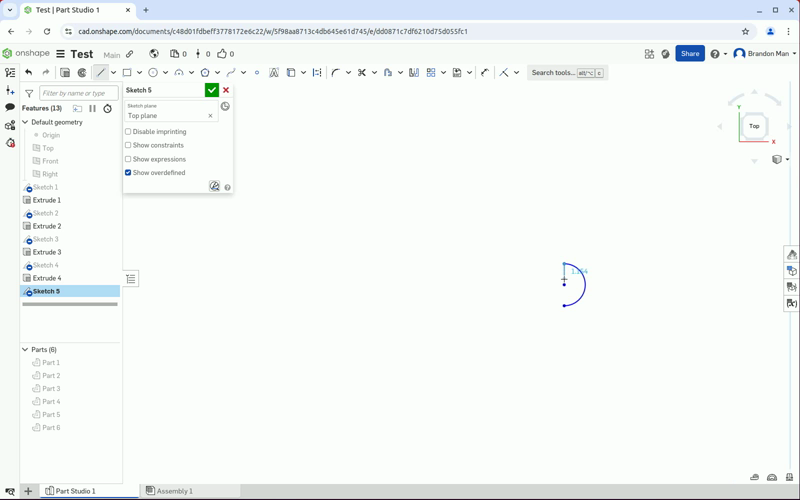
scroll(6)
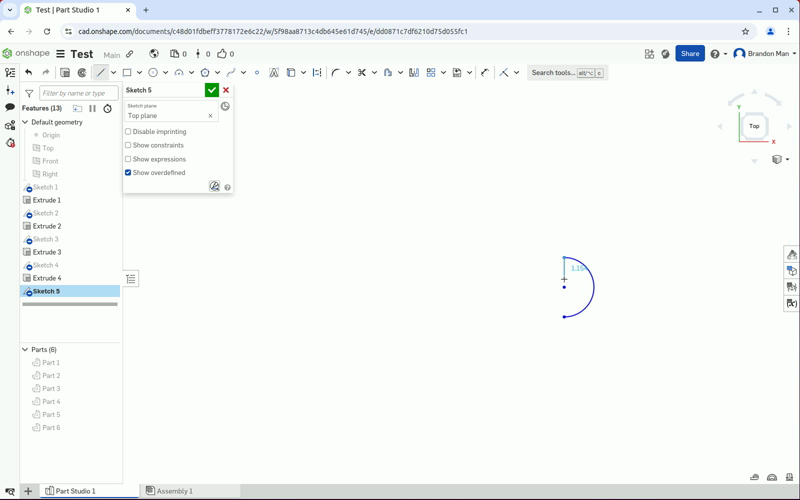
scroll(6)
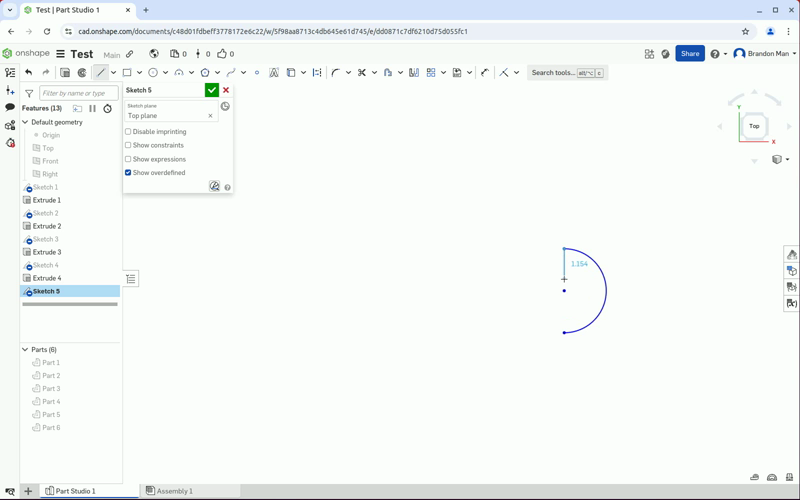
scroll(6)
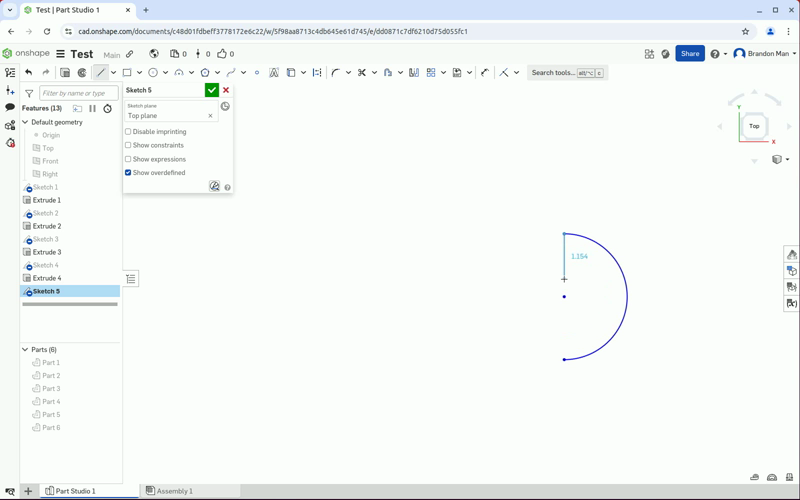
scroll(6)
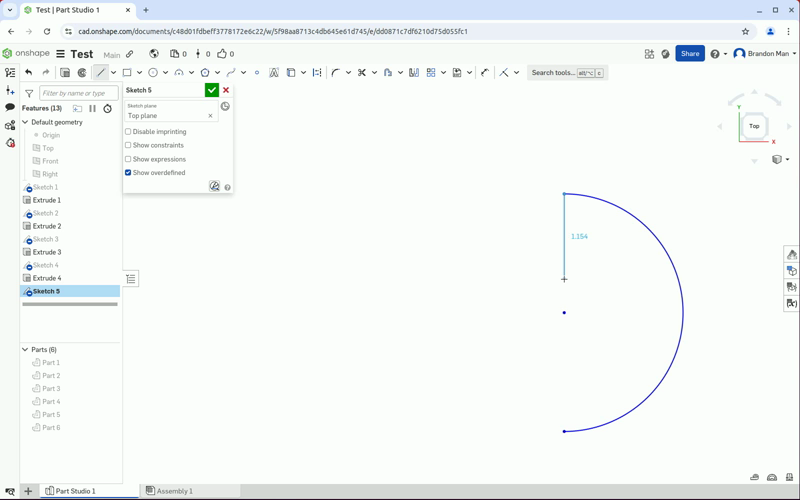
click(564, 278)
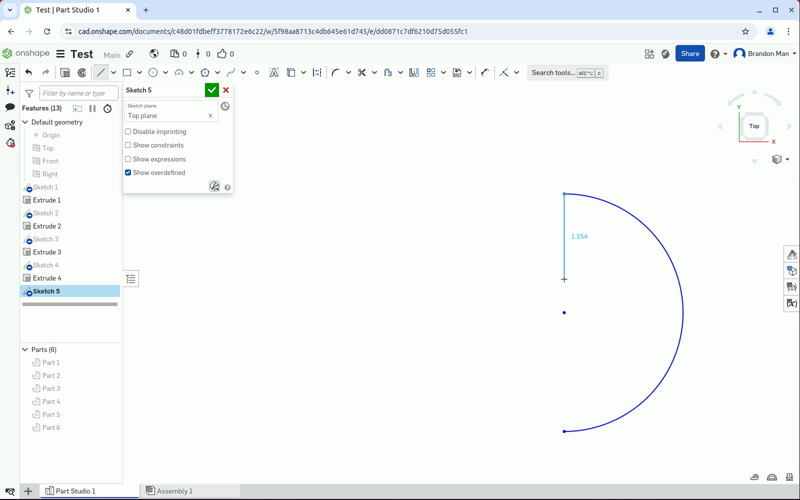
scroll(-6)
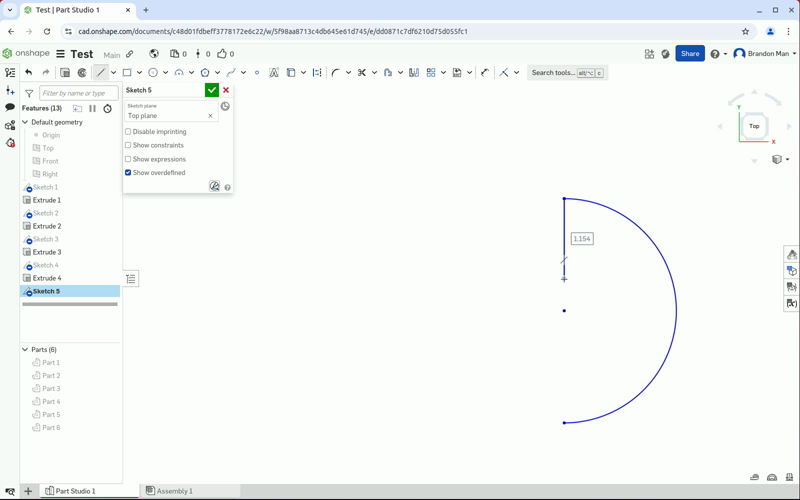
scroll(-6)
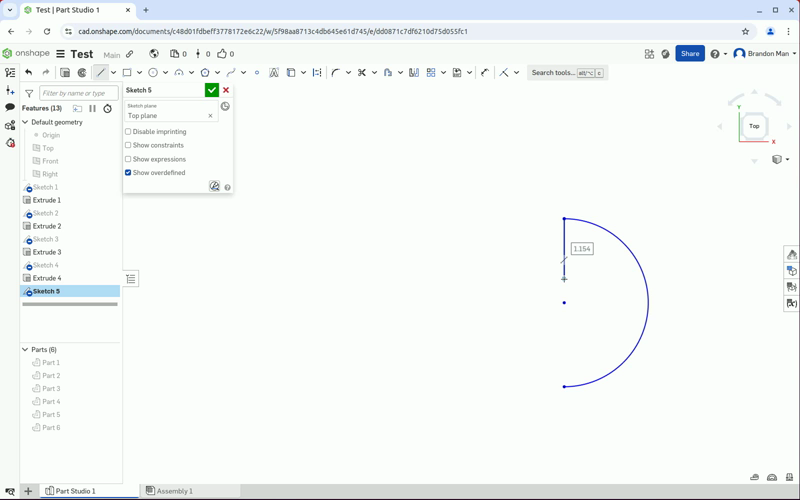
scroll(-6)
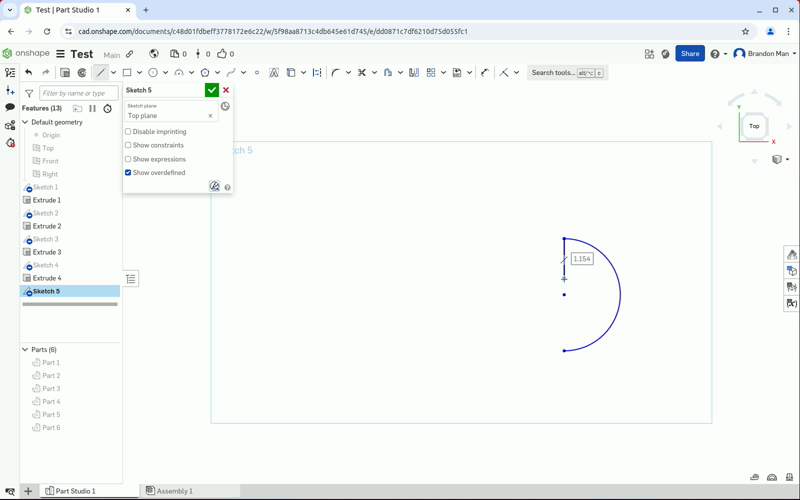
scroll(-6)
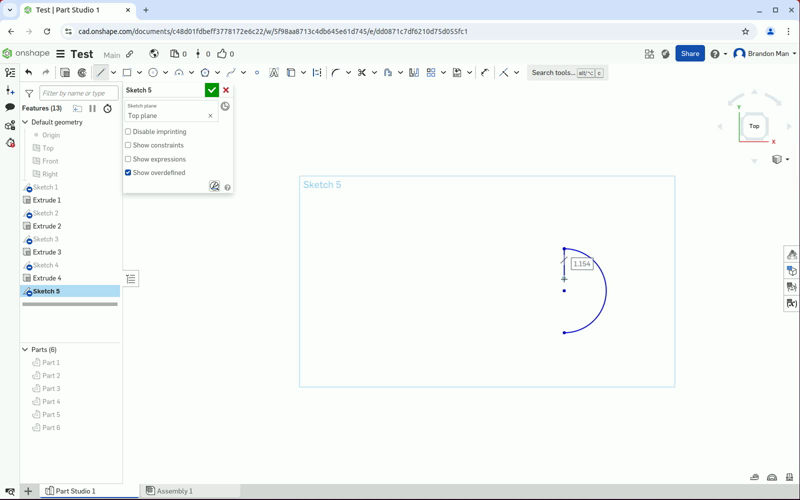
scroll(-6)
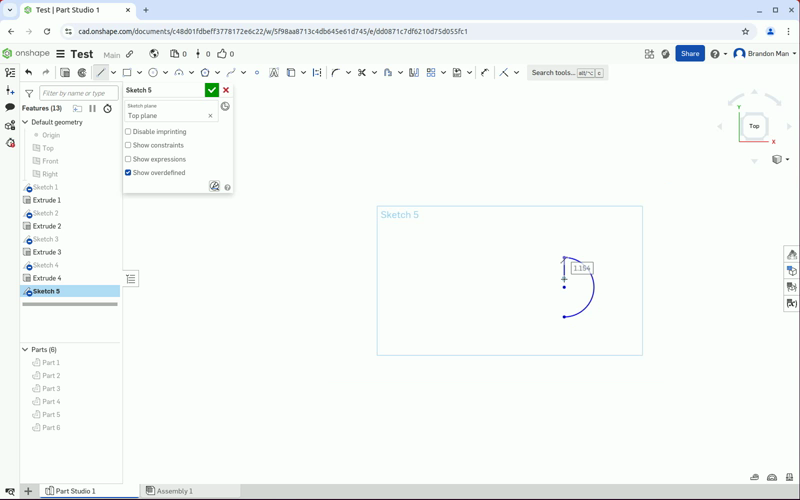
scroll(-6)
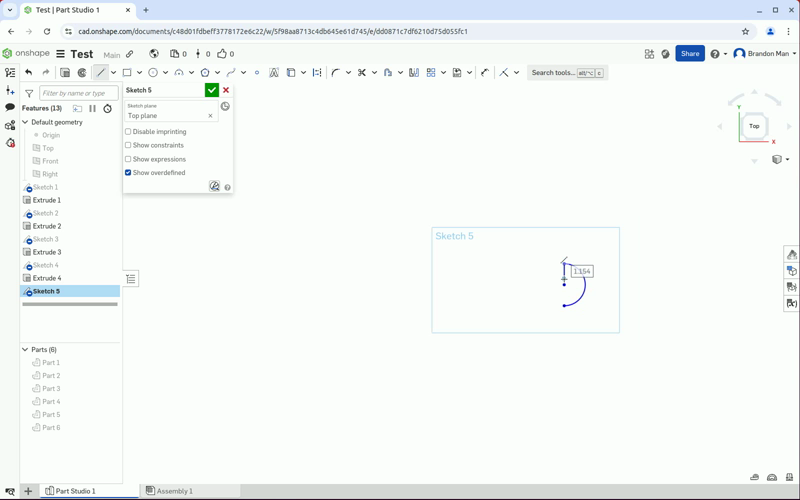
scroll(-6)
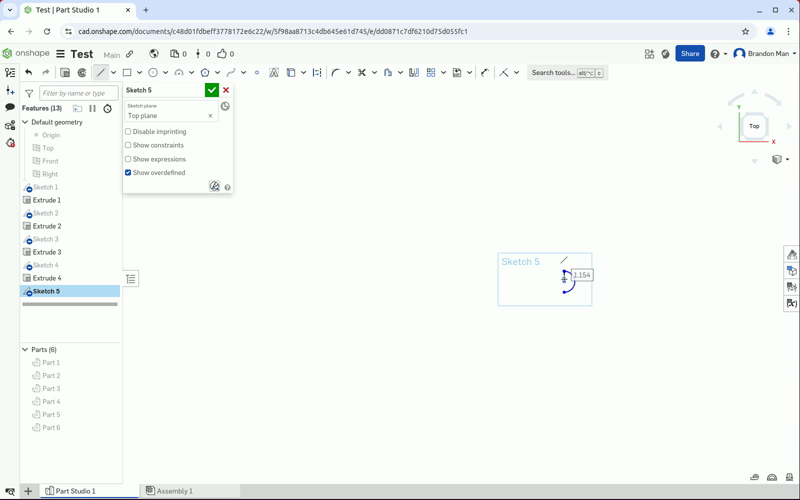
key_up(shift)
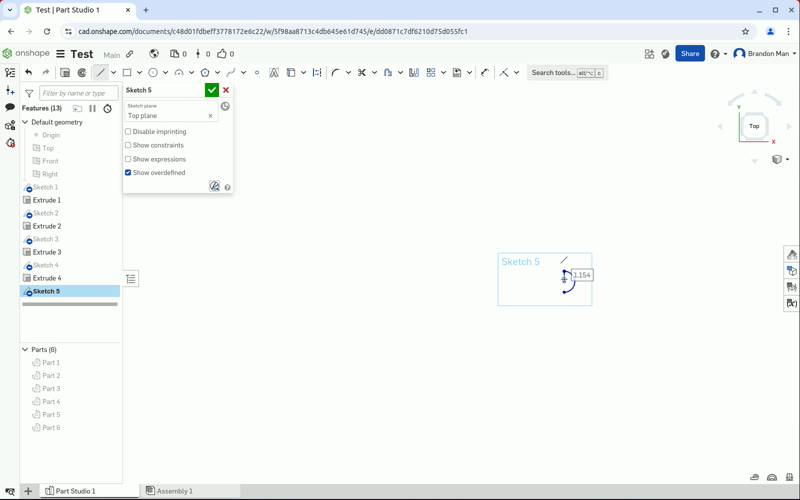
key(esc)
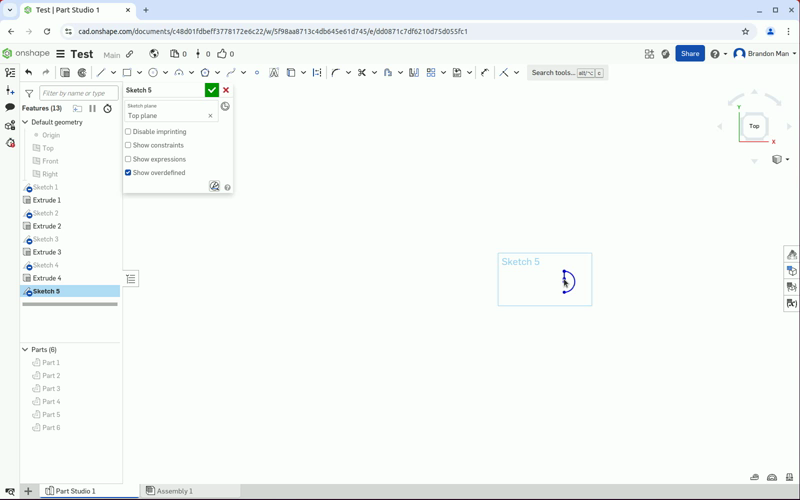
key(a)
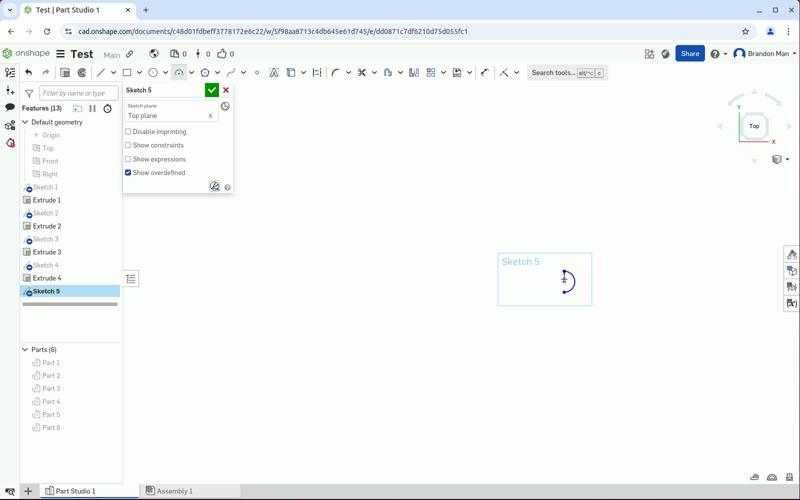
mouse_move(564, 278)
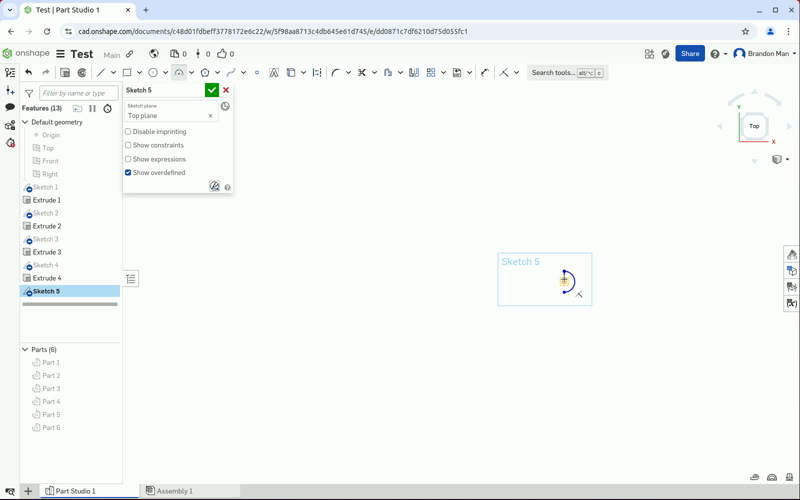
scroll(6)
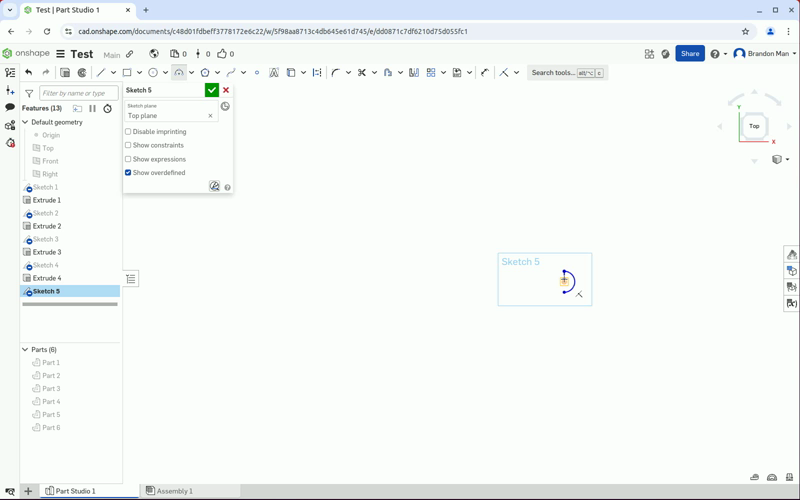
scroll(6)
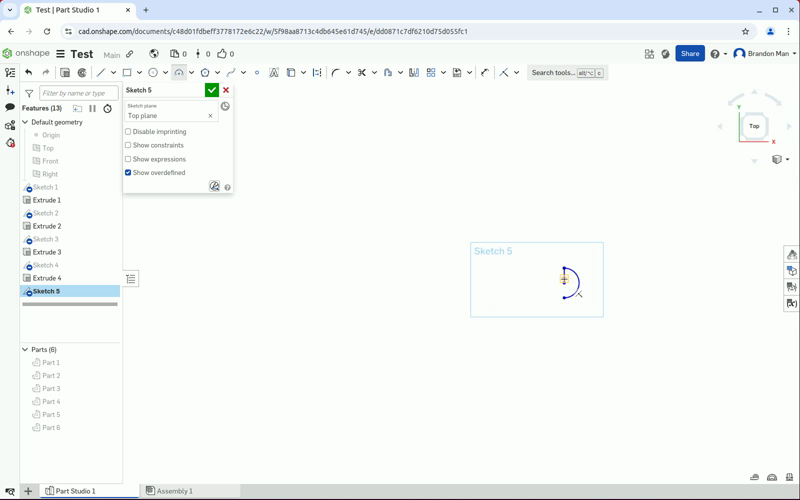
scroll(6)
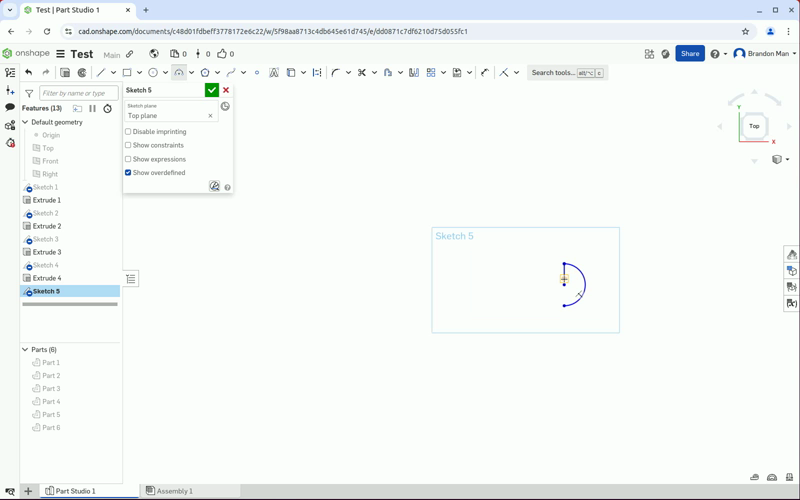
scroll(6)
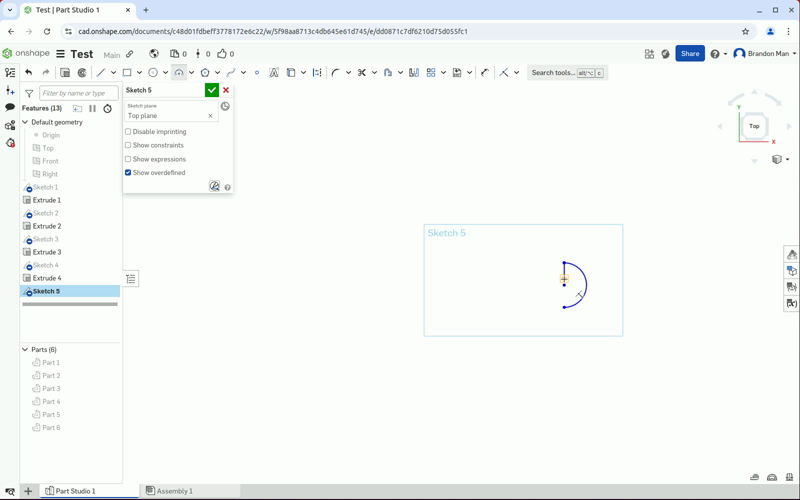
scroll(6)
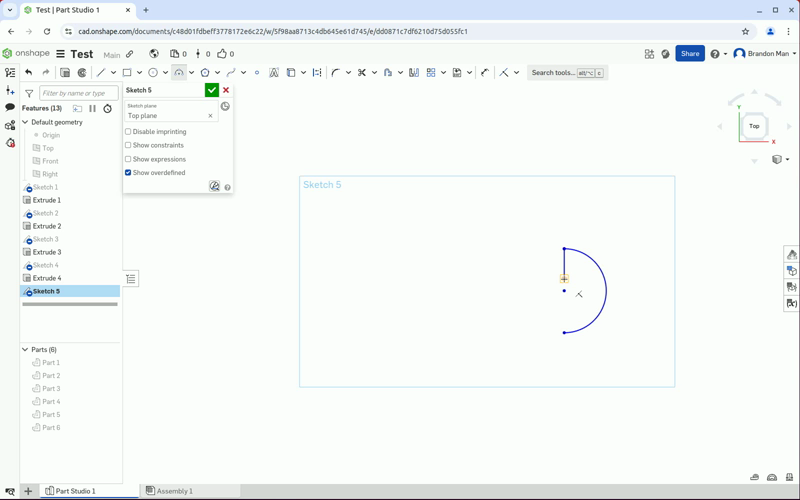
scroll(6)
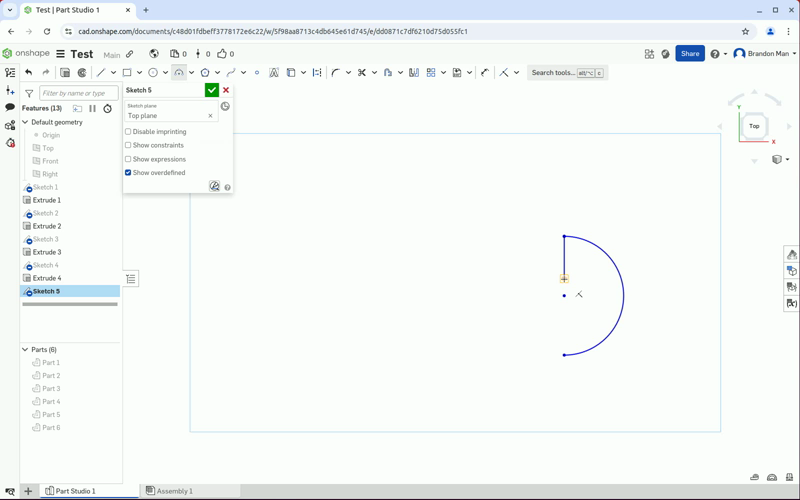
scroll(6)
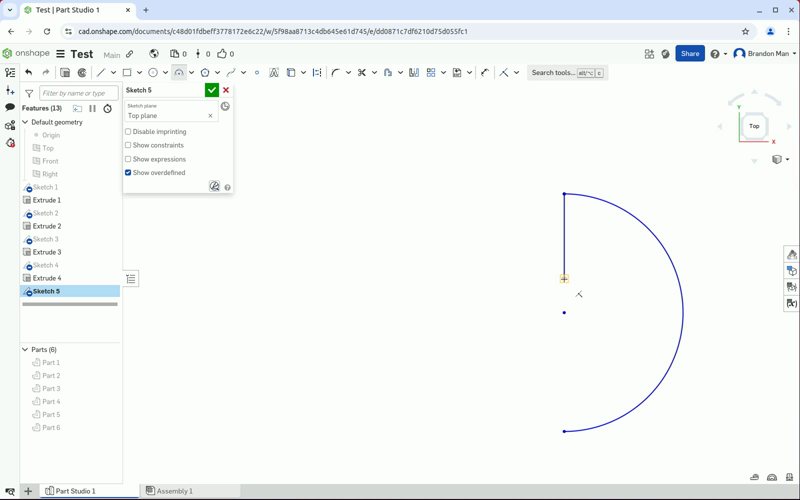
click(564, 278)
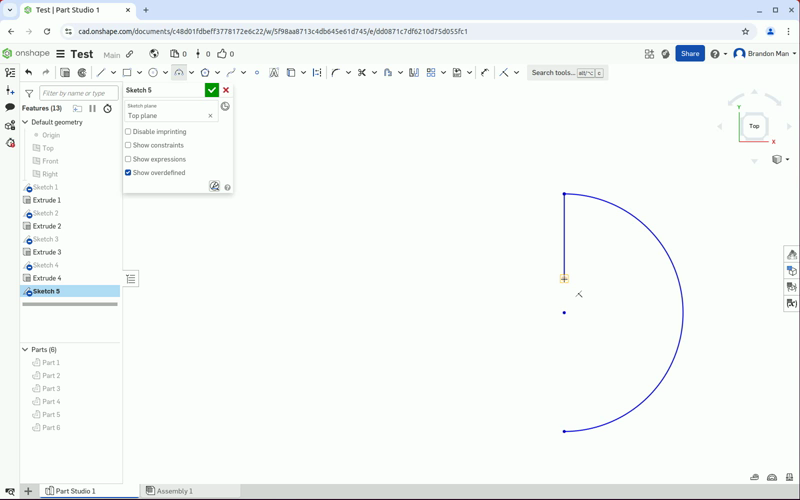
scroll(-6)
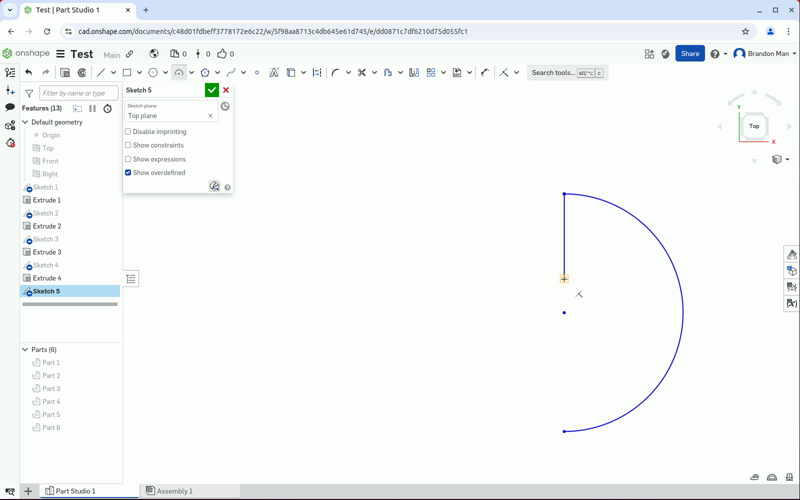
scroll(-6)
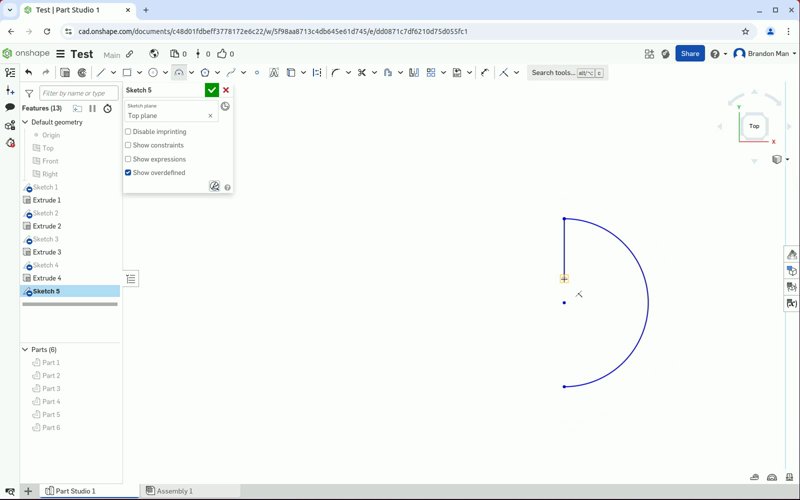
scroll(-6)
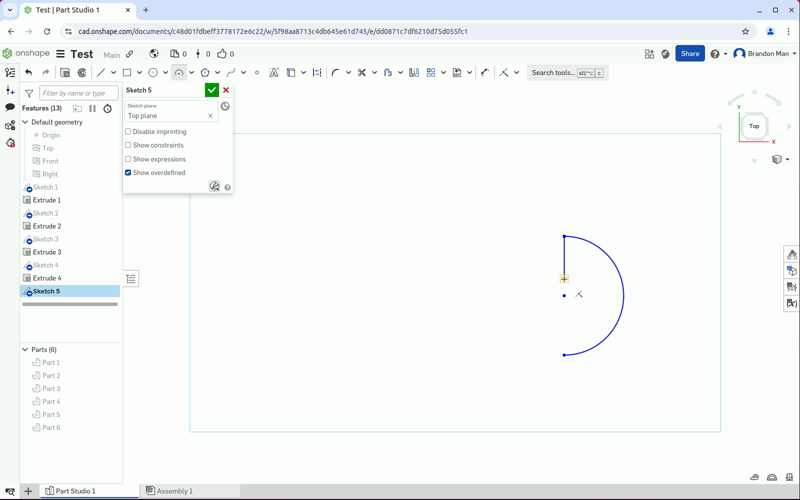
scroll(-6)
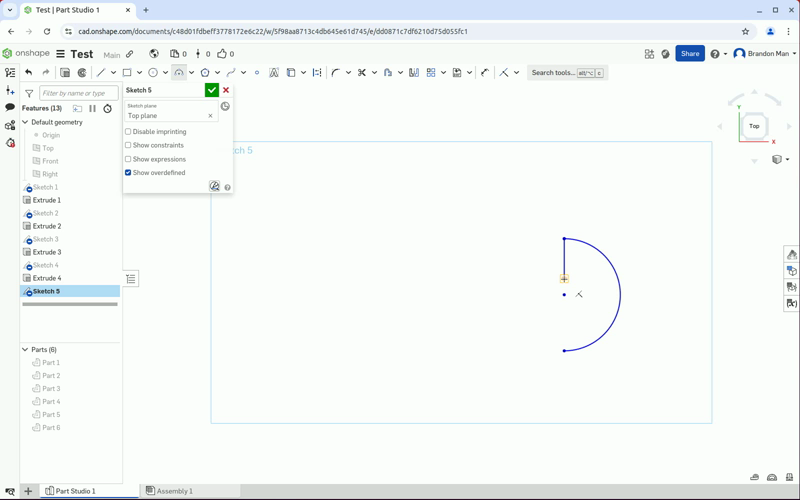
scroll(-6)
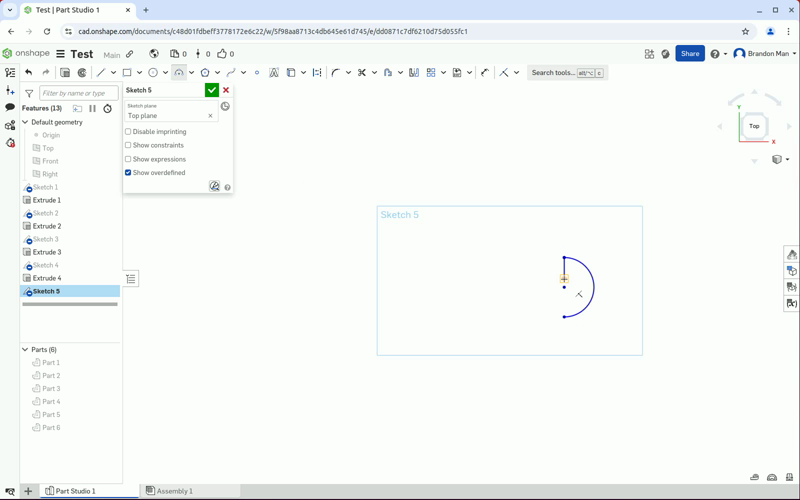
scroll(-6)
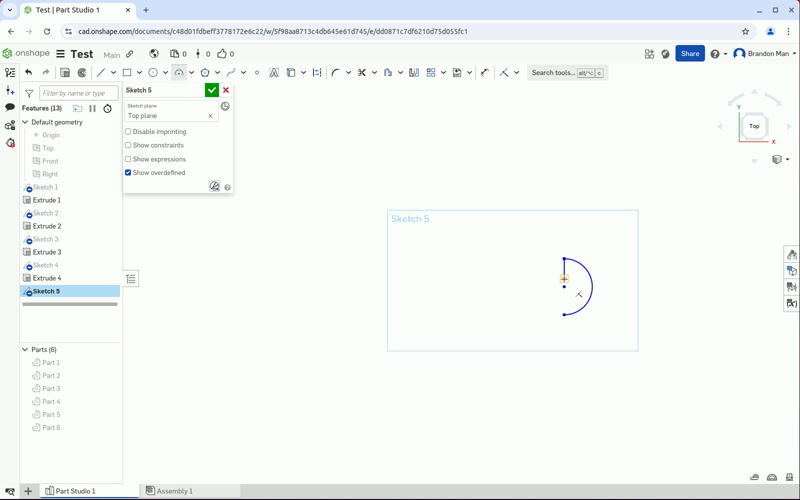
scroll(-6)
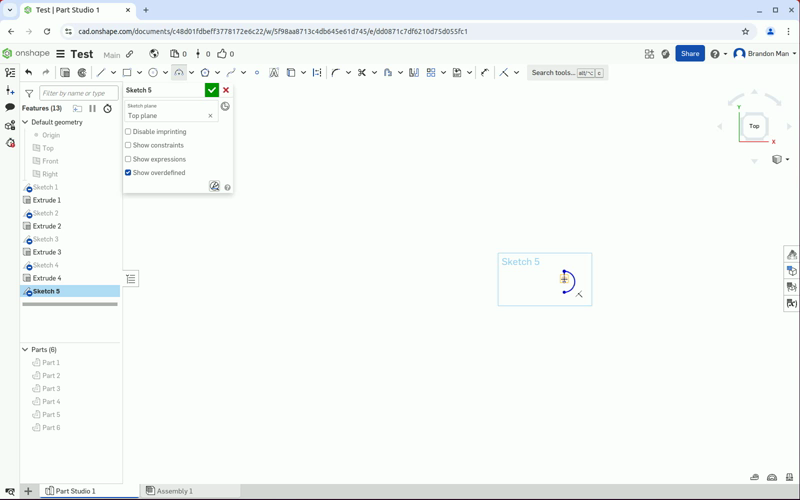
key_down(shift)
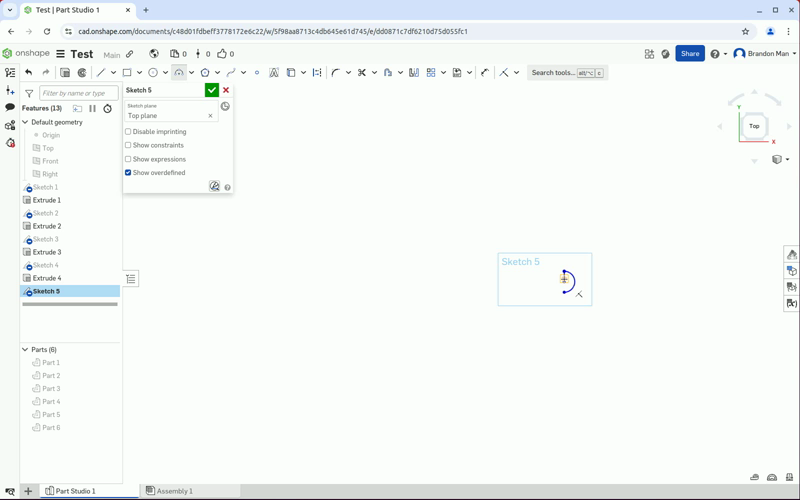
mouse_move(564, 284)
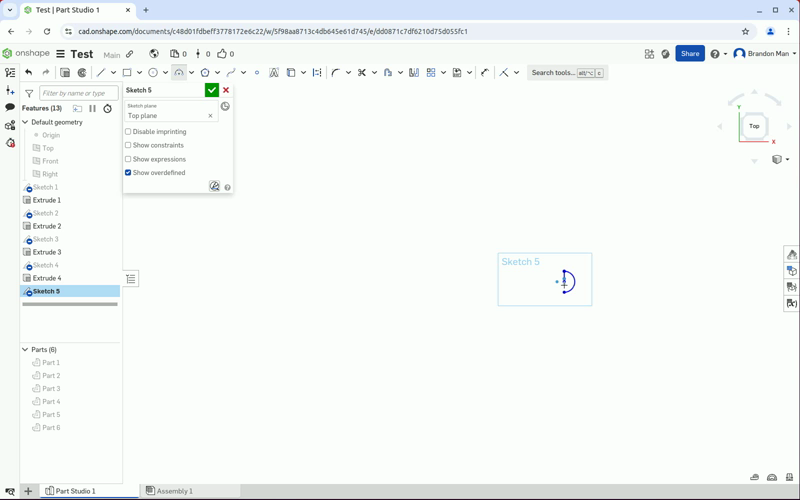
scroll(6)
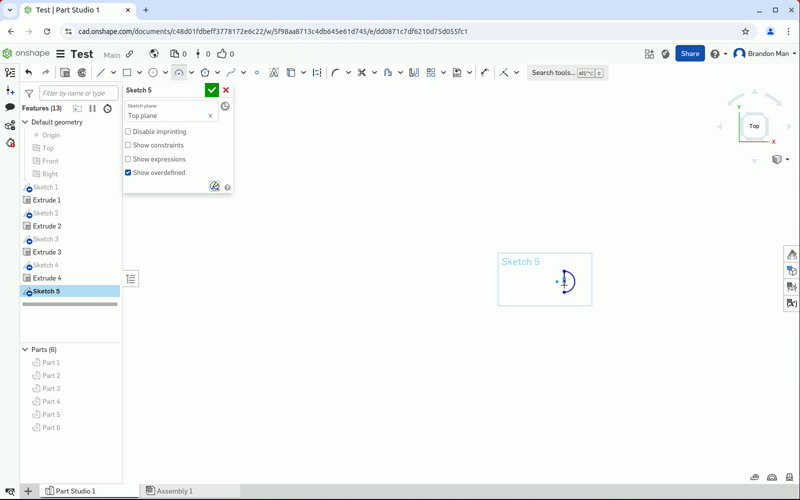
scroll(6)
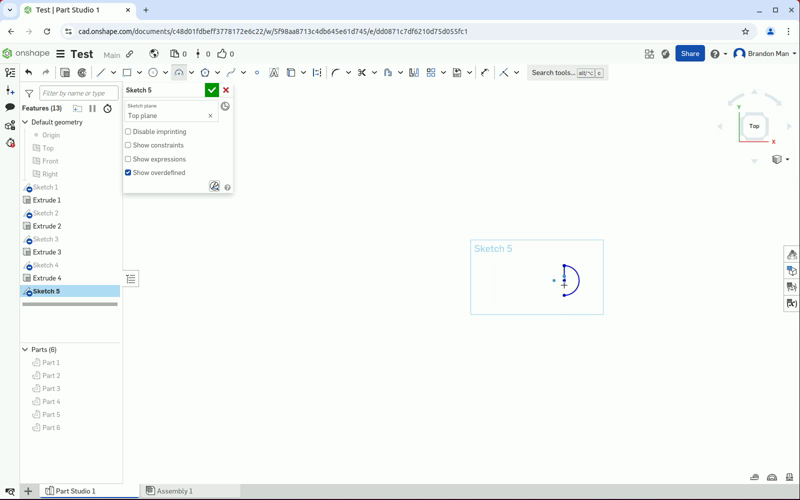
scroll(6)
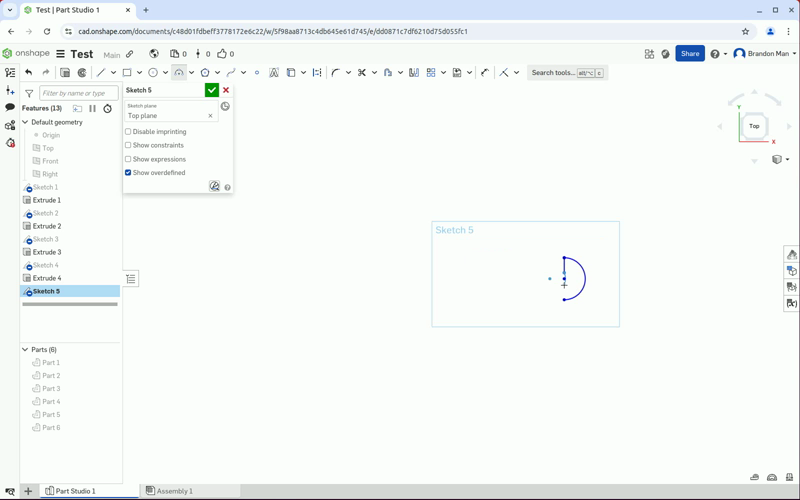
scroll(6)
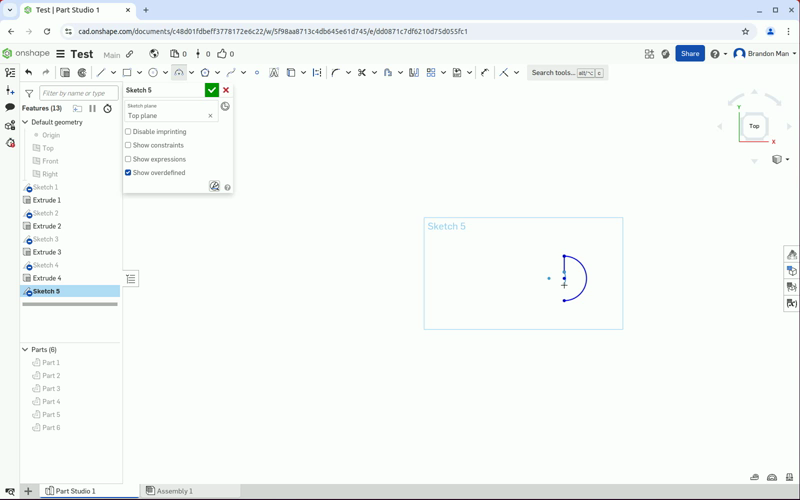
scroll(6)
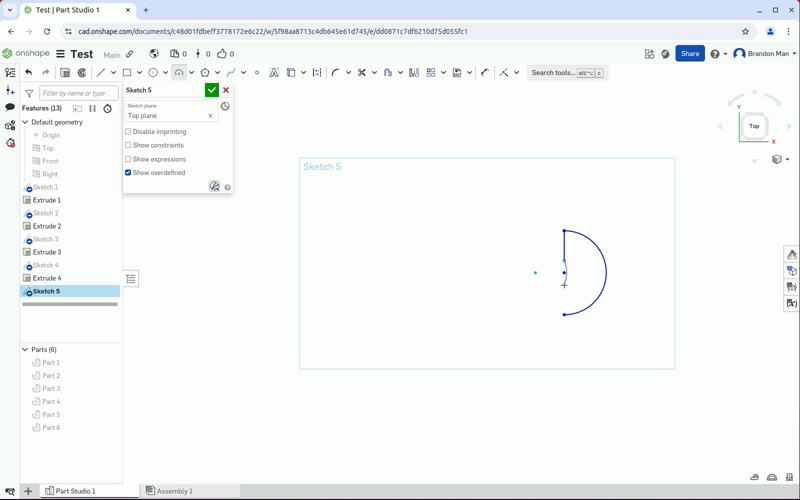
scroll(6)
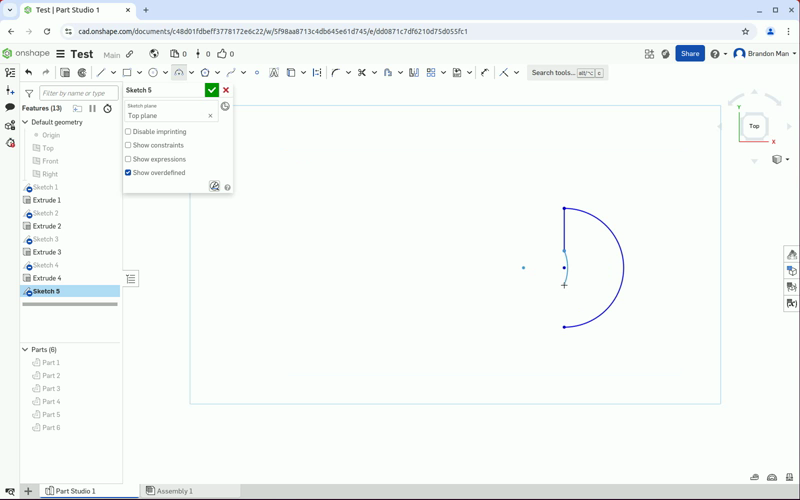
scroll(6)
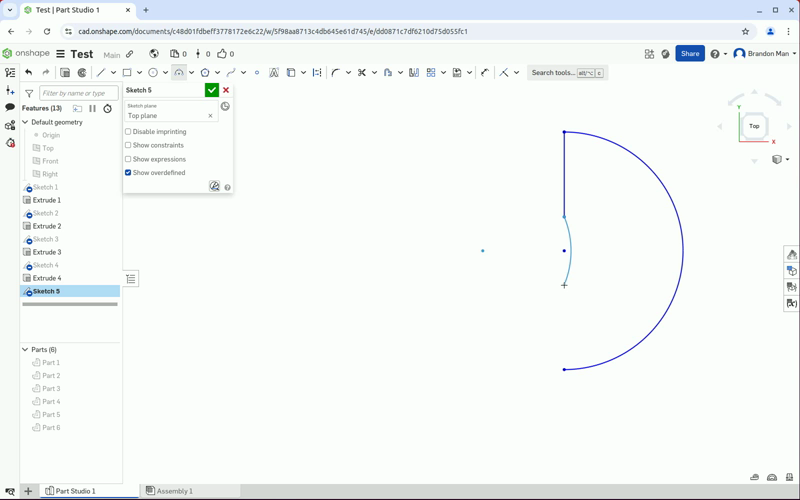
click(564, 284)
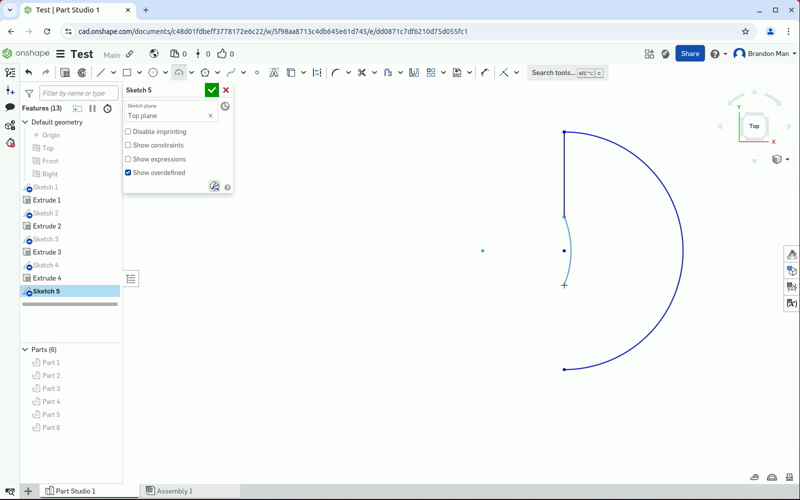
scroll(-6)
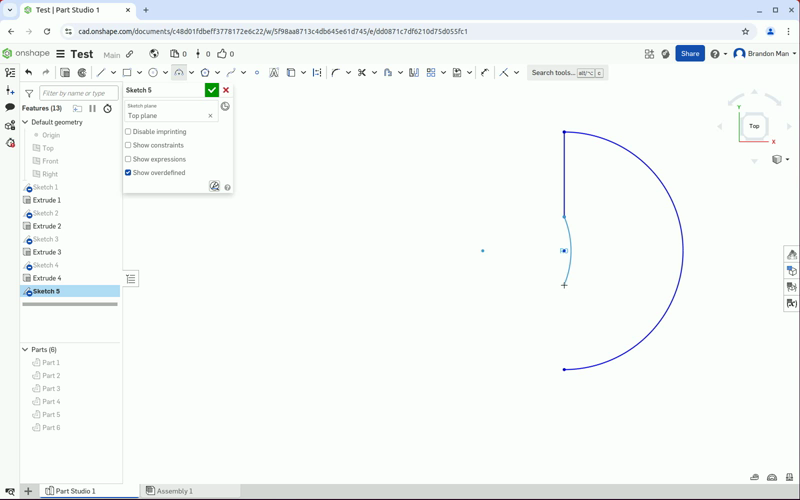
scroll(-6)
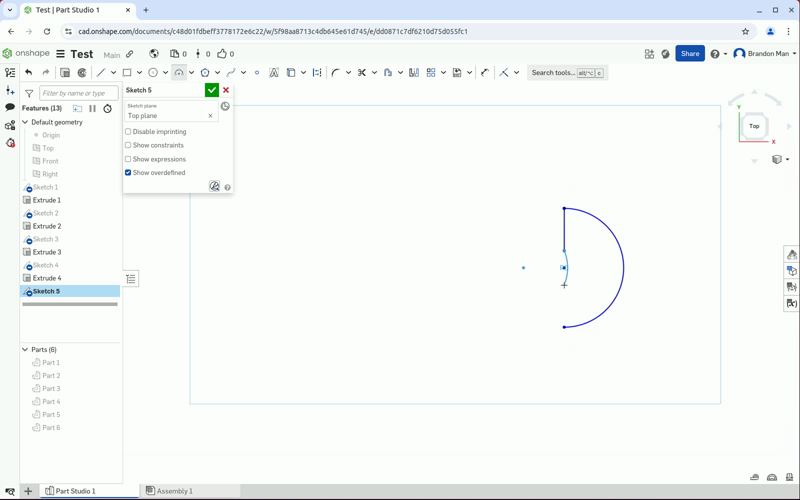
scroll(-6)
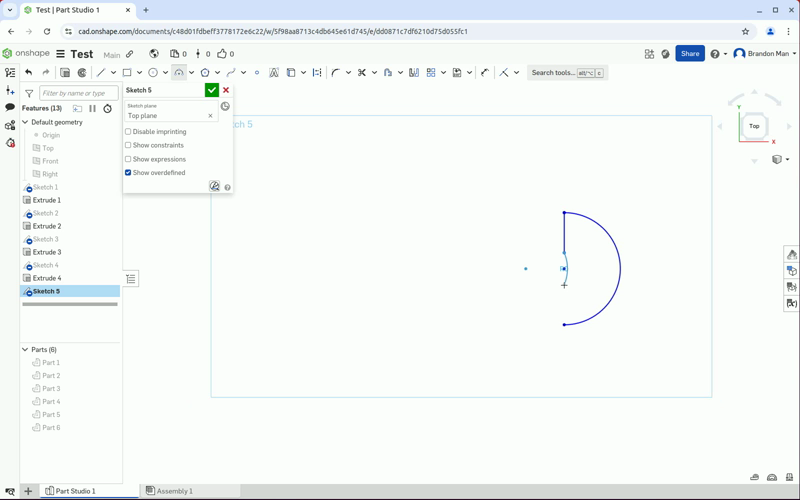
scroll(-6)
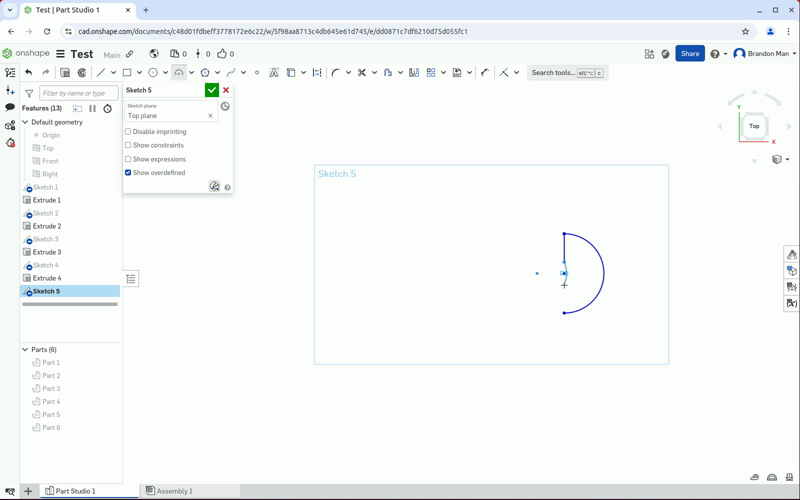
scroll(-6)
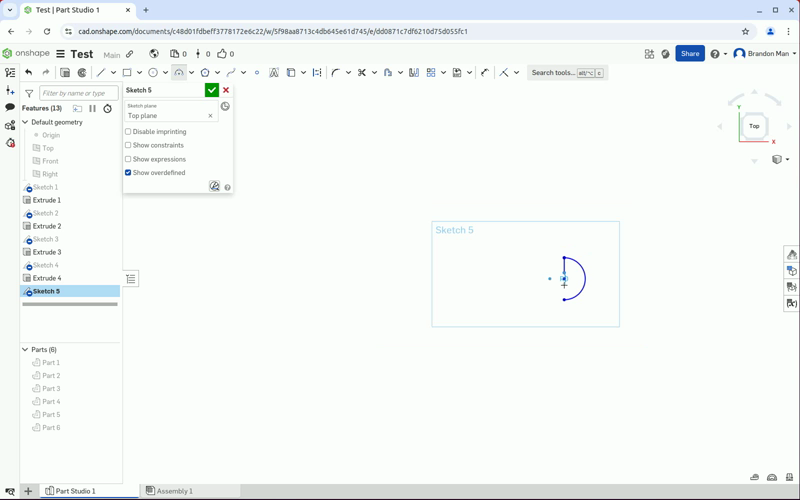
scroll(-6)
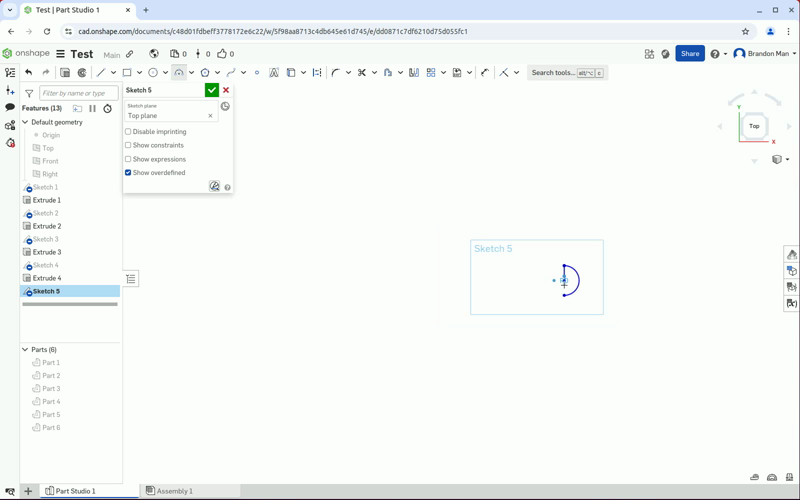
scroll(-6)
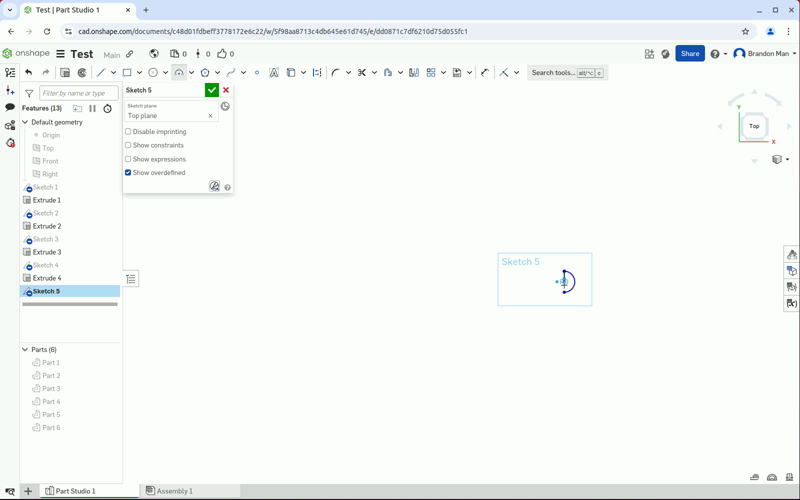
mouse_move(567, 281)
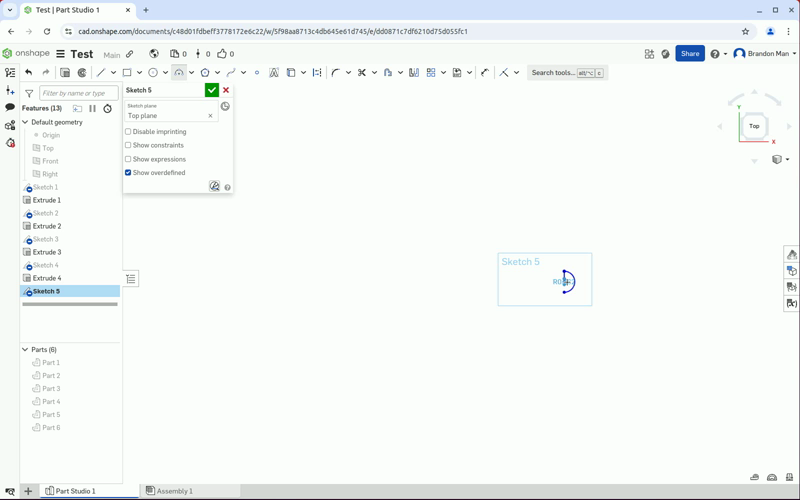
scroll(6)
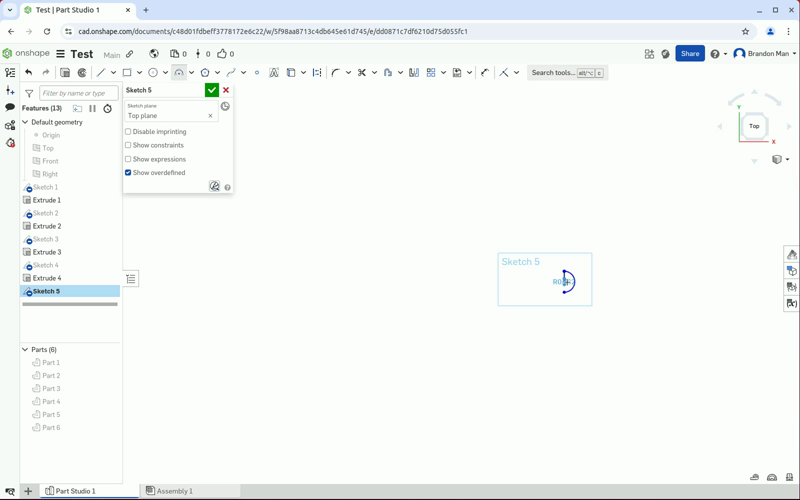
scroll(6)
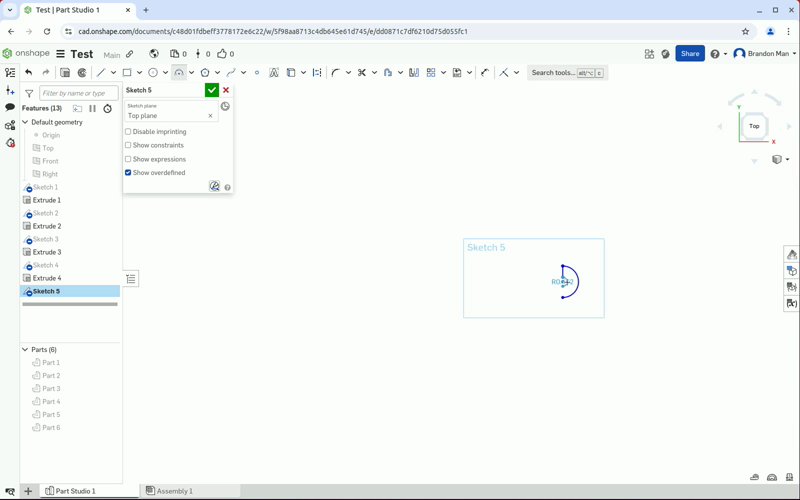
scroll(6)
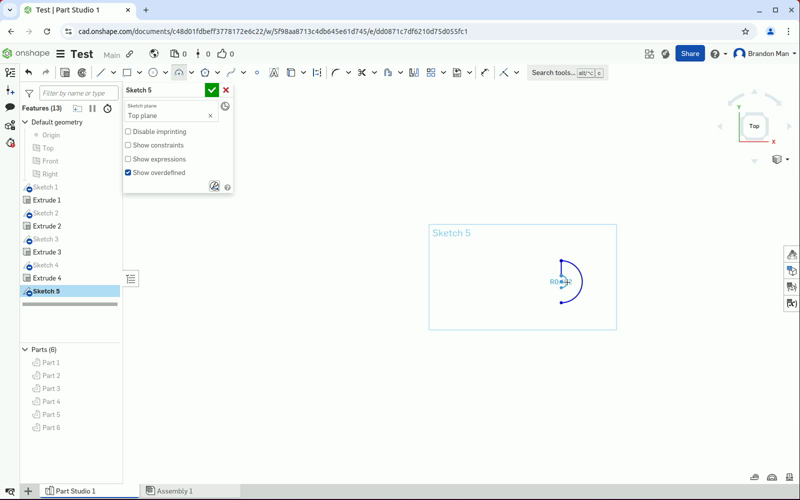
scroll(6)
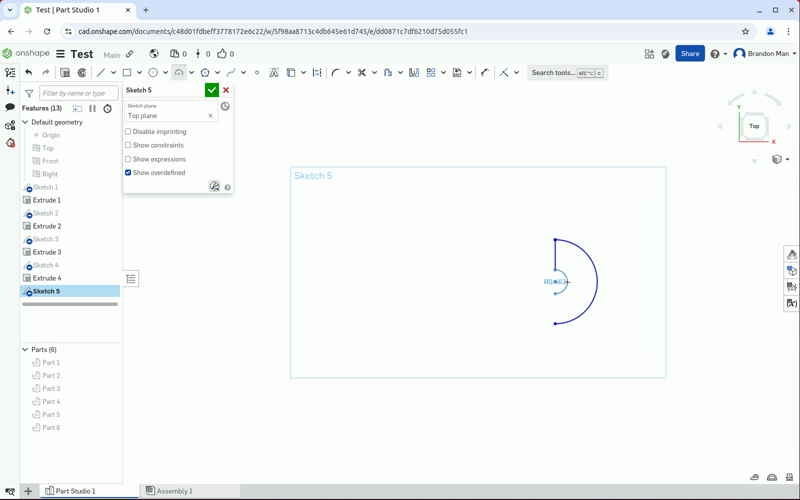
scroll(6)
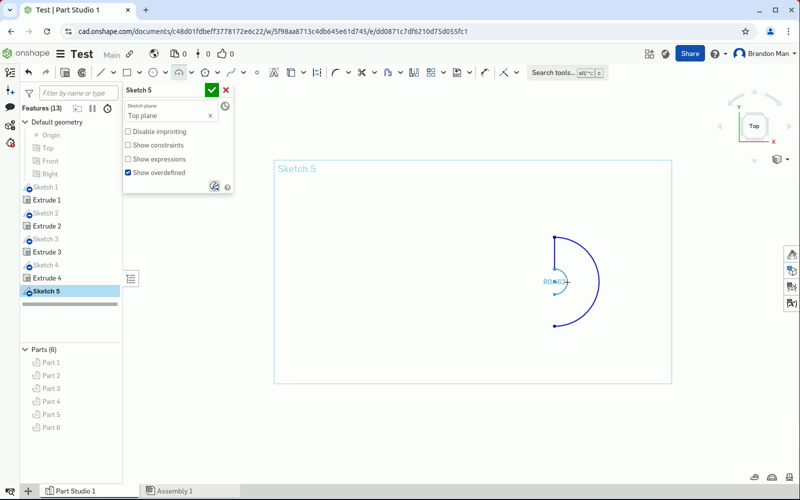
scroll(6)
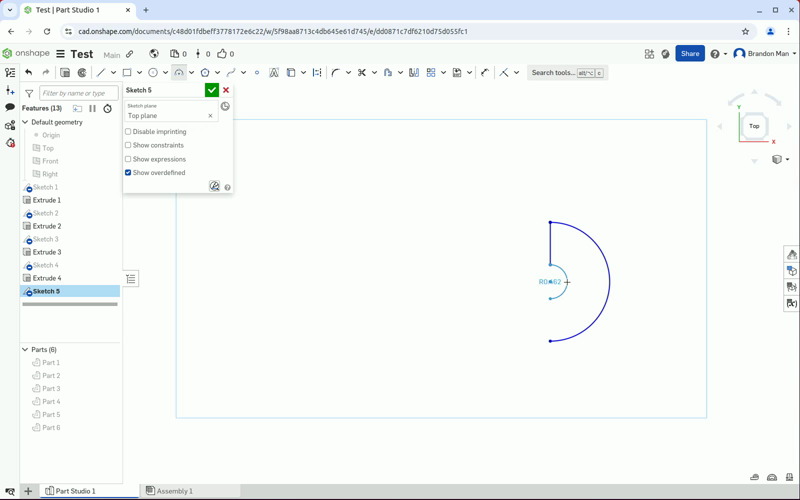
scroll(6)
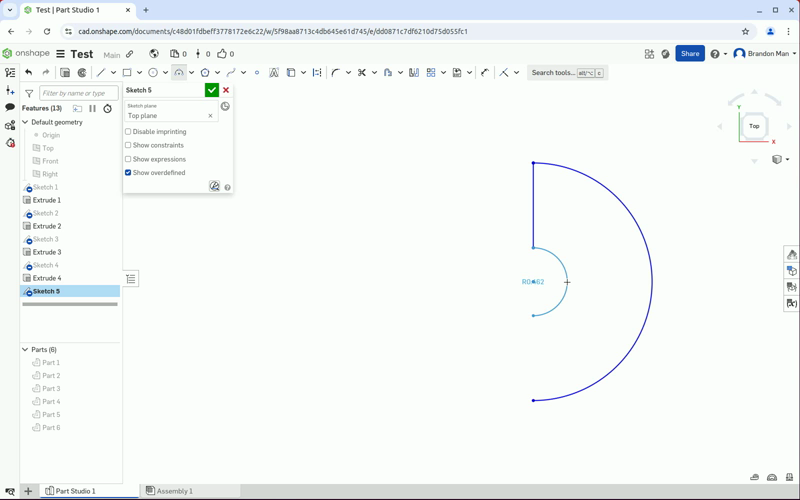
click(567, 281)
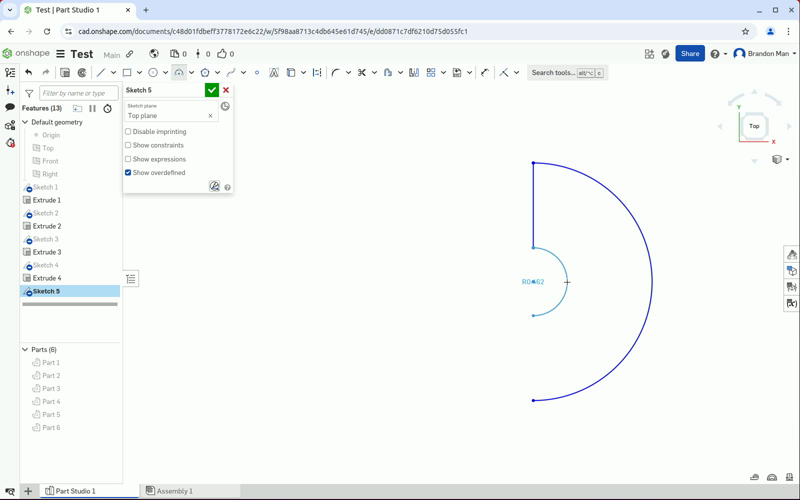
scroll(-6)
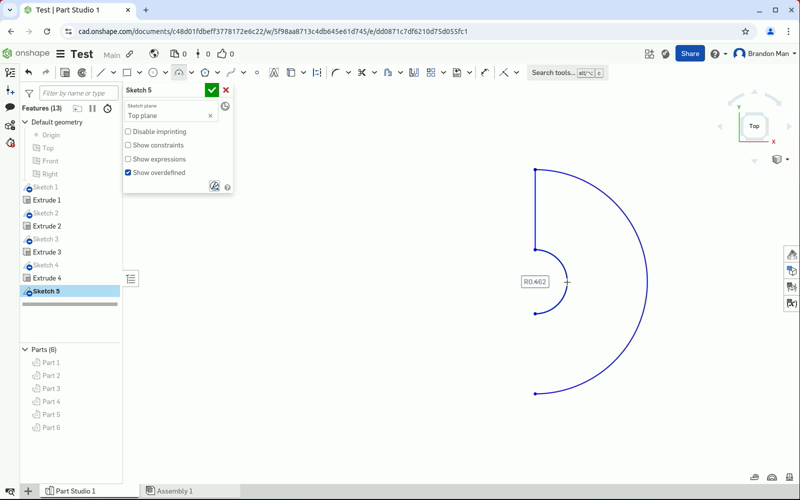
scroll(-6)
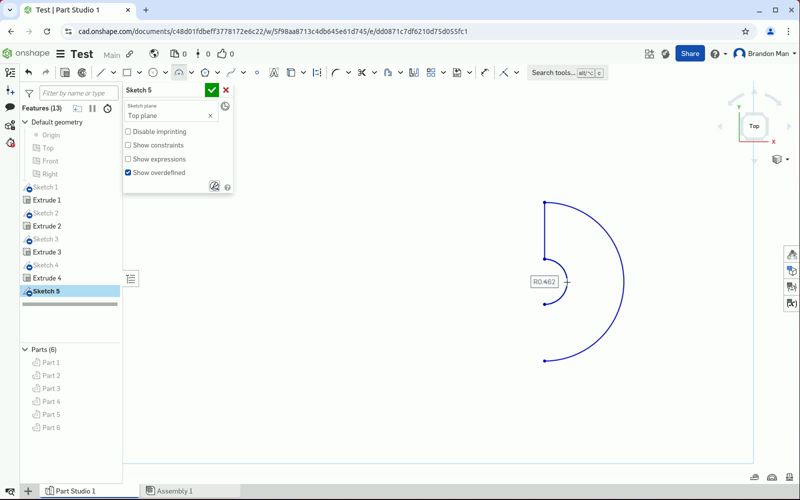
scroll(-6)
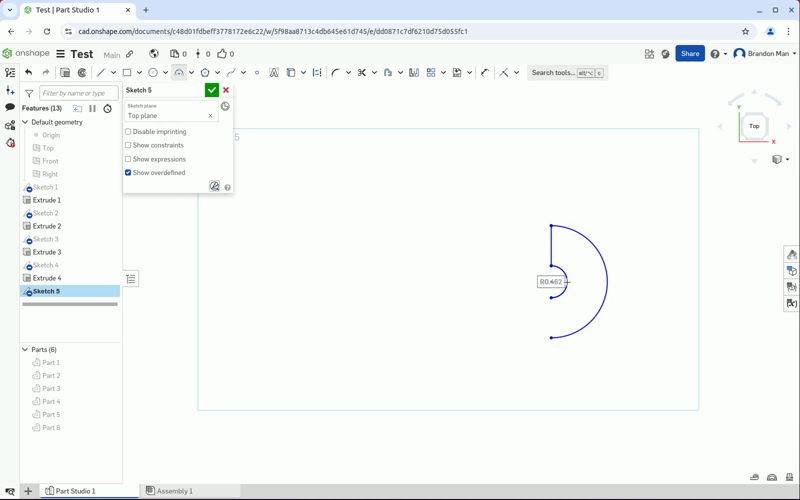
scroll(-6)
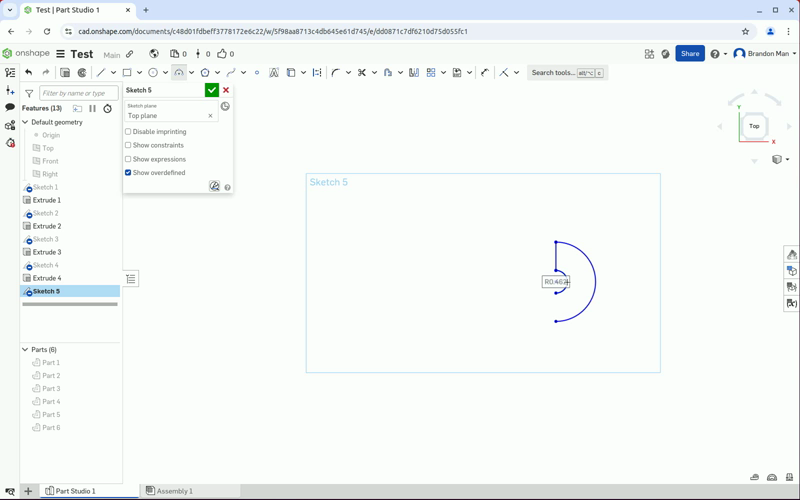
scroll(-6)
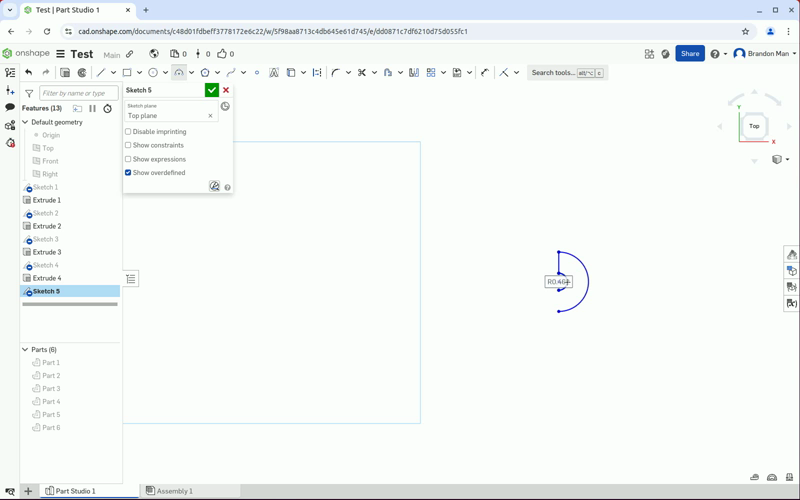
scroll(-6)
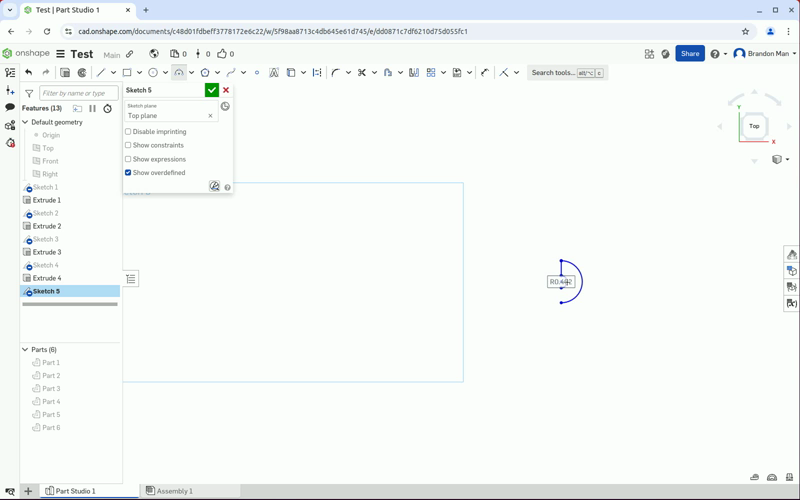
scroll(-6)
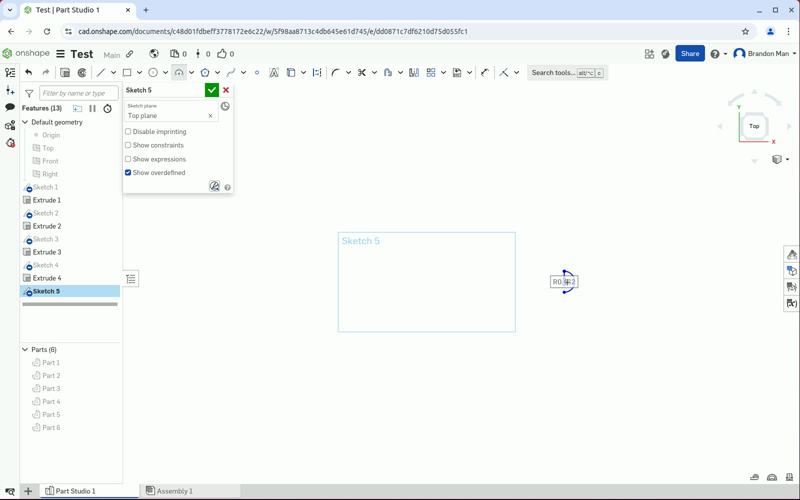
key_up(shift)
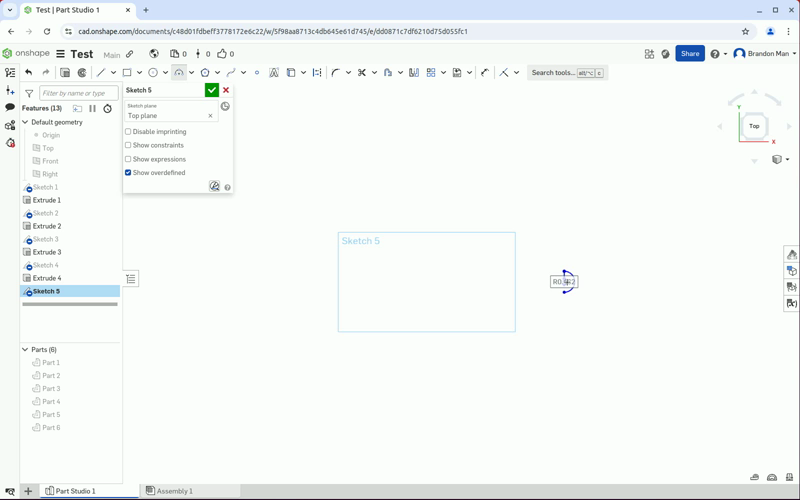
key(esc)
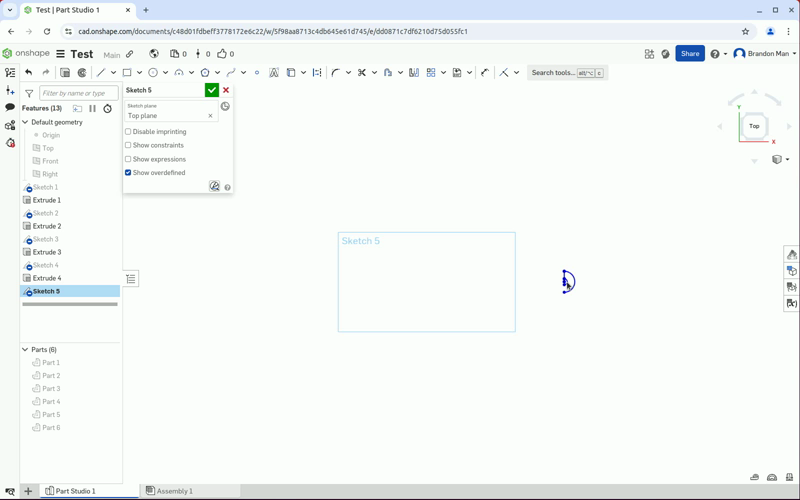
key(l)
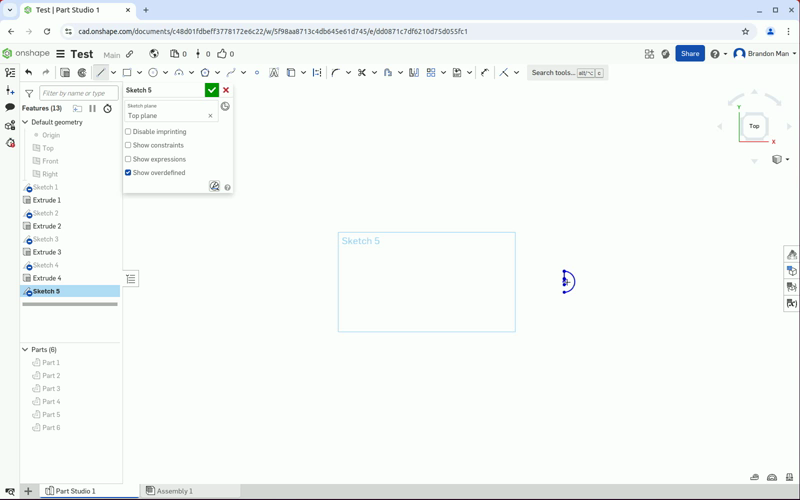
mouse_move(564, 284)
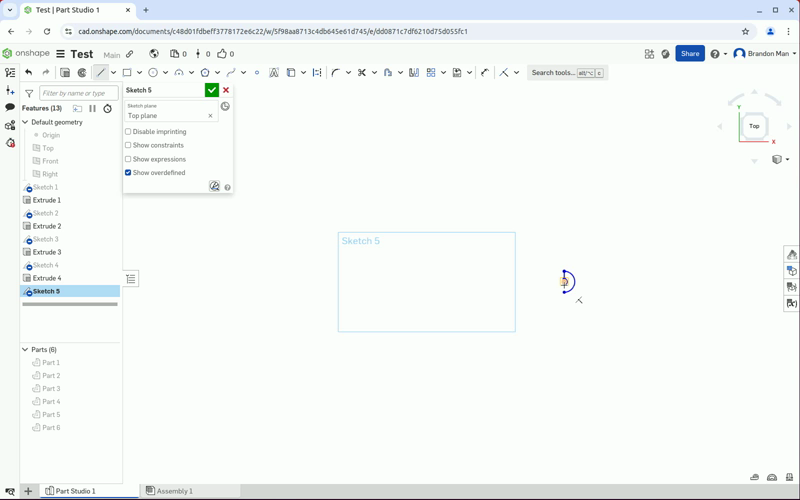
scroll(6)
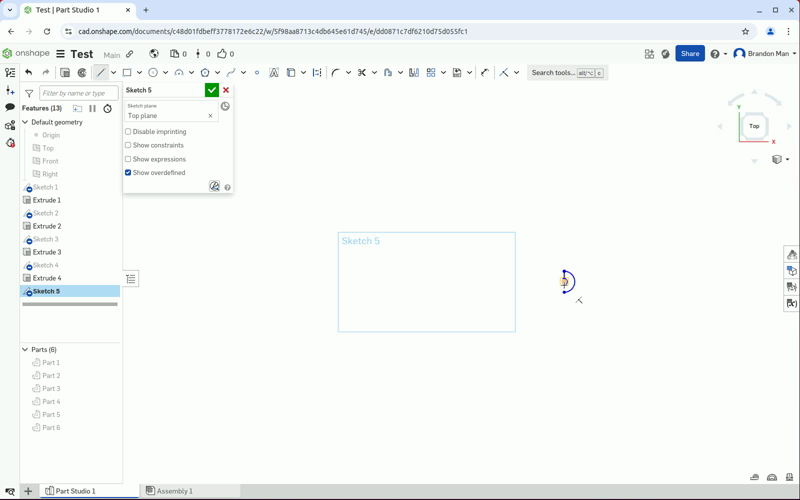
scroll(6)
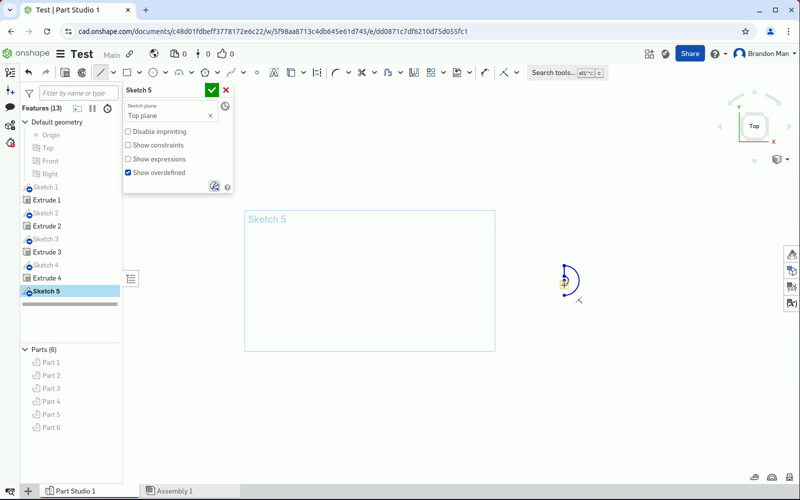
scroll(6)
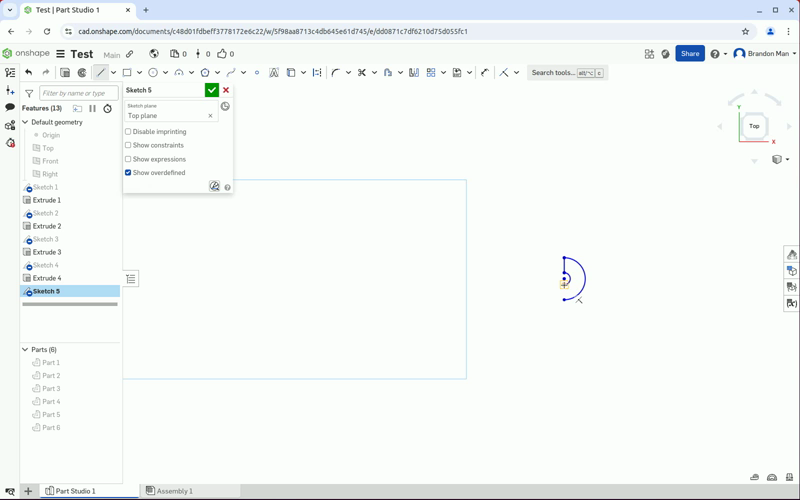
scroll(6)
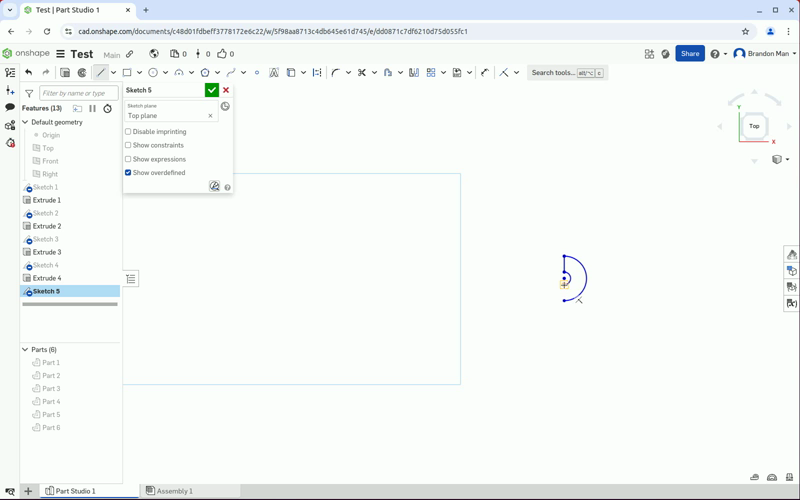
scroll(6)
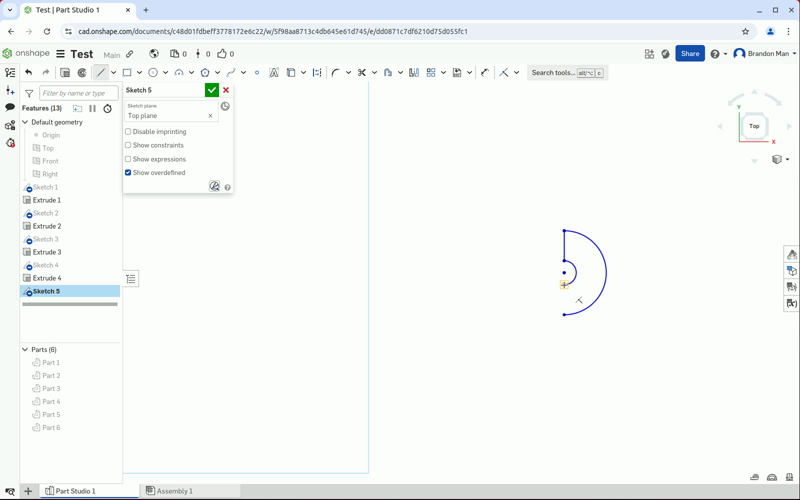
scroll(6)
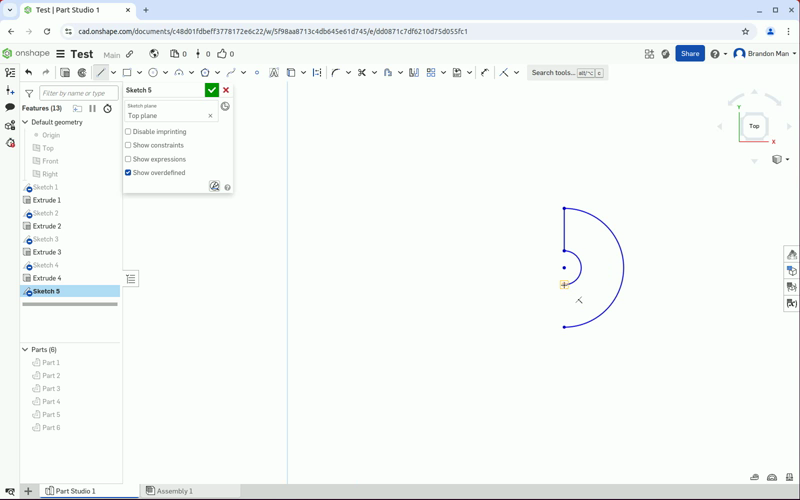
scroll(6)
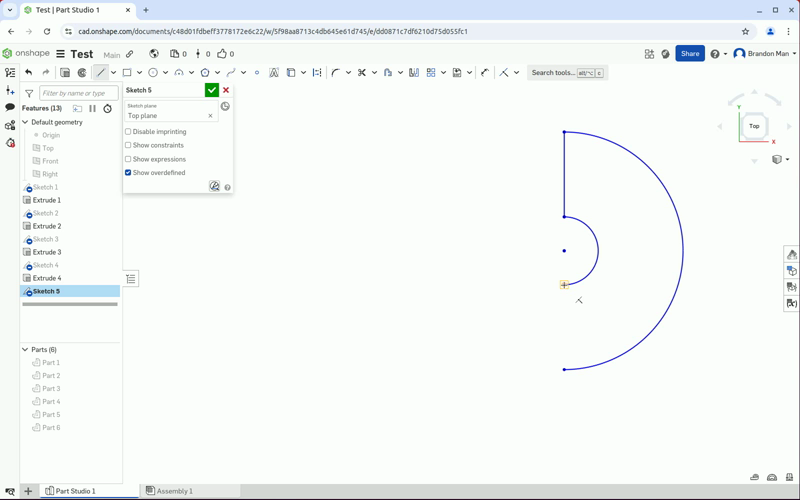
click(564, 284)
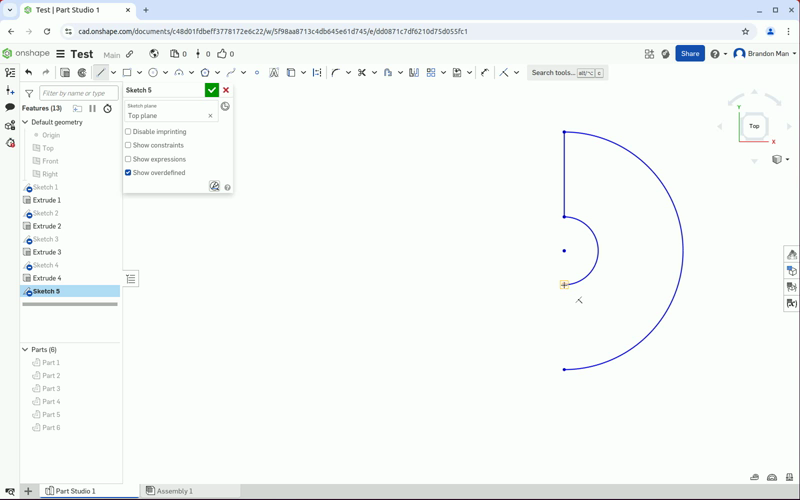
scroll(-6)
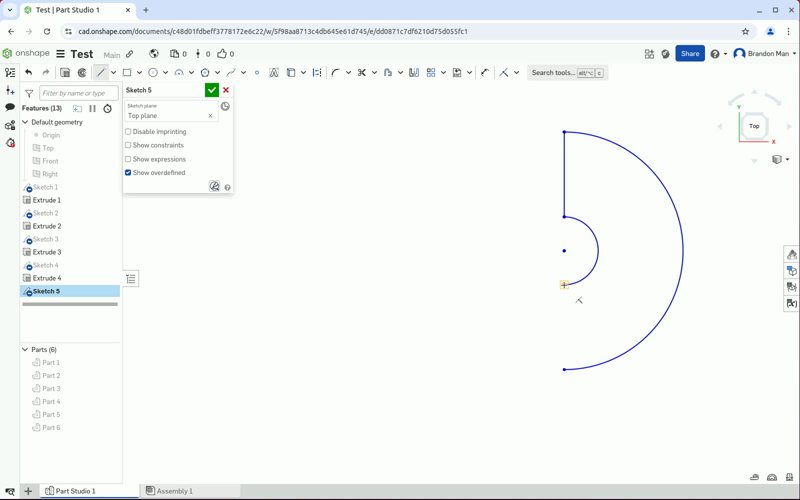
scroll(-6)
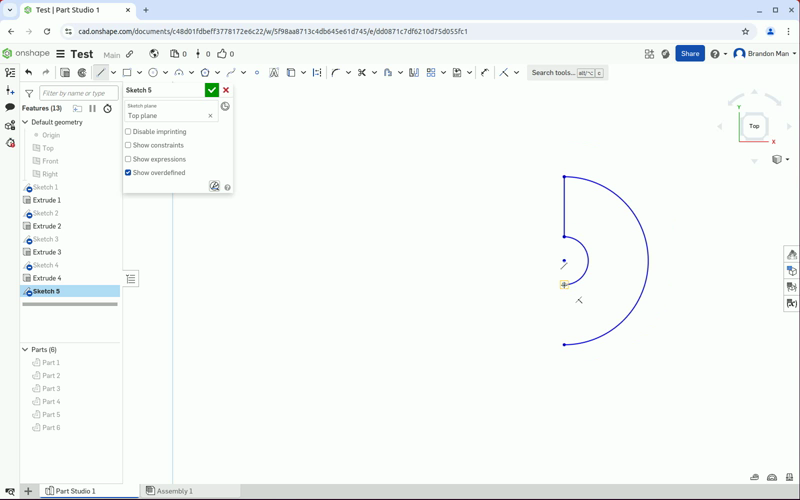
scroll(-6)
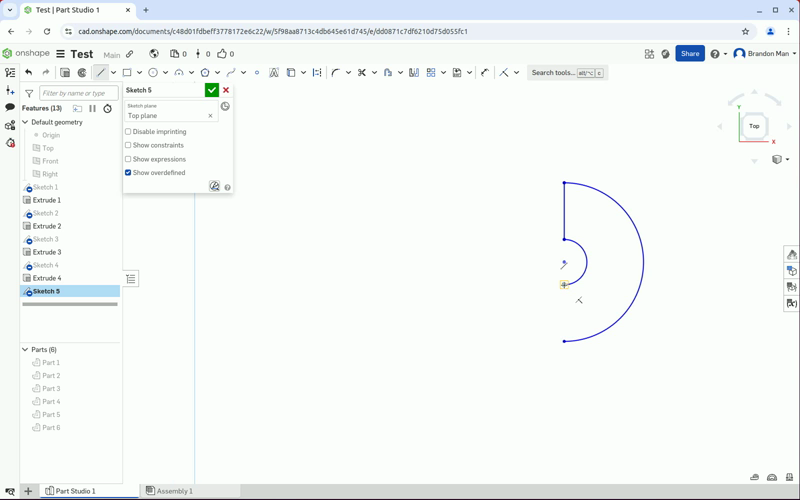
scroll(-6)
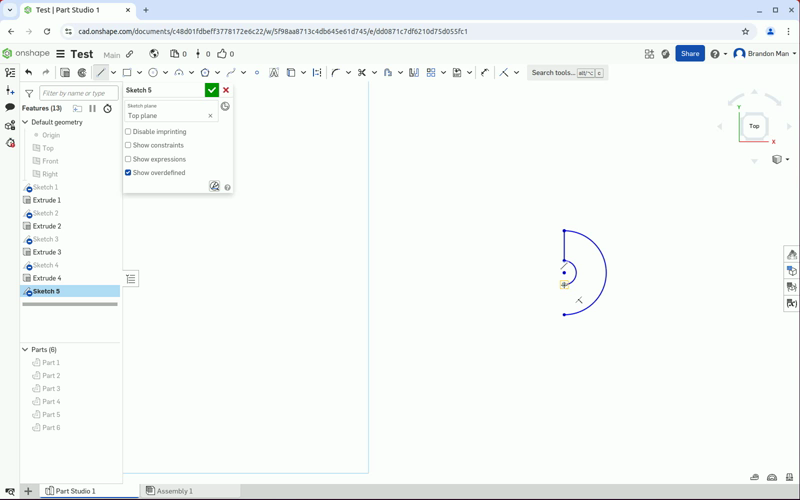
scroll(-6)
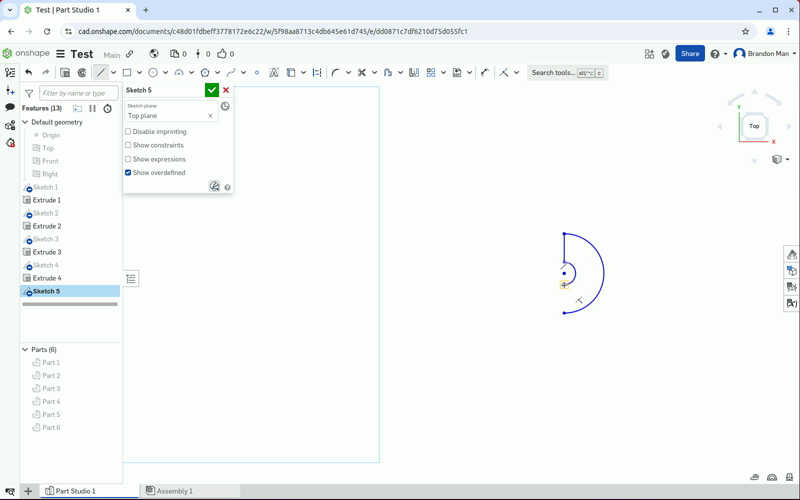
scroll(-6)
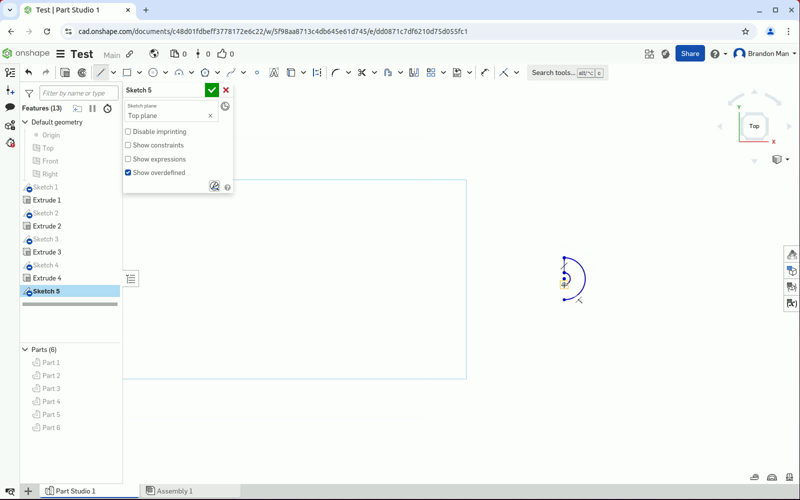
scroll(-6)
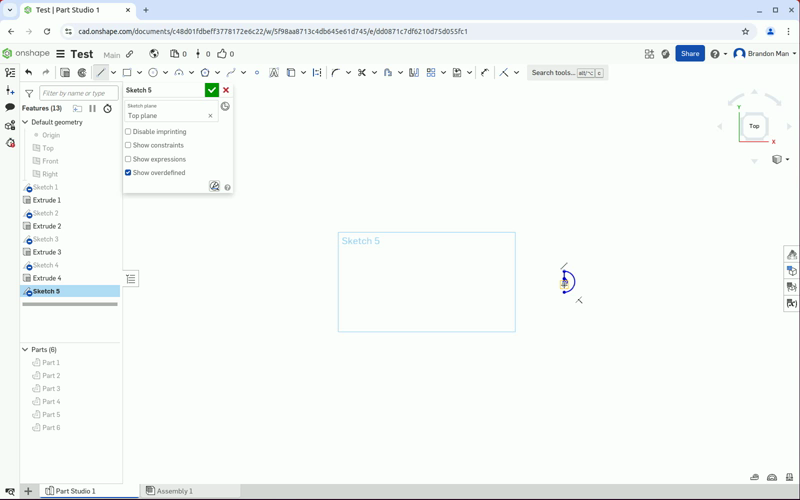
mouse_move(589, 284)
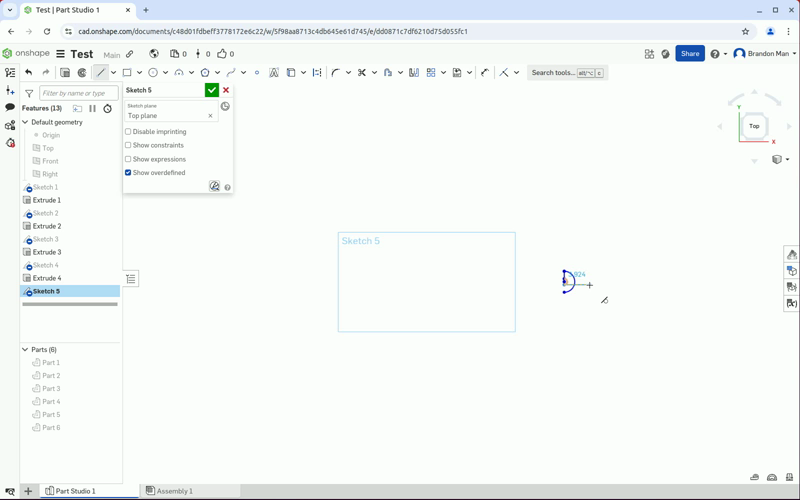
key_down(shift)
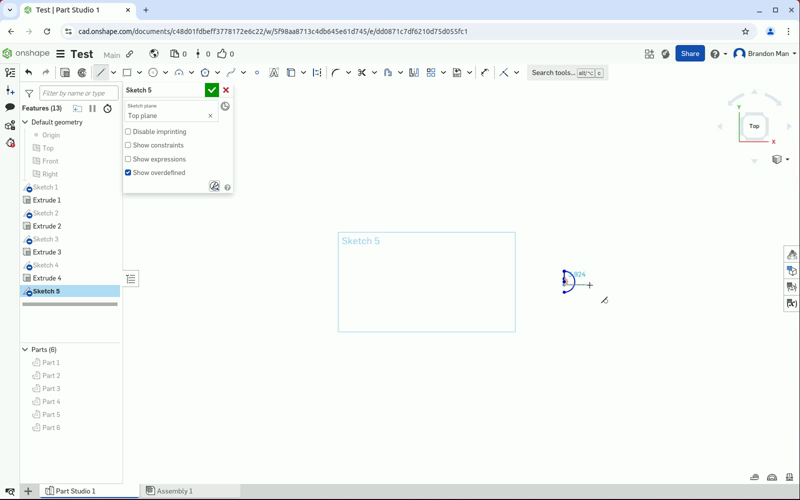
mouse_move(564, 292)
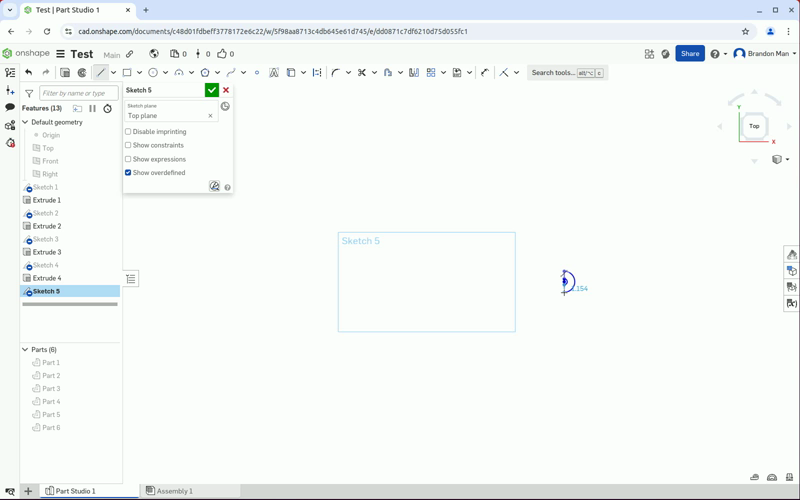
scroll(6)
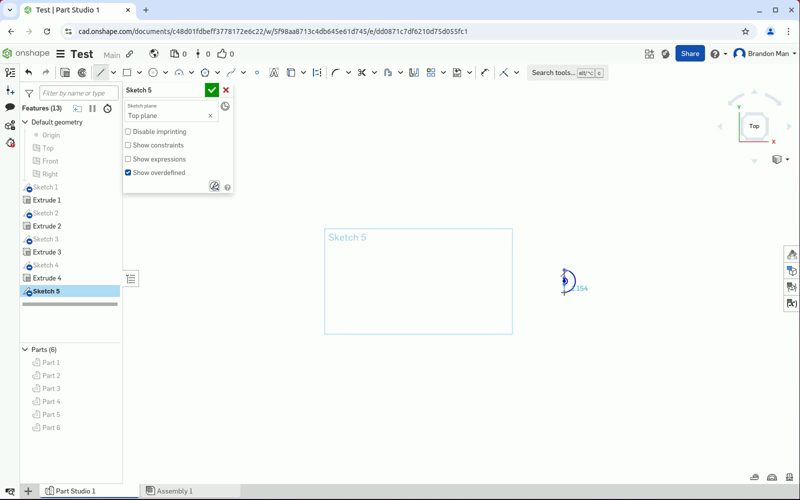
scroll(6)
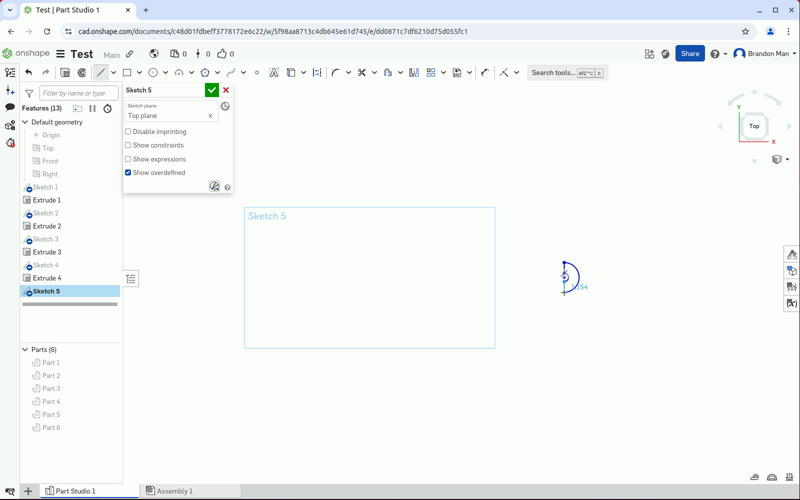
scroll(6)
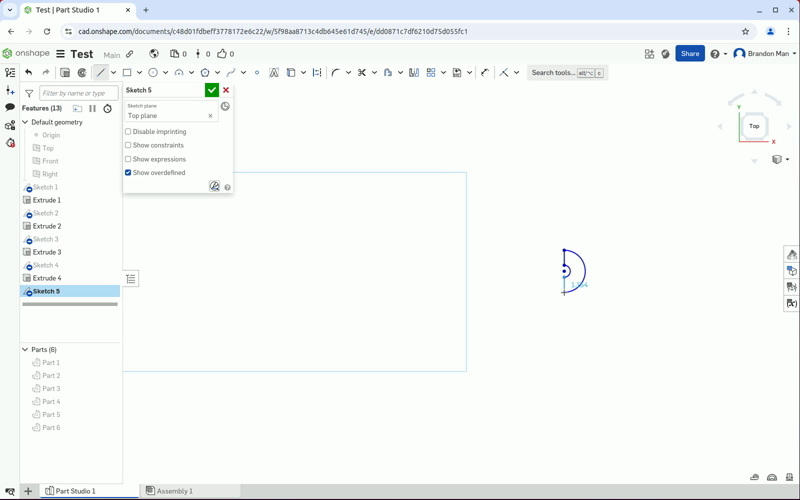
scroll(6)
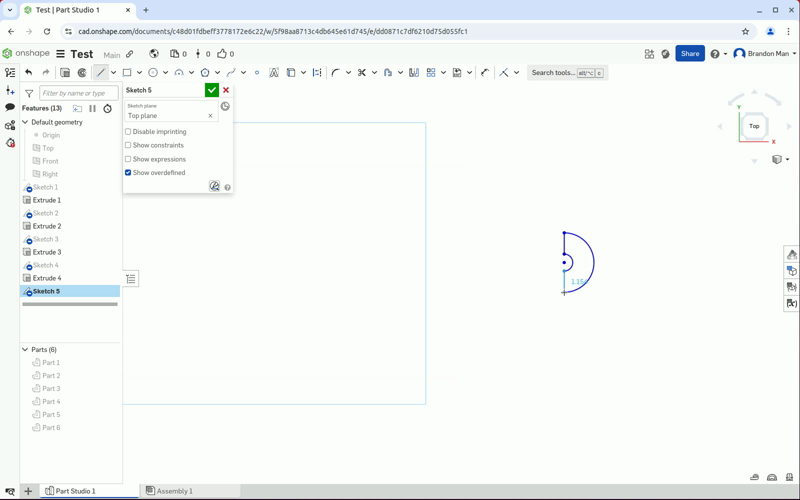
scroll(6)
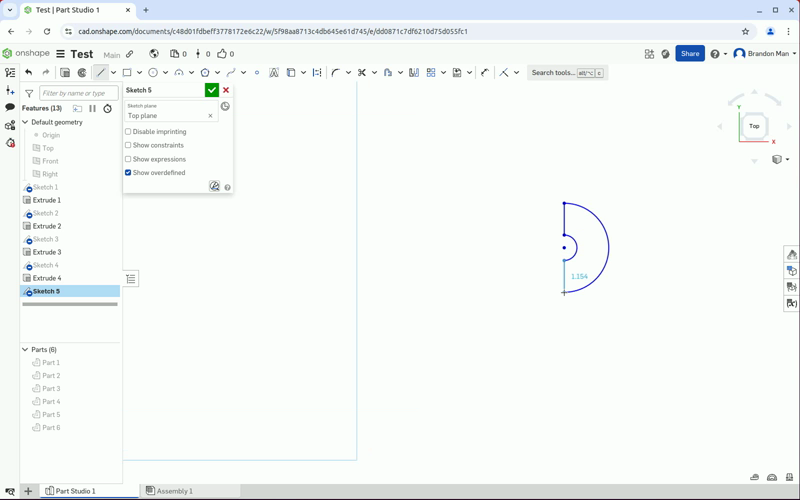
scroll(6)
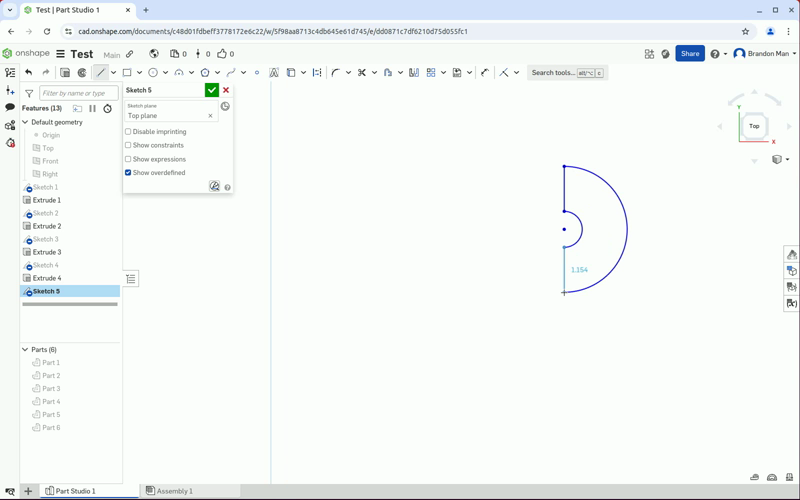
scroll(6)
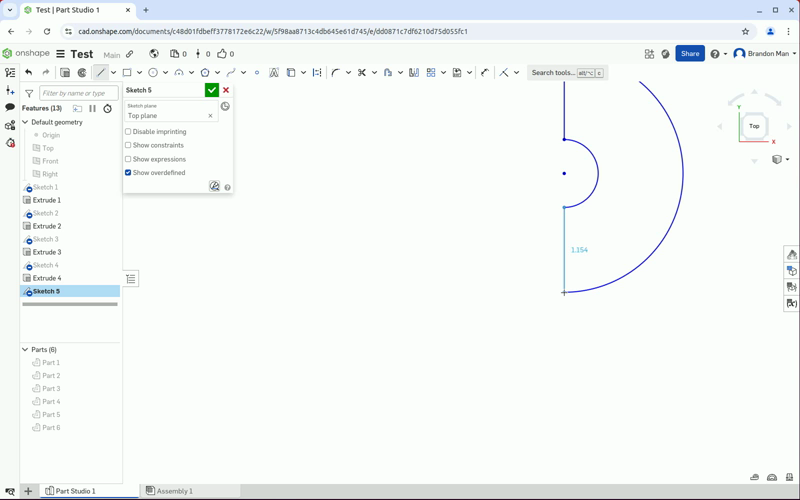
key_up(shift)
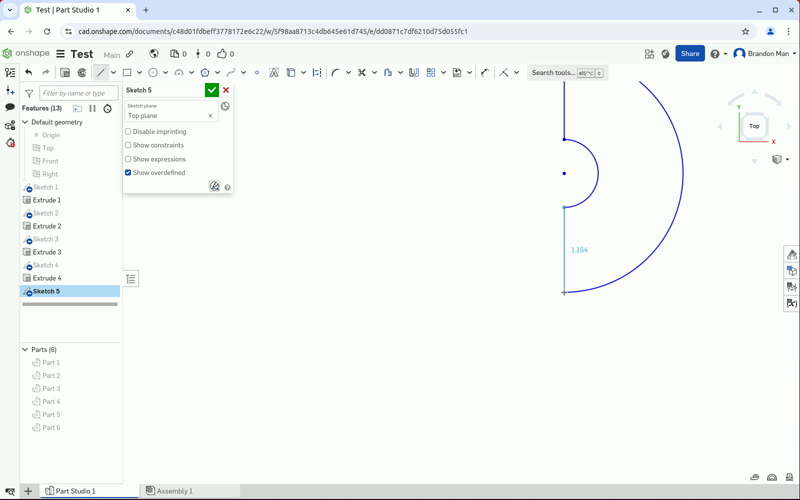
click(564, 292)
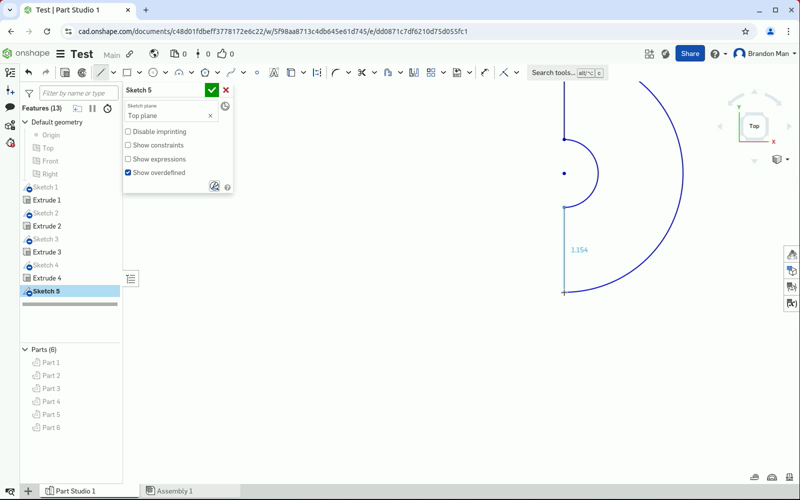
scroll(-6)
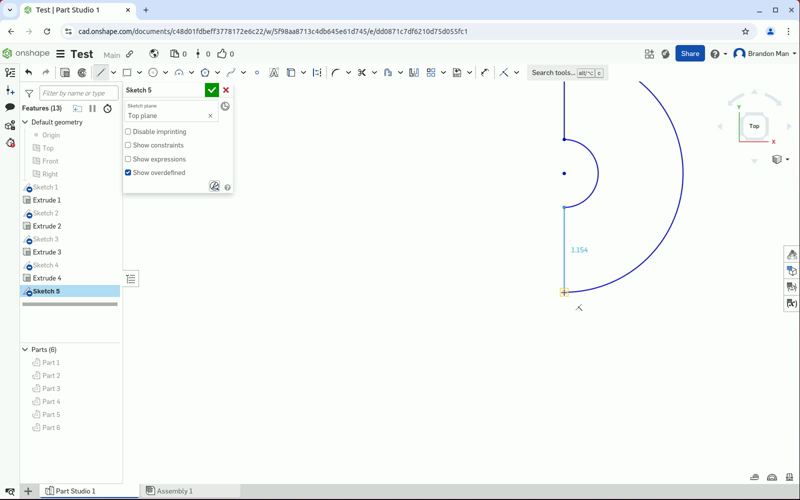
scroll(-6)
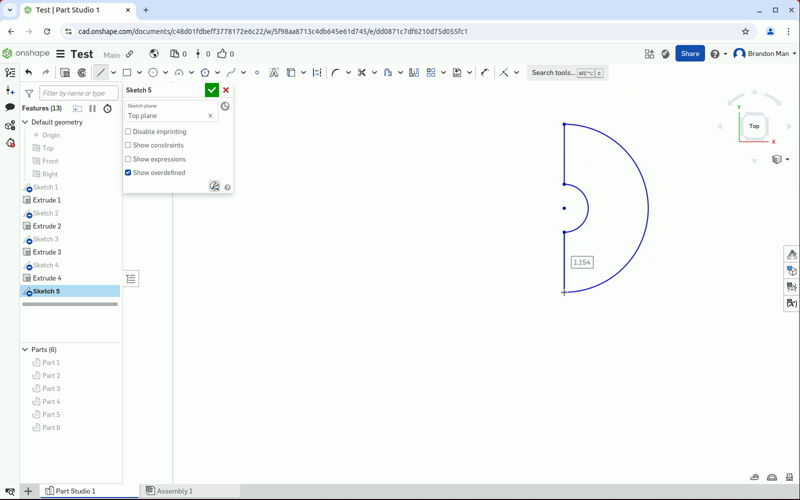
scroll(-6)
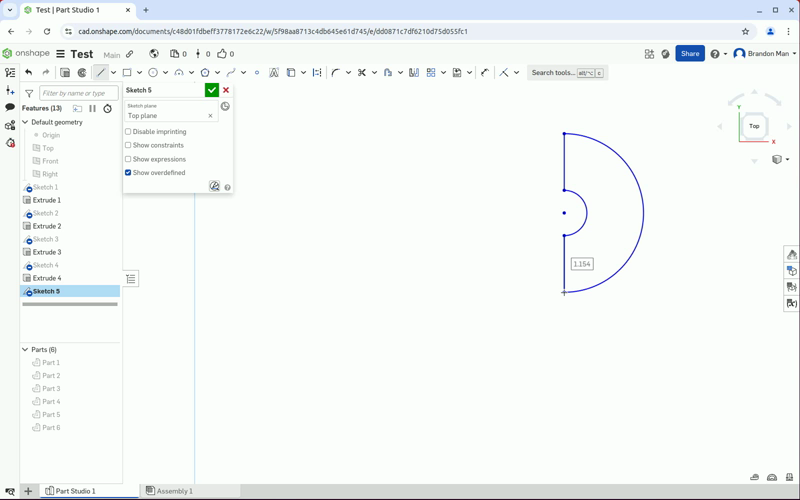
scroll(-6)
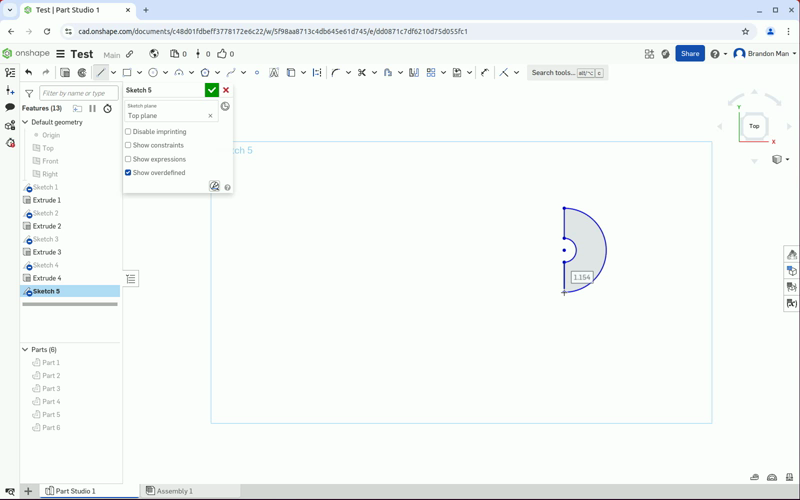
scroll(-6)
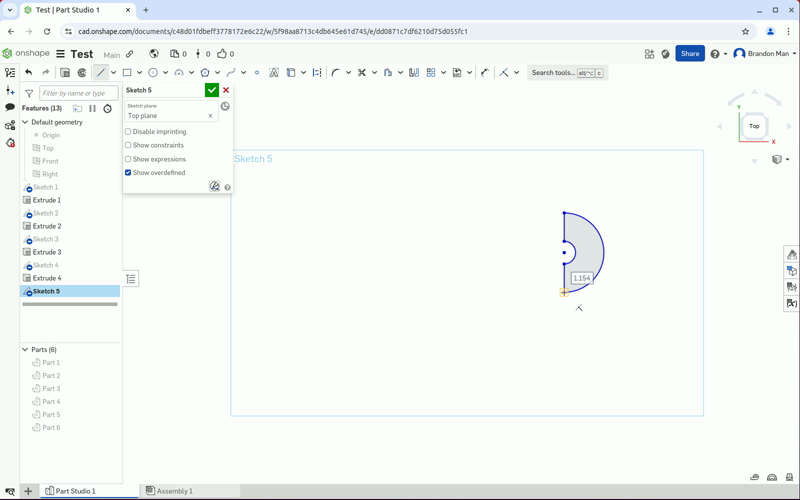
scroll(-6)
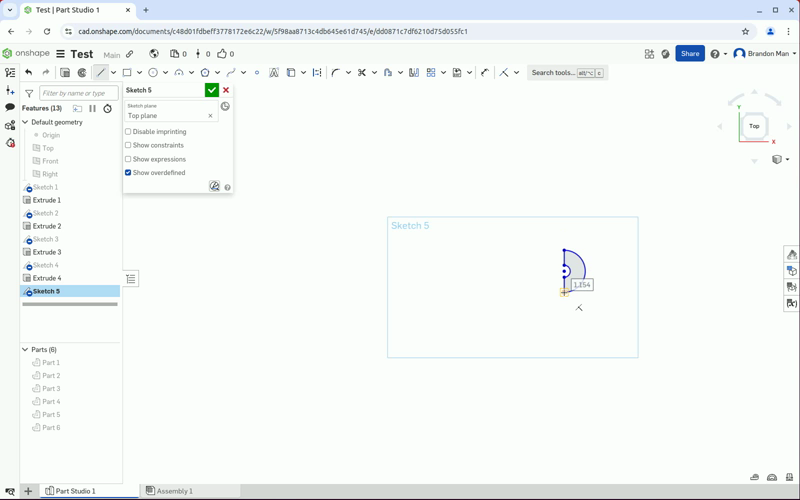
scroll(-6)
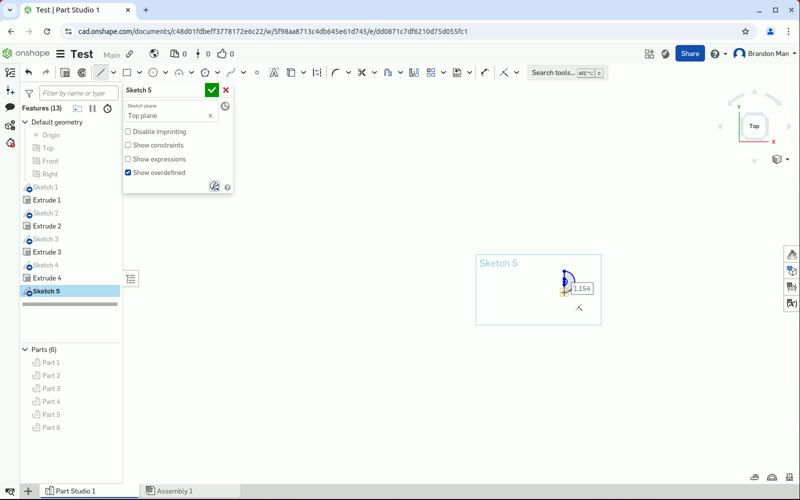
key(esc)
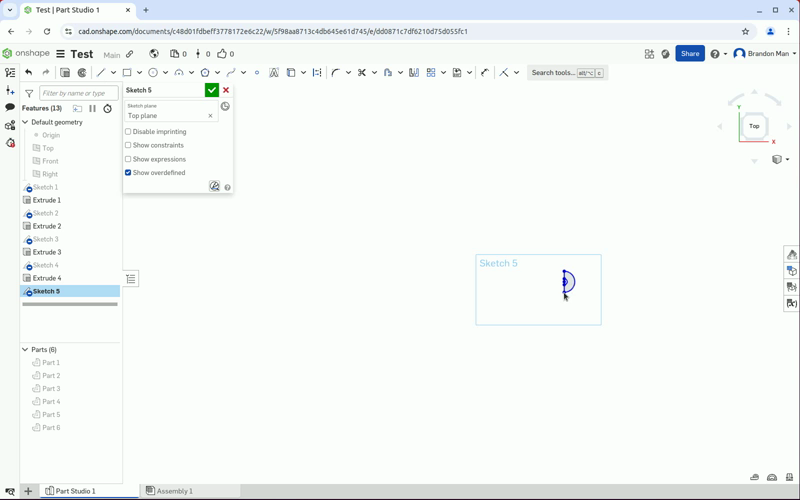
mouse_move(564, 281)
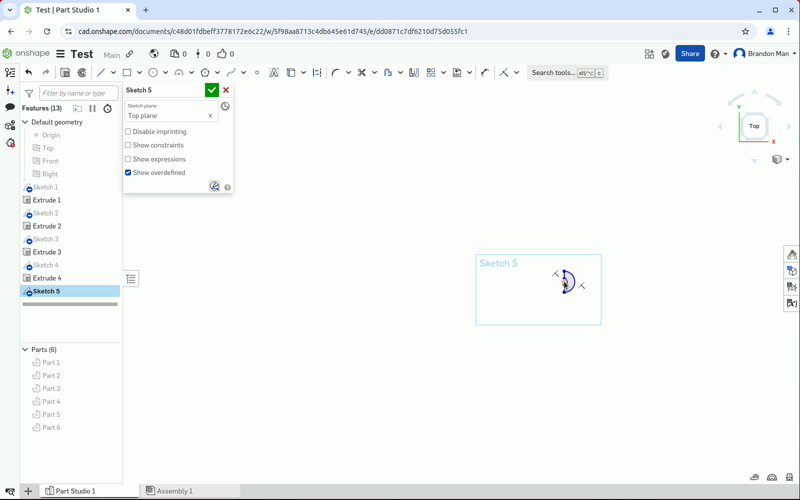
scroll(6)
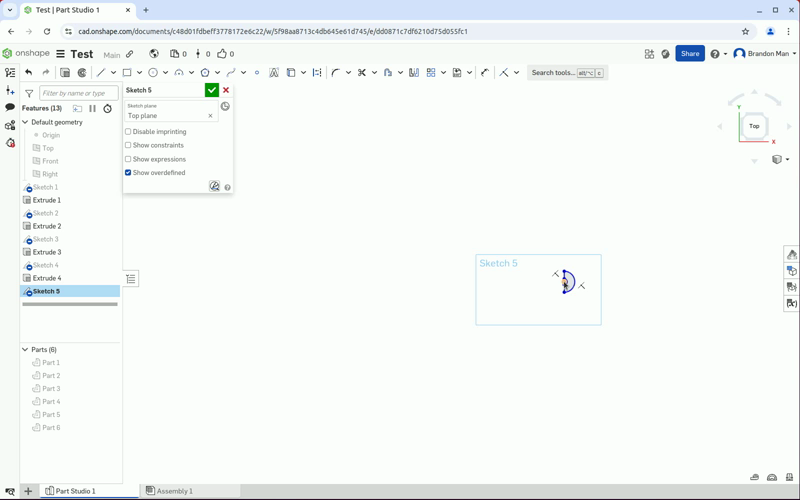
scroll(6)
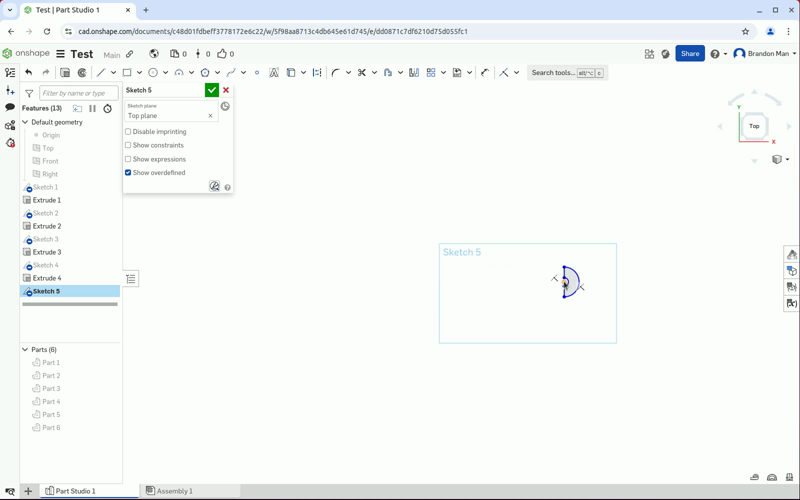
scroll(6)
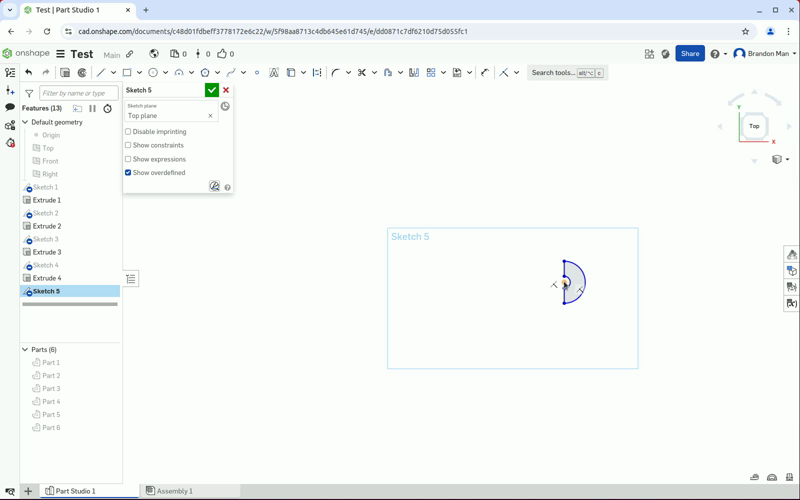
scroll(6)
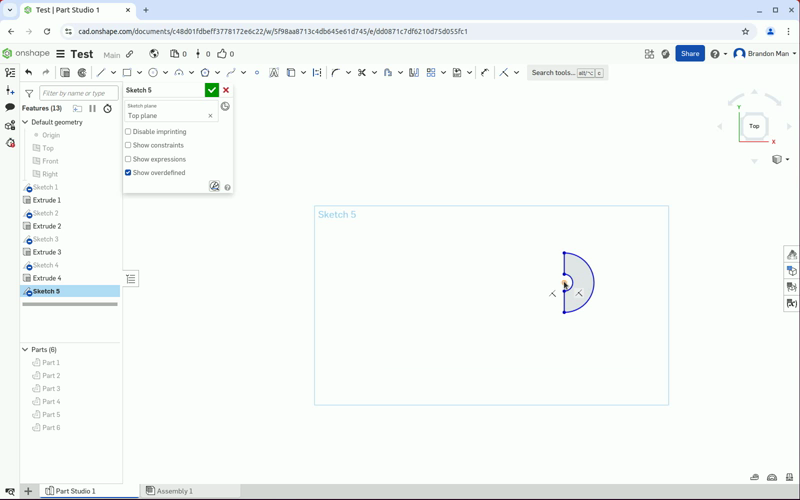
scroll(6)
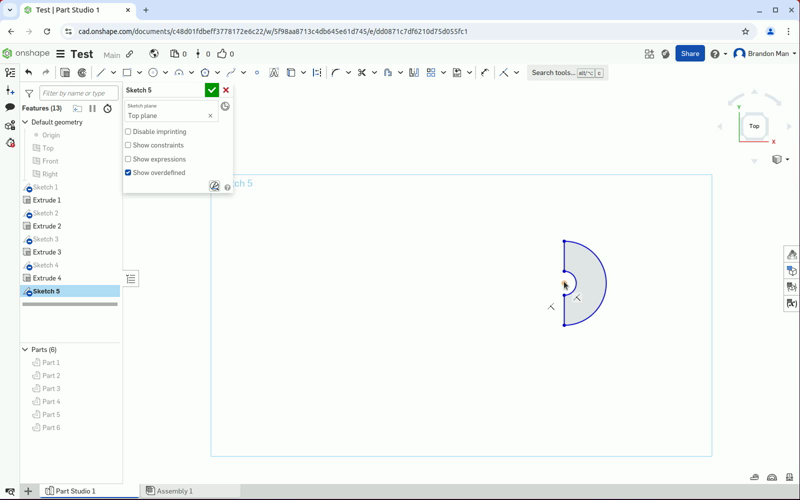
scroll(6)
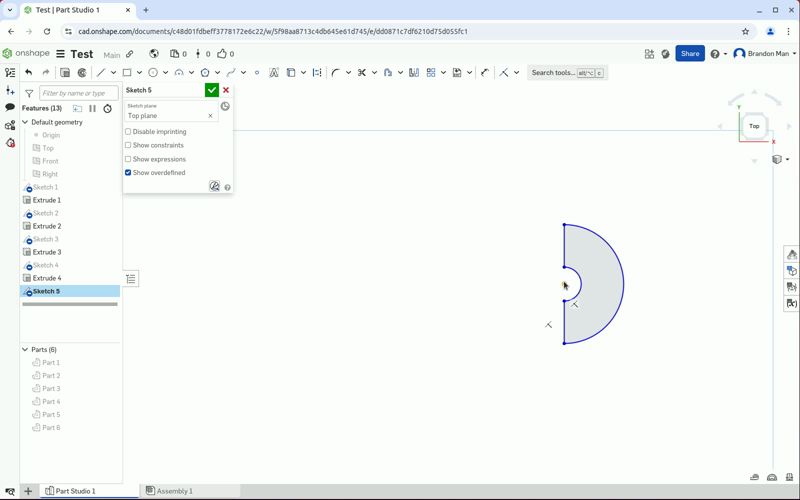
scroll(6)
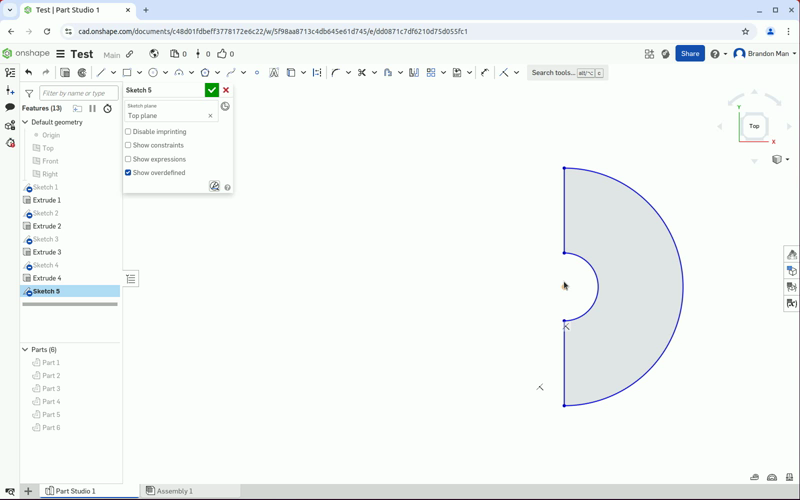
click(564, 281)
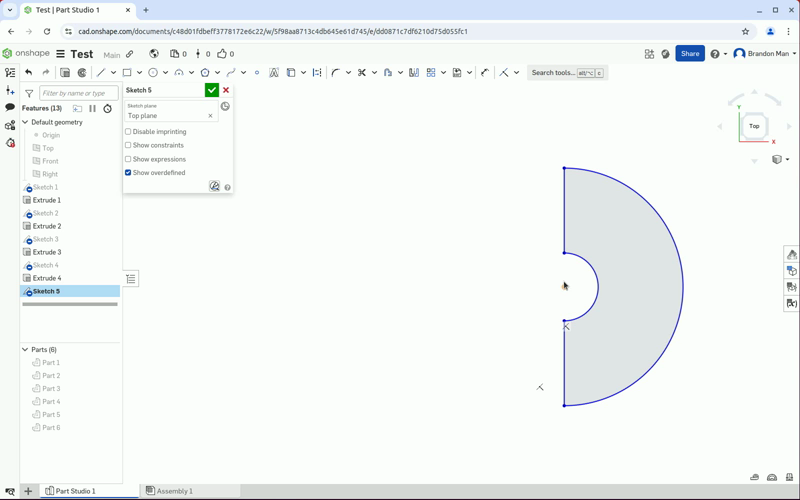
scroll(-6)
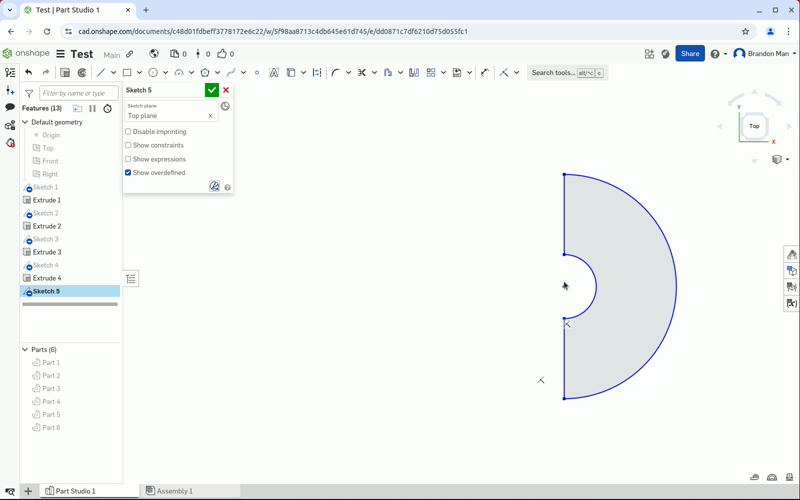
scroll(-6)
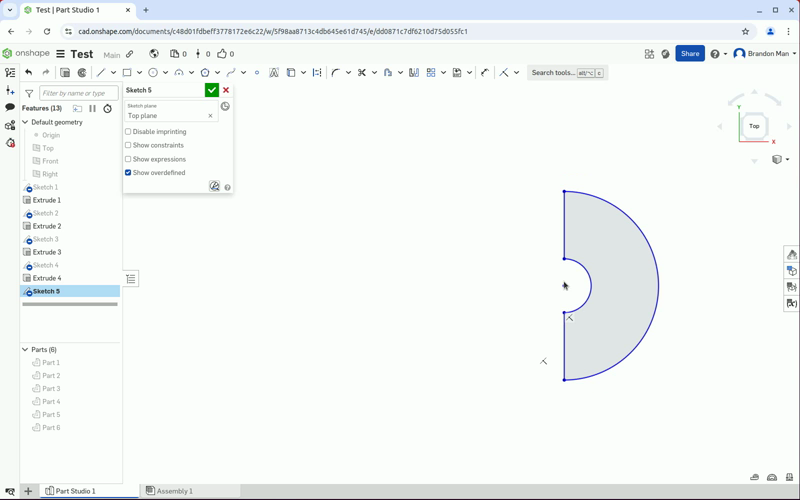
scroll(-6)
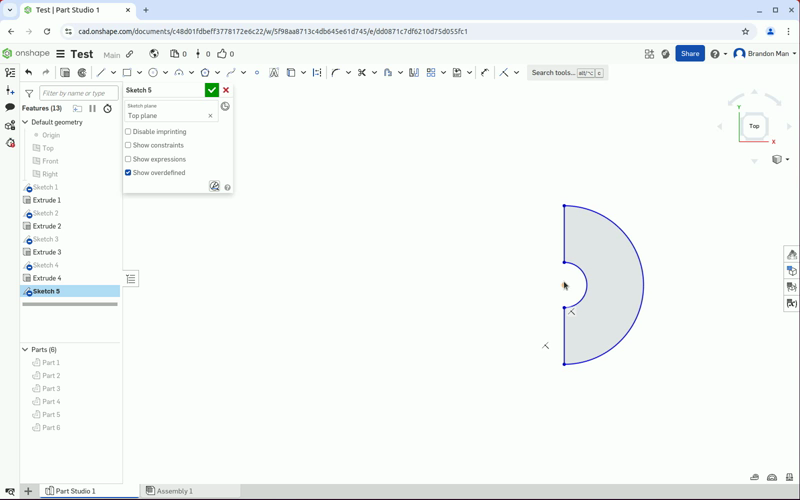
scroll(-6)
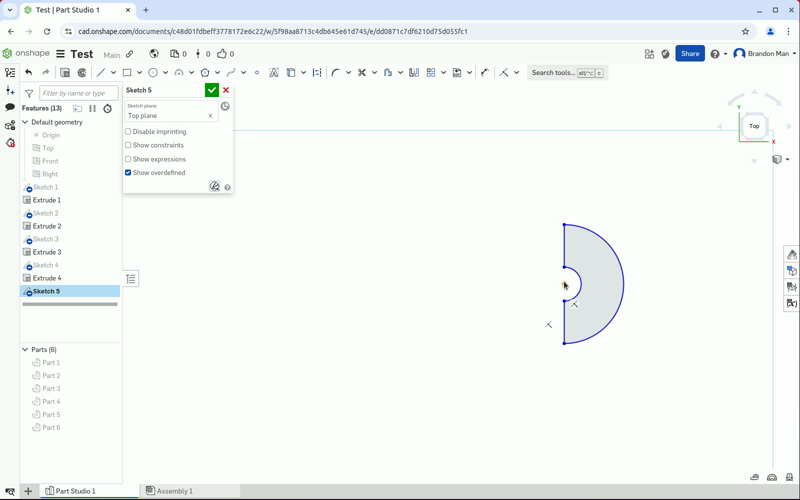
scroll(-6)
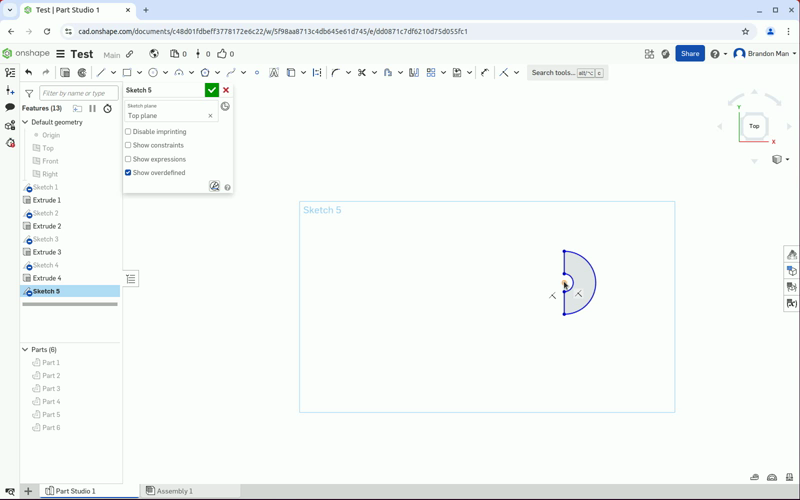
scroll(-6)
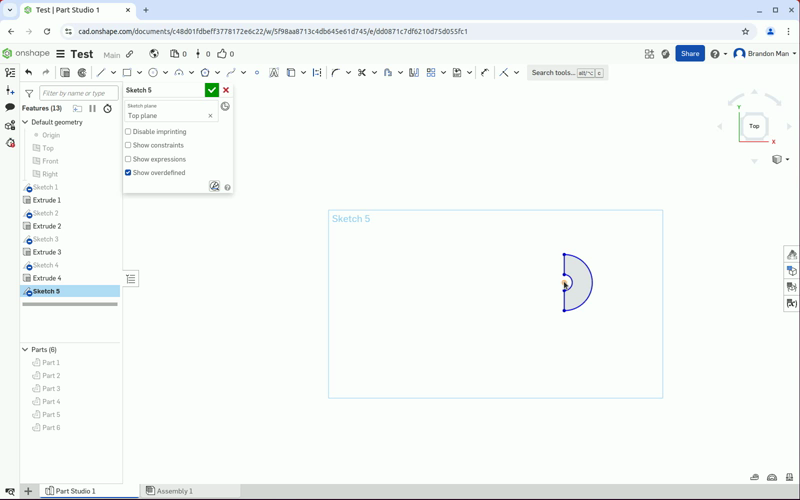
scroll(-6)
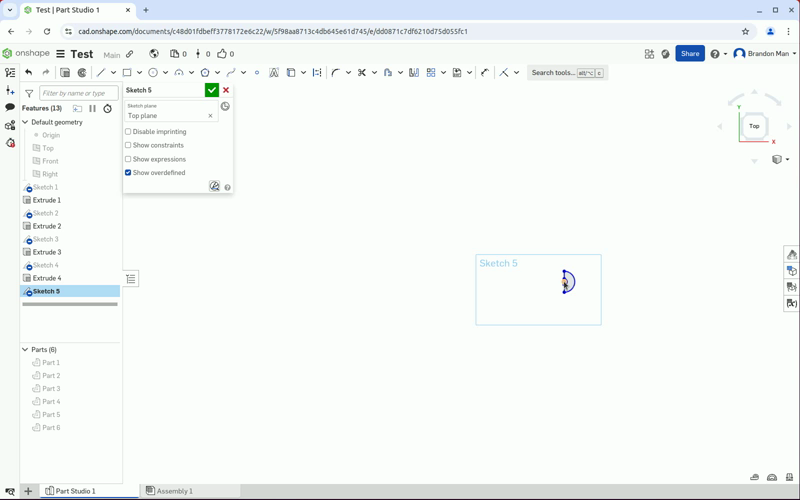
mouse_move(73, 352)
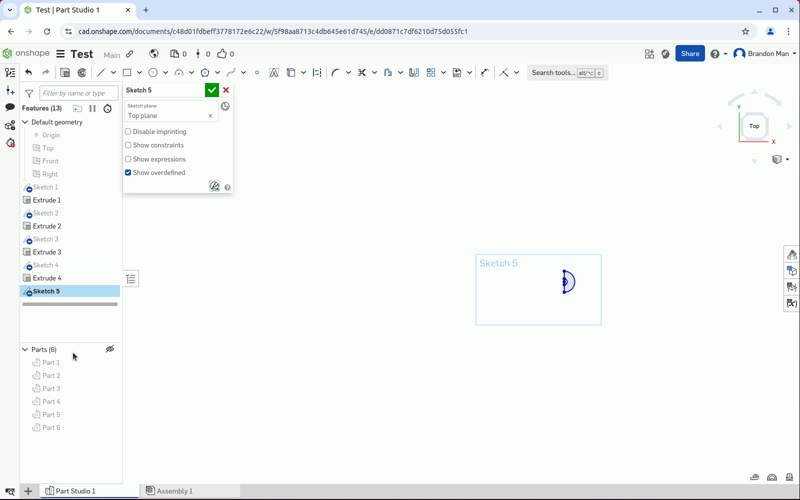
key(shift+y)
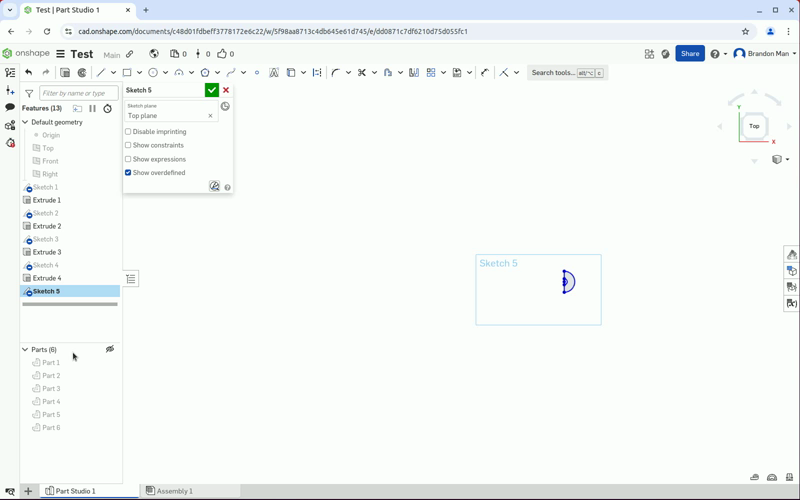
key(shift+e)
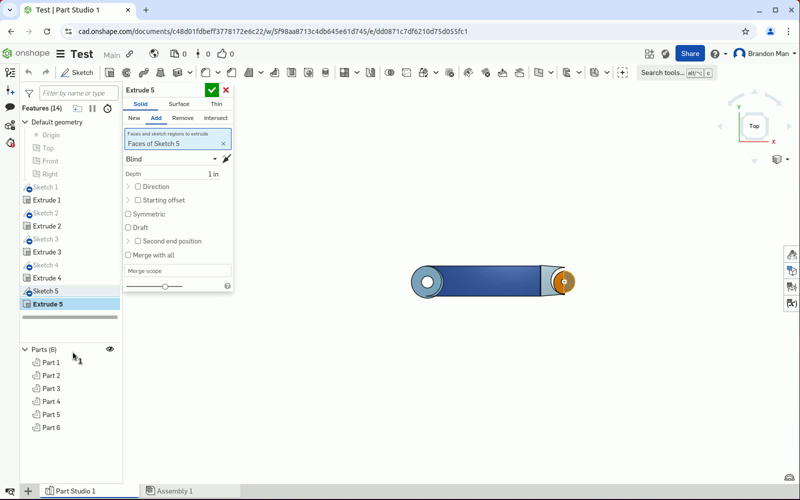
mouse_move(143, 106)
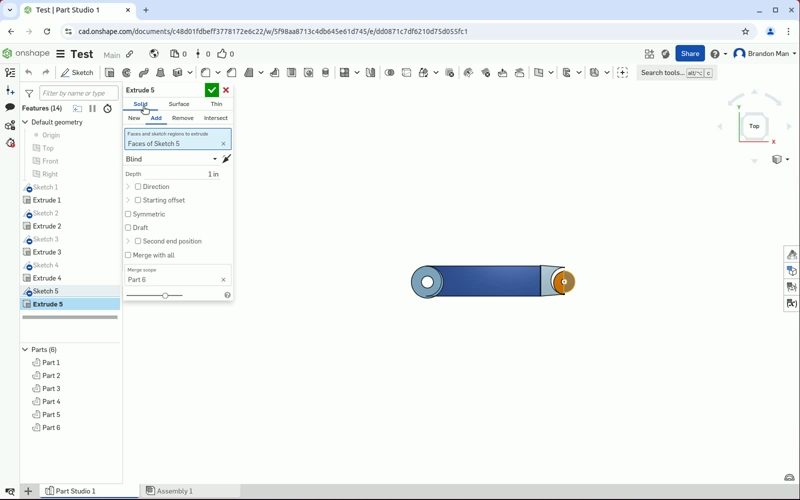
click(143, 106)
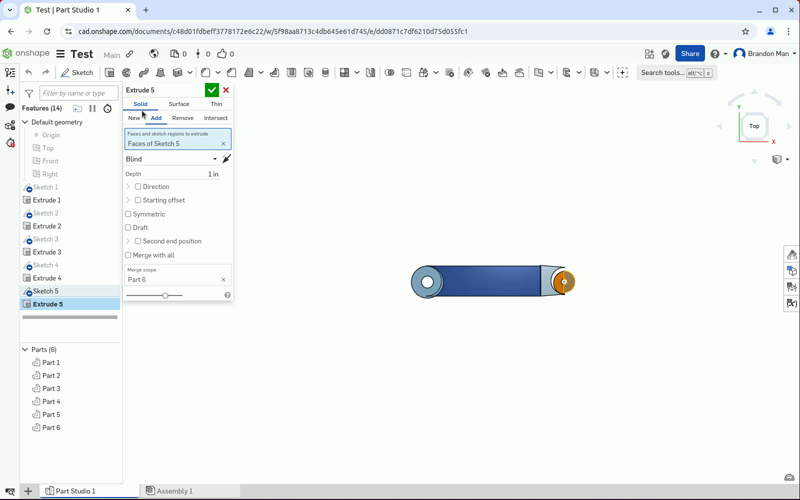
mouse_move(137, 120)
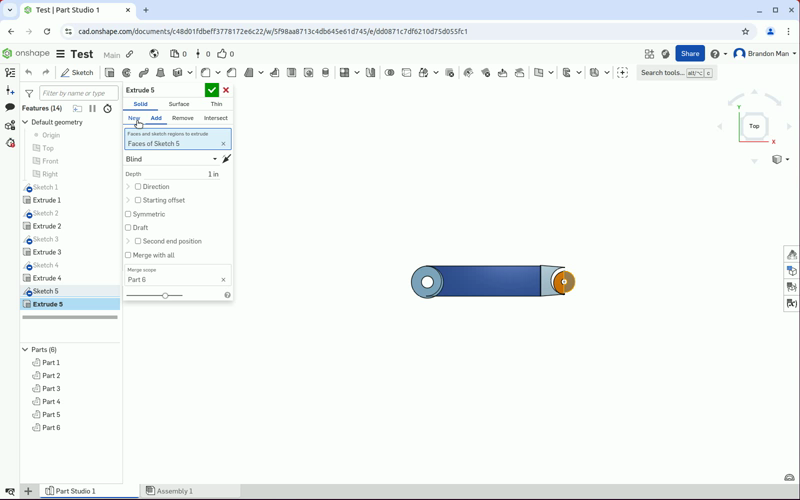
click(137, 120)
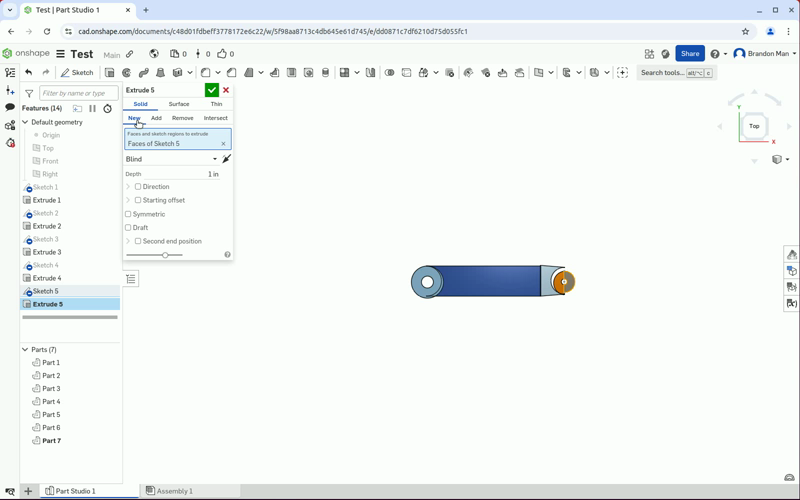
key(tab, 4)
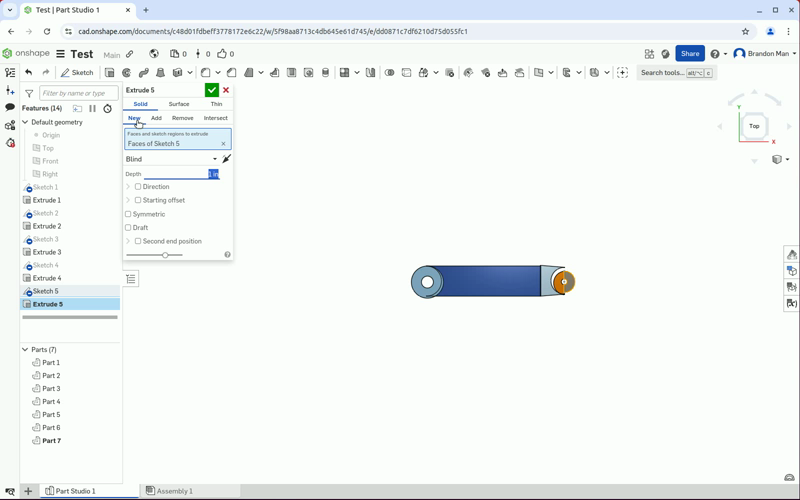
text(1.685)
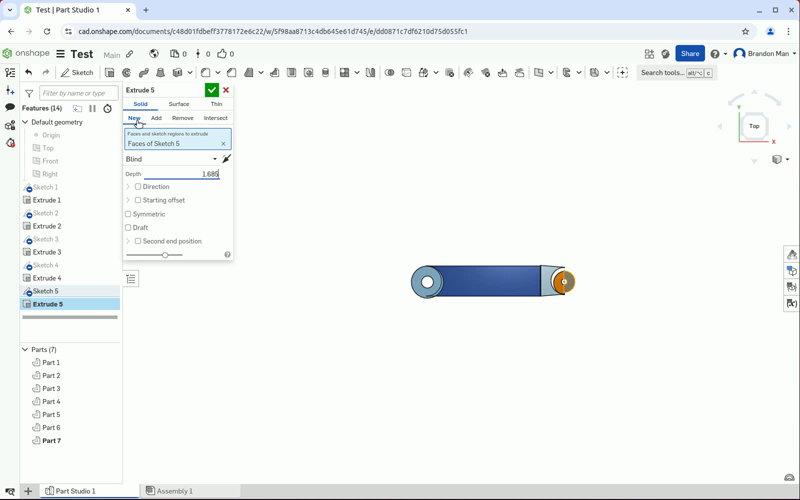
key(enter)
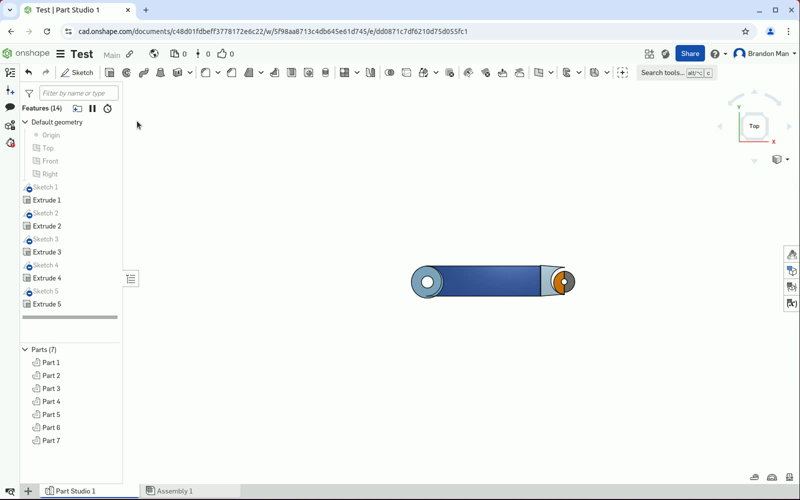
key(shift+h)
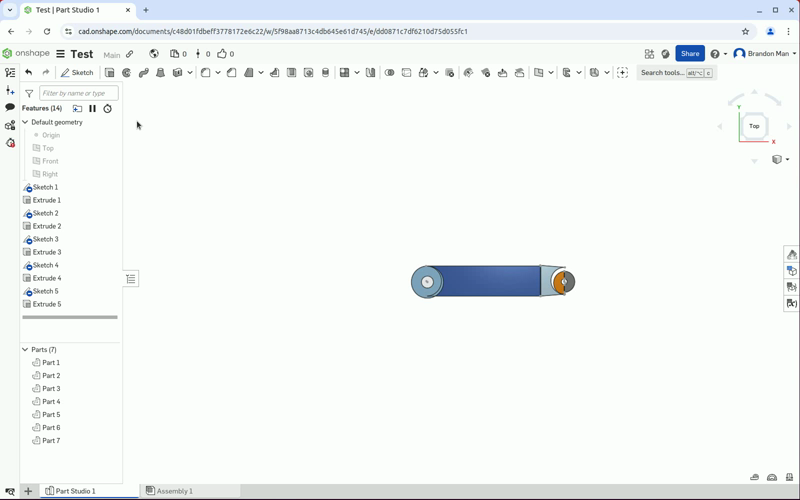
key(shift+h)
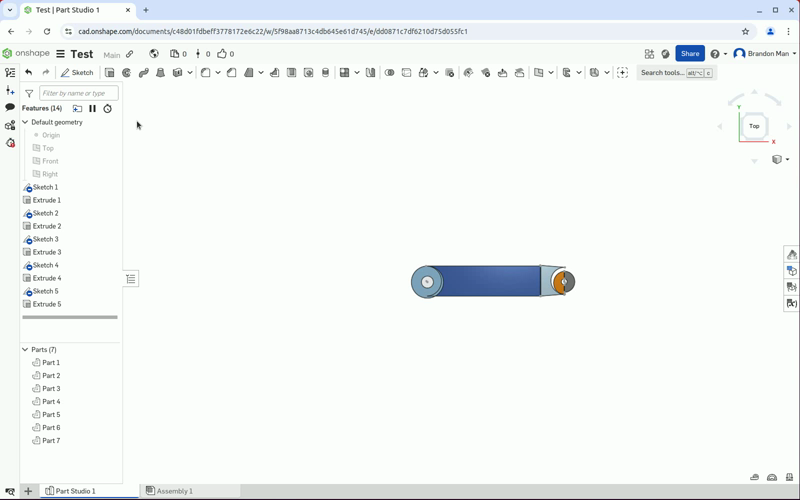
key(shift+7)
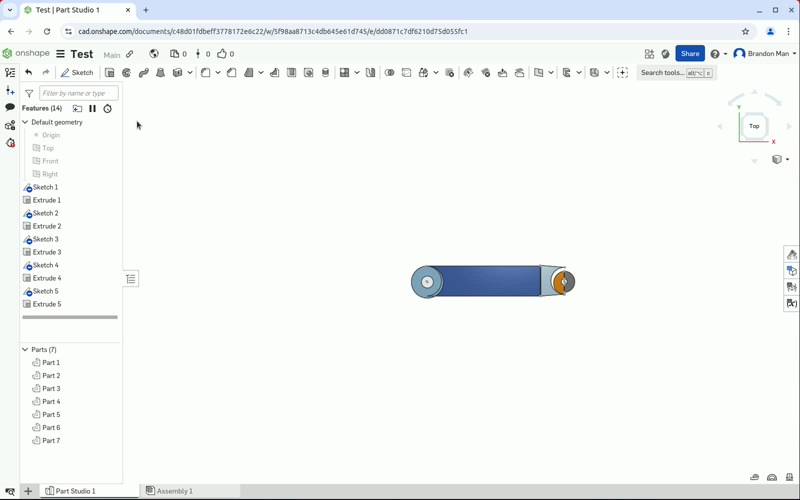
key(up, 3)
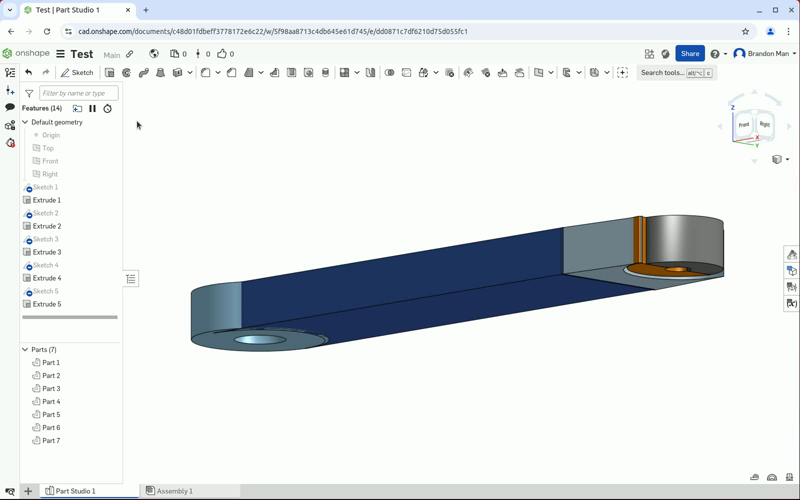
key(left, 3)
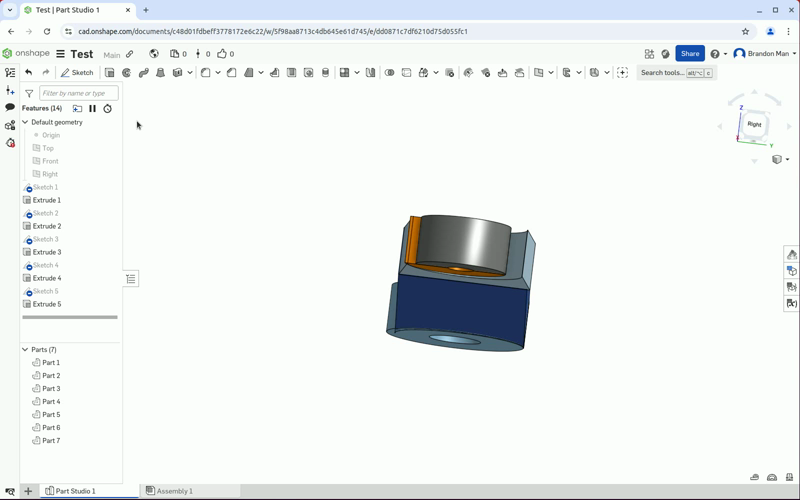
key(right, 3)
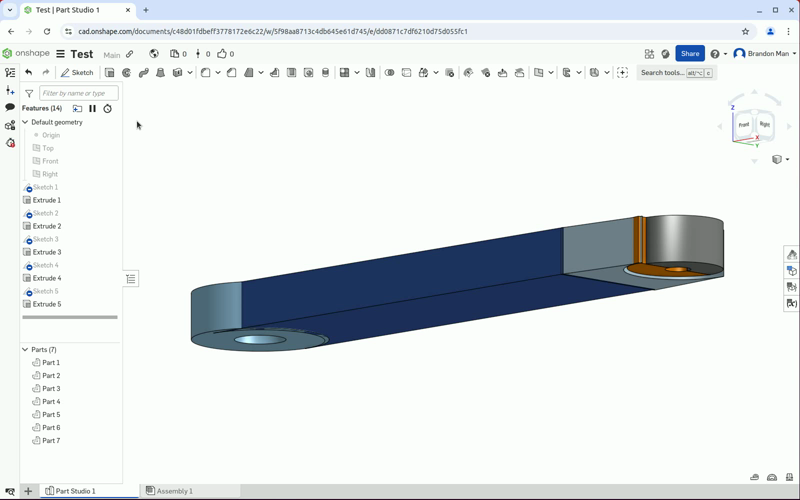
key(down, 3)
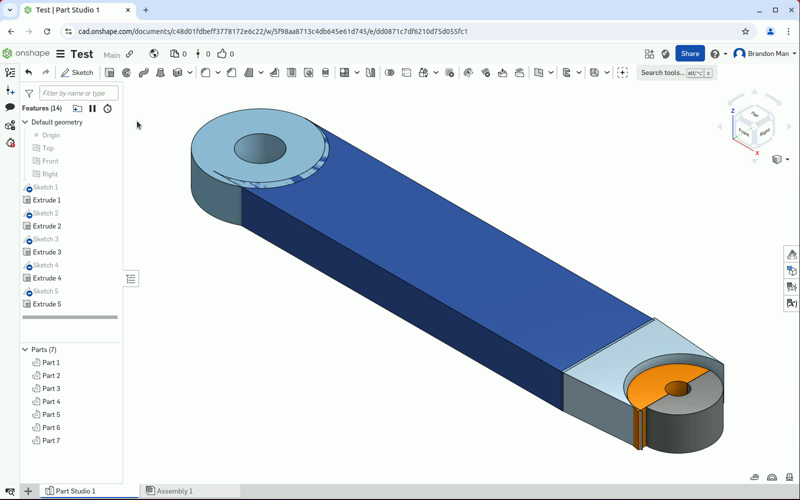
mouse_move(73, 189)
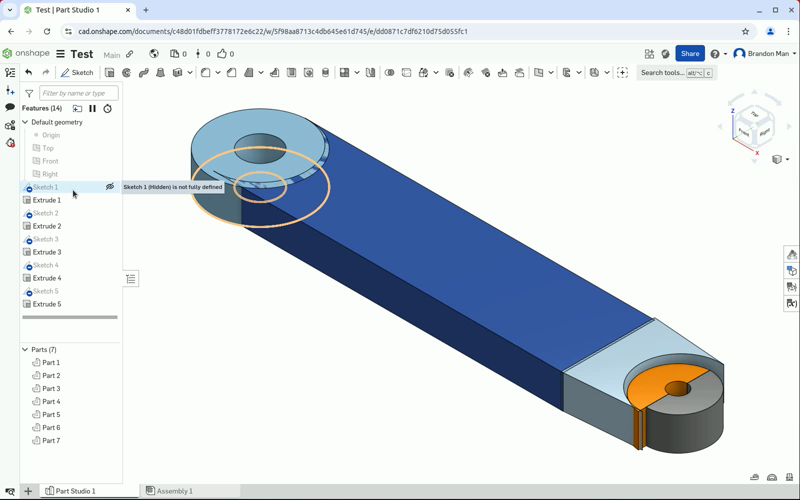
click(73, 189)